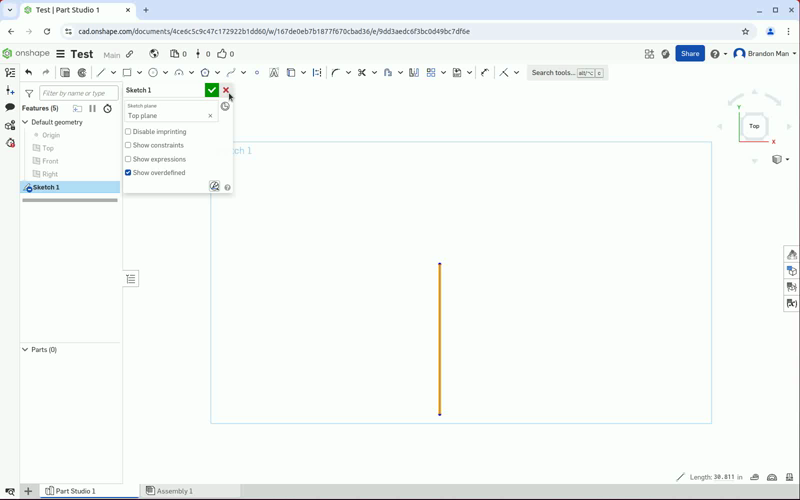
key(shift+h)
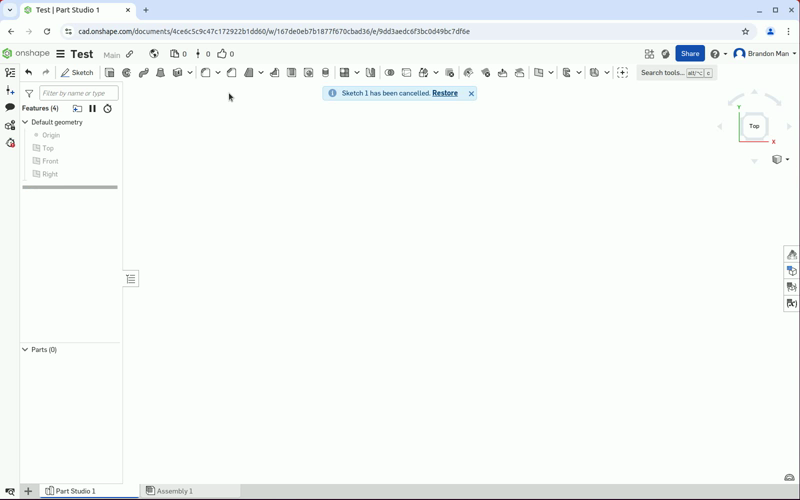
mouse_move(73, 352)
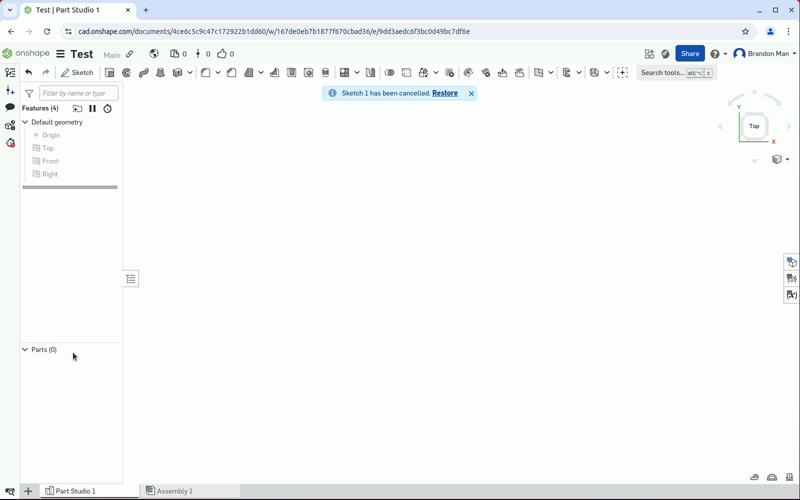
key(y)
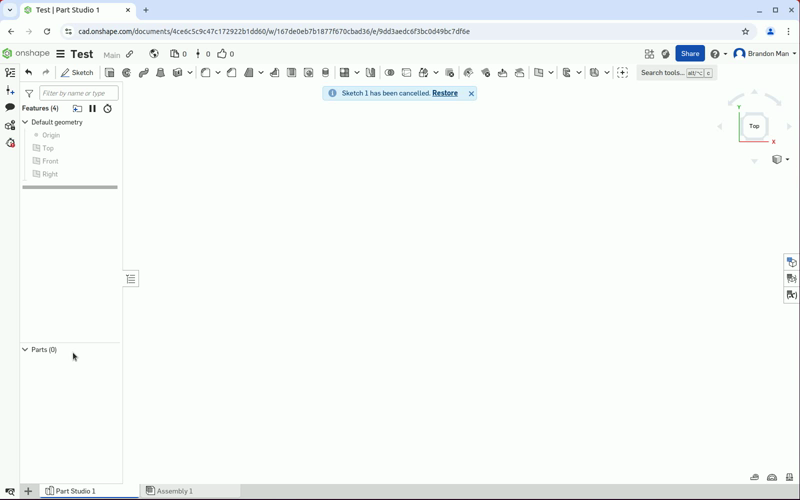
key(shift+p)
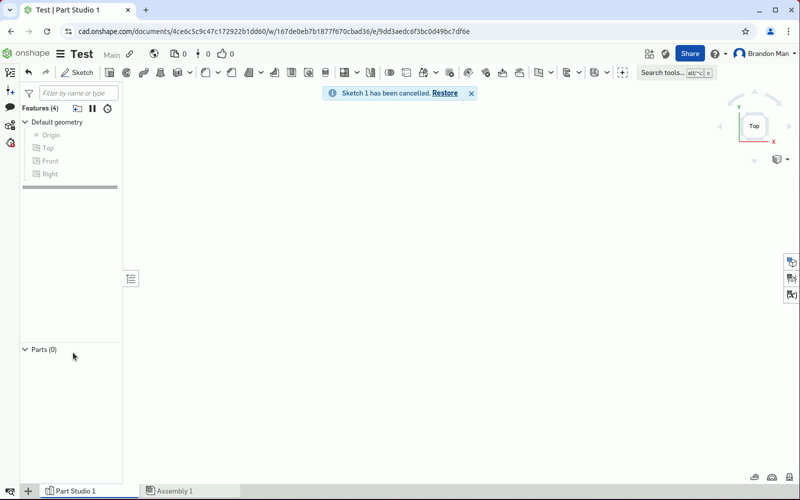
key(space)
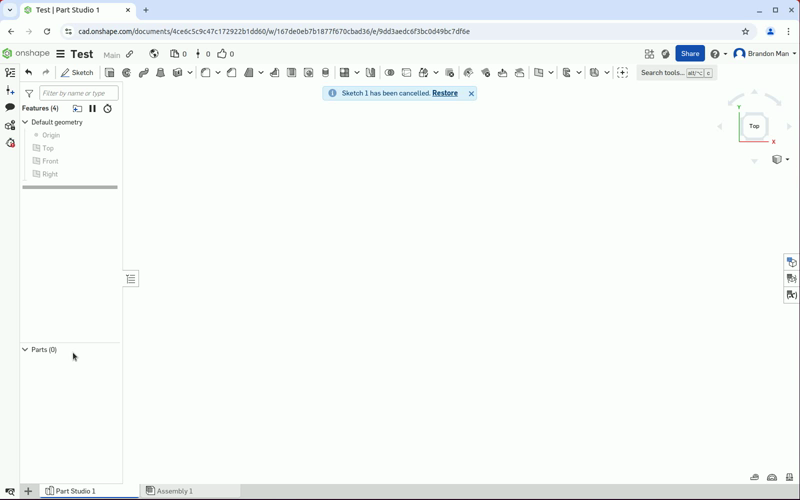
key_down(shift)
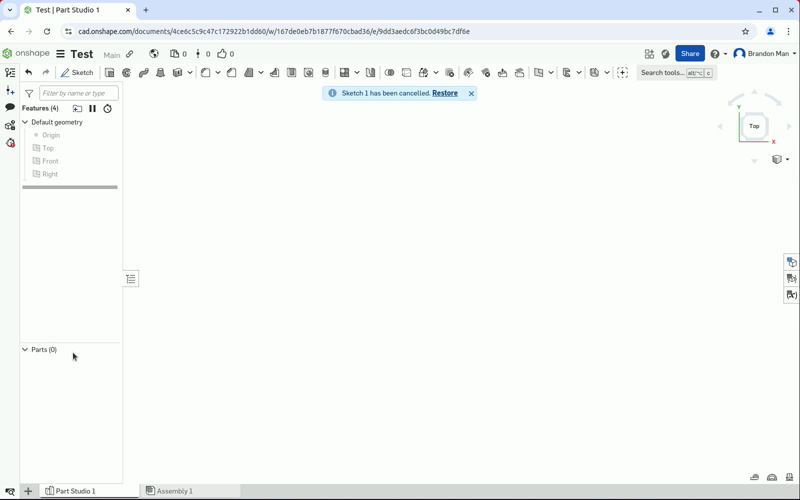
key(up)
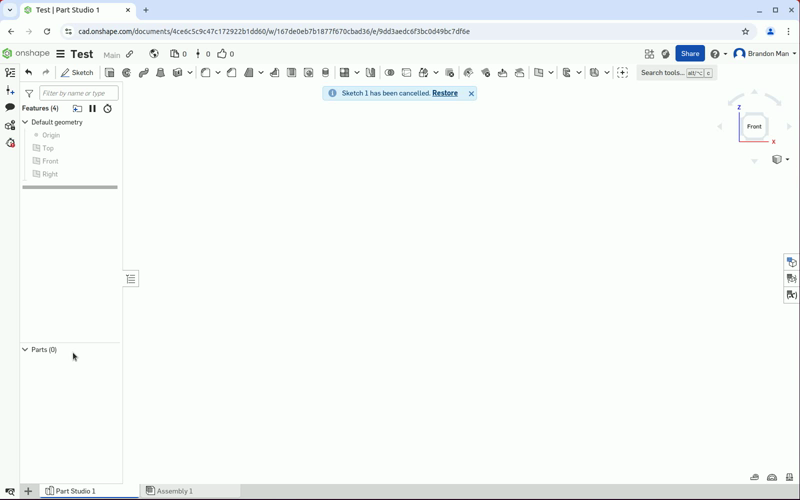
key_up(shift)
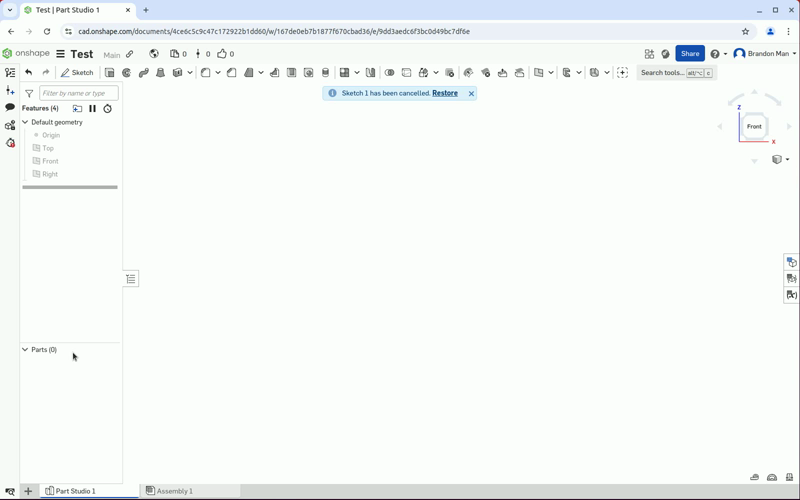
mouse_move(73, 352)
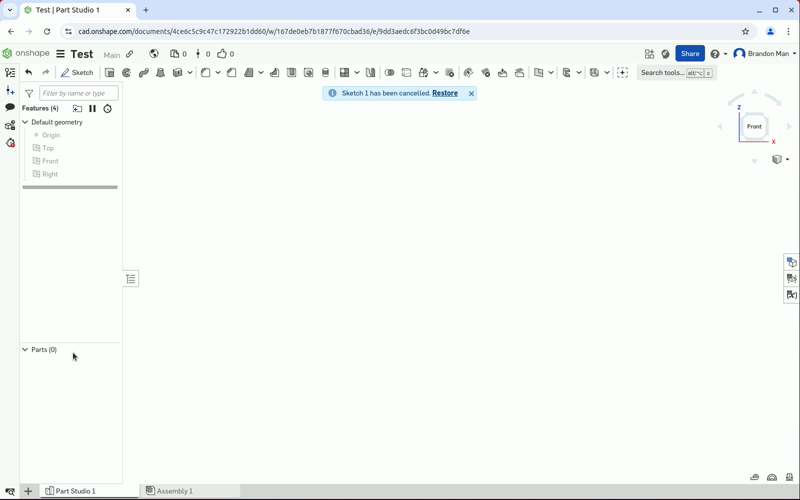
key(shift+y)
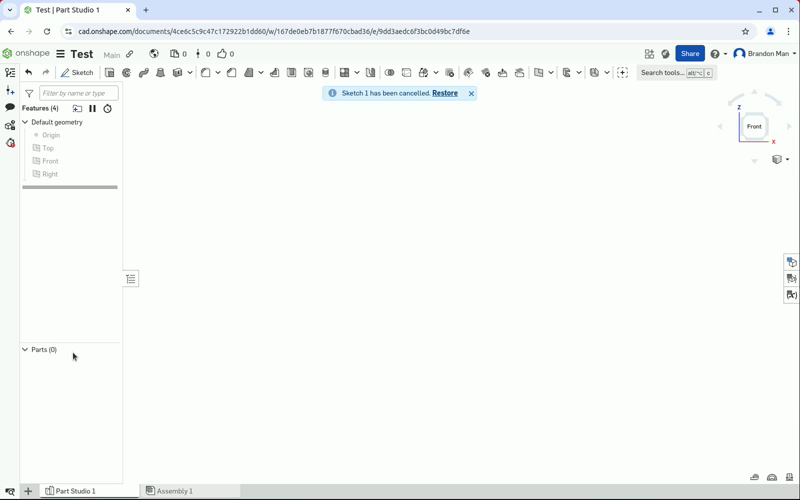
key(shift+s)
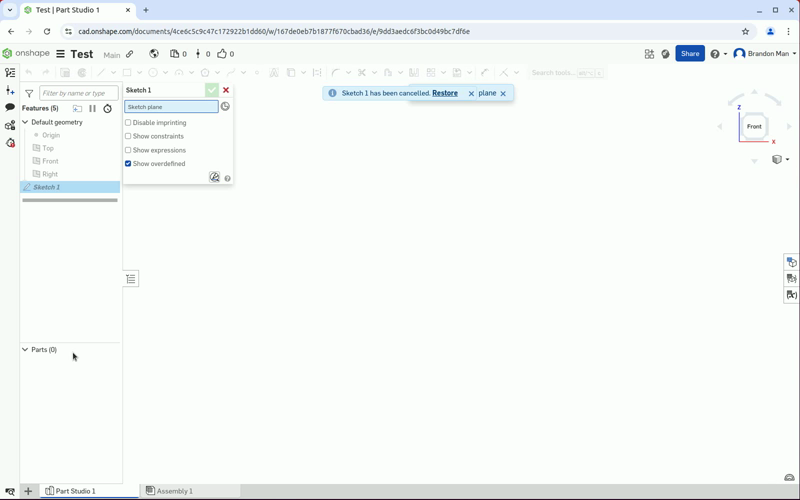
mouse_move(73, 163)
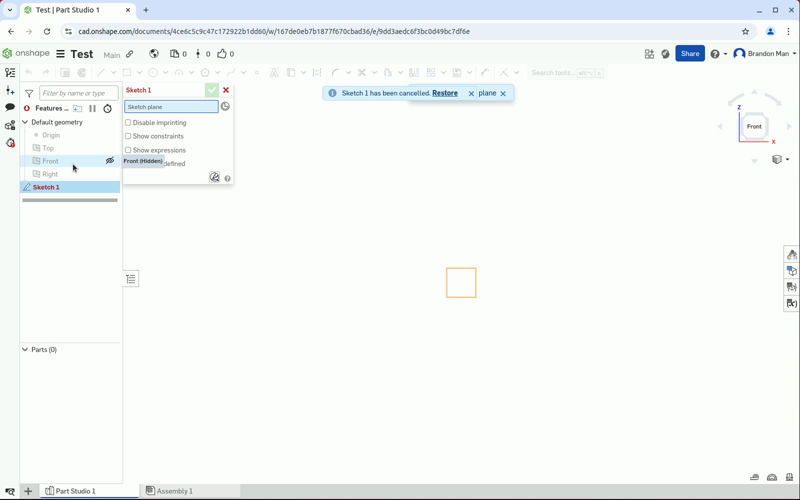
click(73, 163)
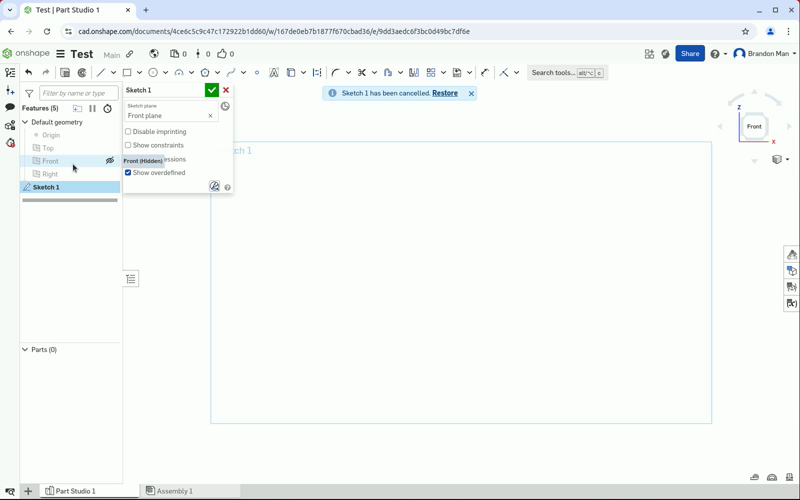
mouse_move(73, 352)
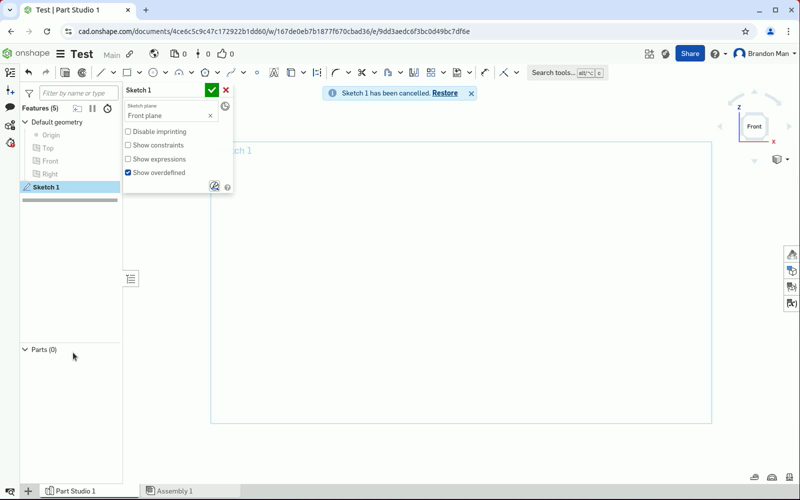
key(y)
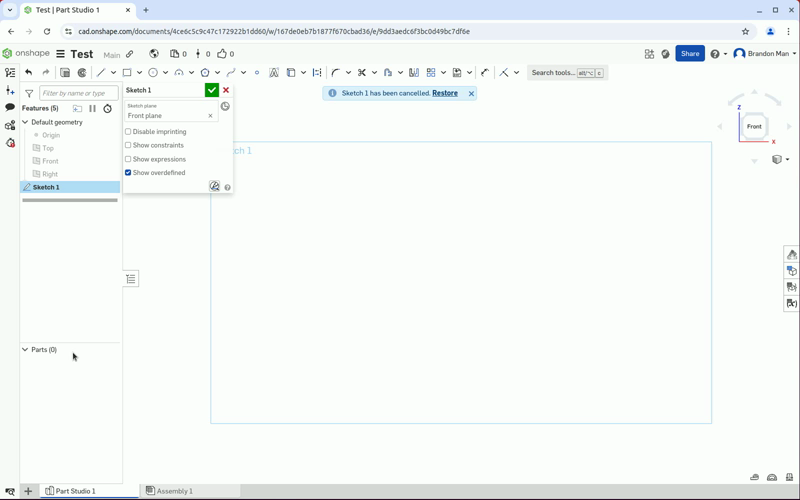
key(c)
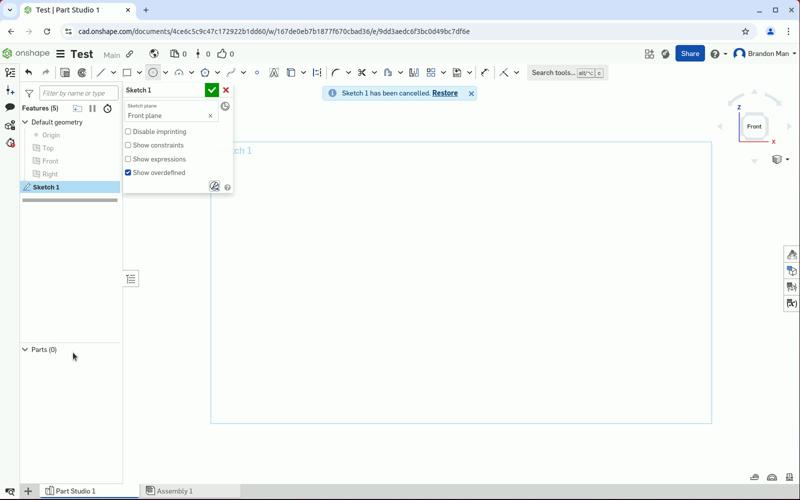
key_down(shift)
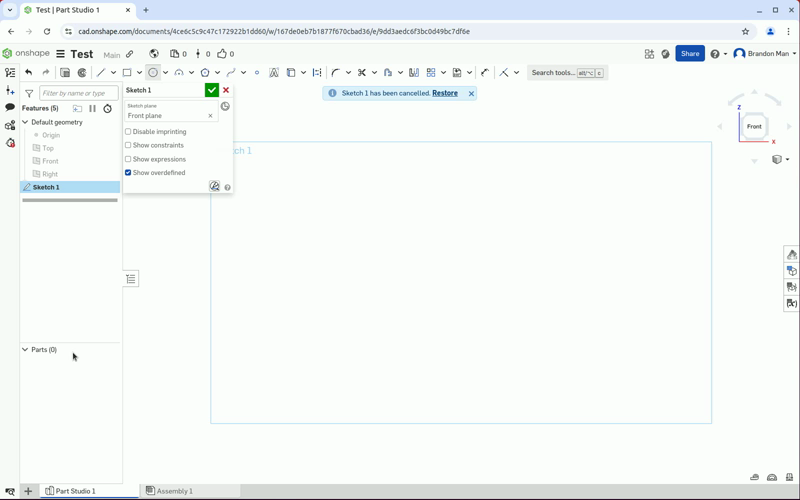
mouse_move(461, 282)
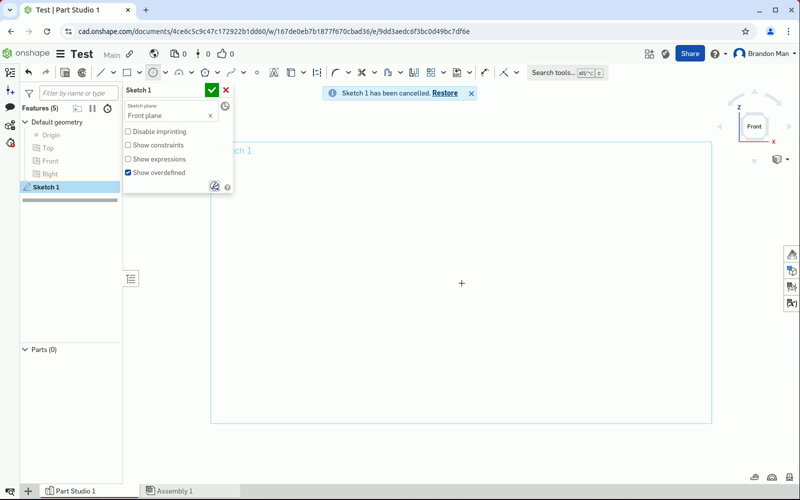
click(461, 282)
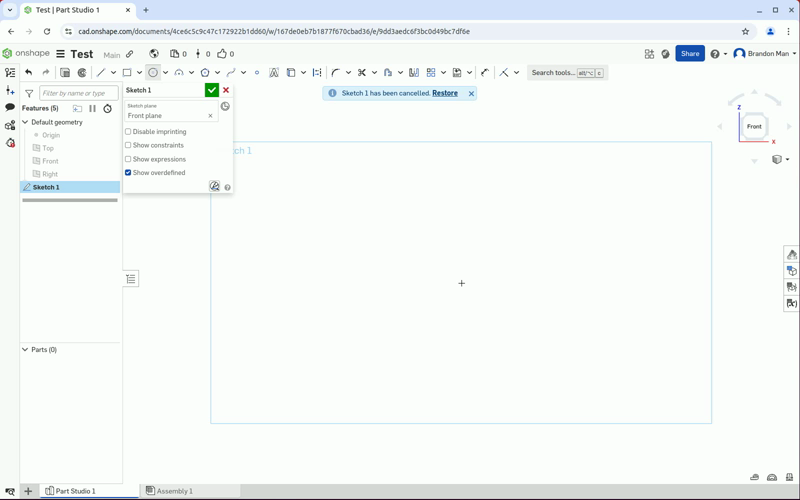
key_up(shift)
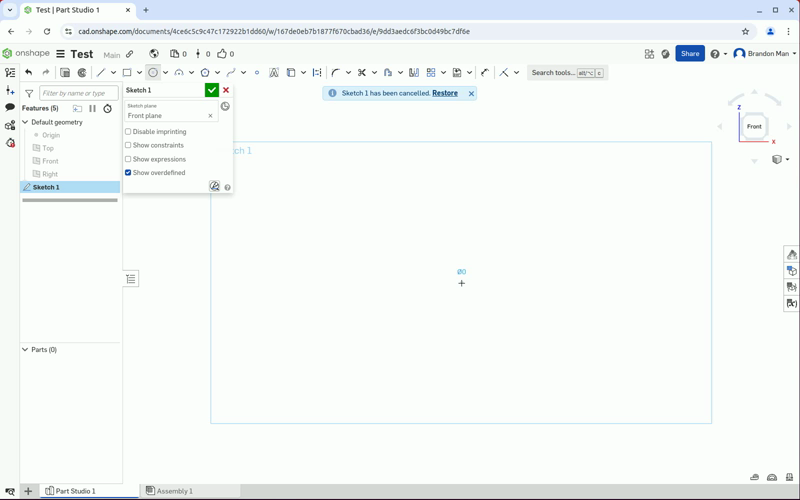
mouse_move(471, 282)
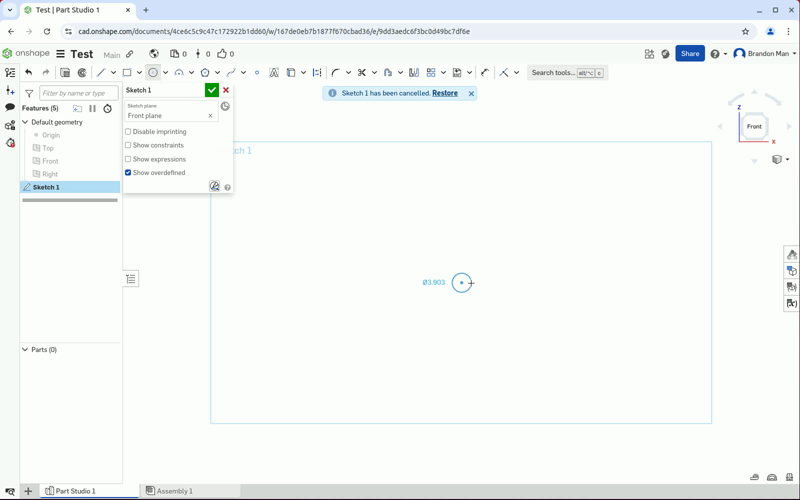
click(471, 282)
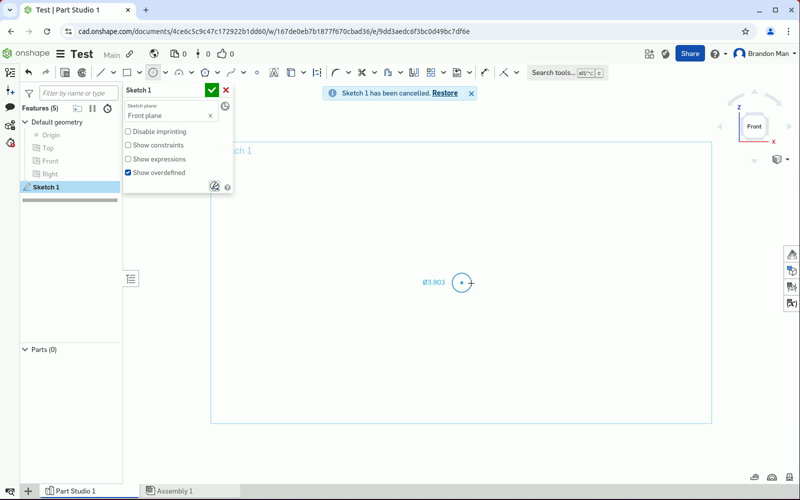
key(esc)
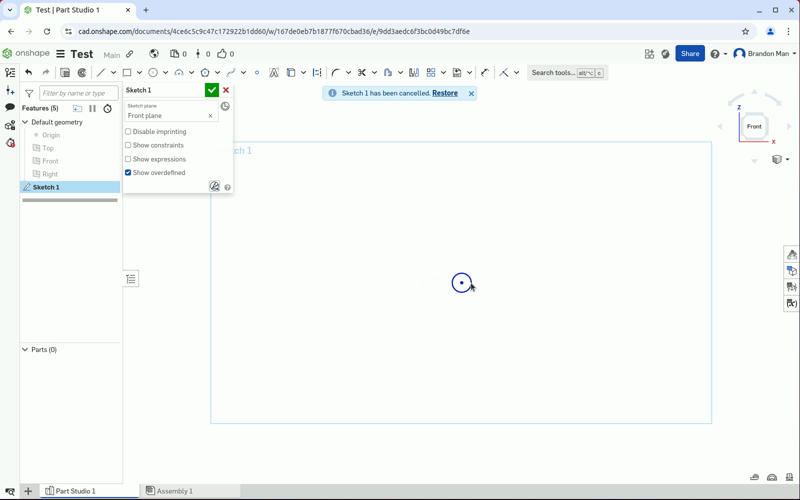
key(c)
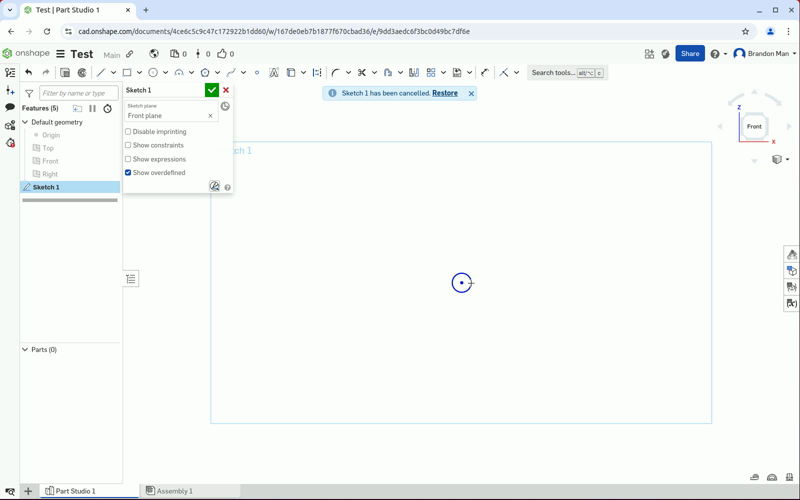
key_down(shift)
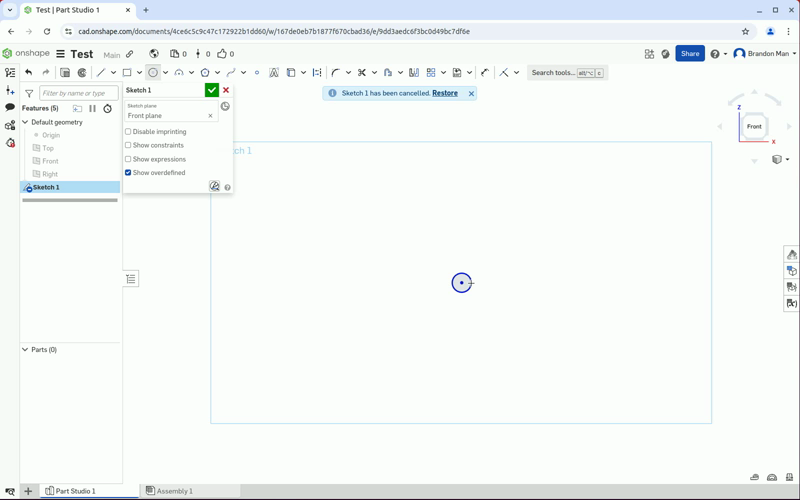
mouse_move(461, 282)
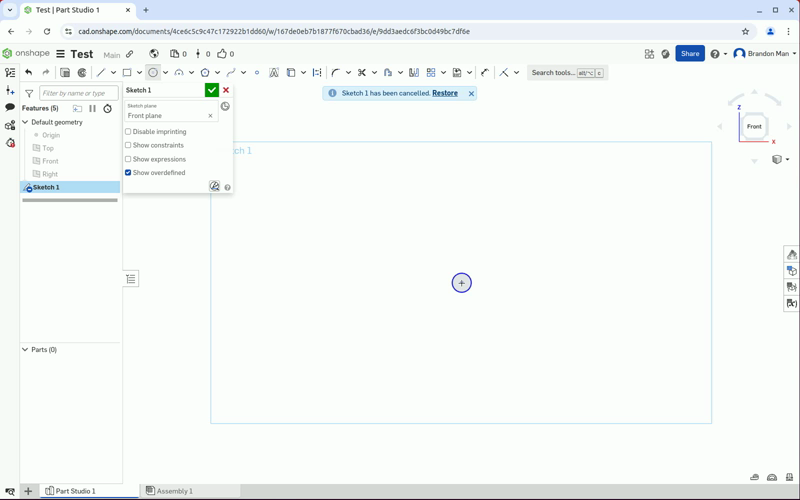
click(461, 282)
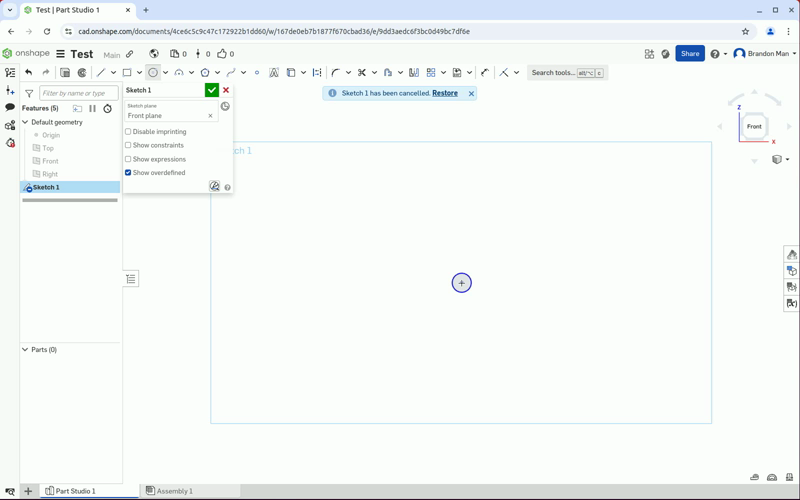
key_up(shift)
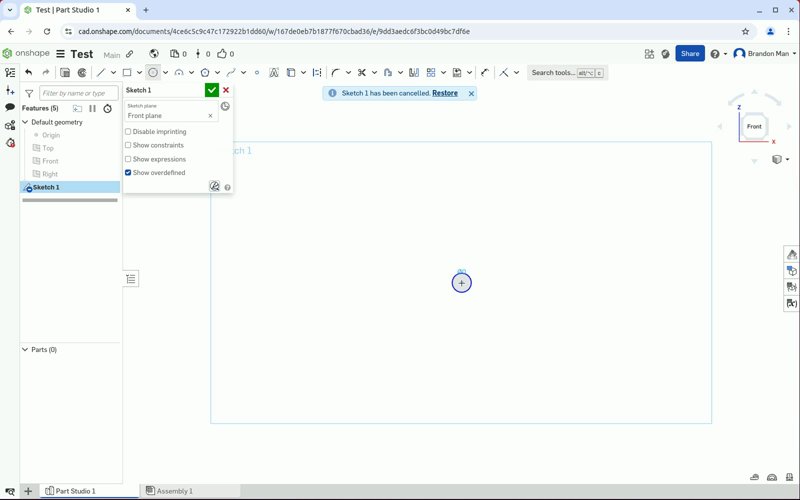
mouse_move(464, 282)
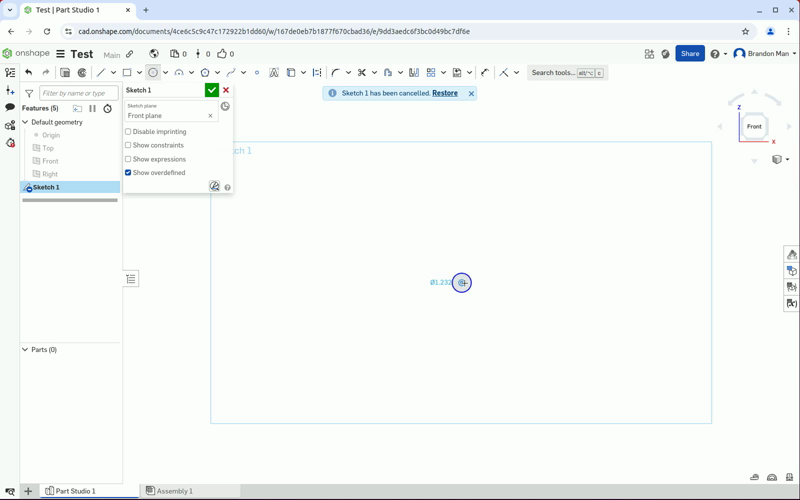
scroll(6)
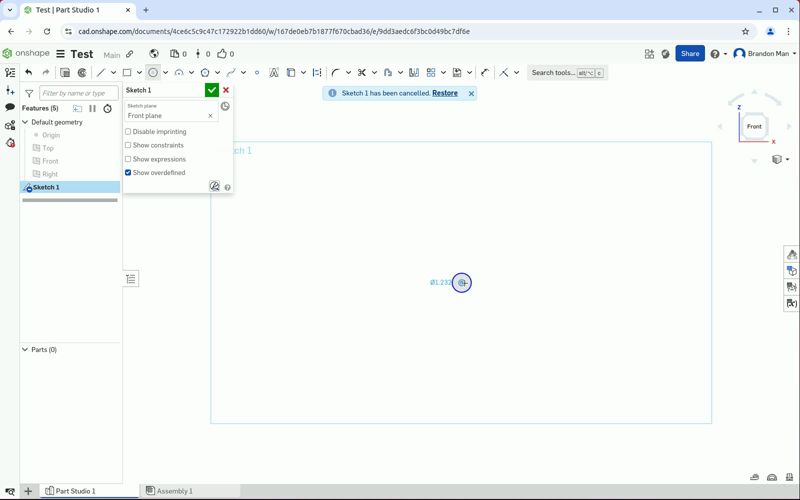
scroll(6)
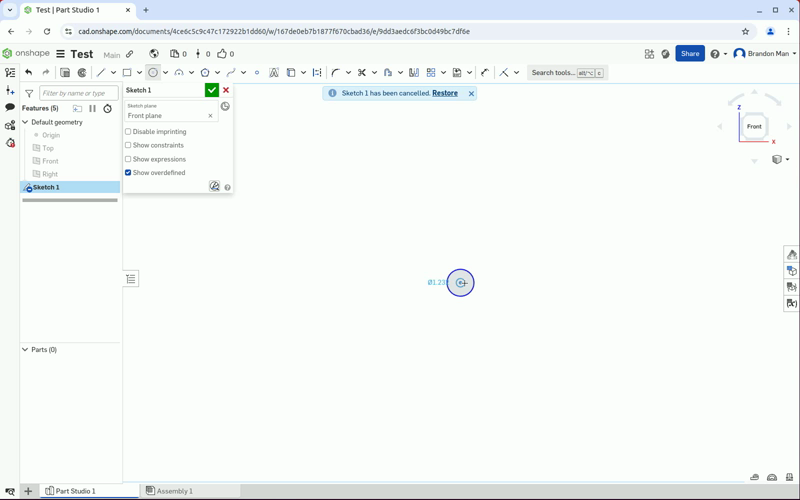
scroll(6)
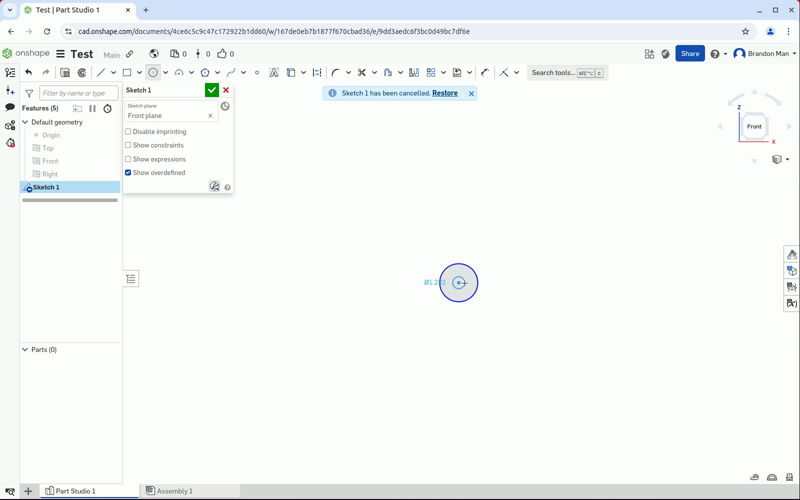
scroll(6)
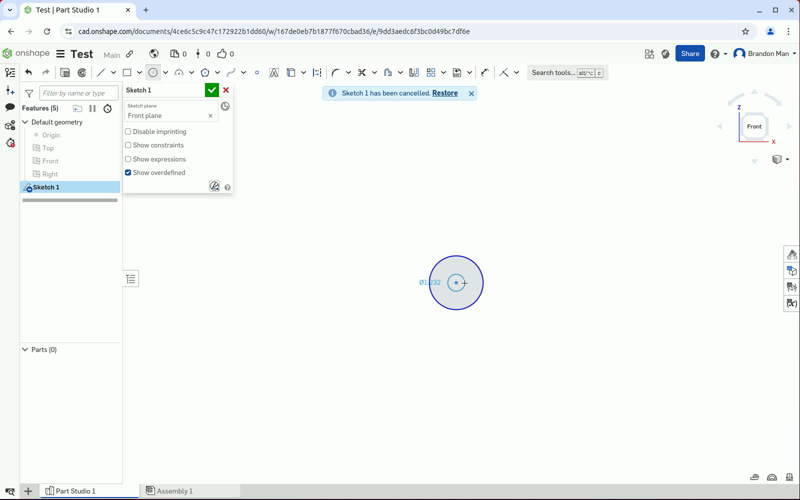
scroll(6)
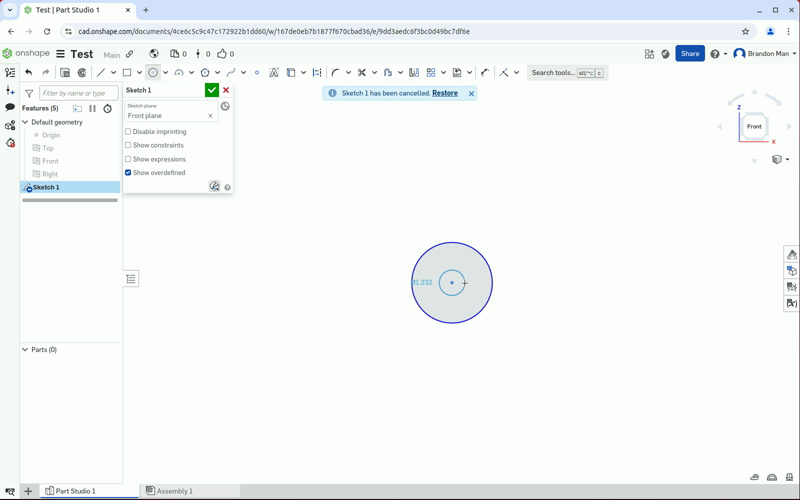
scroll(6)
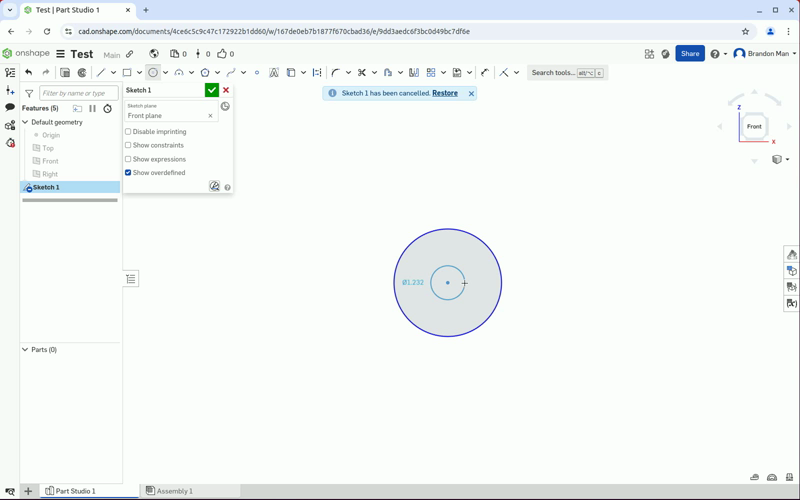
scroll(6)
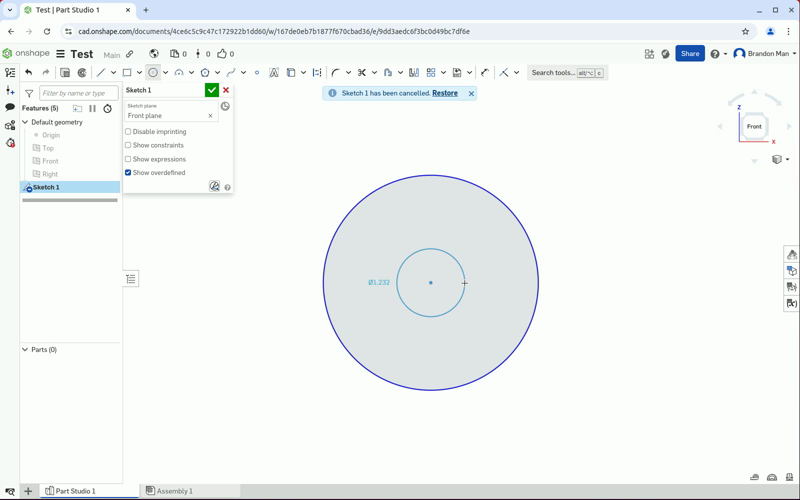
click(464, 282)
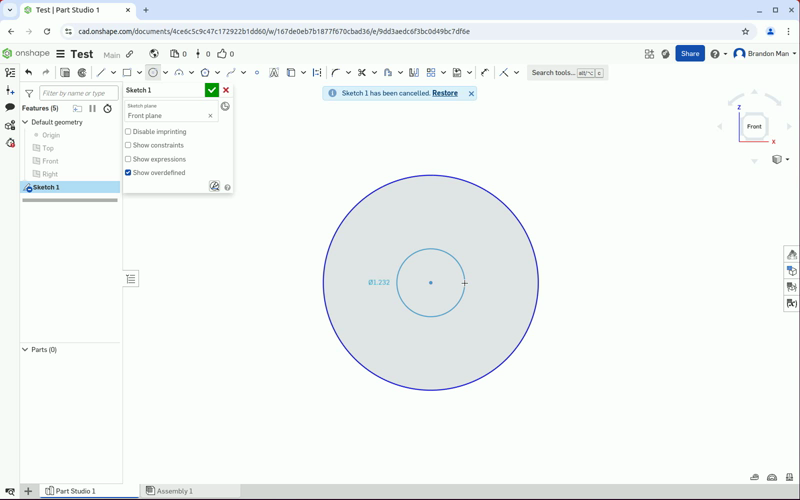
scroll(-6)
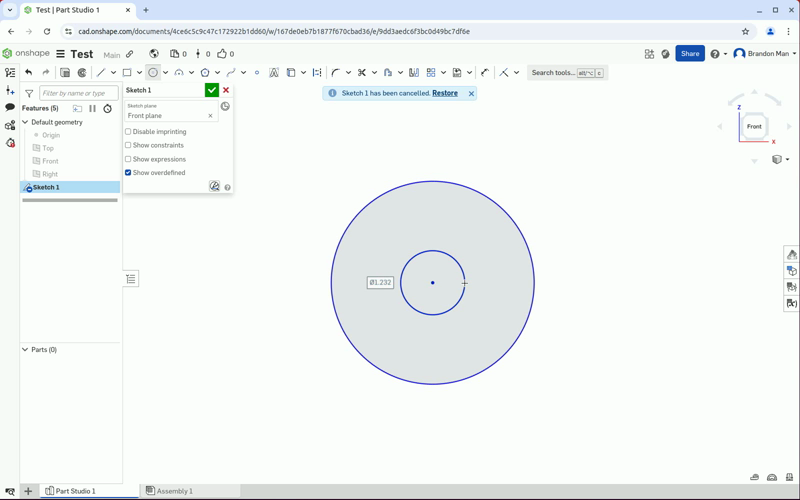
scroll(-6)
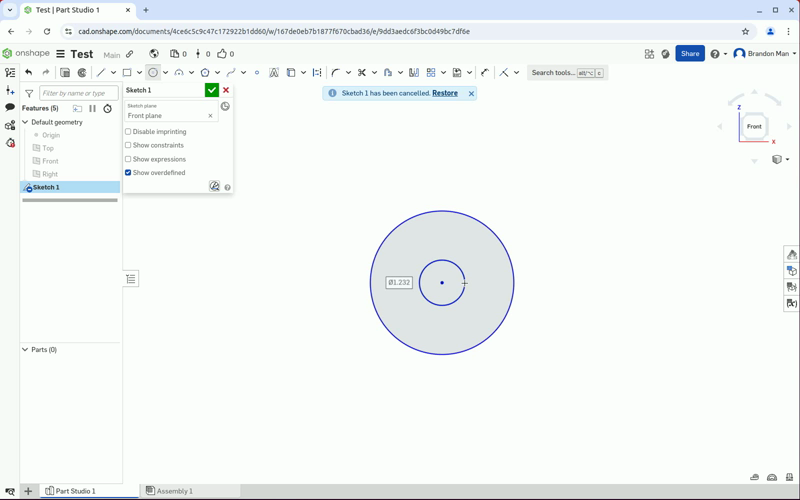
scroll(-6)
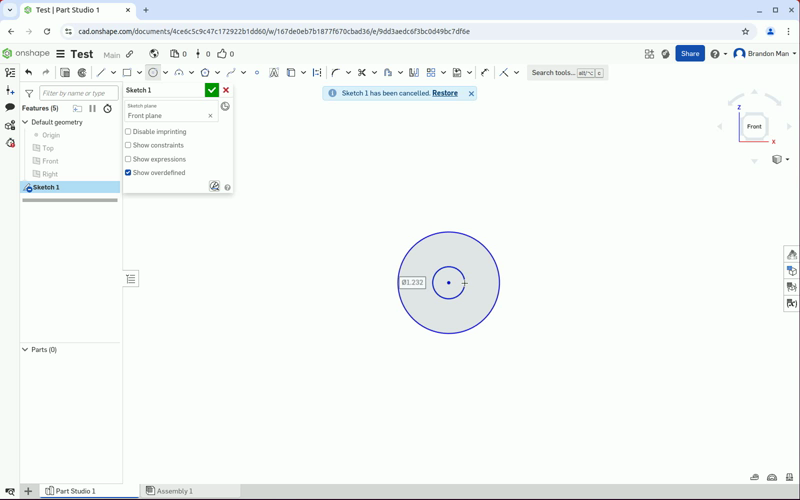
scroll(-6)
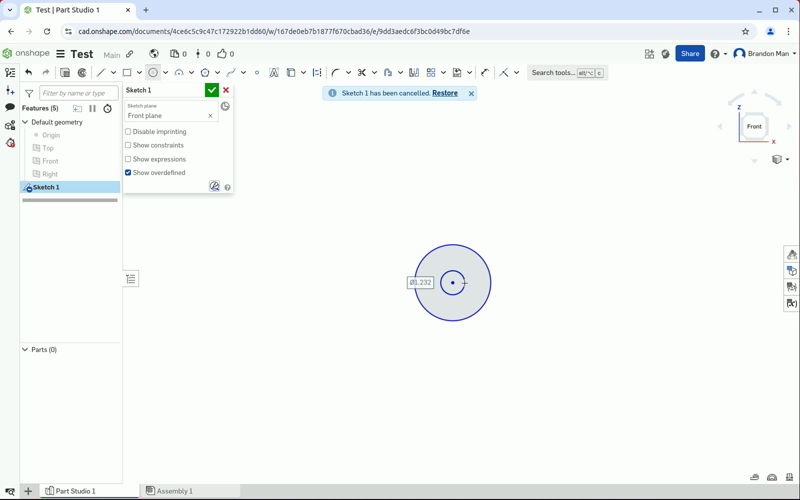
scroll(-6)
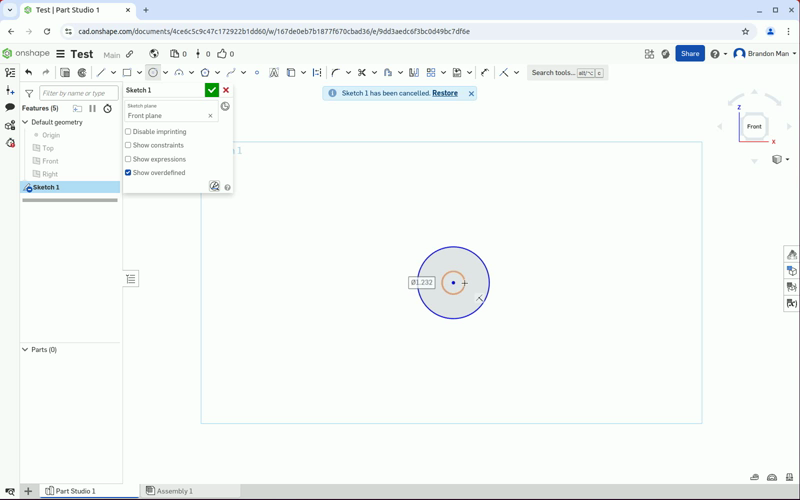
scroll(-6)
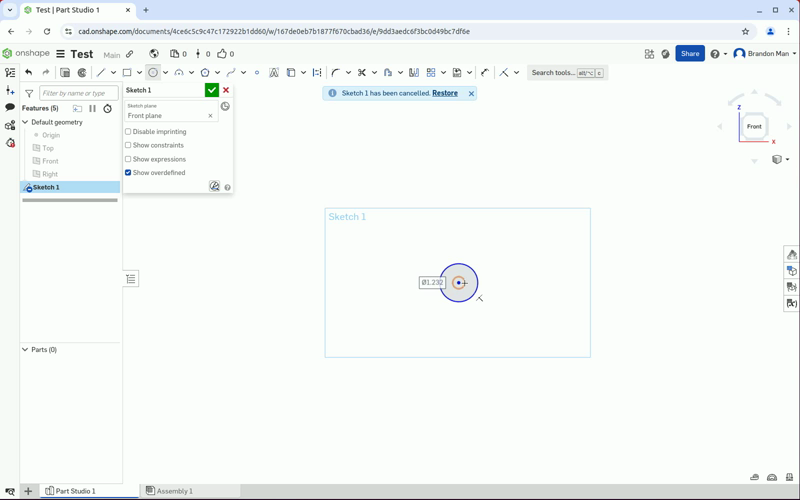
scroll(-6)
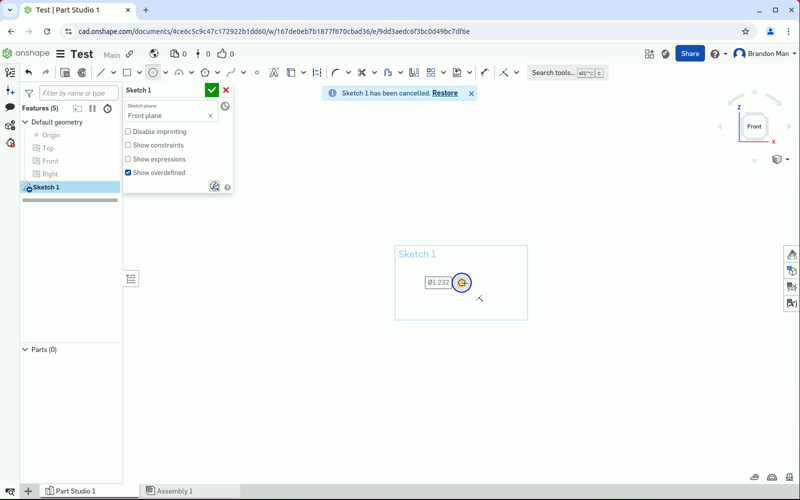
key(esc)
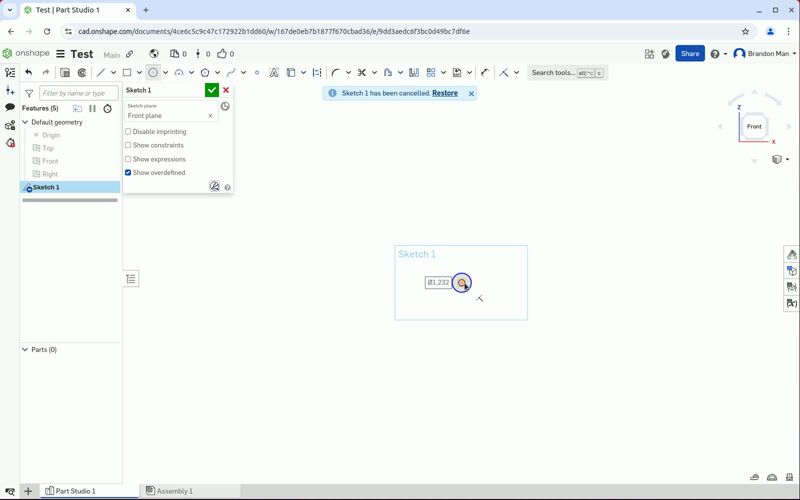
mouse_move(458, 278)
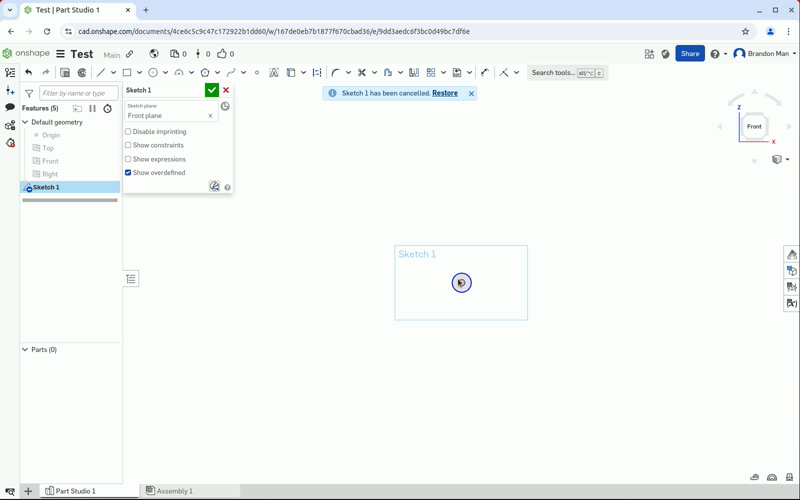
scroll(6)
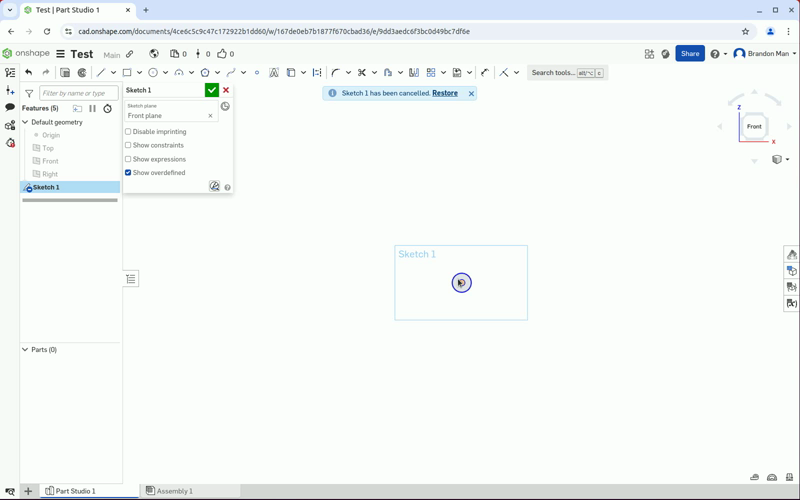
scroll(6)
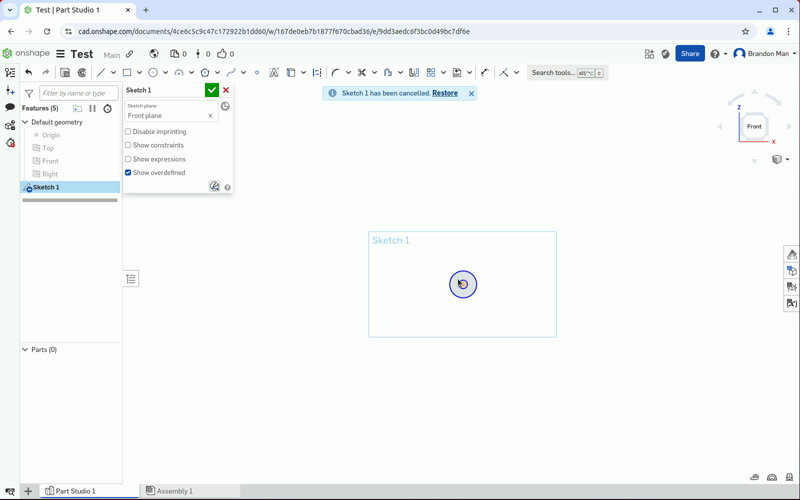
scroll(6)
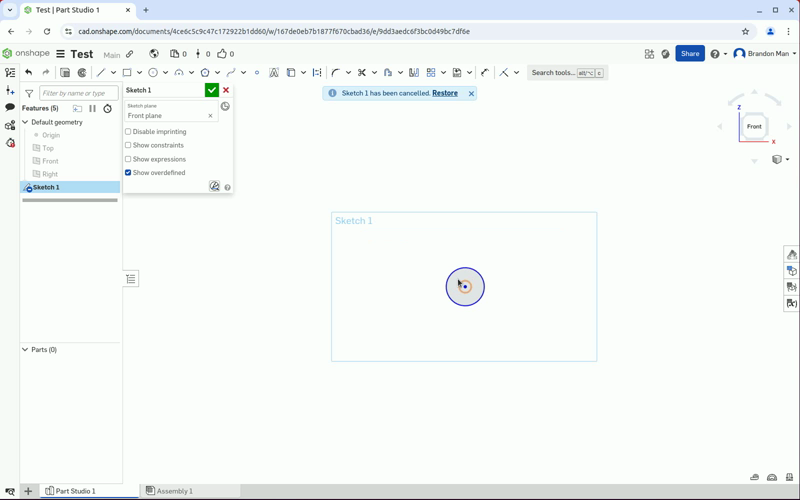
scroll(6)
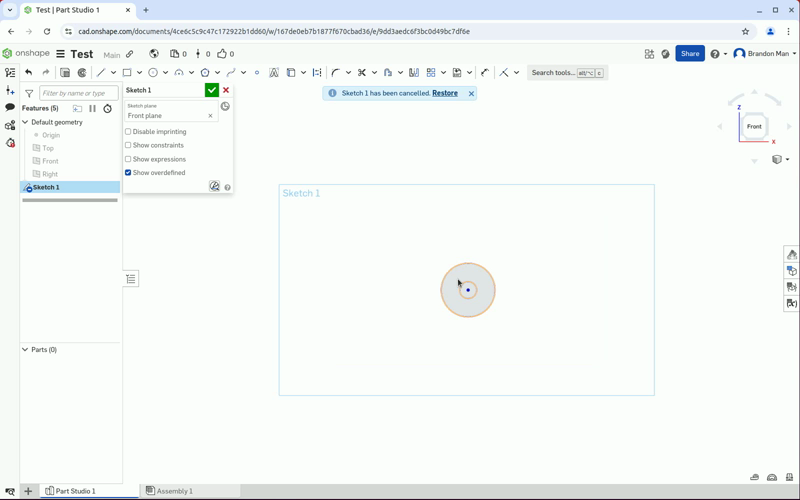
scroll(6)
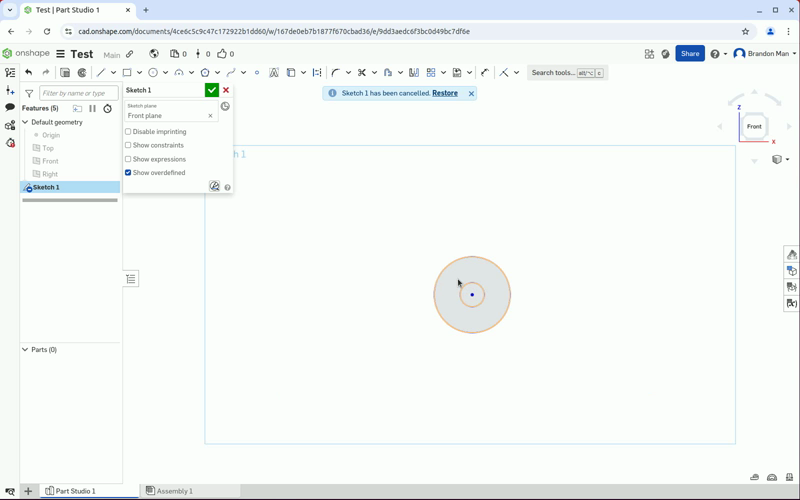
scroll(6)
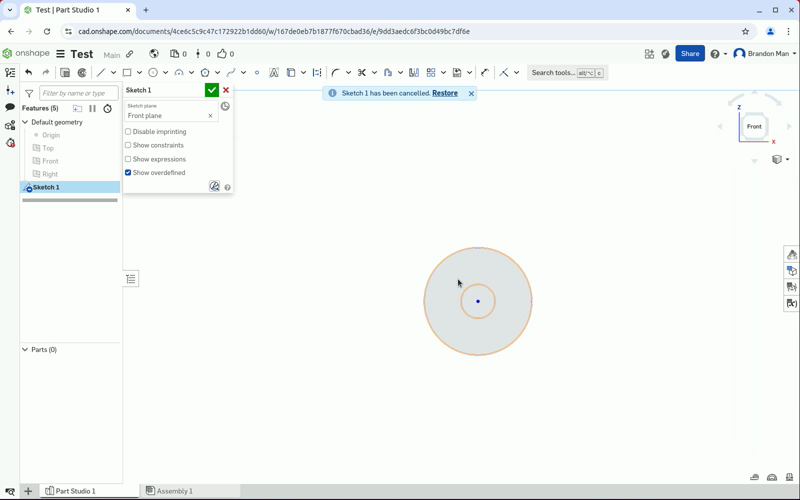
scroll(6)
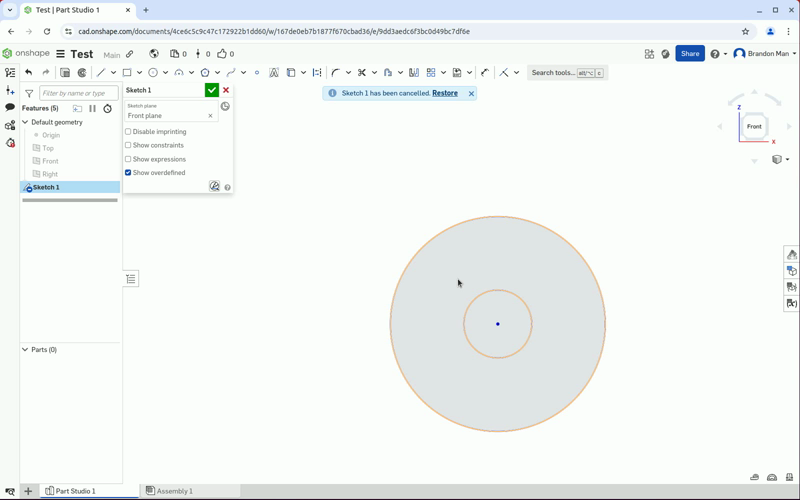
click(458, 278)
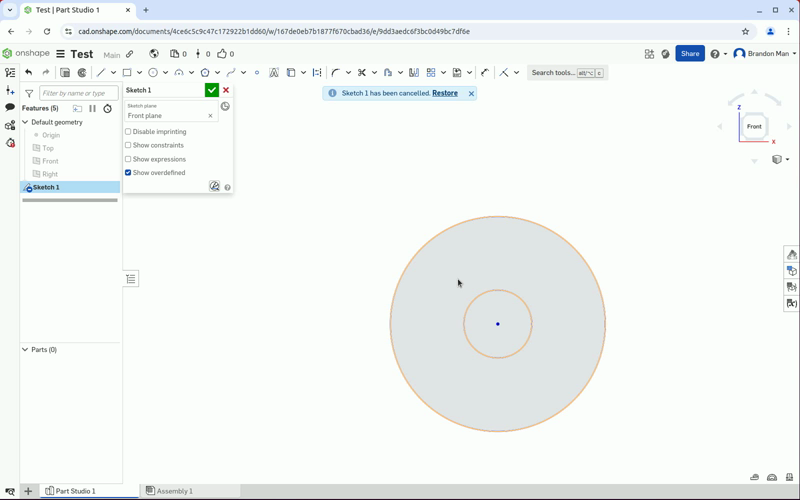
scroll(-6)
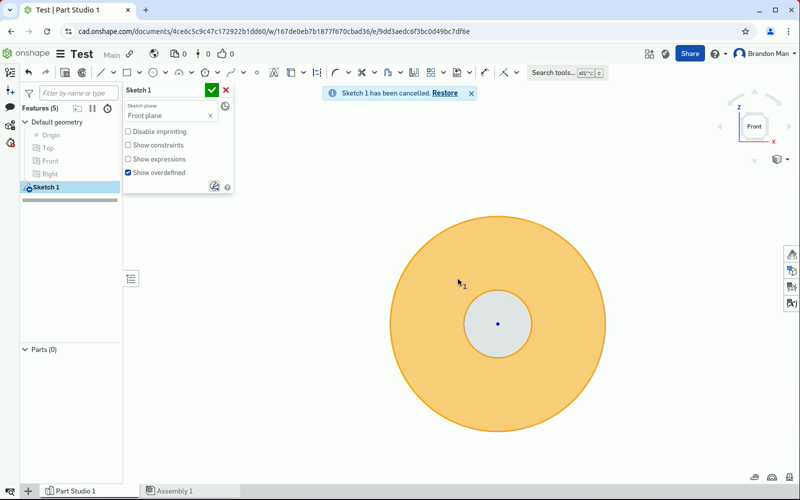
scroll(-6)
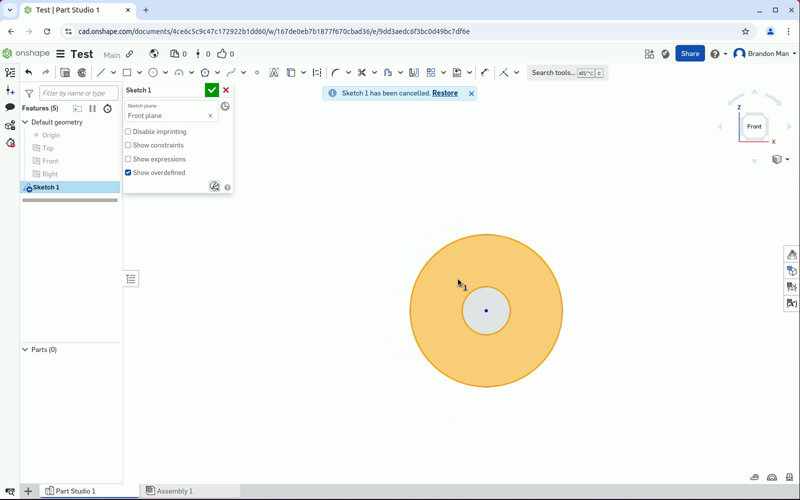
scroll(-6)
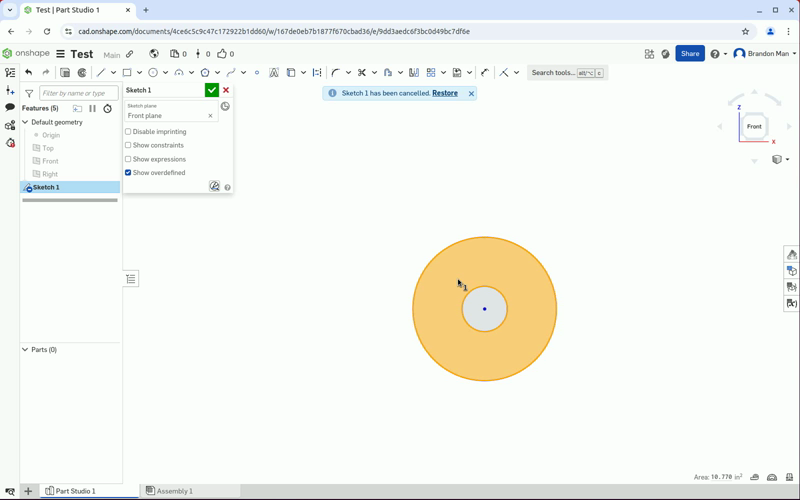
scroll(-6)
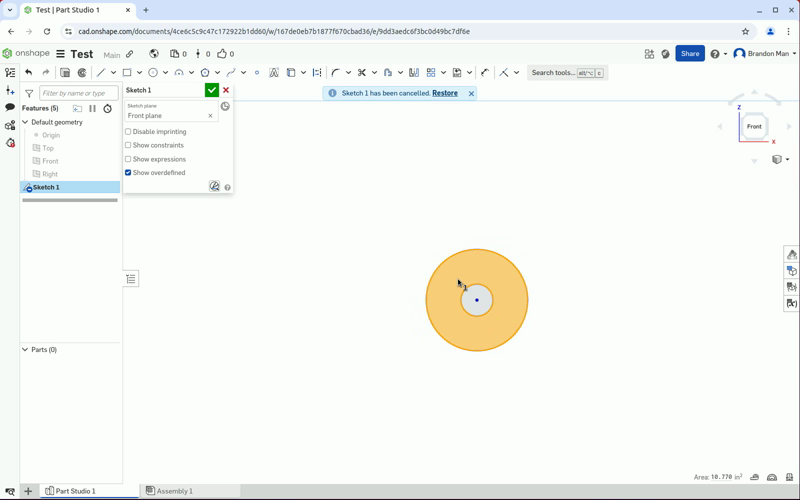
scroll(-6)
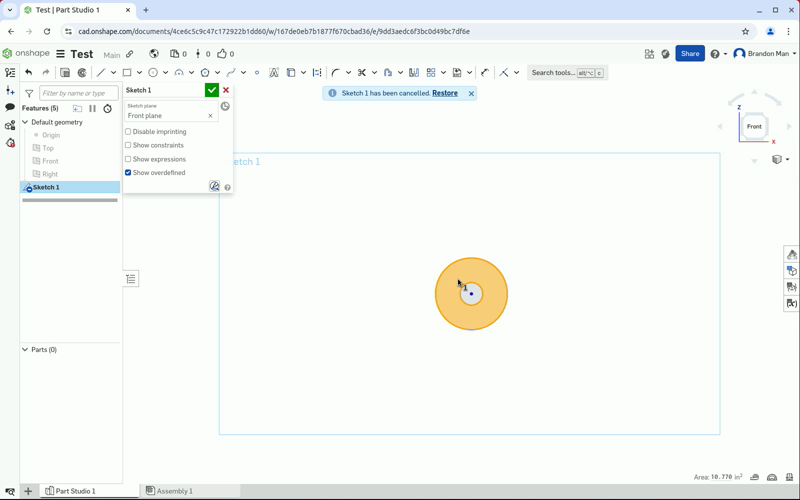
scroll(-6)
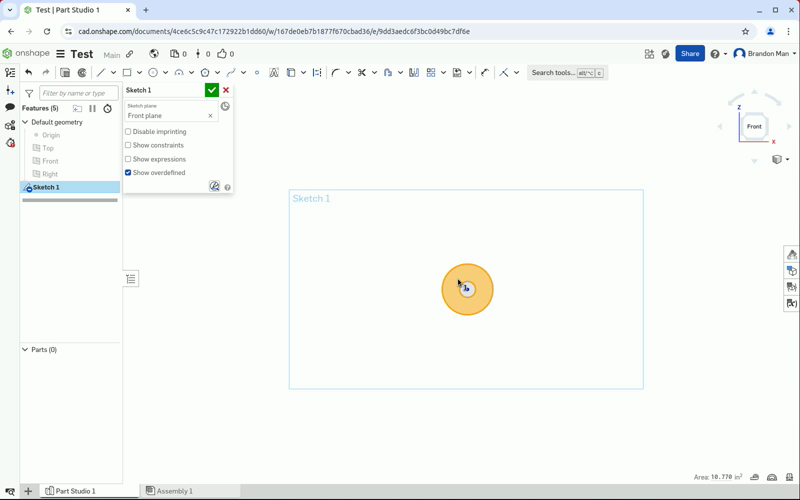
scroll(-6)
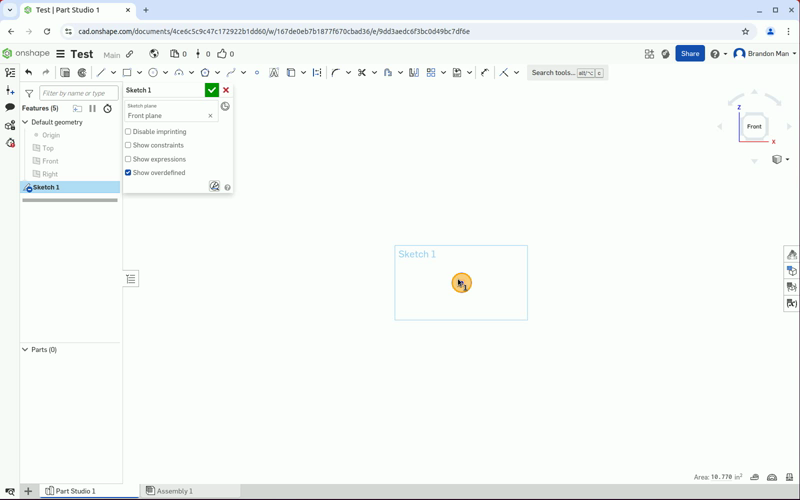
mouse_move(73, 352)
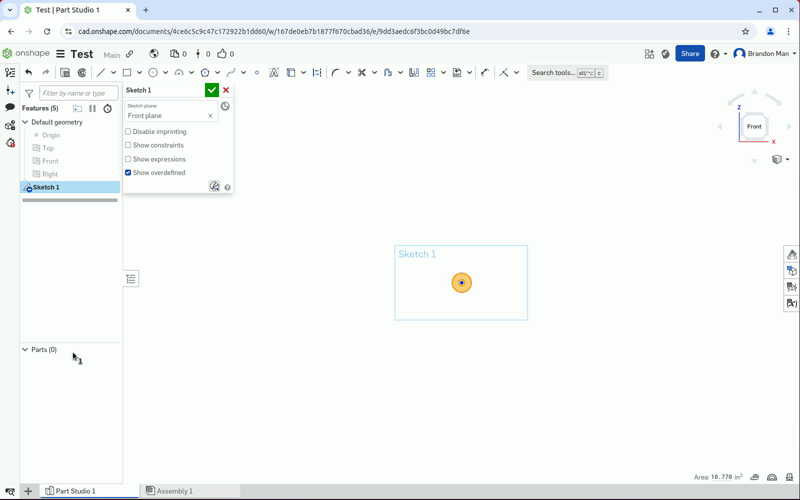
key(shift+y)
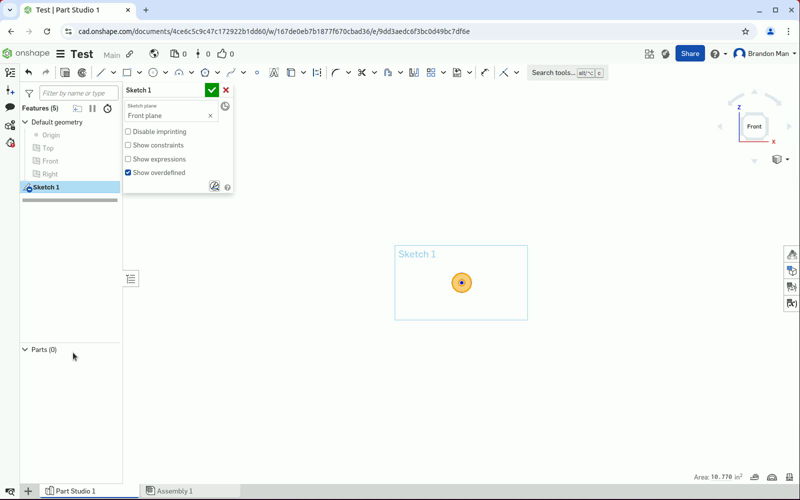
key(shift+e)
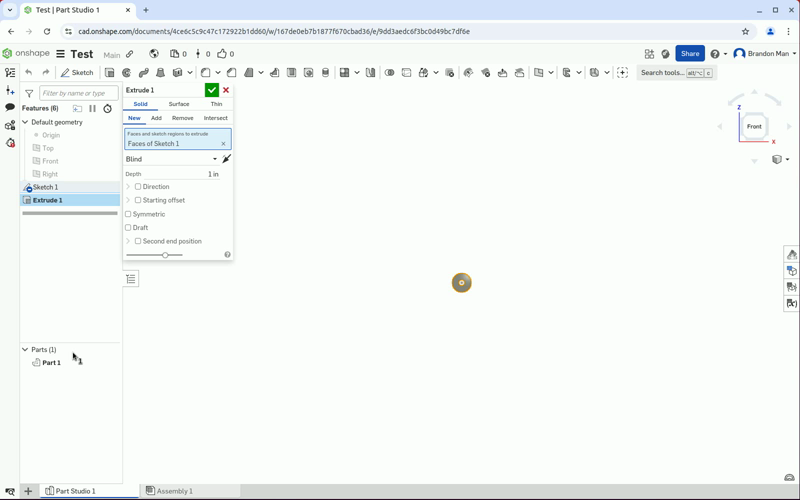
mouse_move(143, 106)
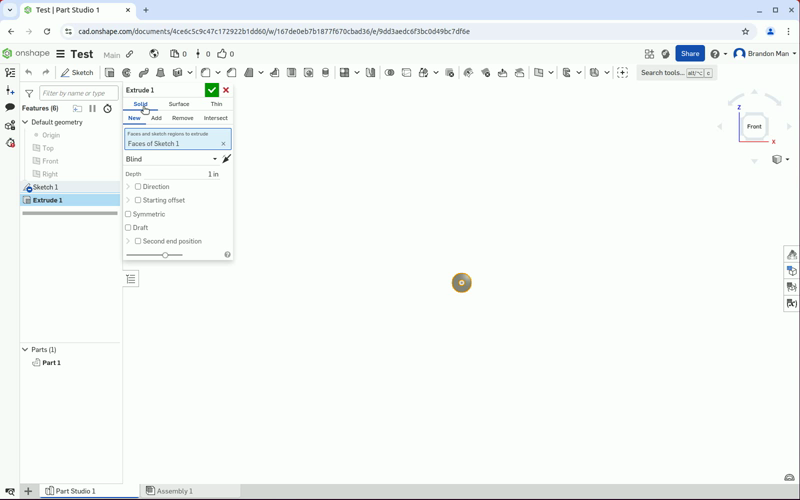
click(143, 106)
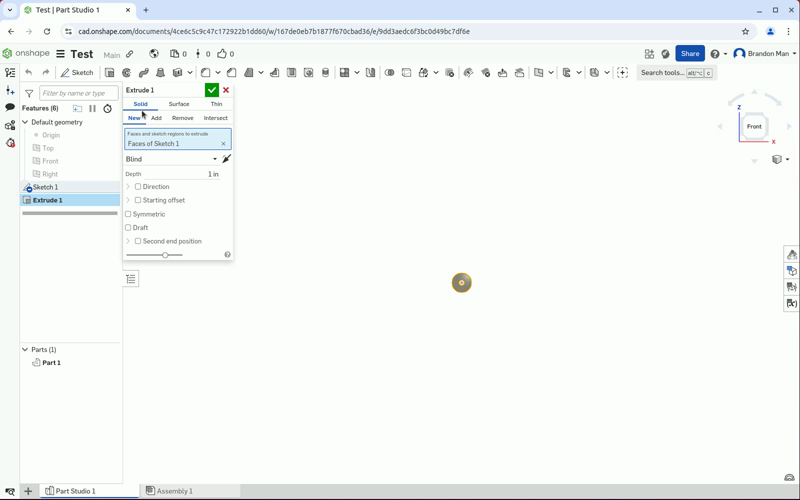
mouse_move(137, 120)
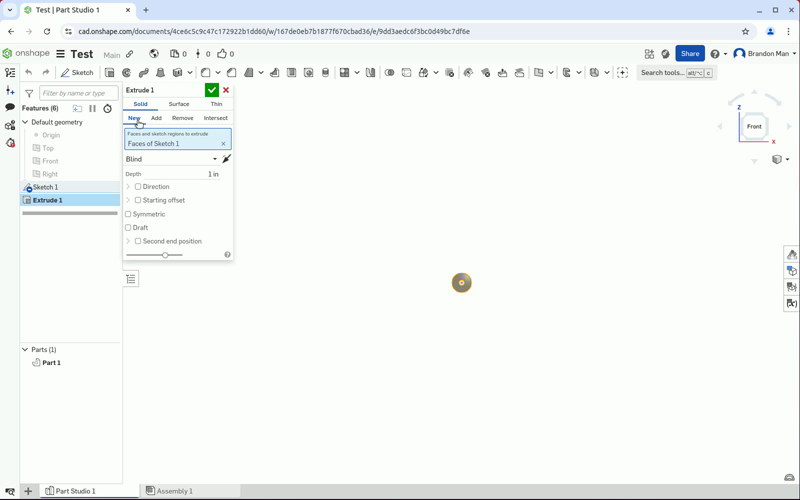
click(137, 120)
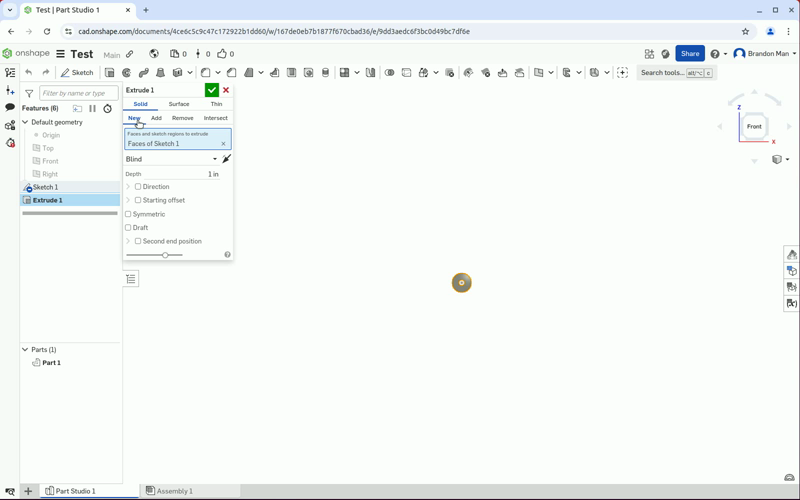
key(tab, 4)
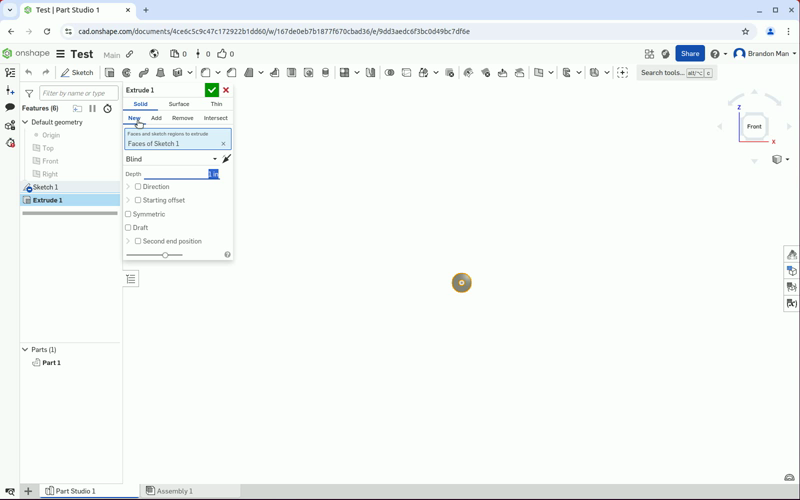
text(0.481)
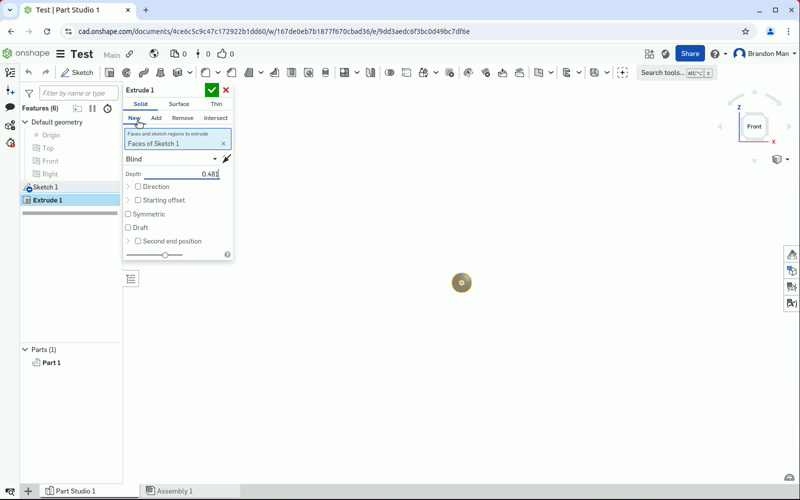
key(enter)
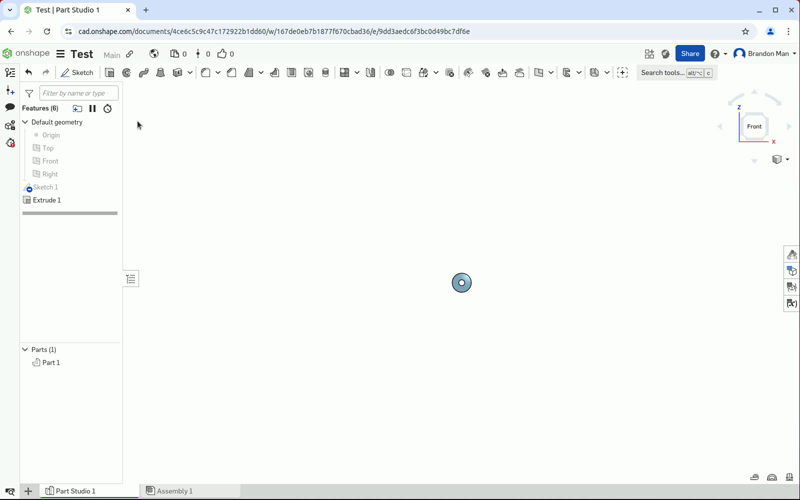
key(shift+h)
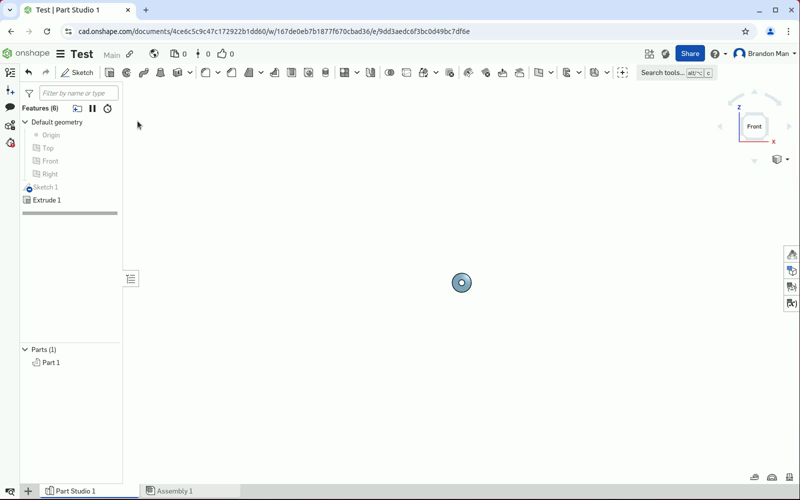
key(shift+h)
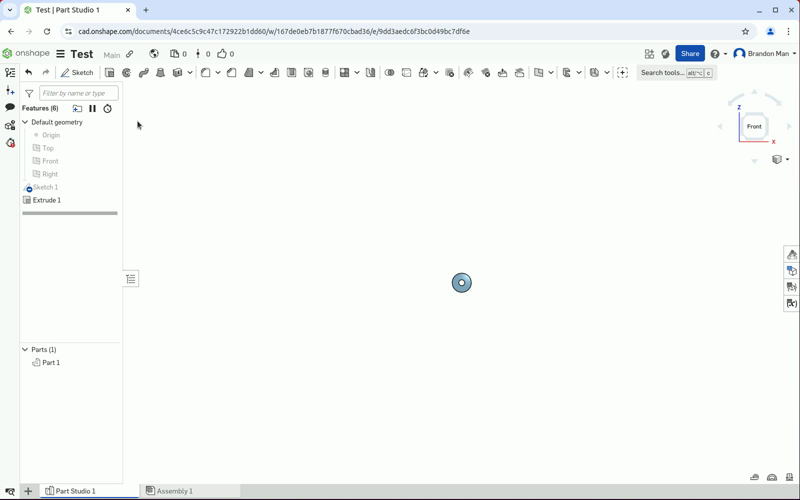
mouse_move(73, 189)
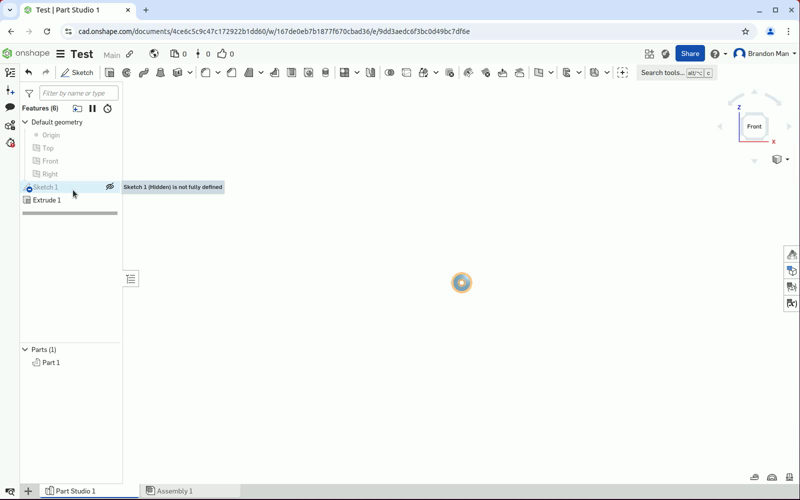
click(73, 189)
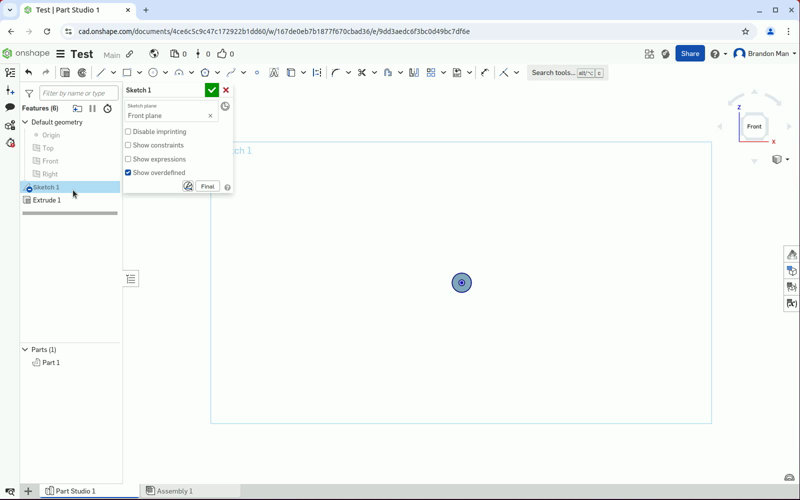
mouse_move(229, 92)
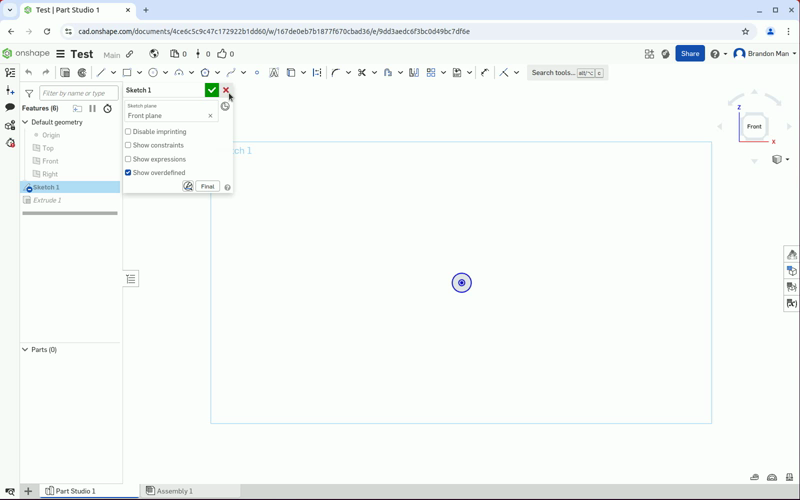
click(229, 92)
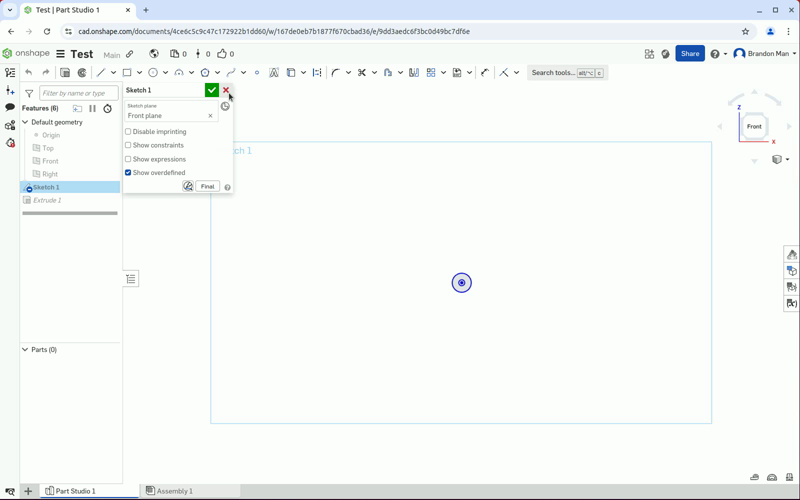
key(shift+s)
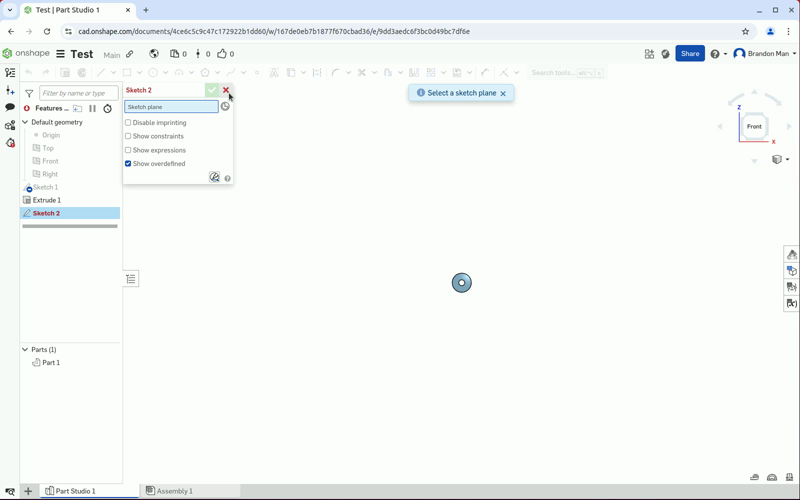
mouse_move(73, 163)
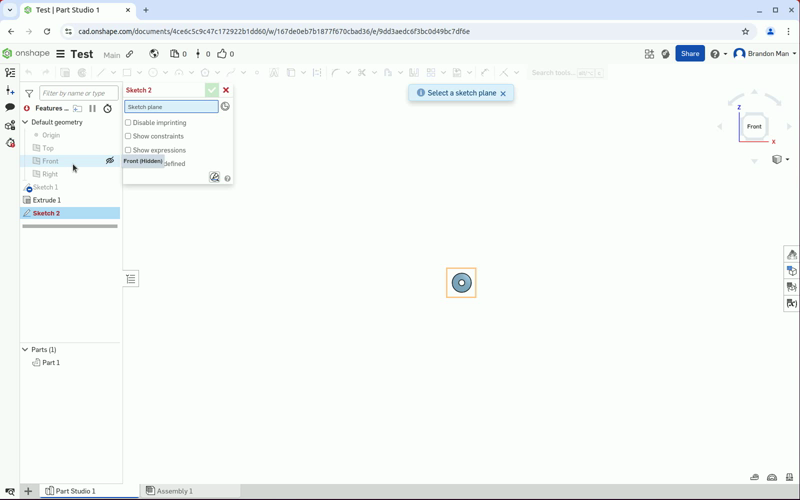
click(73, 163)
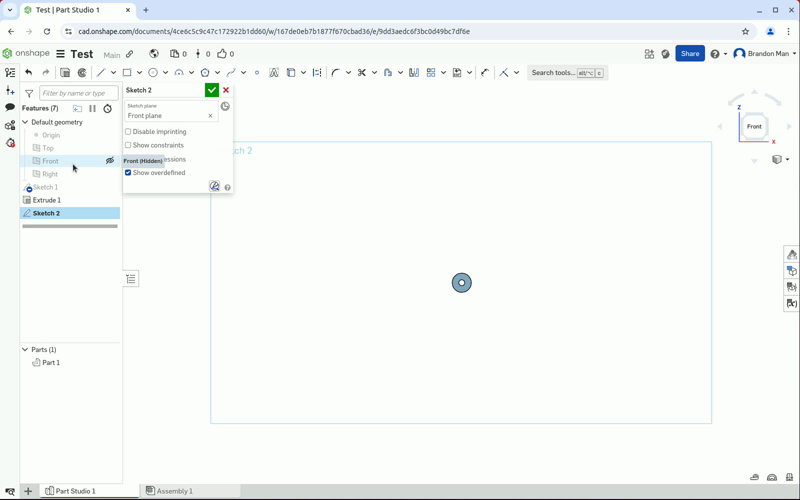
mouse_move(73, 352)
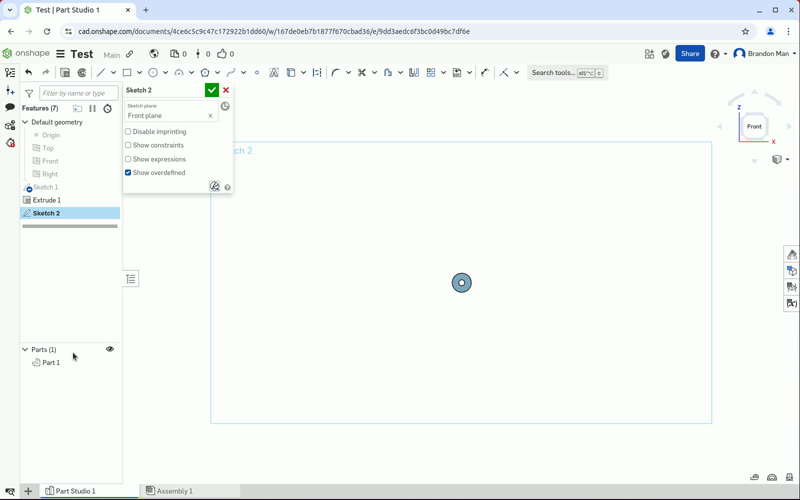
key(y)
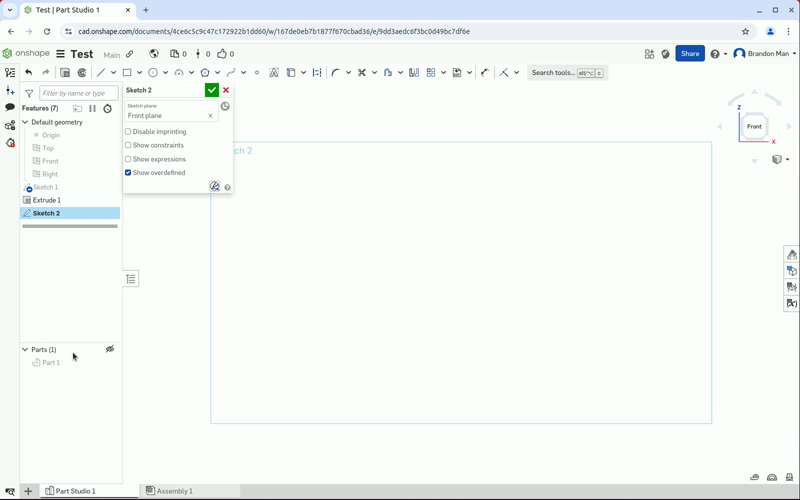
key(c)
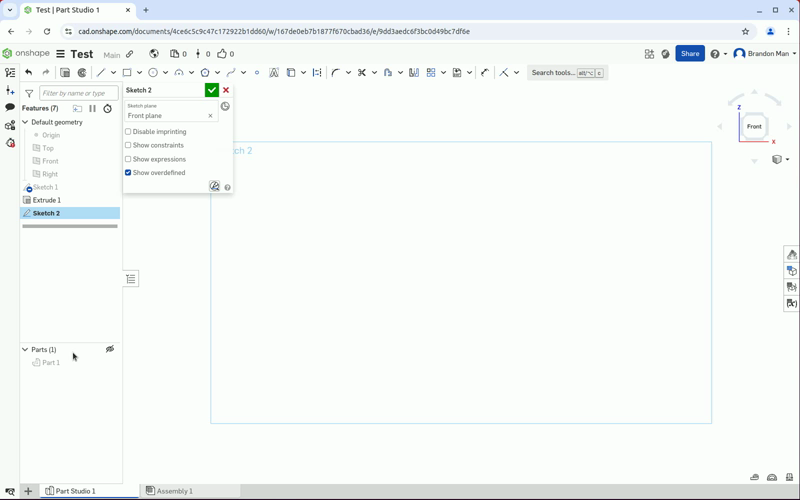
key_down(shift)
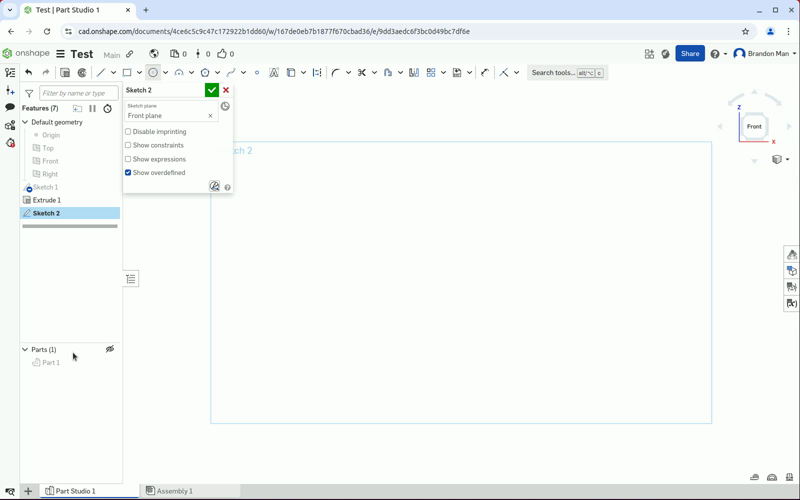
mouse_move(461, 178)
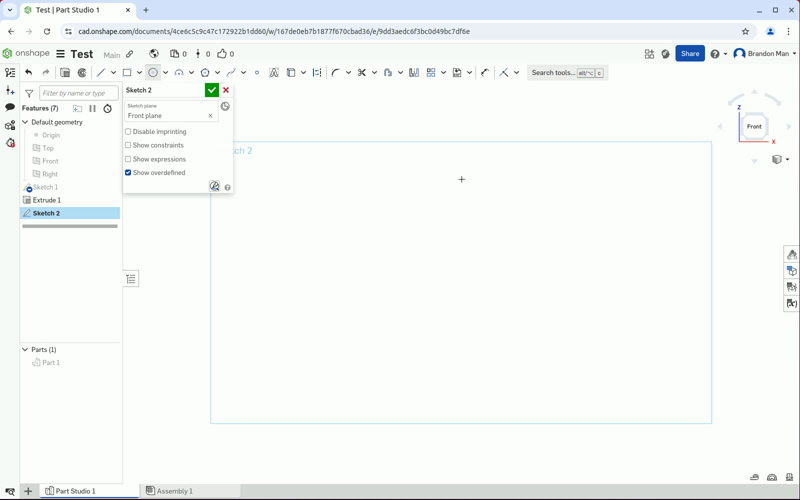
click(461, 178)
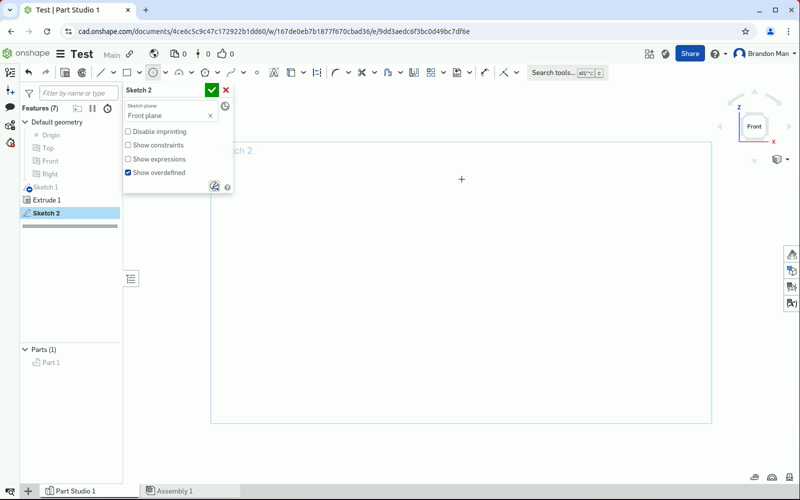
key_up(shift)
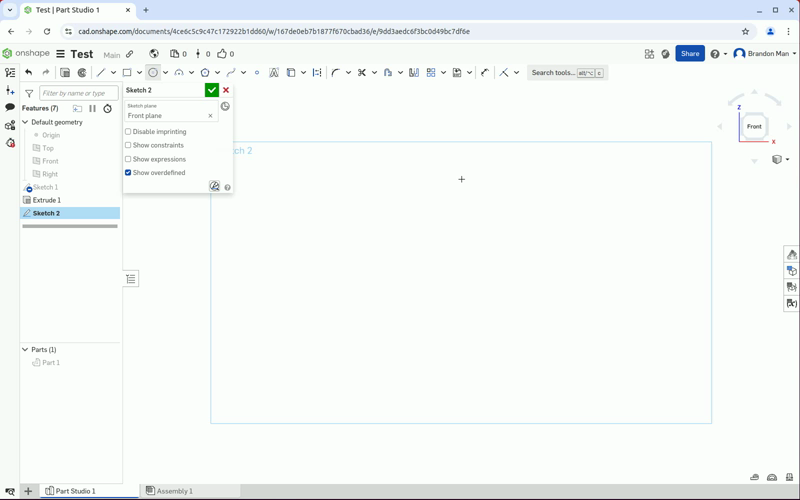
mouse_move(471, 178)
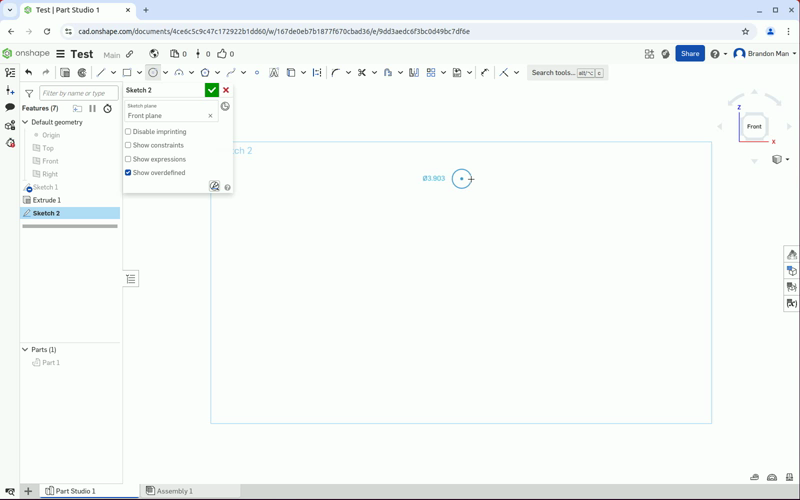
click(471, 178)
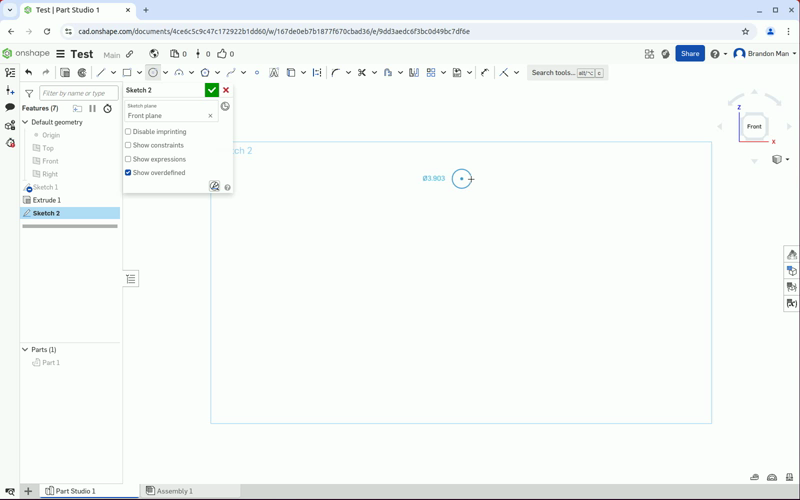
key(esc)
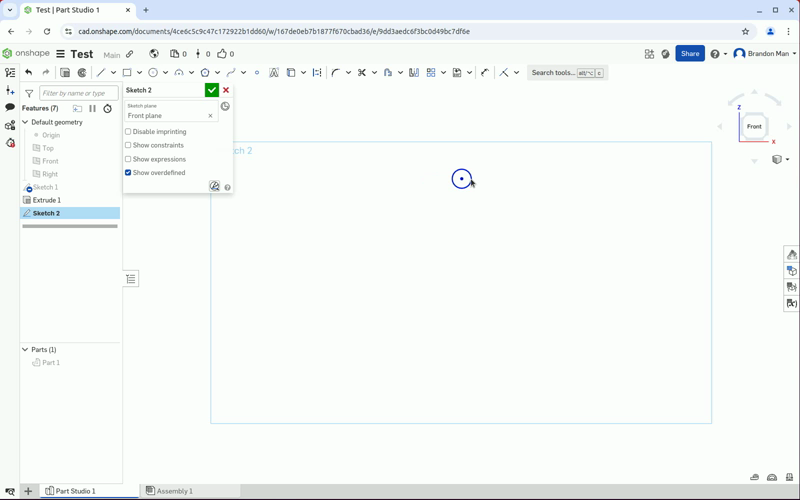
key(c)
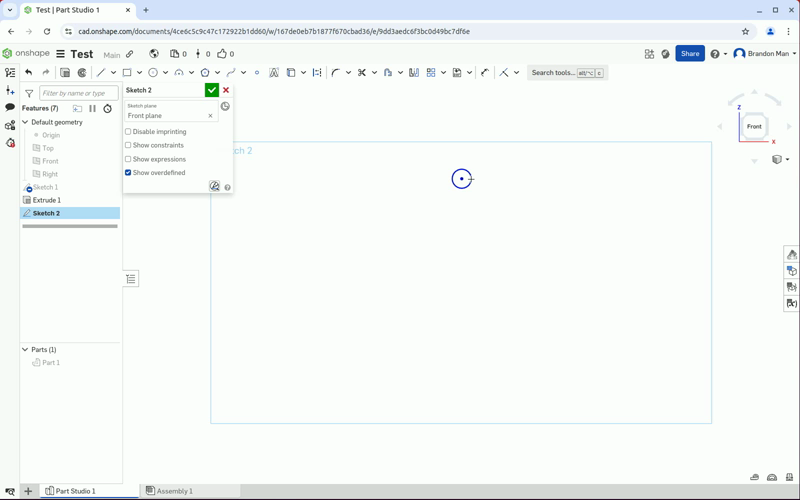
key_down(shift)
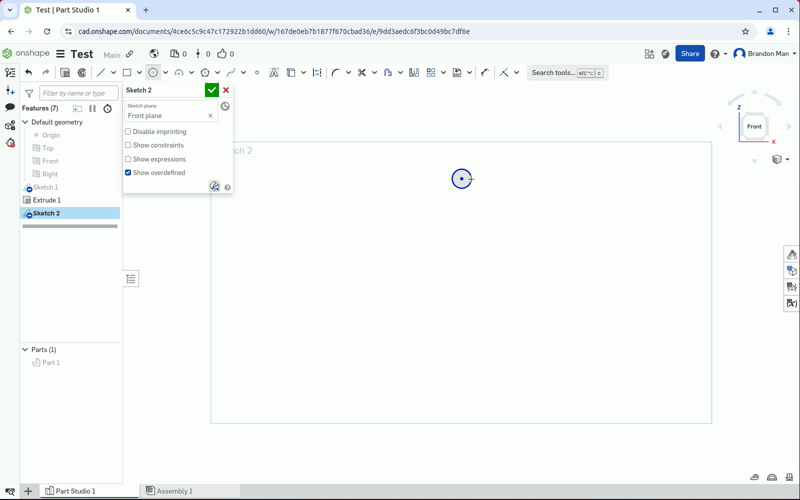
mouse_move(461, 178)
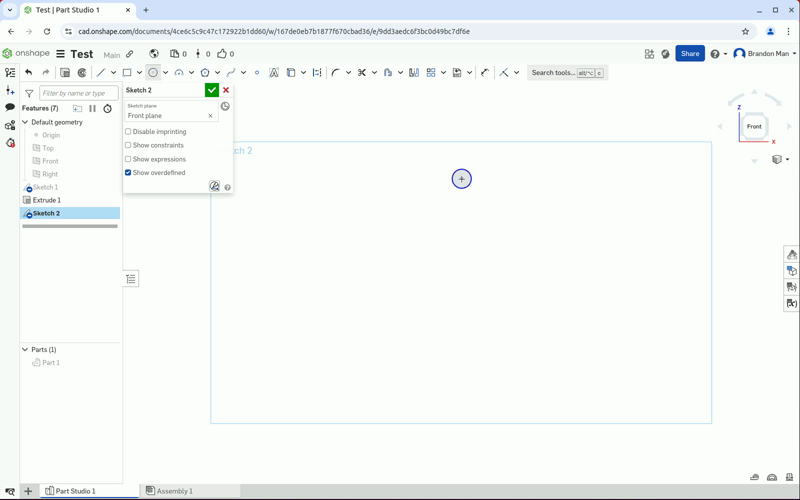
click(461, 178)
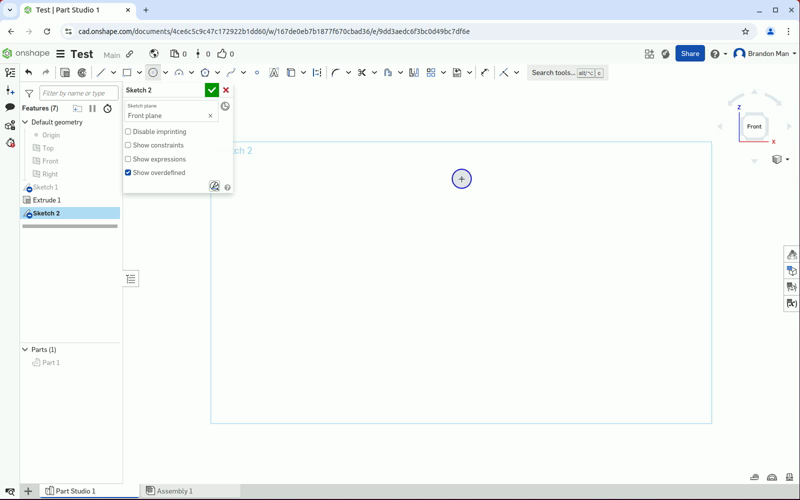
key_up(shift)
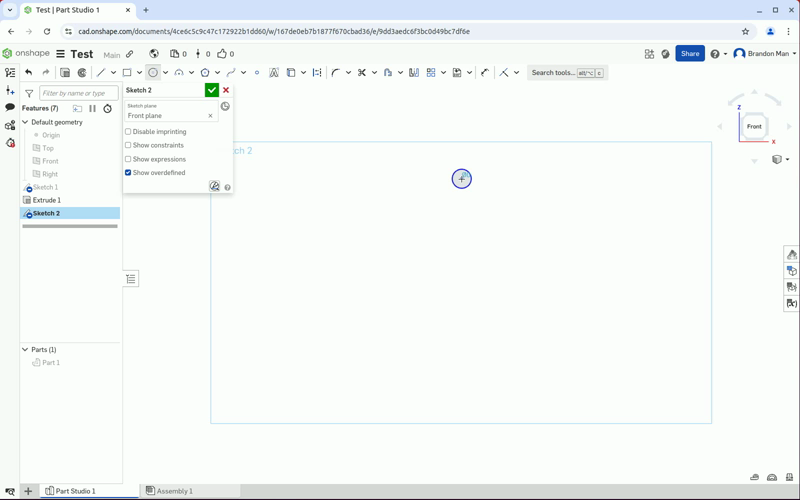
mouse_move(464, 178)
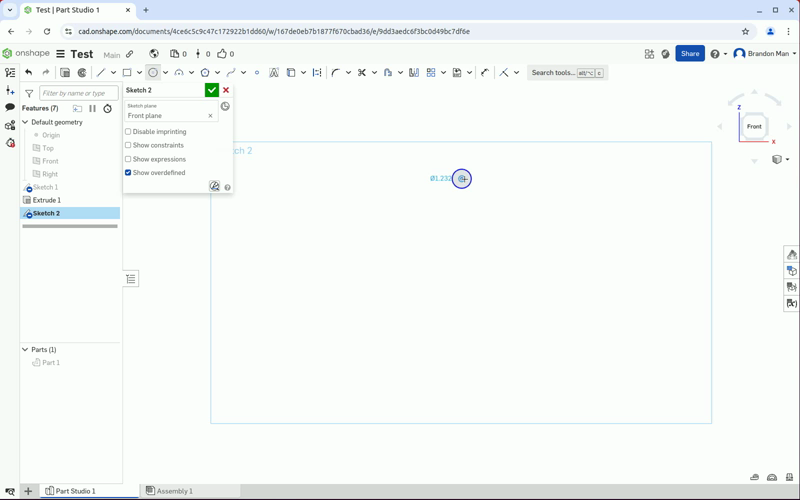
scroll(6)
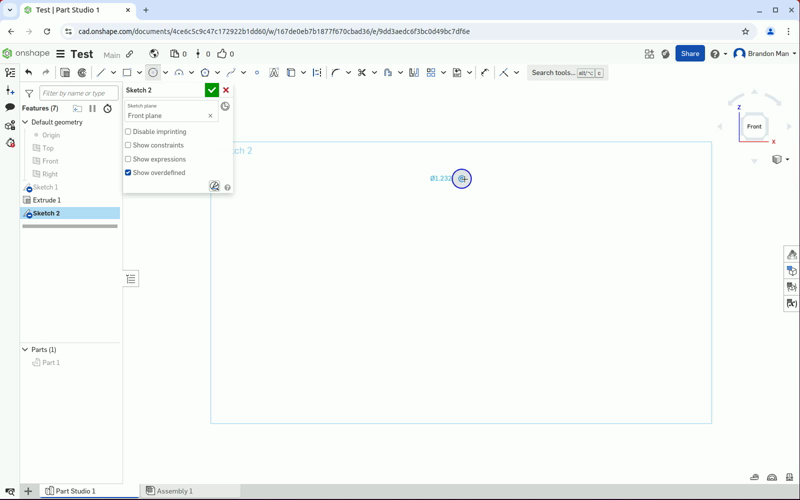
scroll(6)
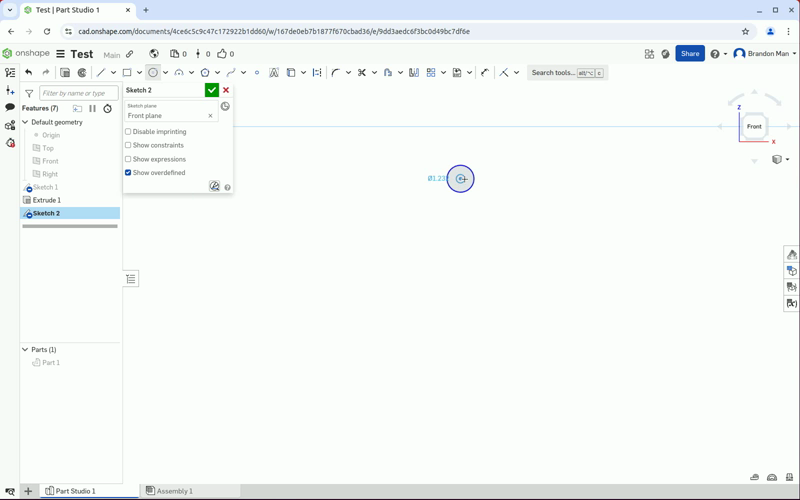
scroll(6)
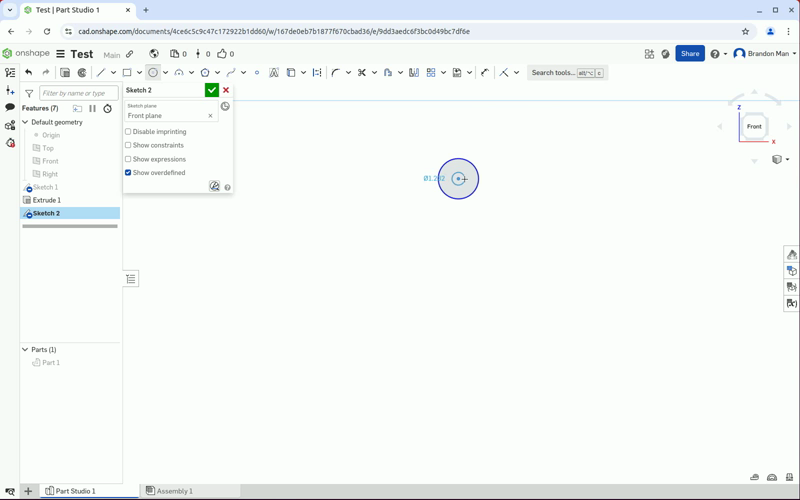
scroll(6)
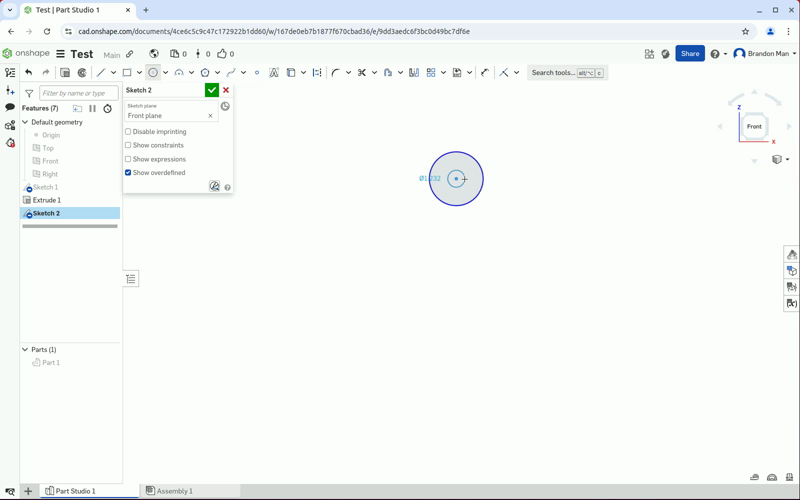
scroll(6)
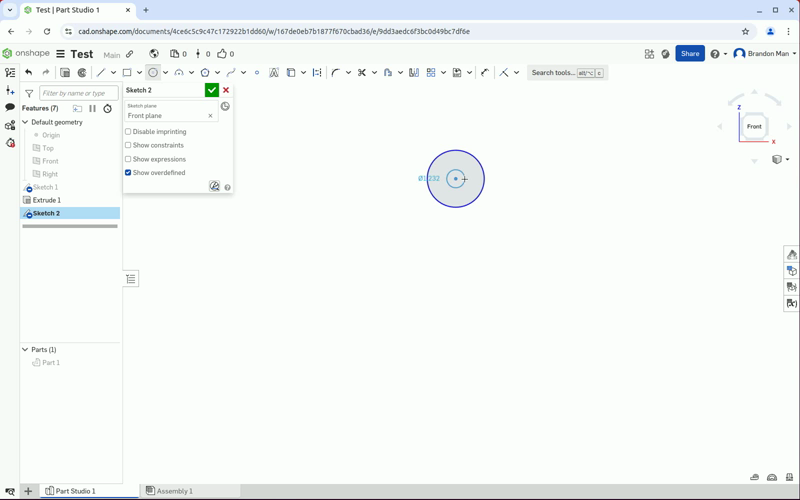
scroll(6)
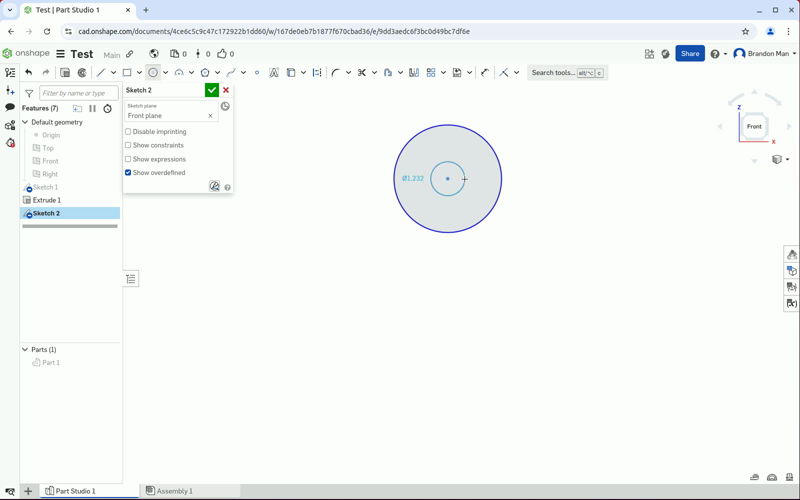
scroll(6)
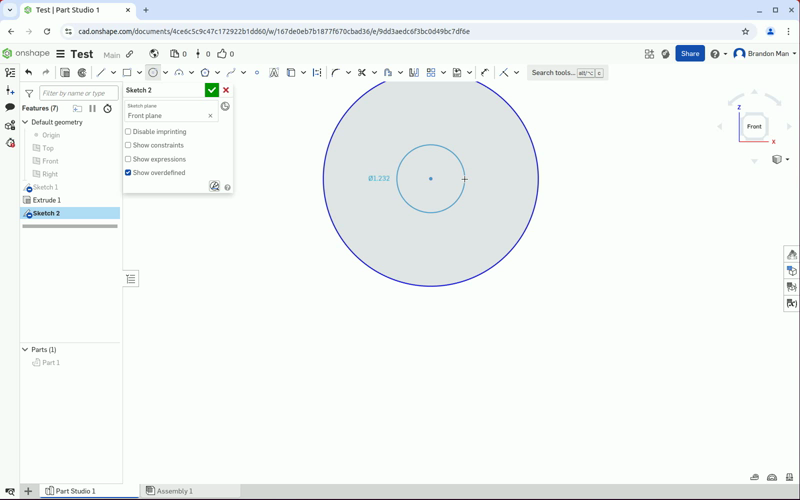
click(464, 178)
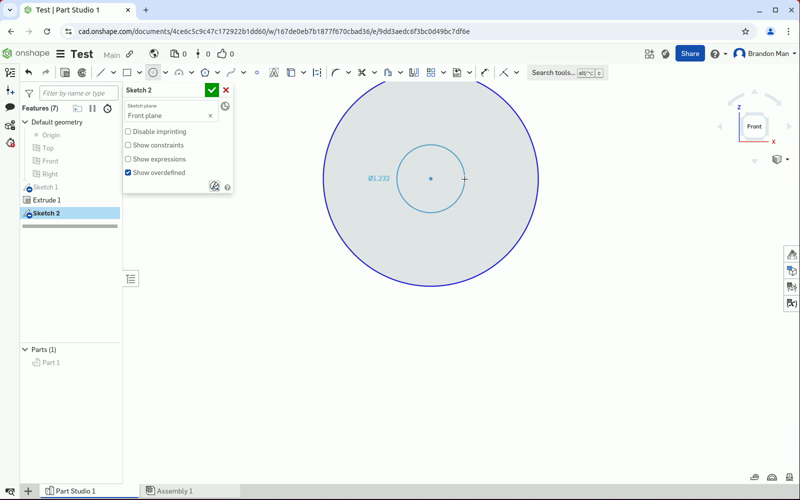
scroll(-6)
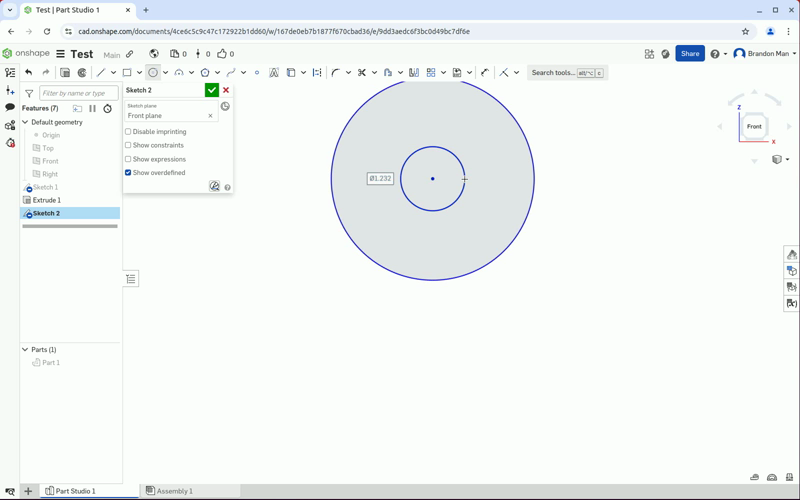
scroll(-6)
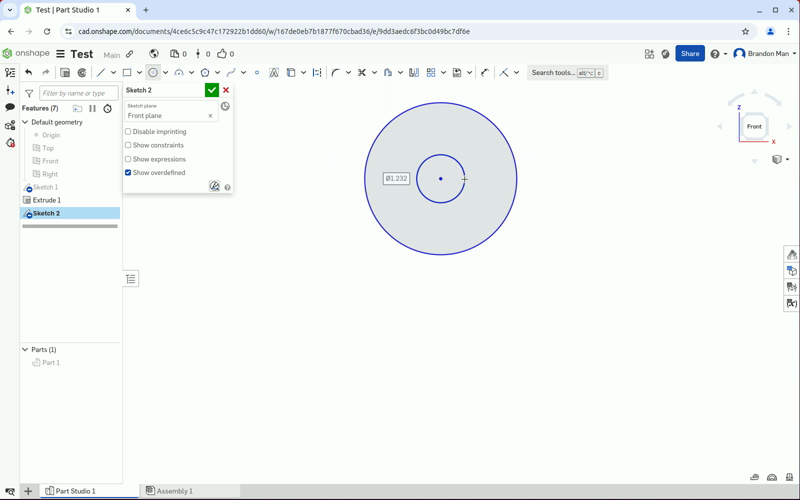
scroll(-6)
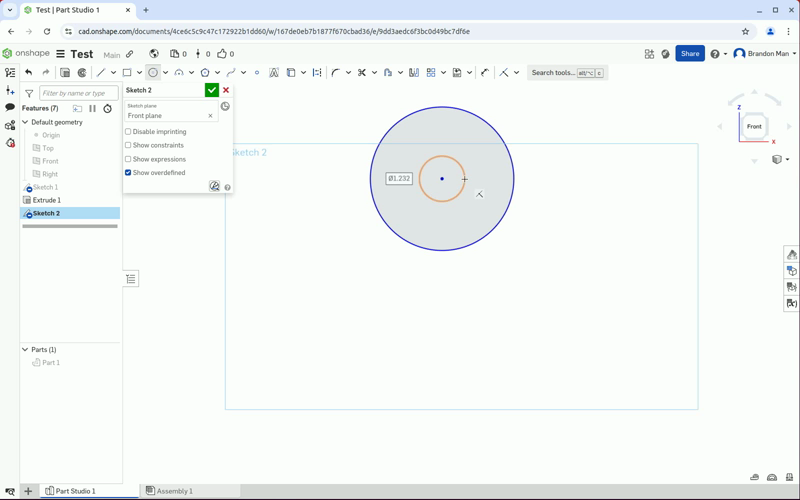
scroll(-6)
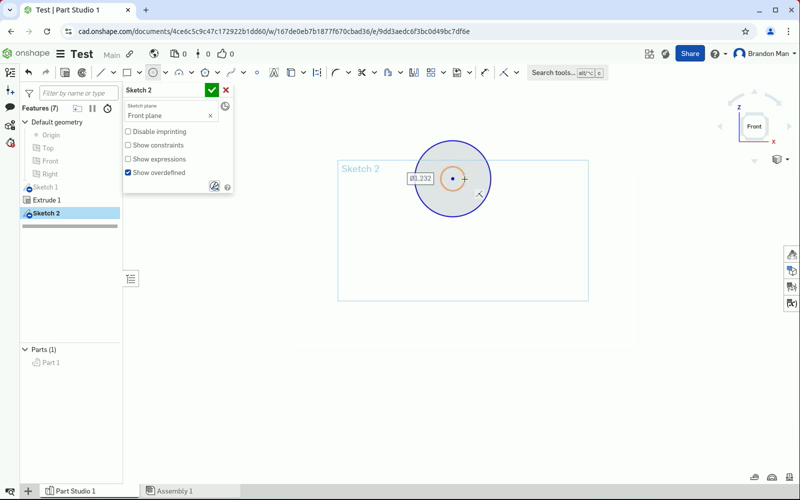
scroll(-6)
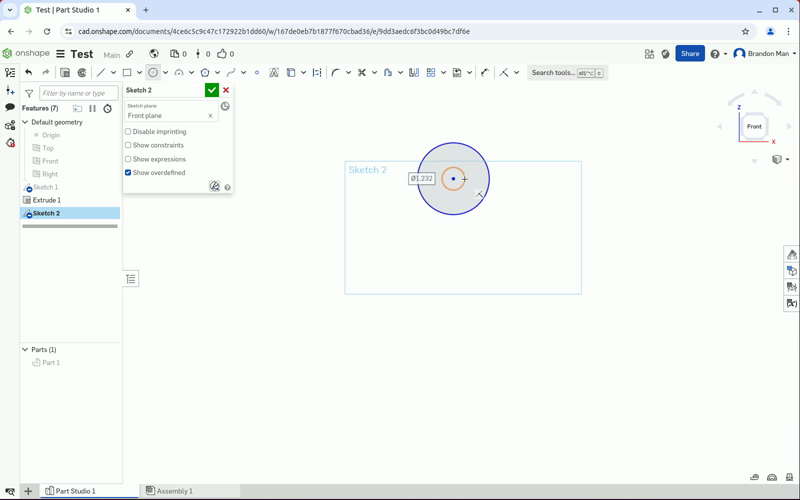
scroll(-6)
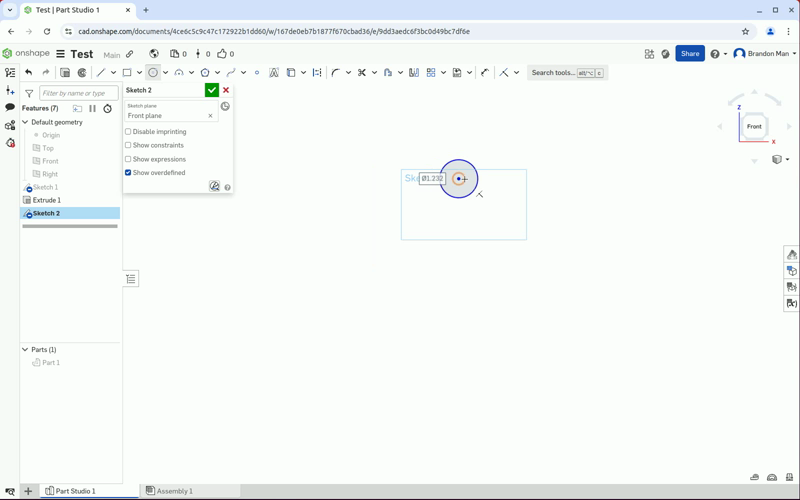
scroll(-6)
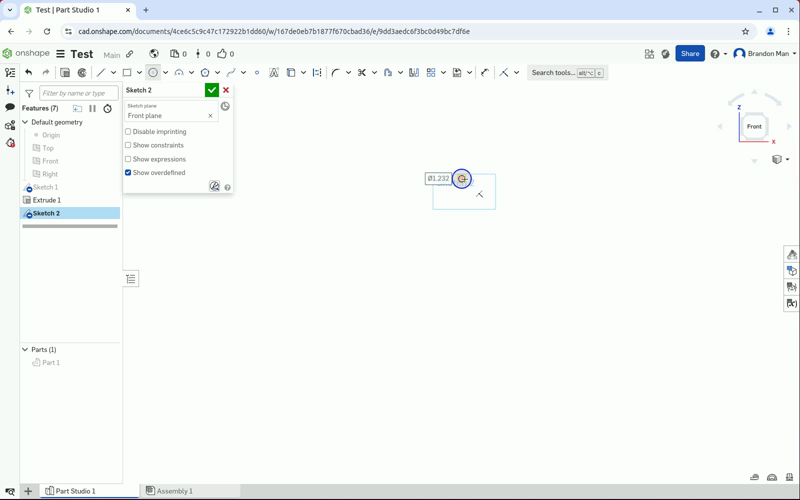
key(esc)
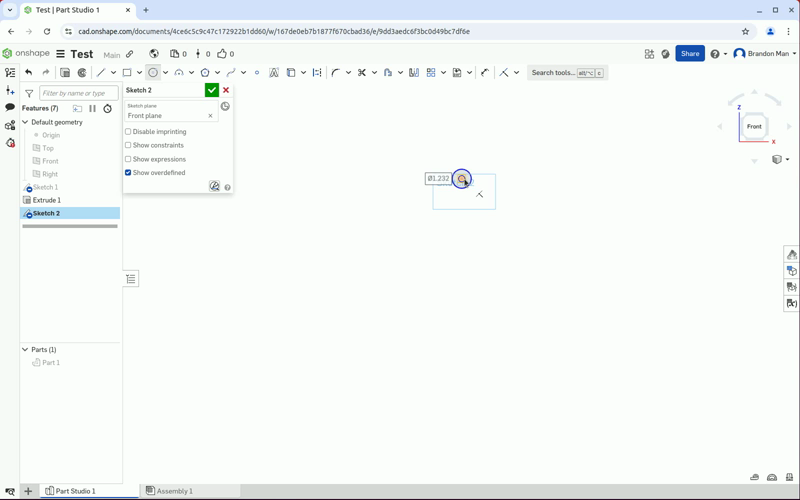
mouse_move(467, 182)
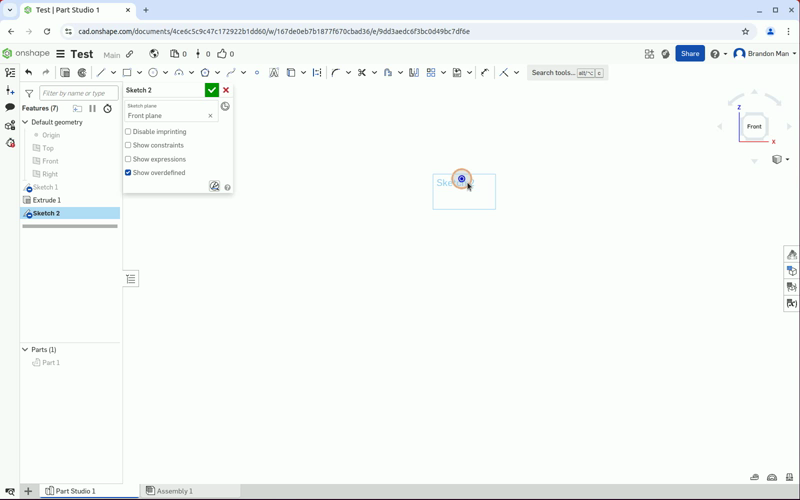
scroll(6)
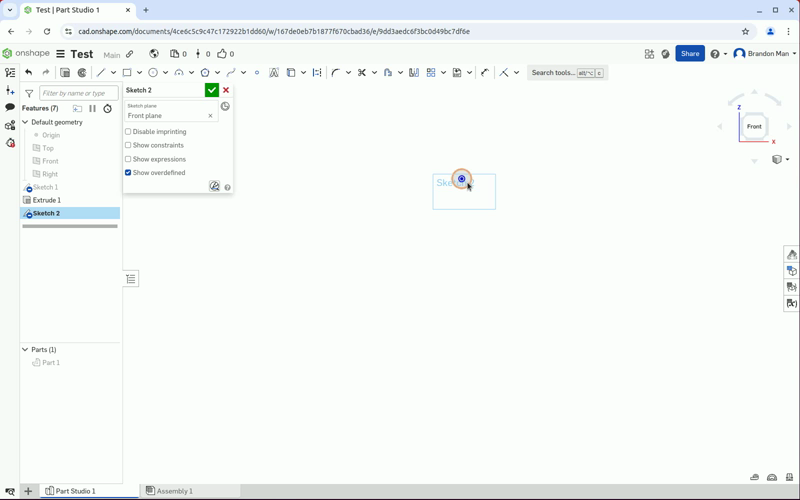
scroll(6)
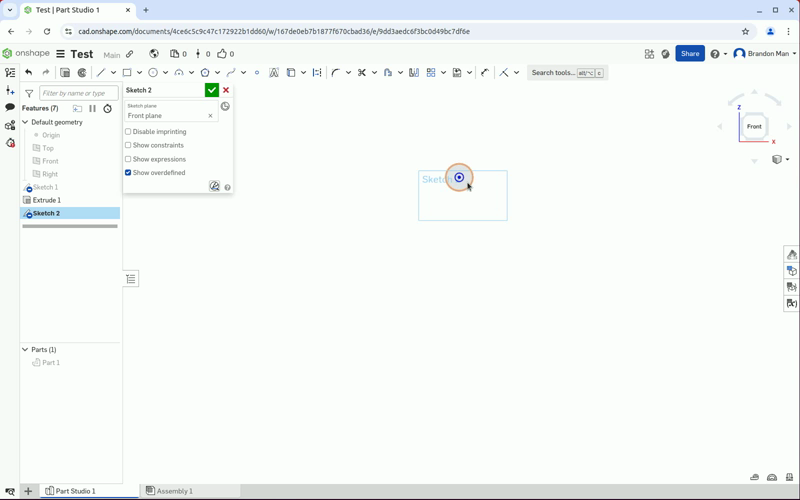
scroll(6)
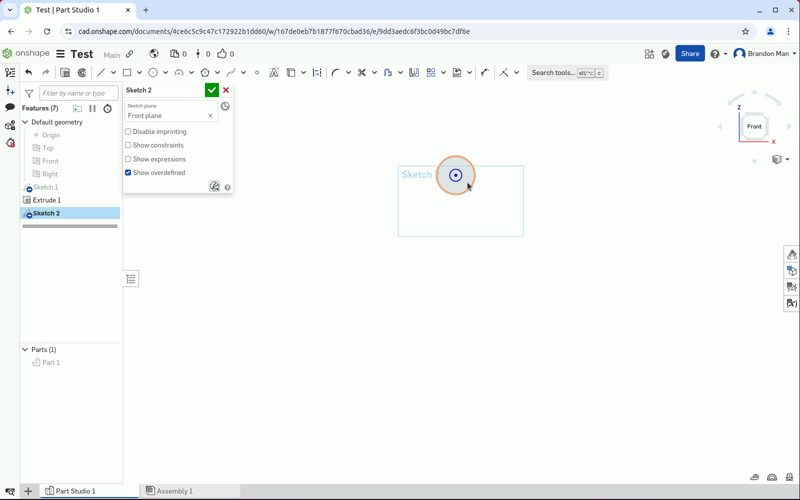
scroll(6)
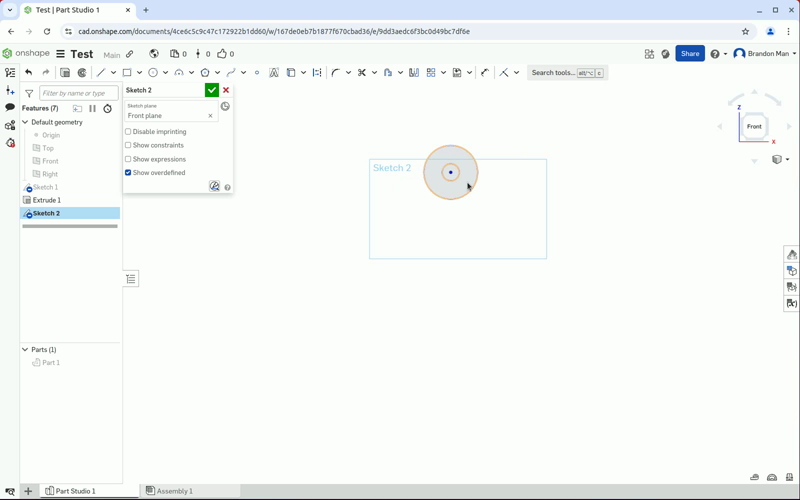
scroll(6)
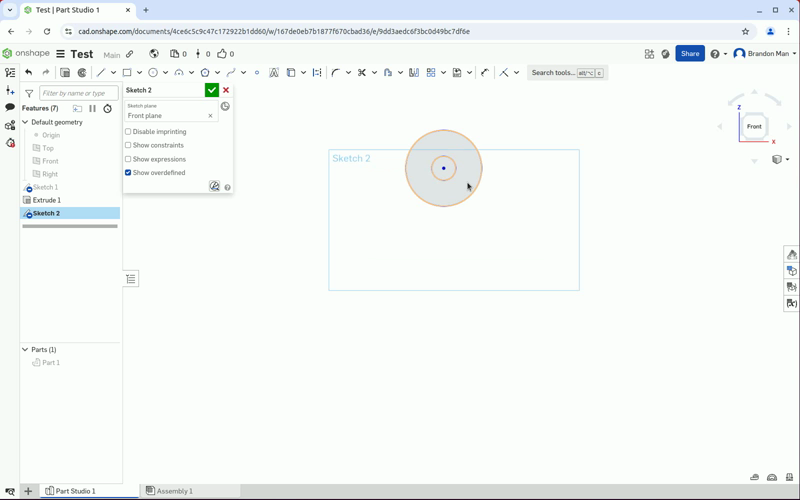
scroll(6)
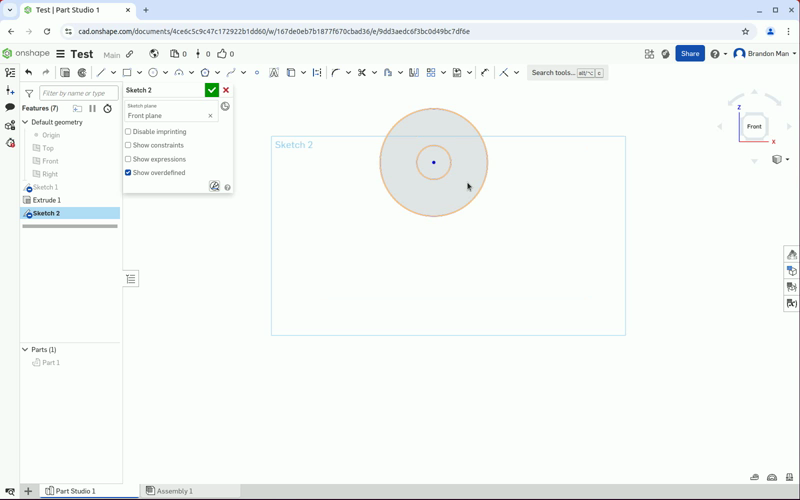
scroll(6)
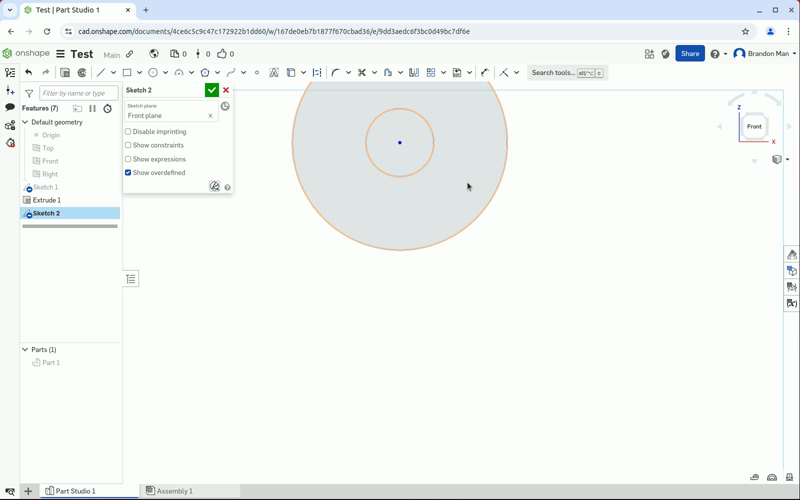
click(467, 182)
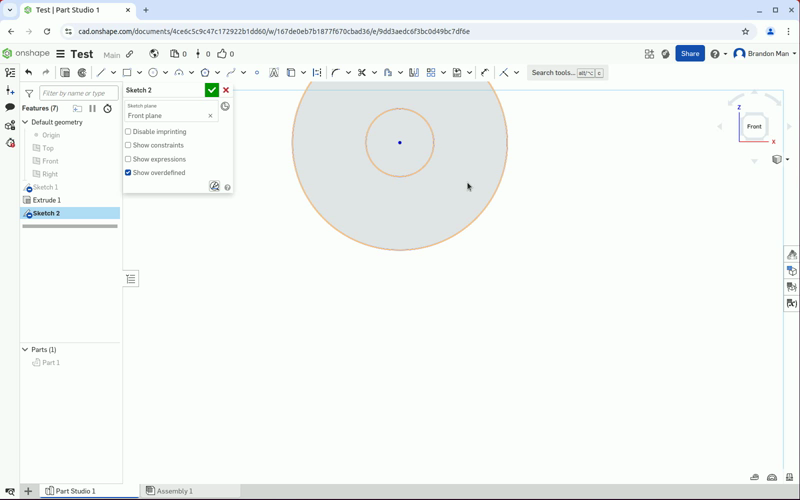
scroll(-6)
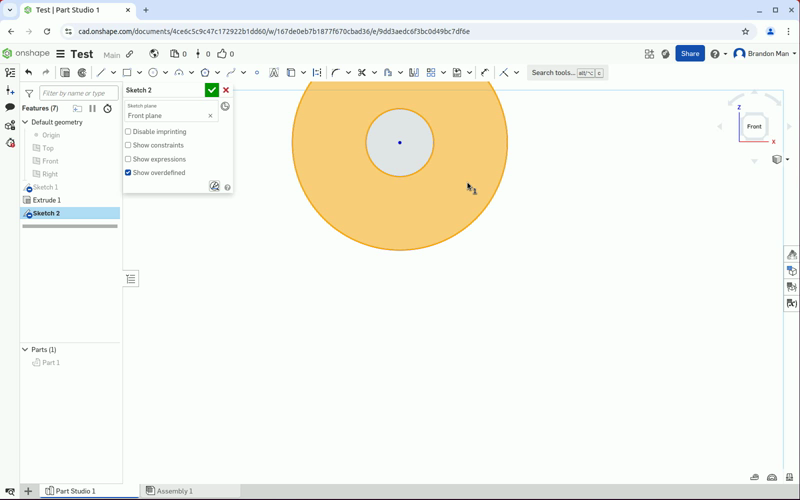
scroll(-6)
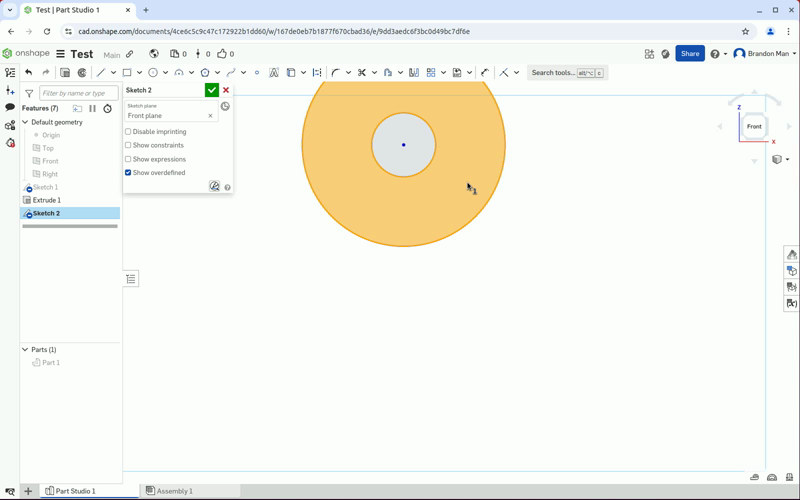
scroll(-6)
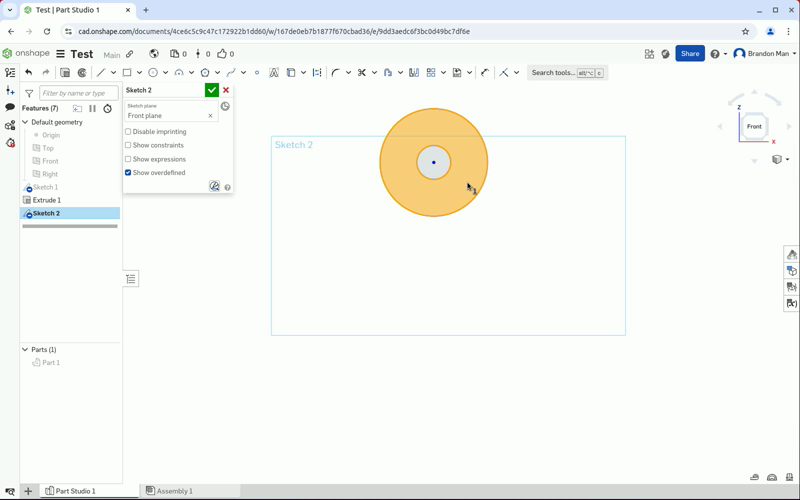
scroll(-6)
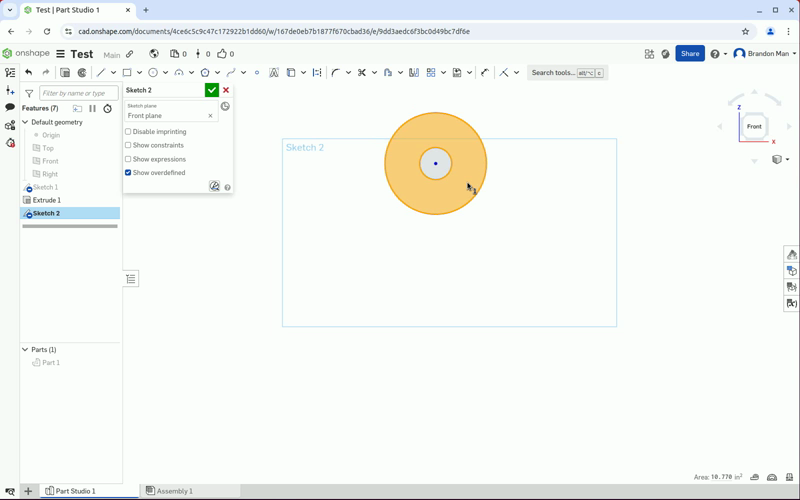
scroll(-6)
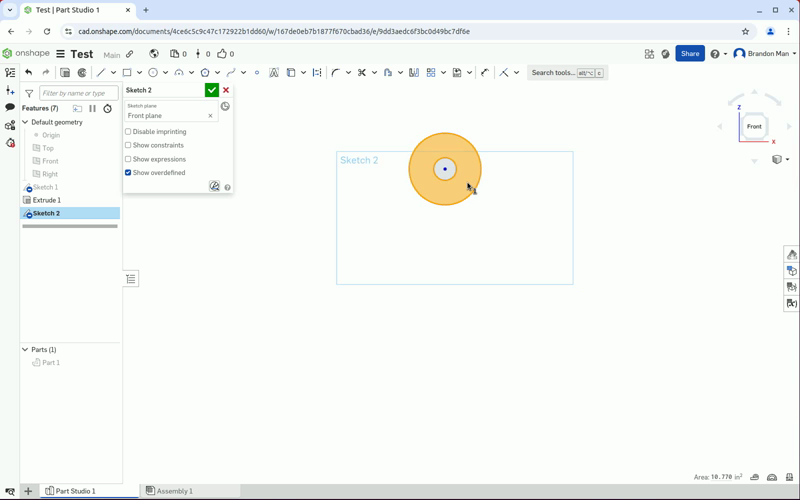
scroll(-6)
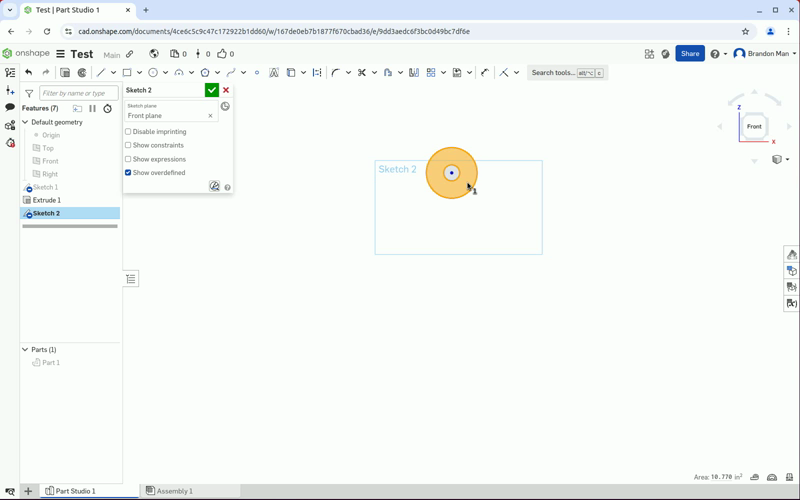
scroll(-6)
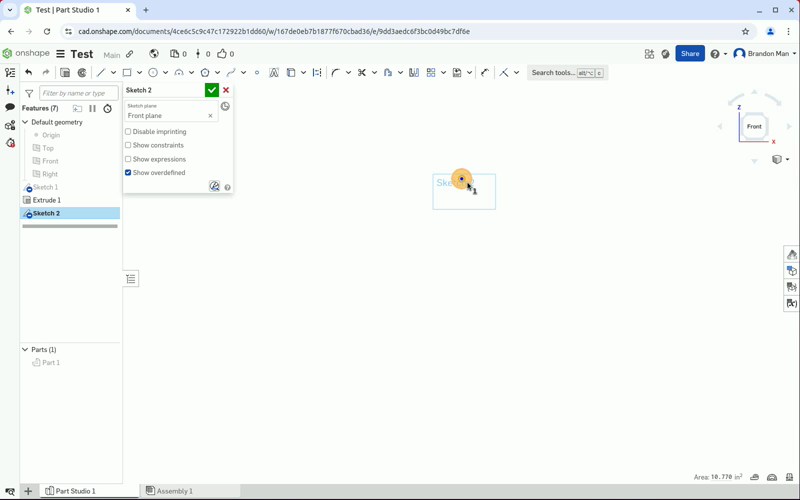
mouse_move(73, 352)
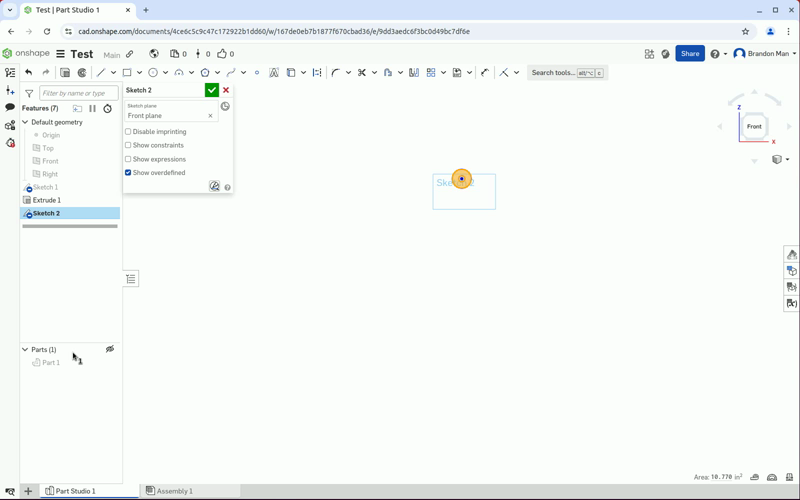
key(shift+y)
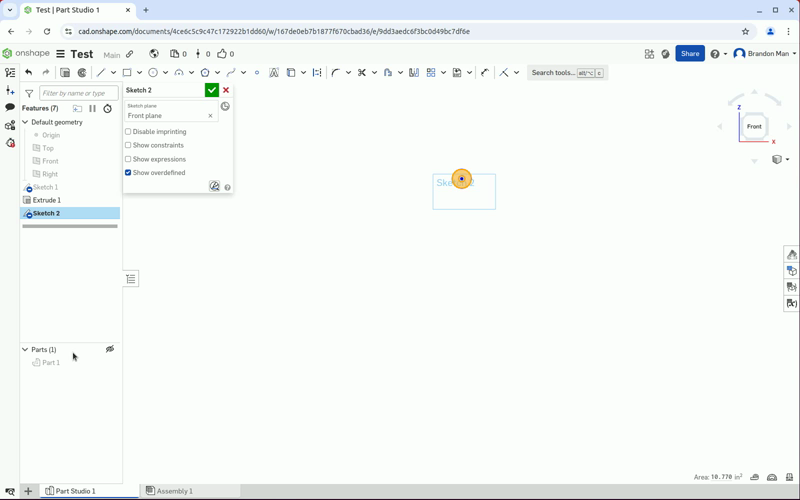
key(shift+e)
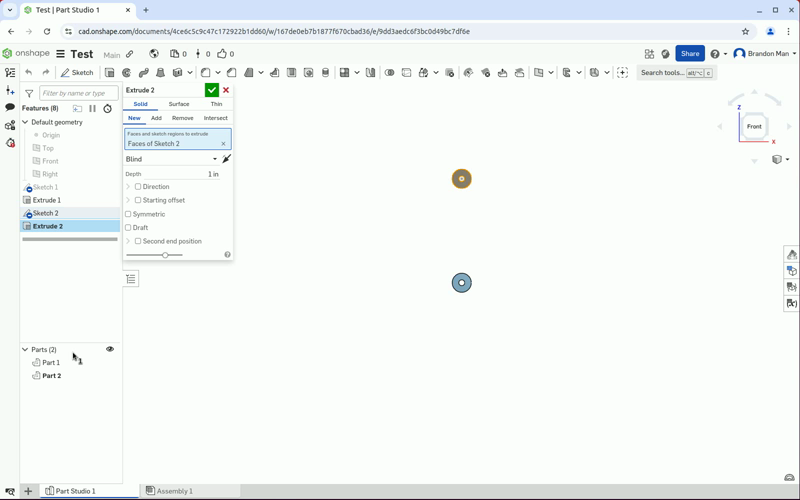
mouse_move(143, 106)
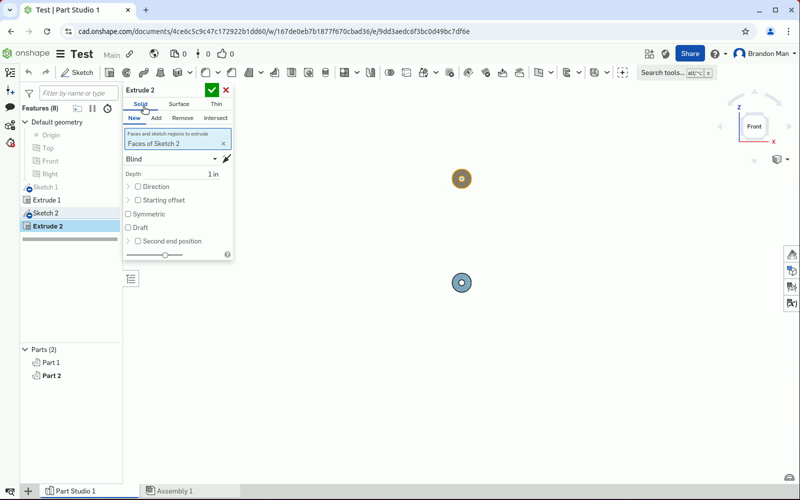
click(143, 106)
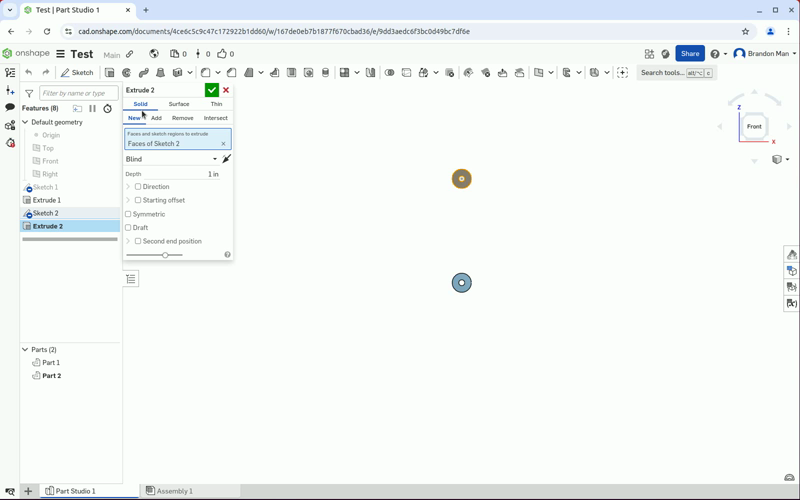
mouse_move(137, 120)
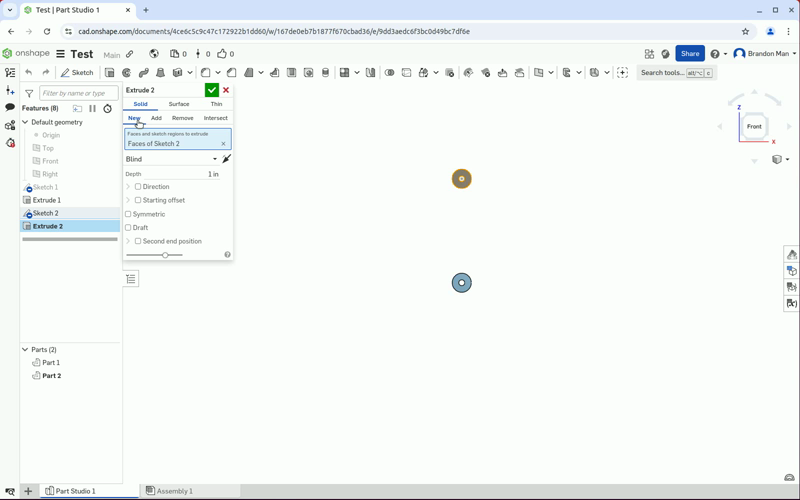
click(137, 120)
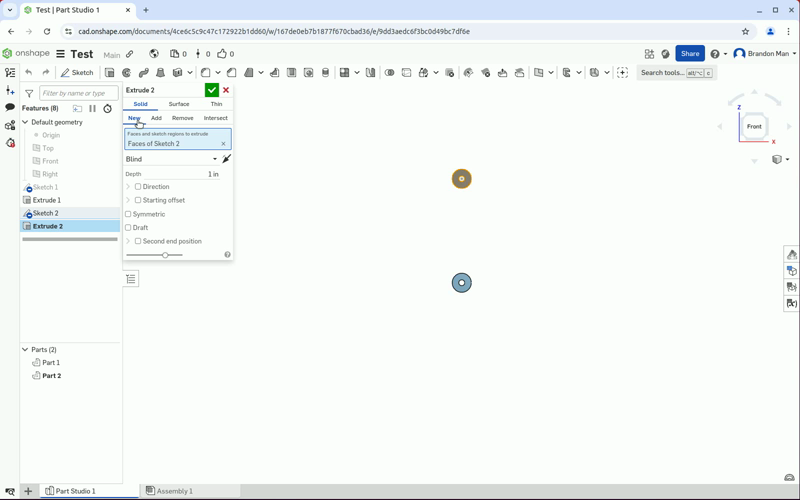
key(tab, 4)
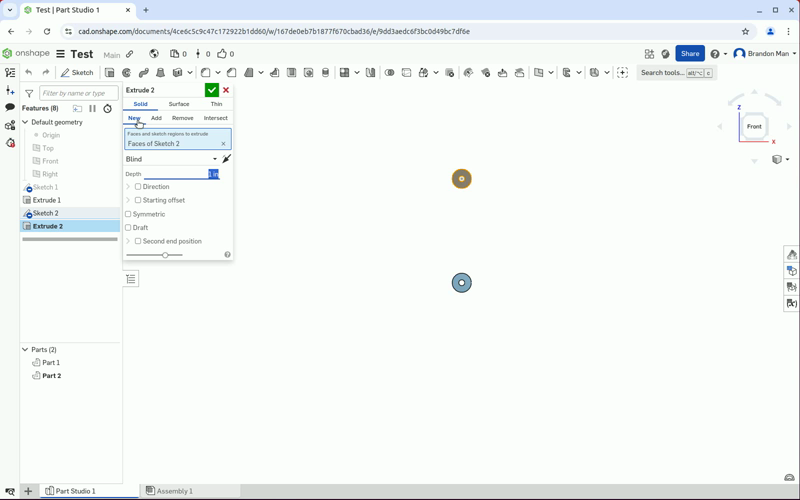
text(0.481)
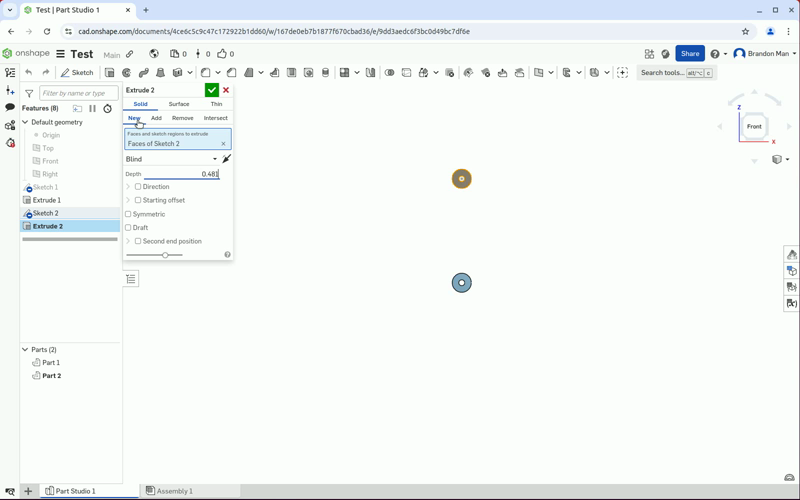
key(enter)
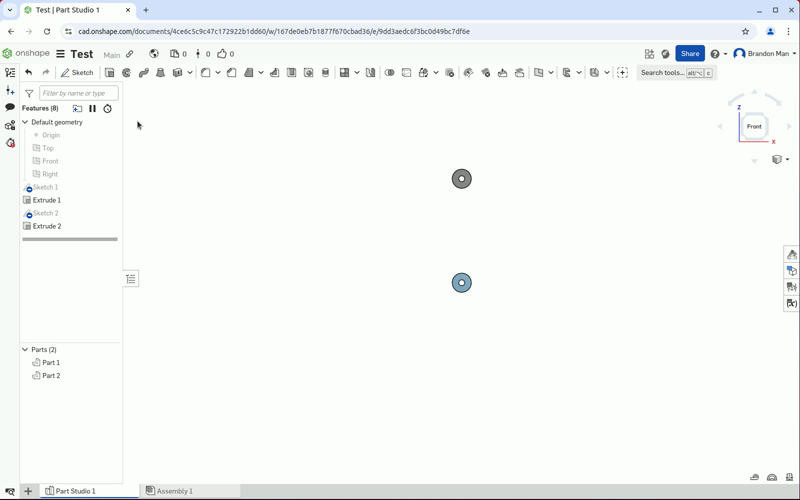
key(shift+h)
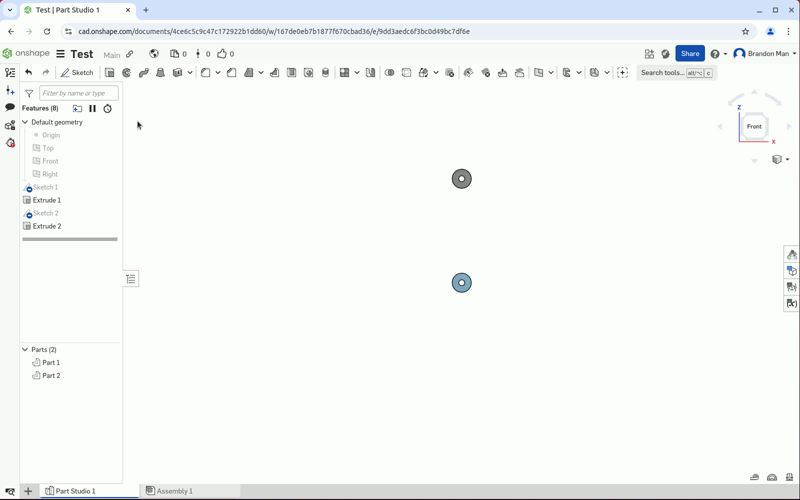
key(shift+h)
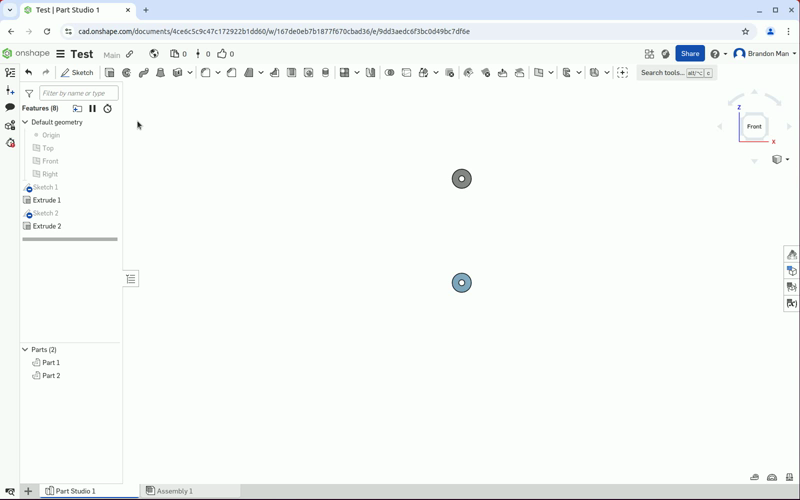
mouse_move(73, 189)
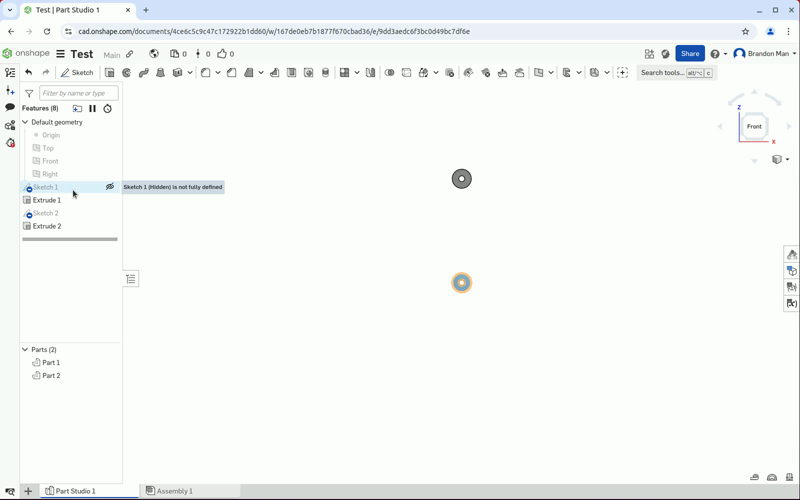
click(73, 189)
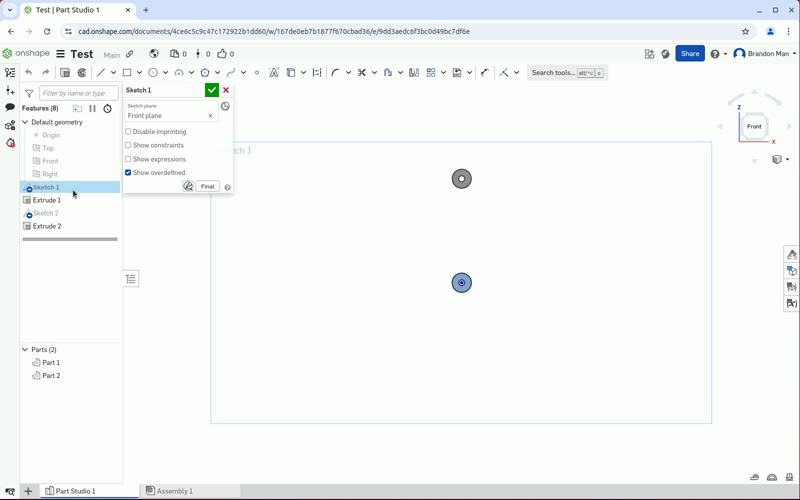
mouse_move(229, 92)
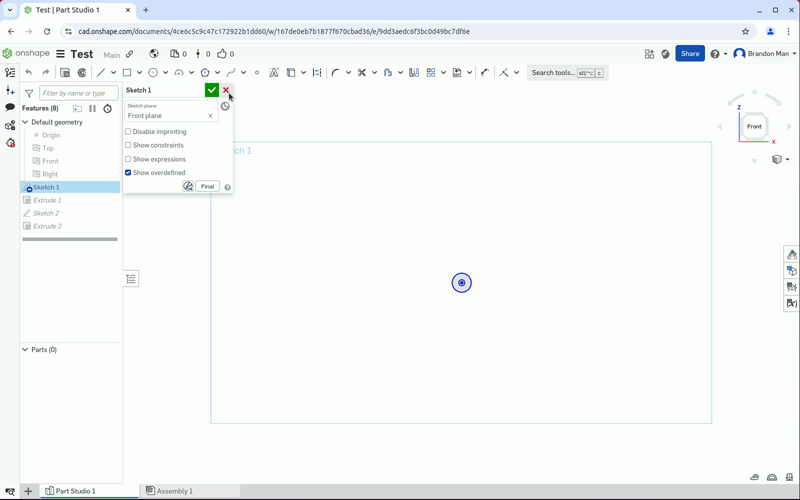
click(229, 92)
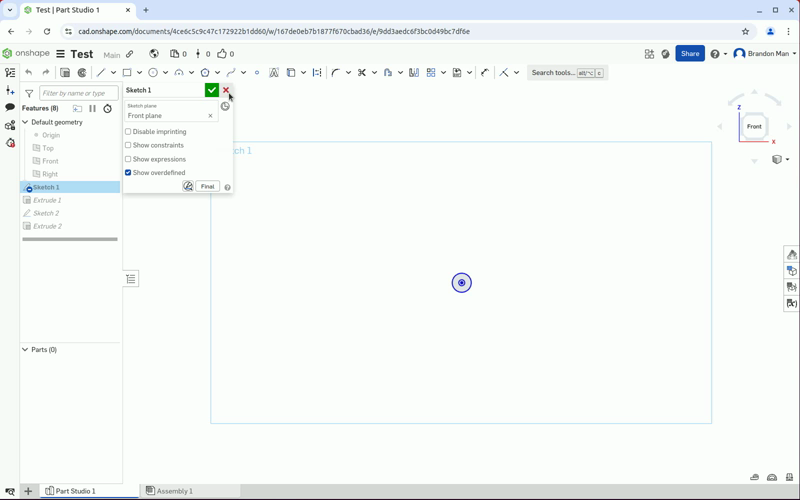
key(shift+s)
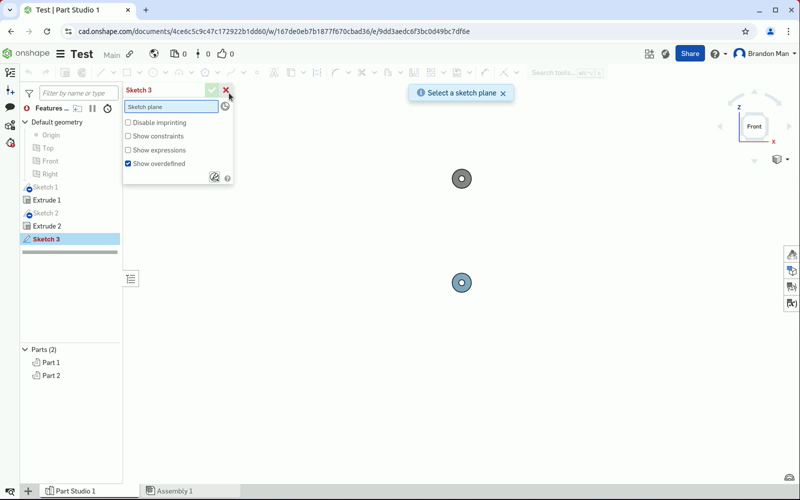
mouse_move(73, 163)
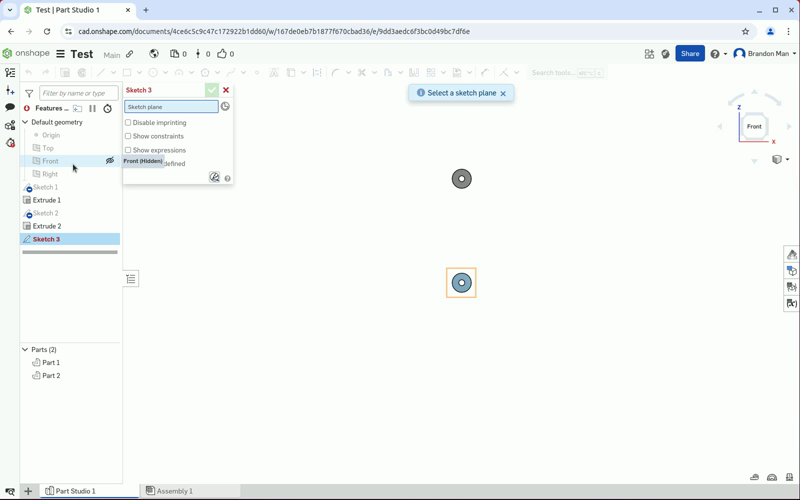
click(73, 163)
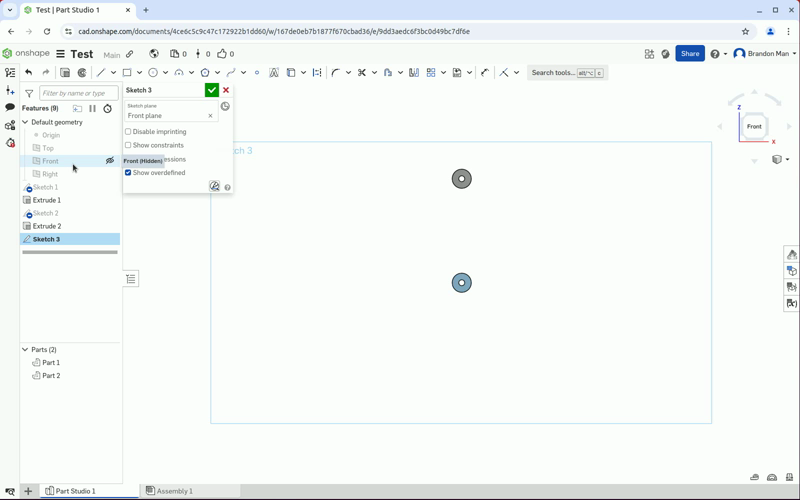
mouse_move(73, 352)
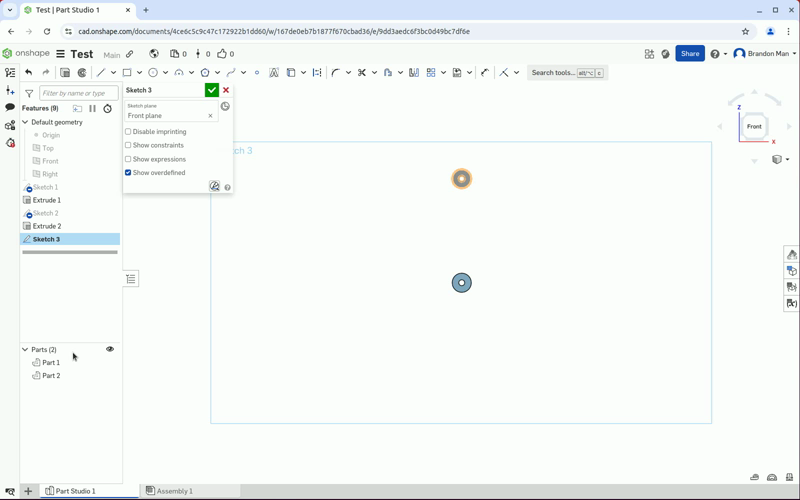
key(y)
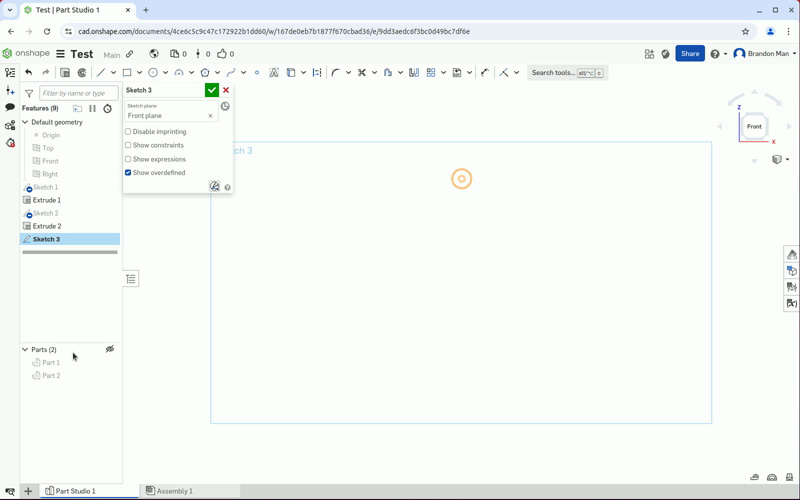
key(c)
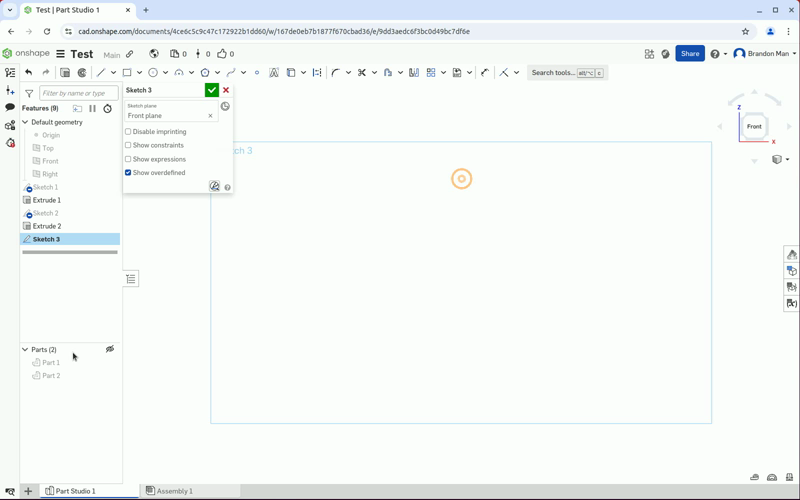
key_down(shift)
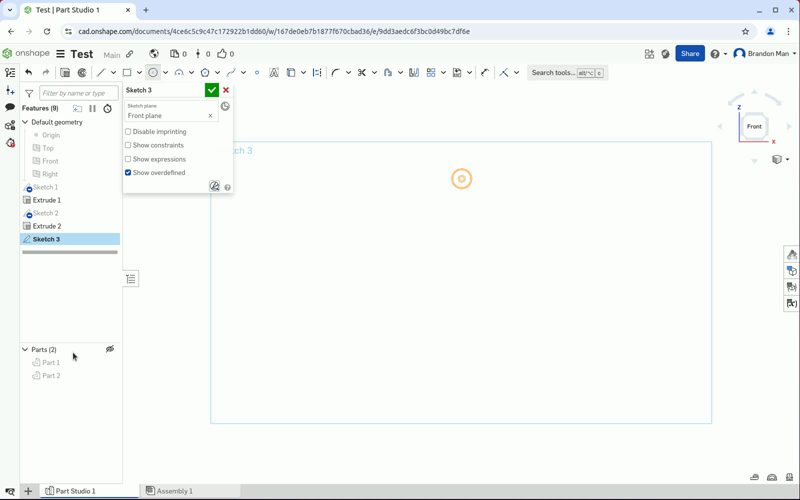
mouse_move(501, 282)
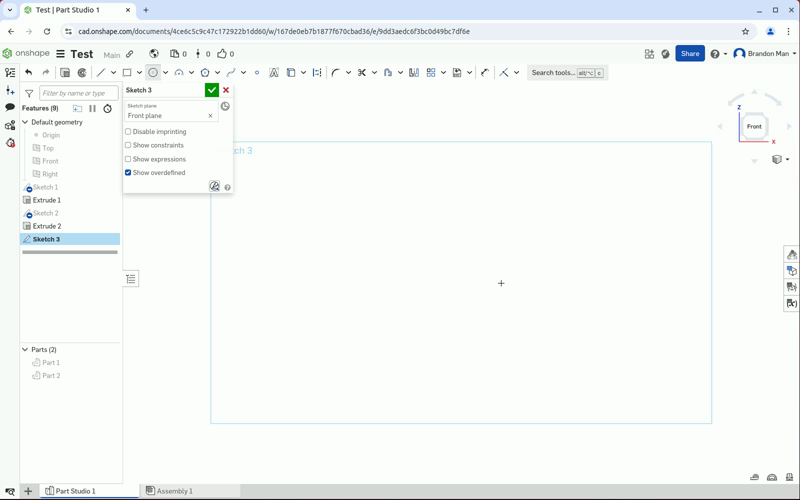
click(501, 282)
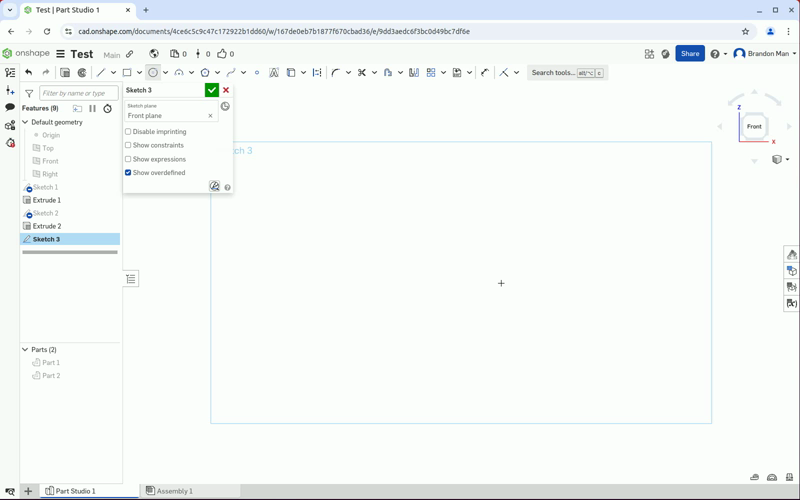
key_up(shift)
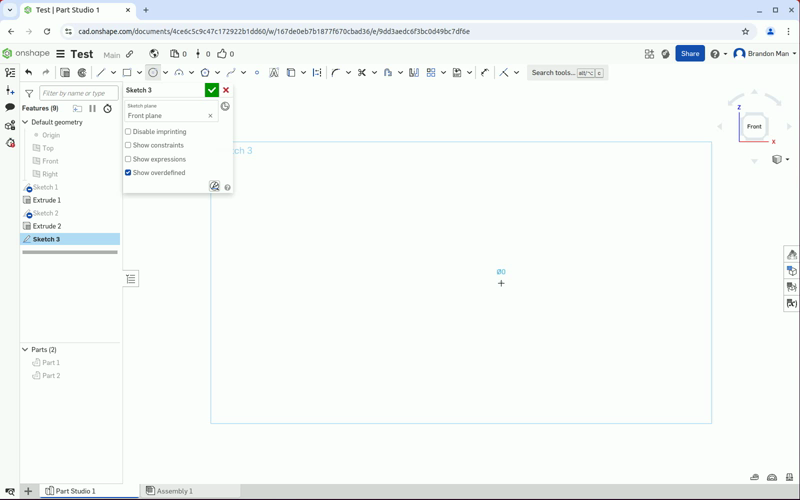
mouse_move(508, 282)
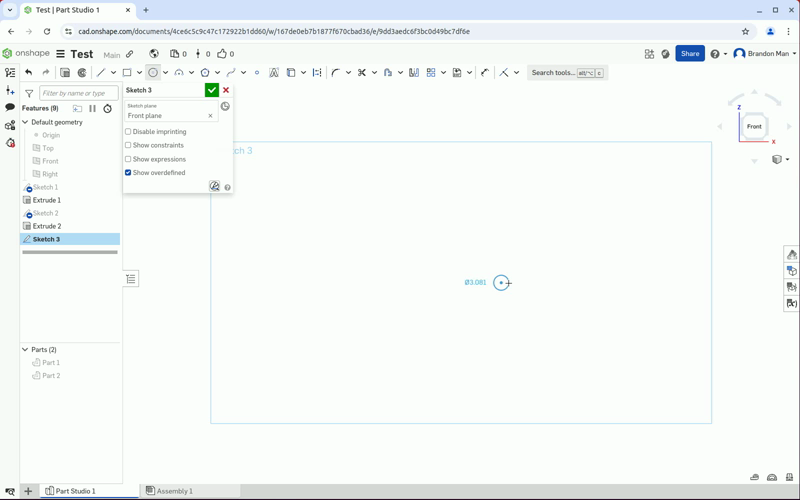
click(508, 282)
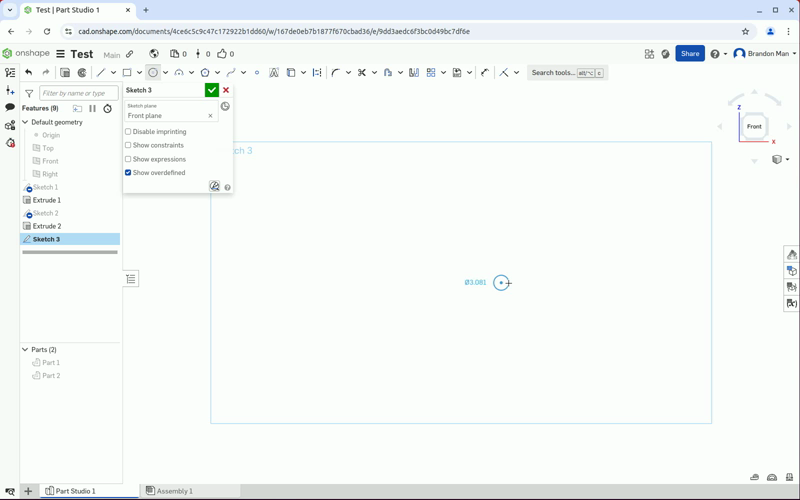
key(esc)
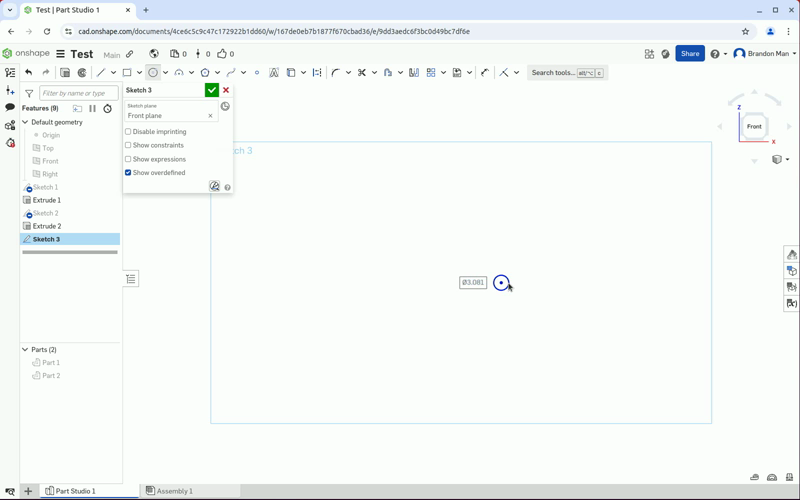
key(c)
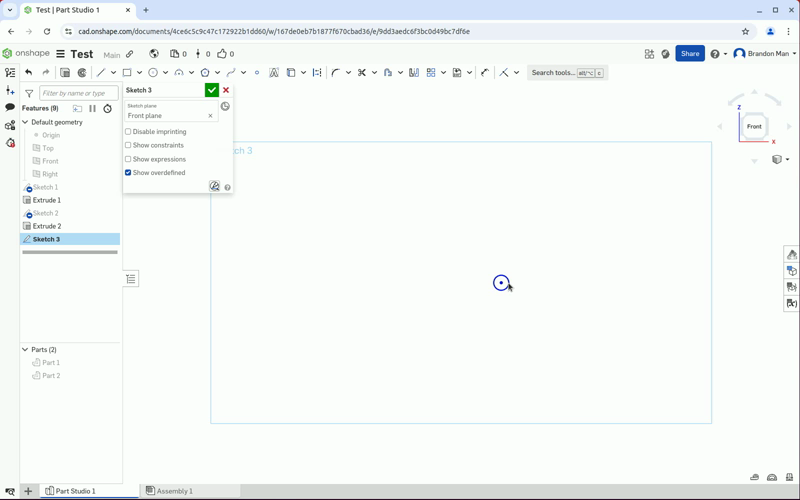
key_down(shift)
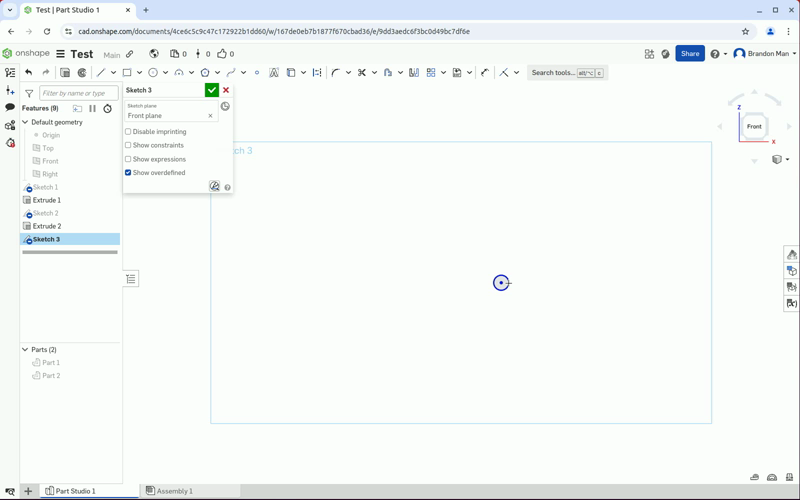
mouse_move(501, 282)
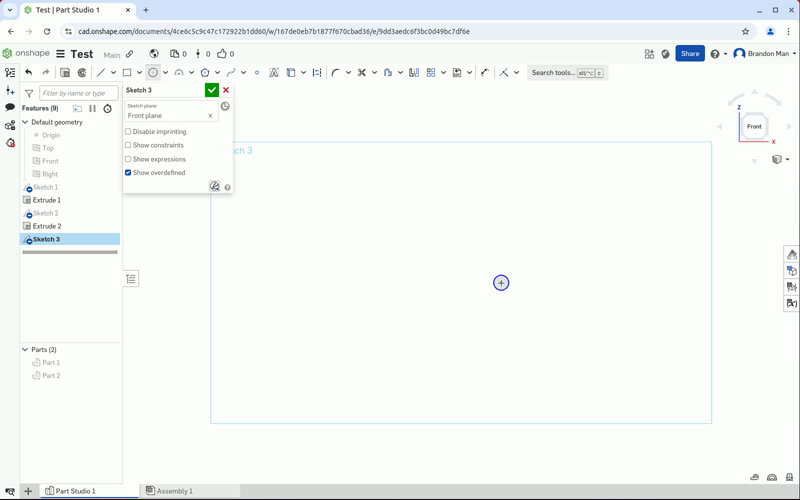
click(501, 282)
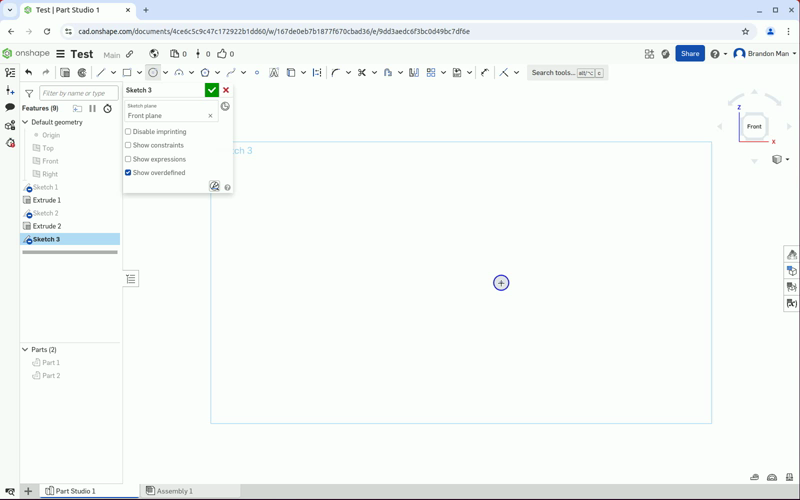
key_up(shift)
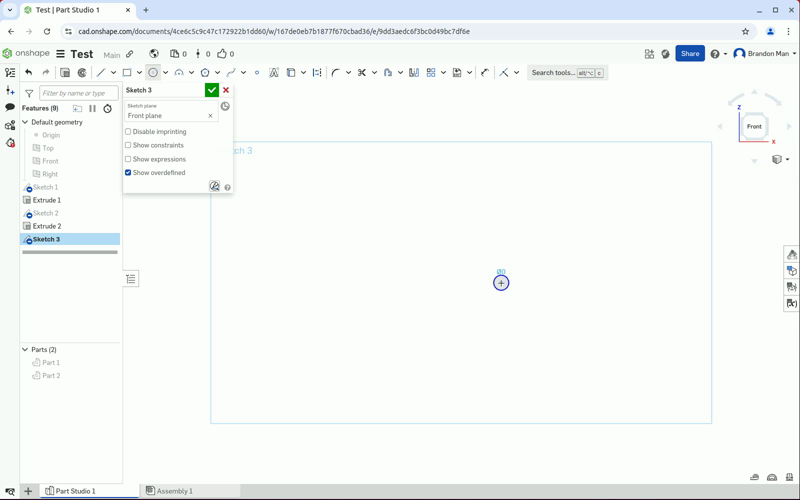
mouse_move(504, 282)
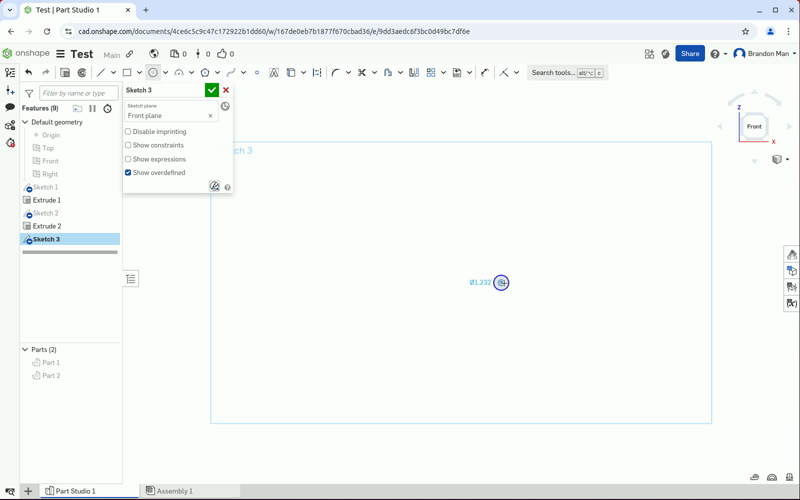
scroll(6)
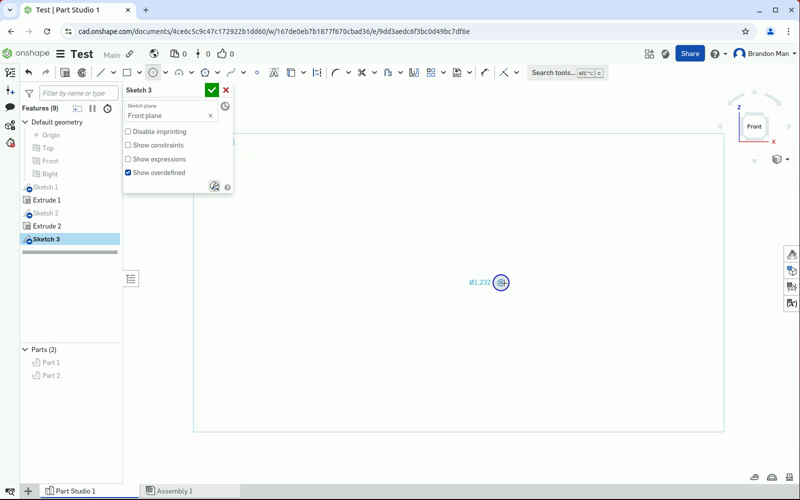
scroll(6)
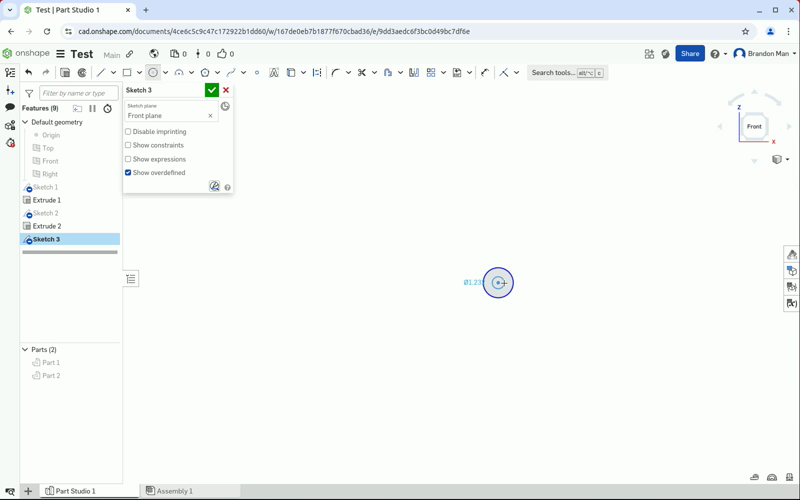
scroll(6)
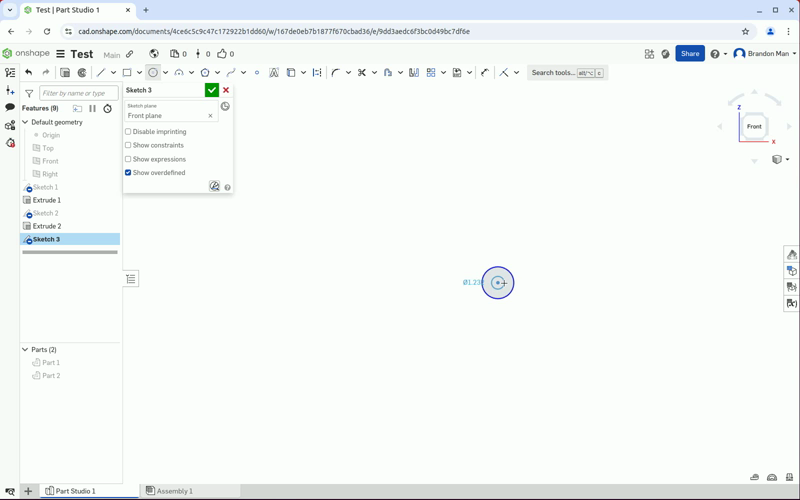
scroll(6)
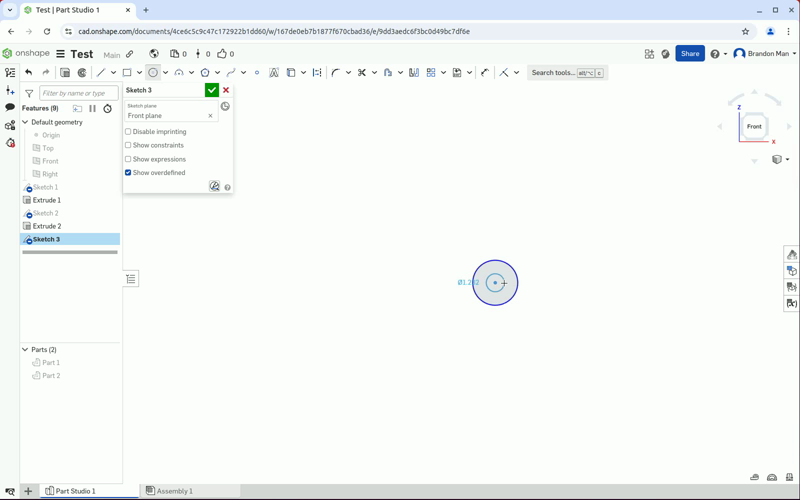
scroll(6)
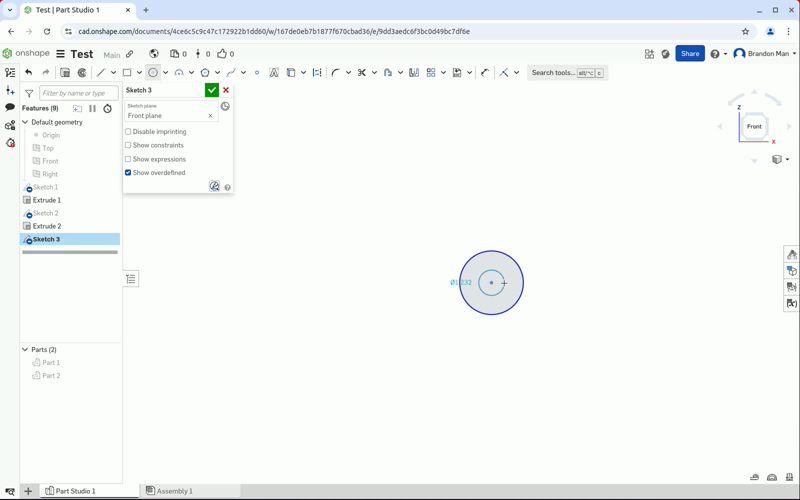
scroll(6)
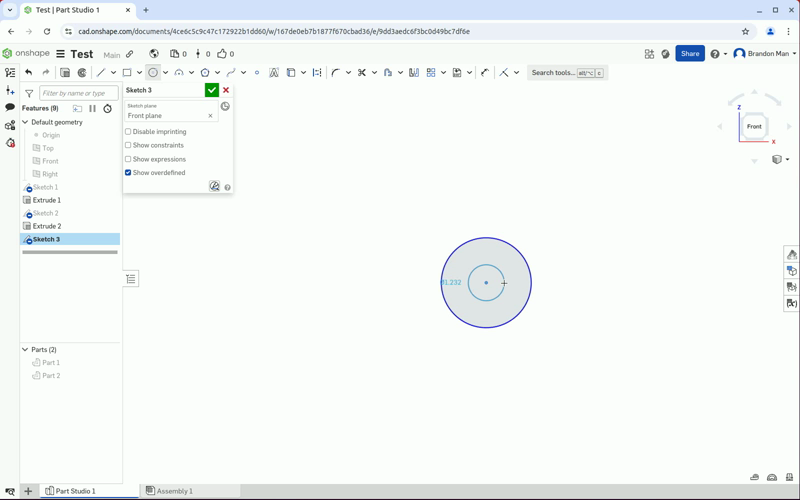
scroll(6)
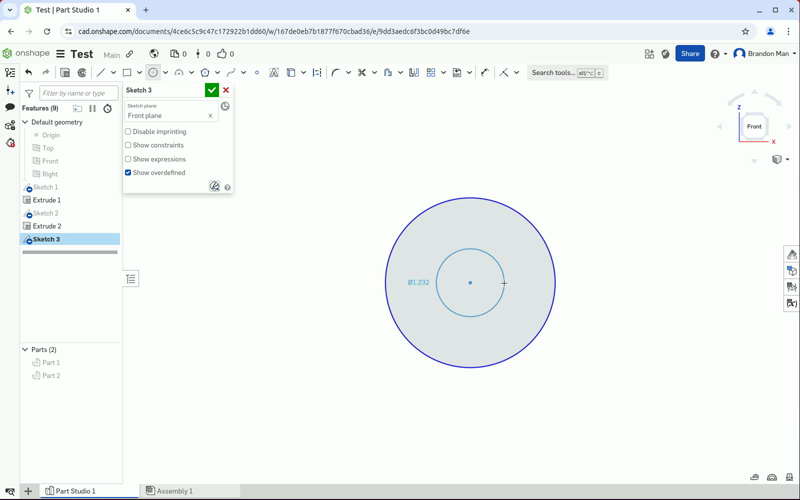
click(504, 282)
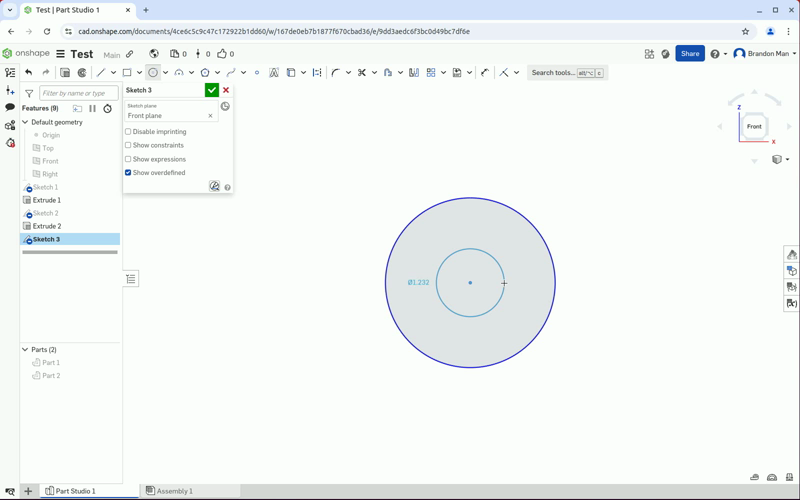
scroll(-6)
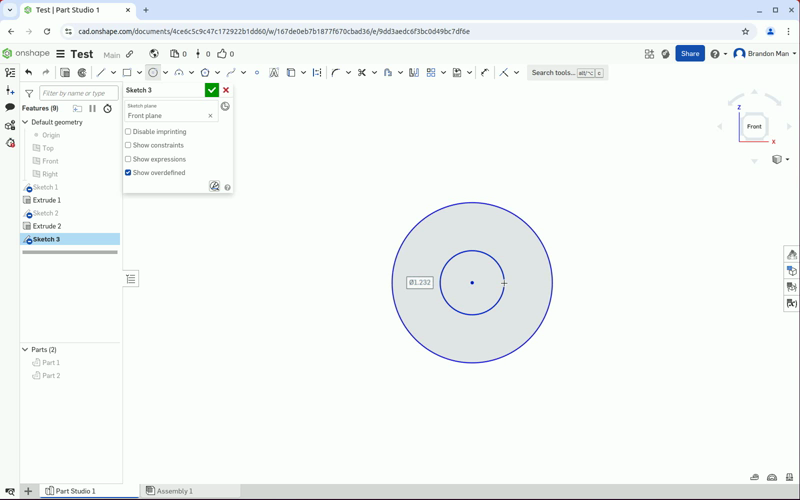
scroll(-6)
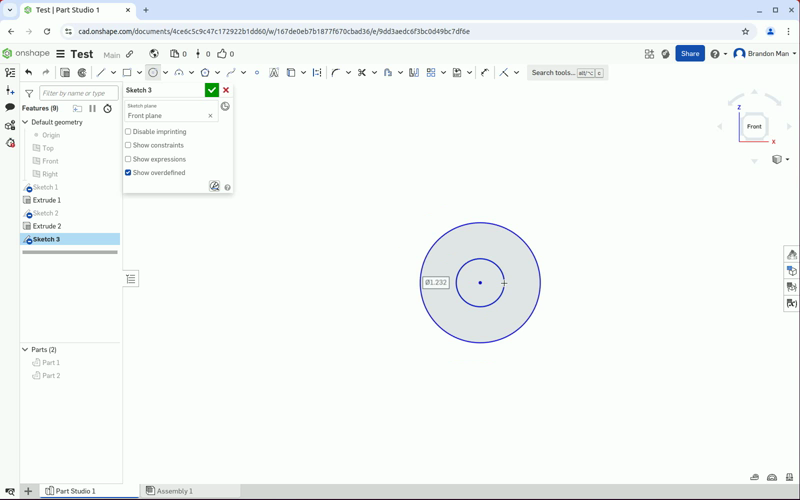
scroll(-6)
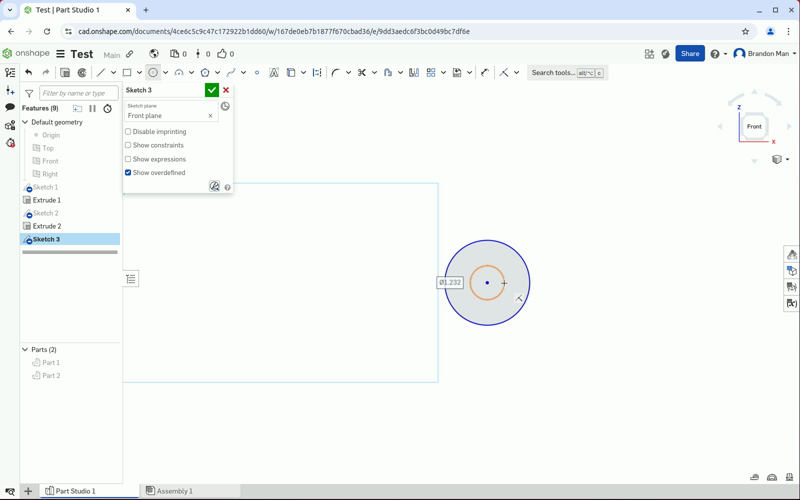
scroll(-6)
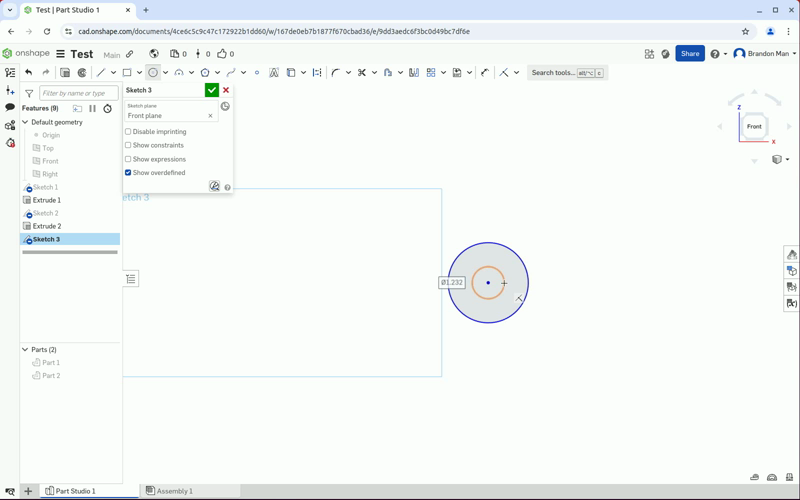
scroll(-6)
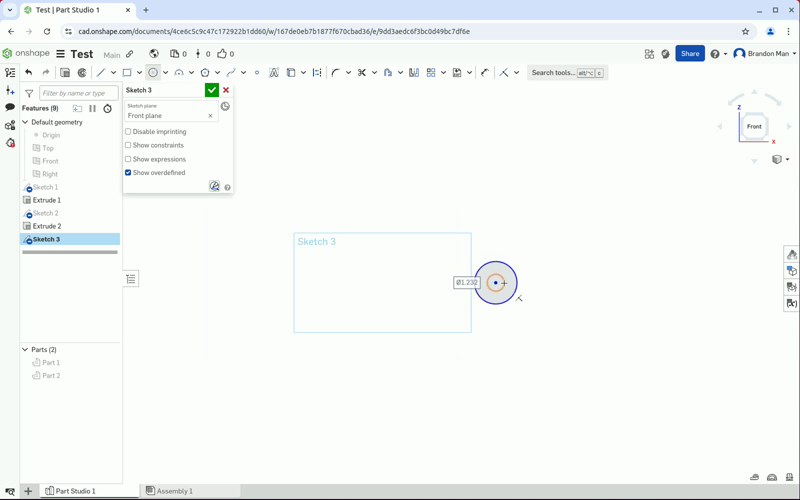
scroll(-6)
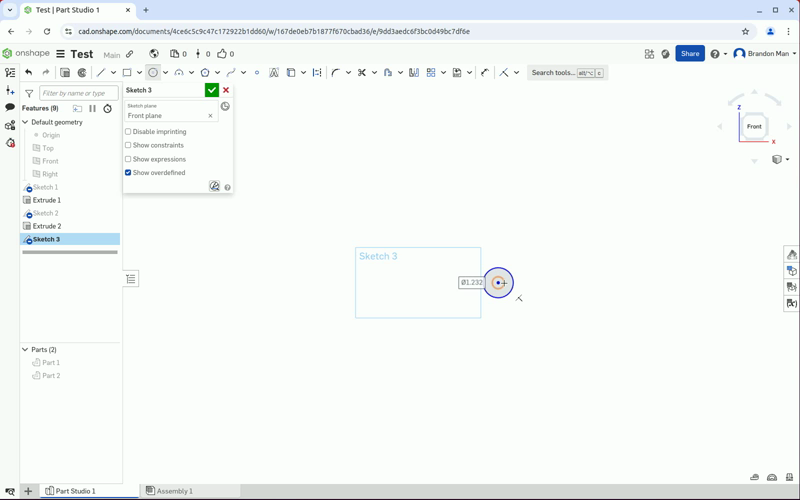
scroll(-6)
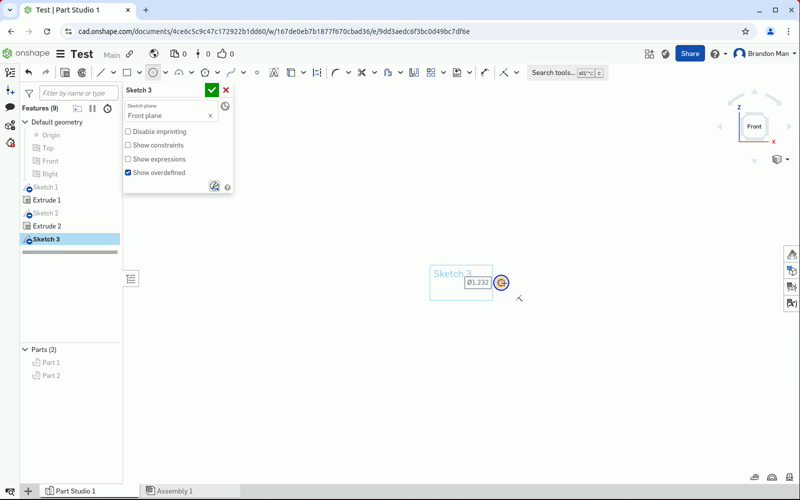
key(esc)
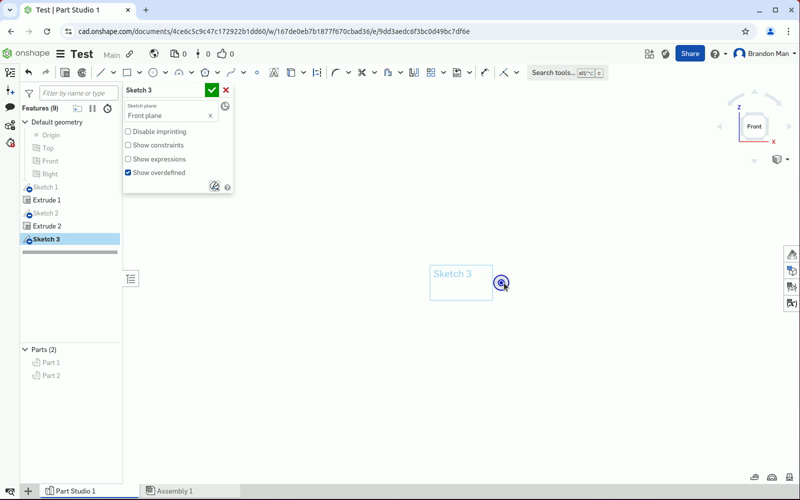
mouse_move(500, 277)
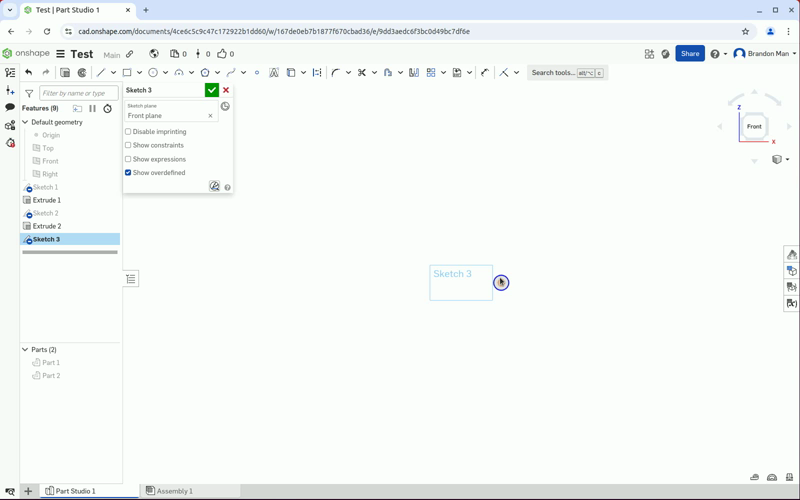
scroll(6)
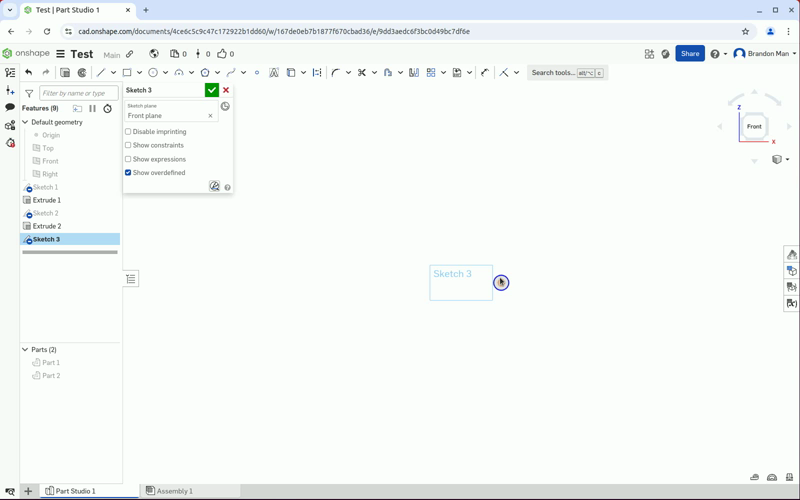
scroll(6)
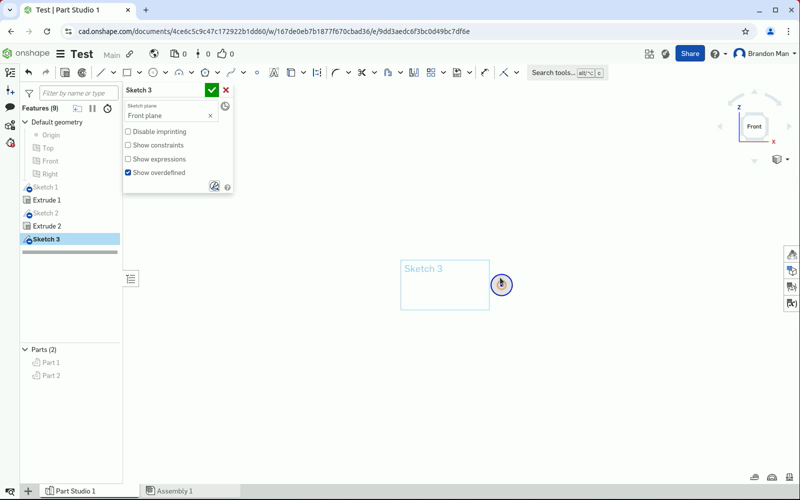
scroll(6)
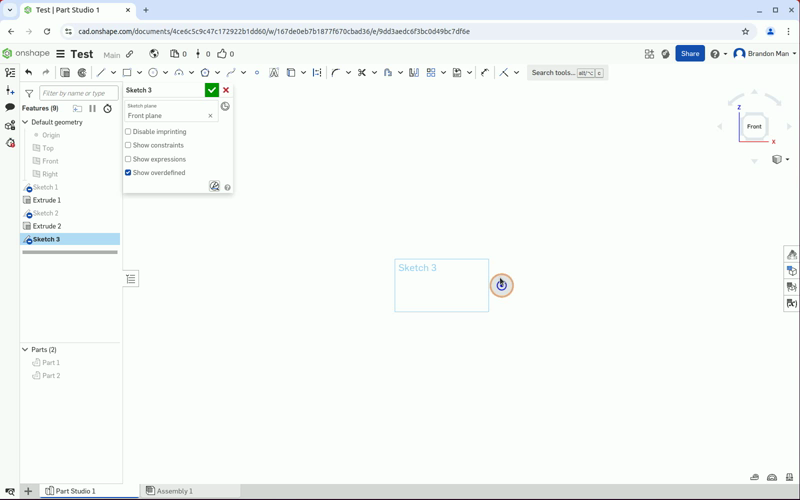
scroll(6)
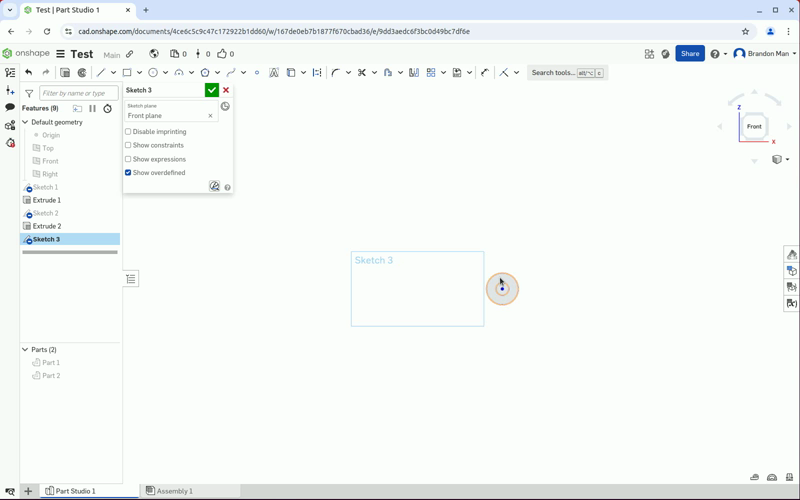
scroll(6)
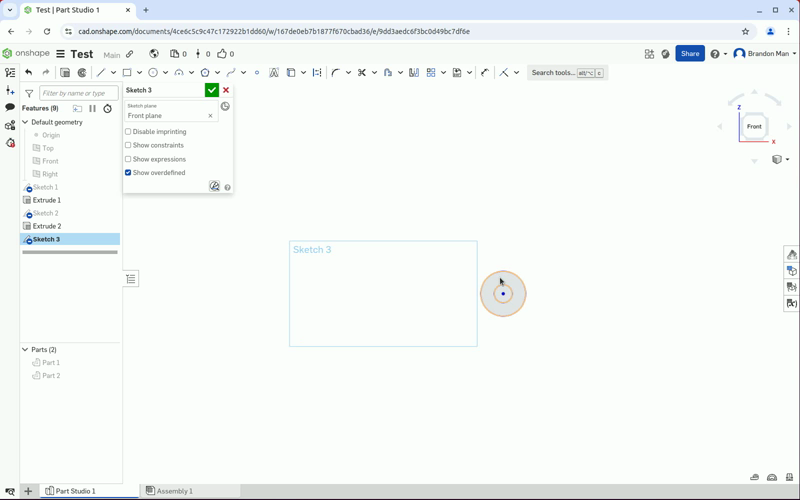
scroll(6)
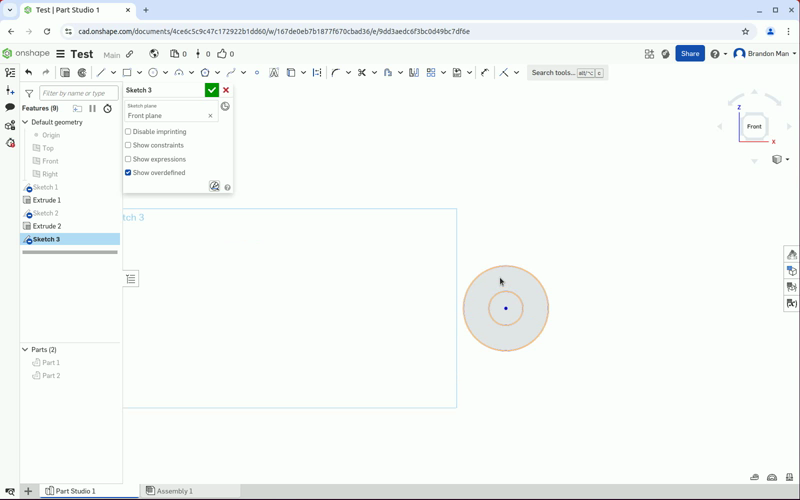
scroll(6)
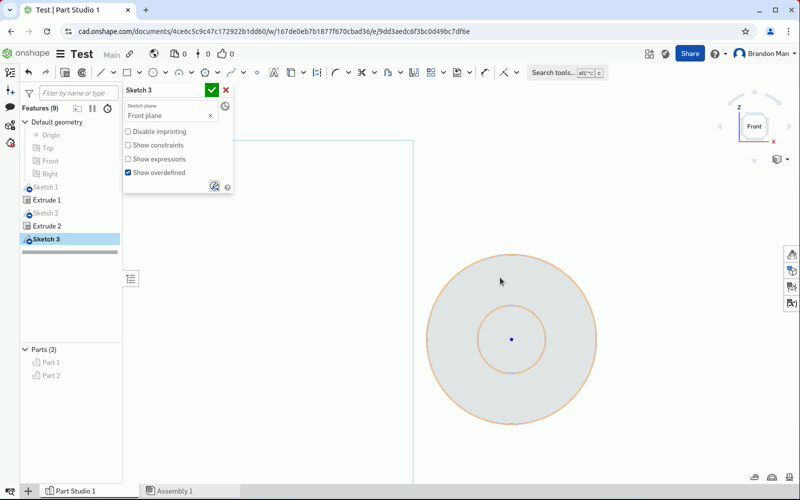
click(500, 277)
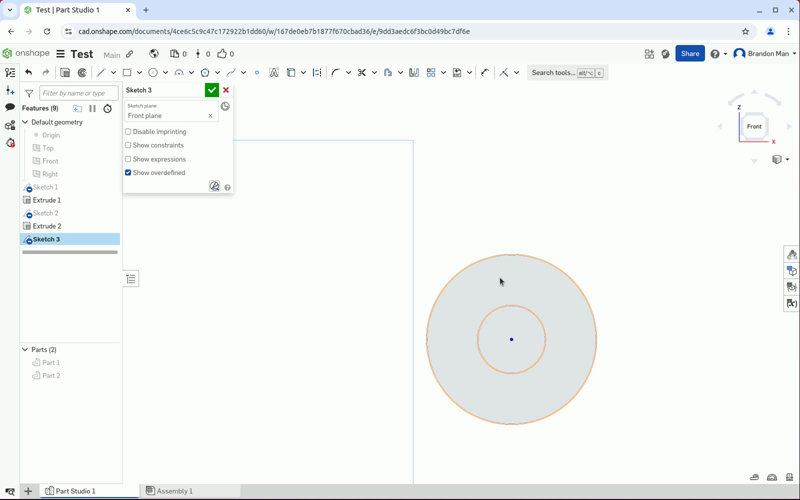
scroll(-6)
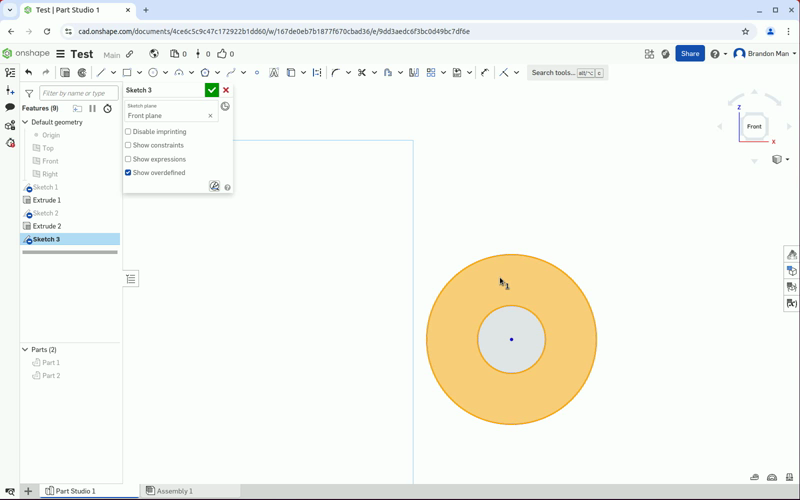
scroll(-6)
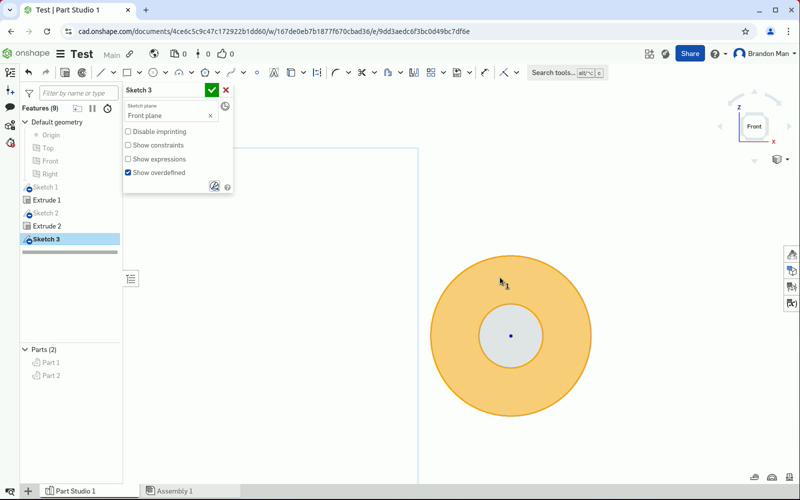
scroll(-6)
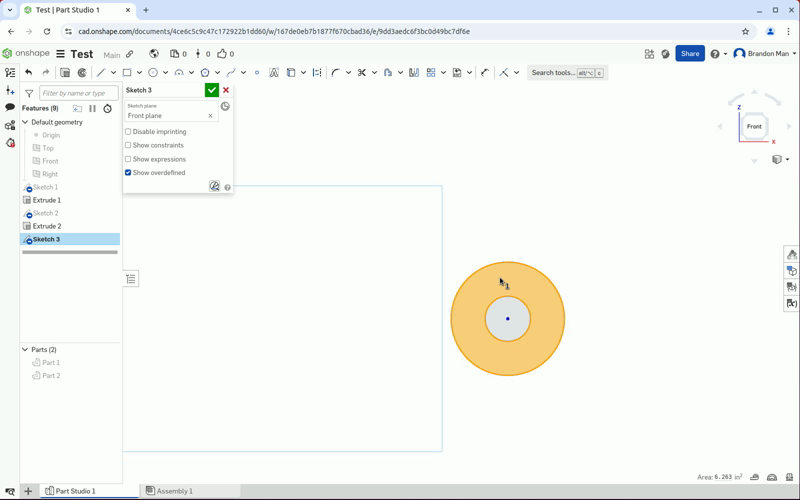
scroll(-6)
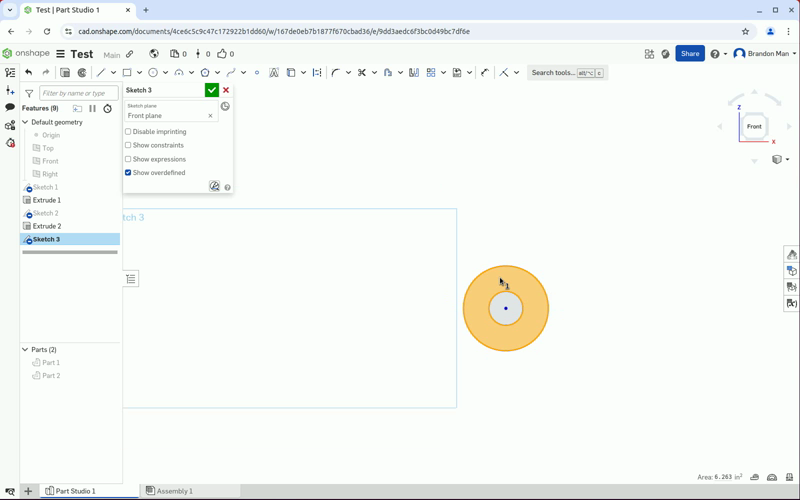
scroll(-6)
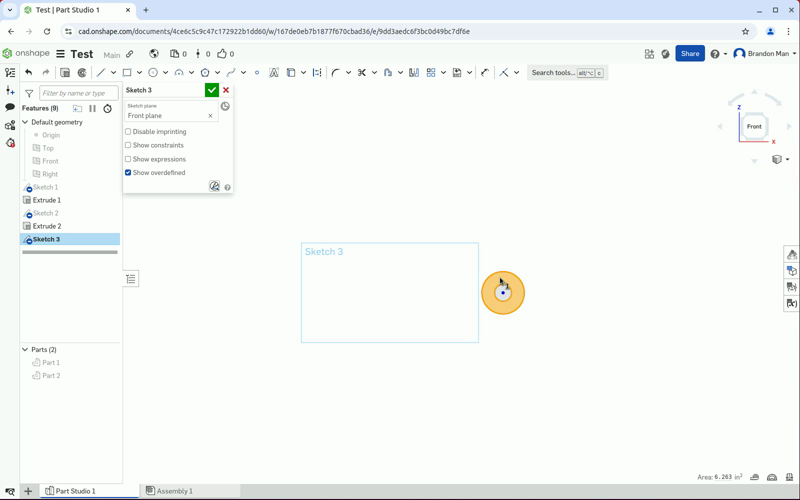
scroll(-6)
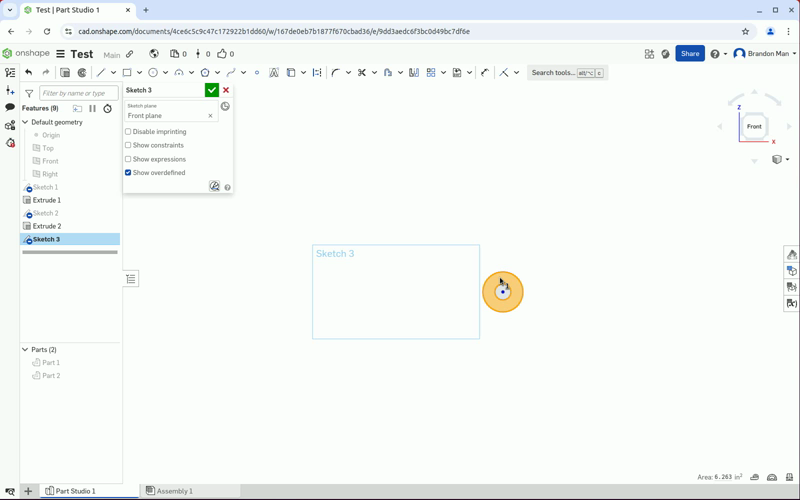
scroll(-6)
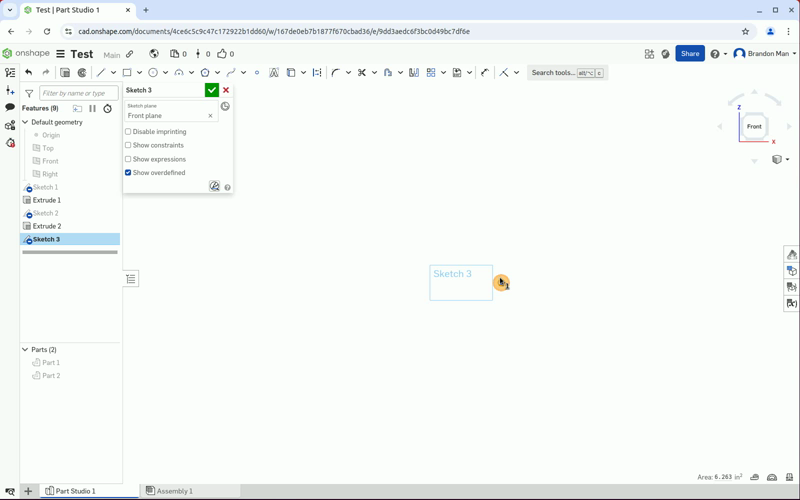
mouse_move(73, 352)
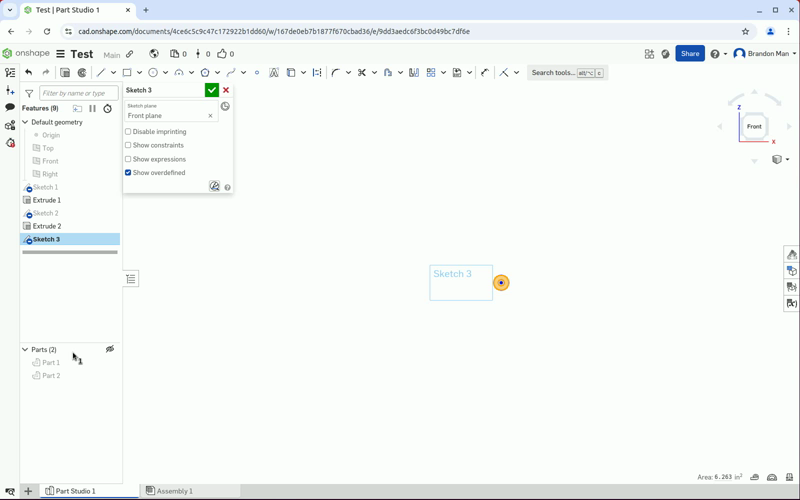
key(shift+y)
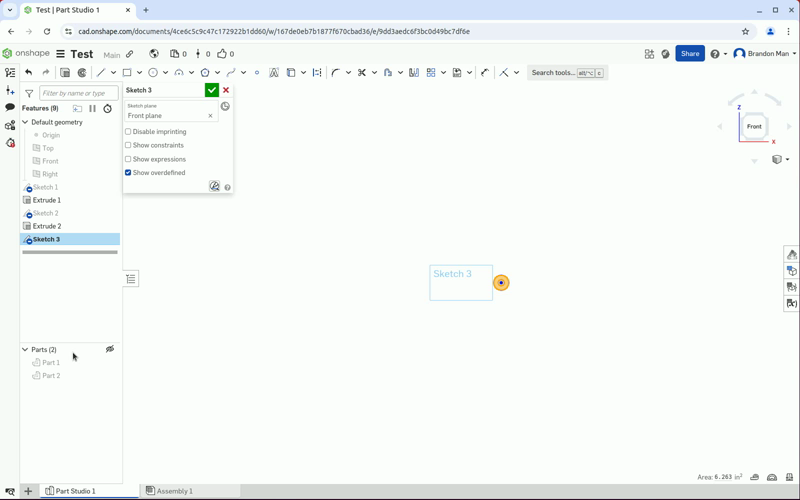
key(shift+e)
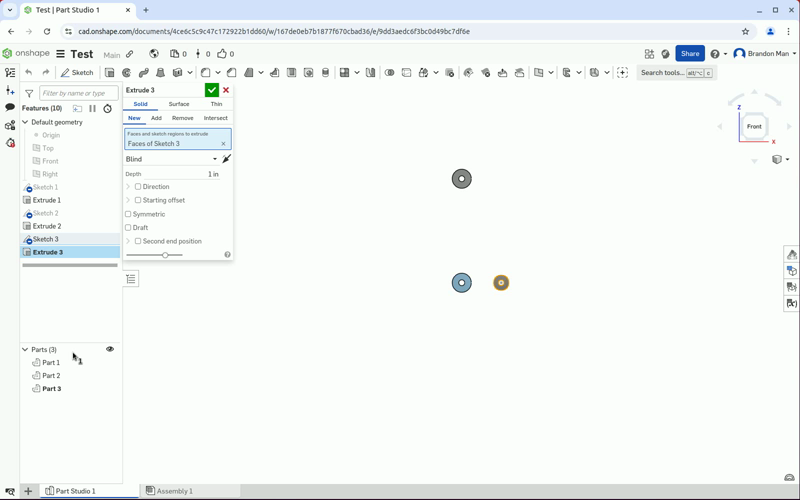
mouse_move(143, 106)
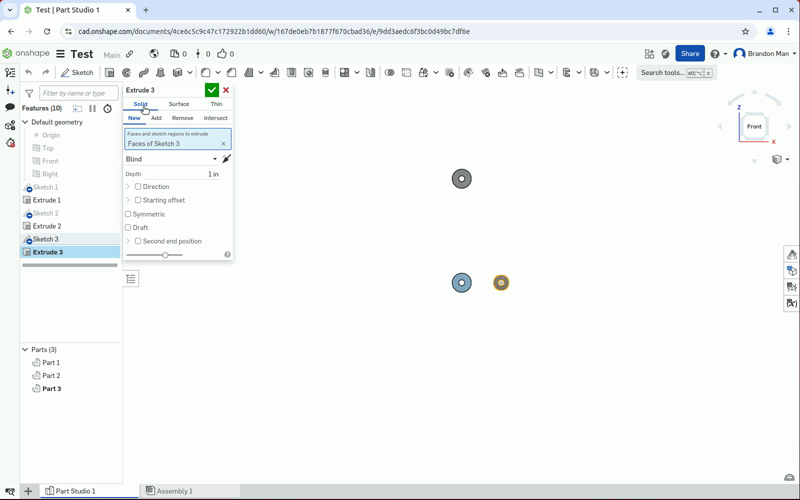
click(143, 106)
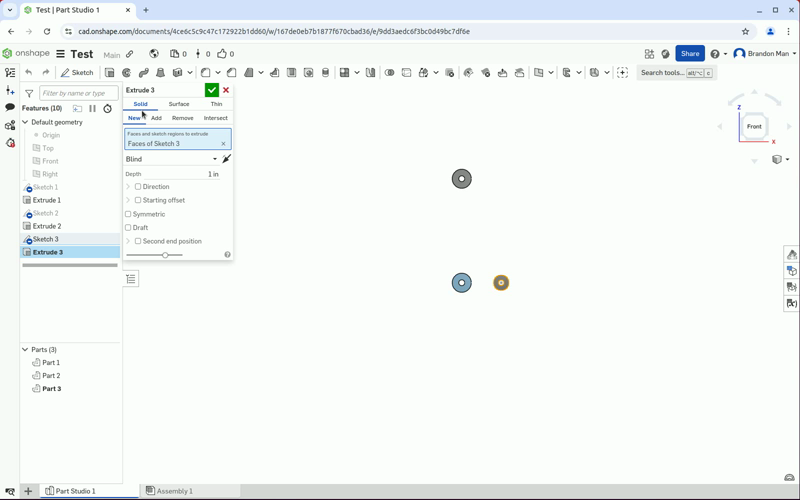
mouse_move(137, 120)
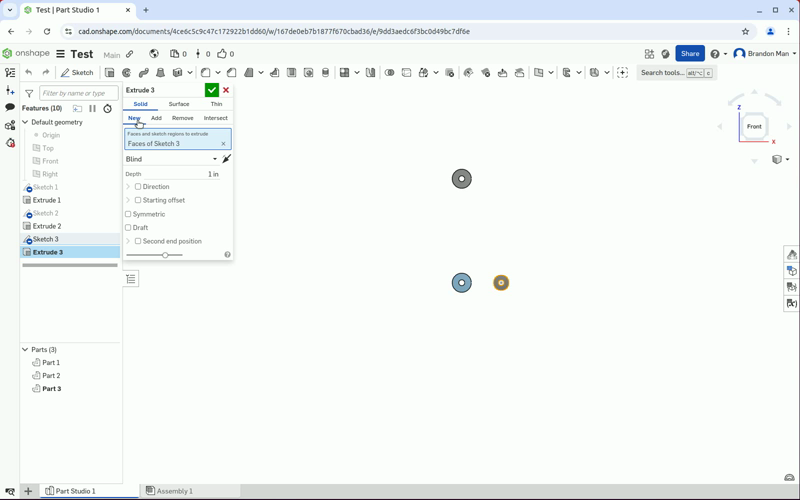
click(137, 120)
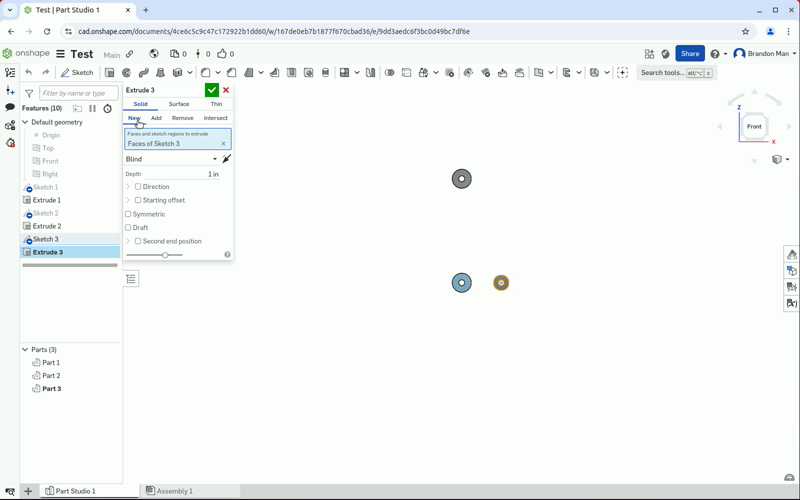
key(tab, 4)
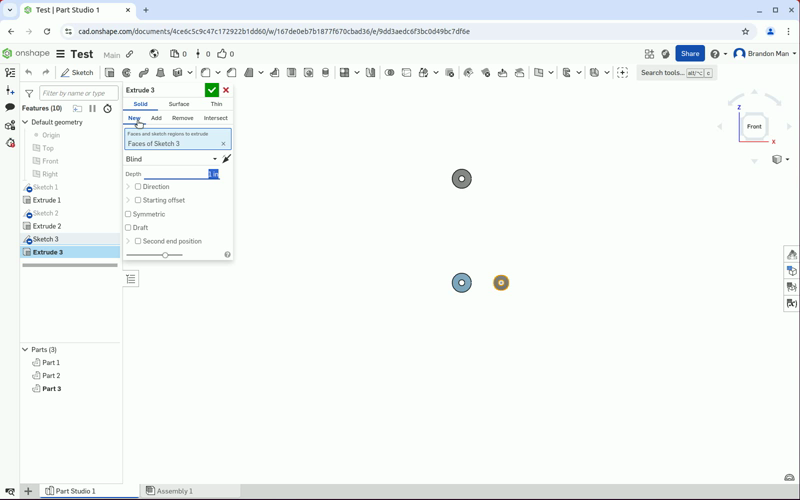
text(0.481)
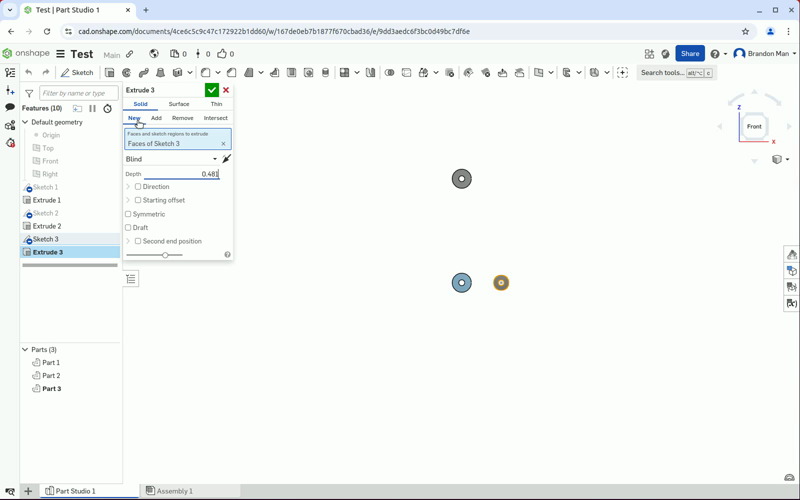
key(enter)
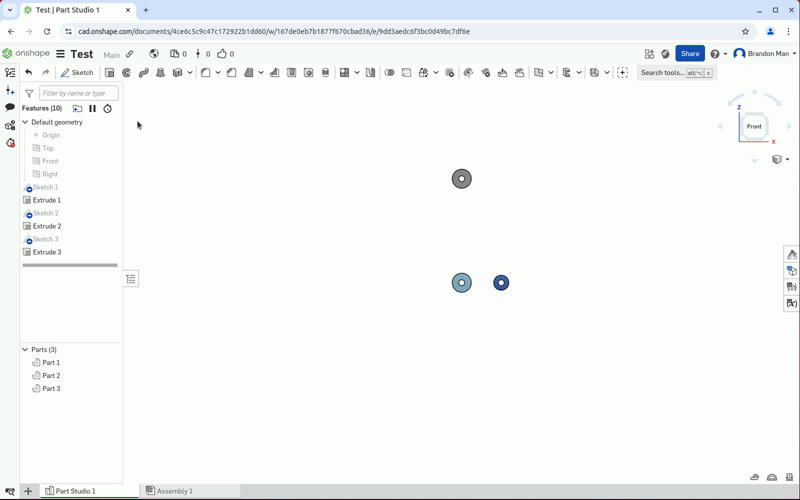
key(shift+h)
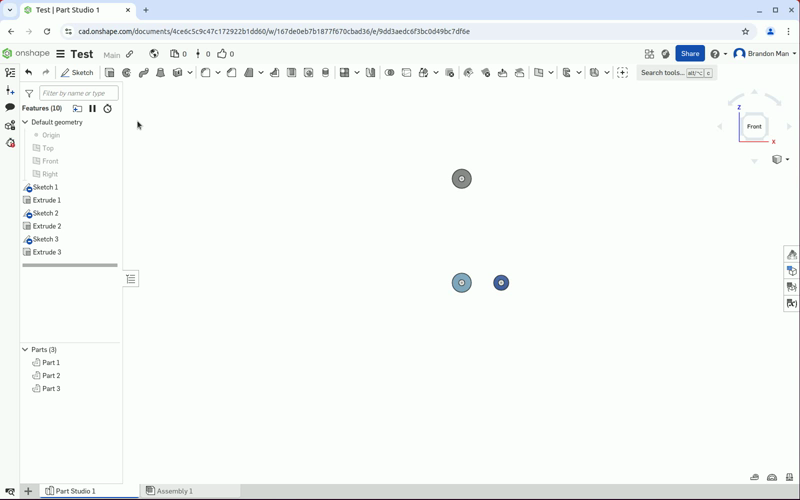
key(shift+h)
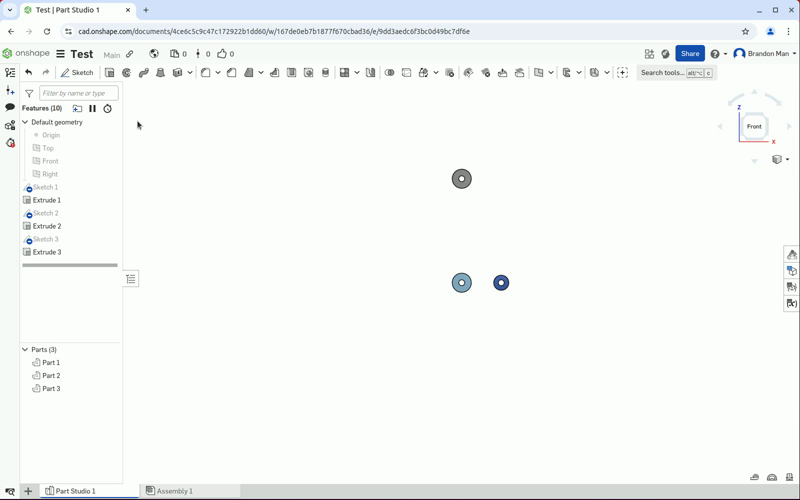
mouse_move(73, 189)
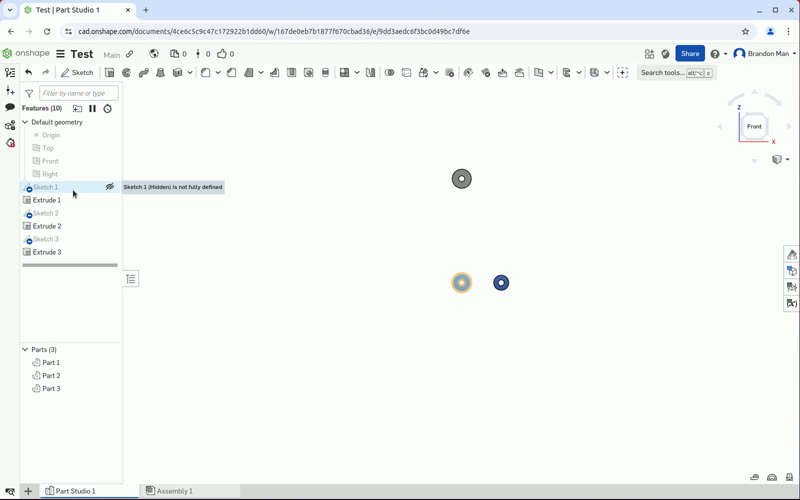
click(73, 189)
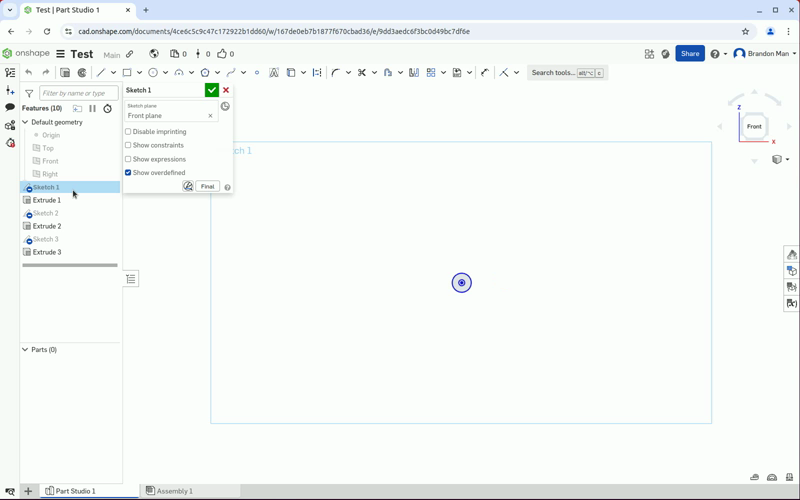
mouse_move(229, 92)
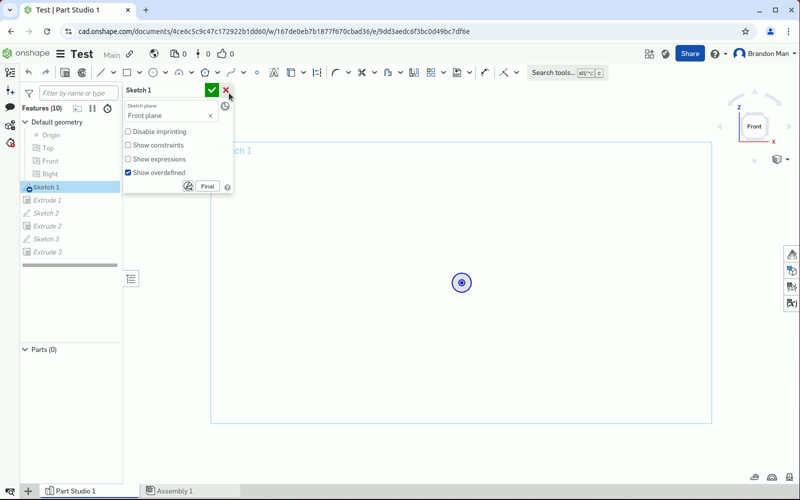
click(229, 92)
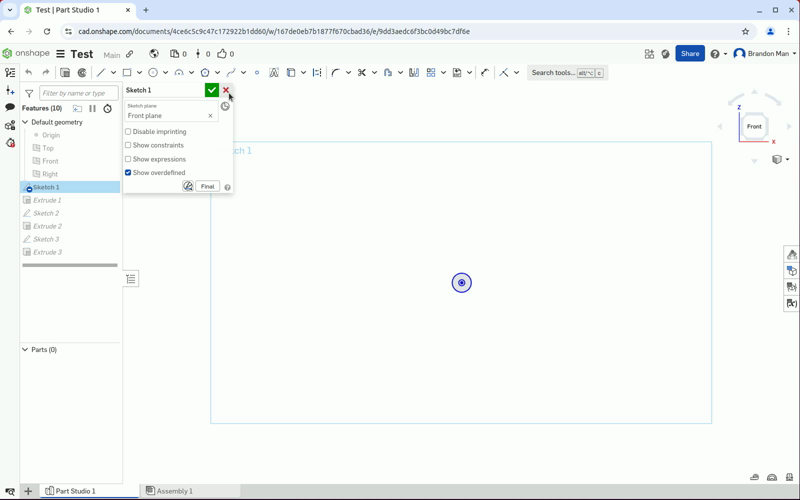
key(shift+s)
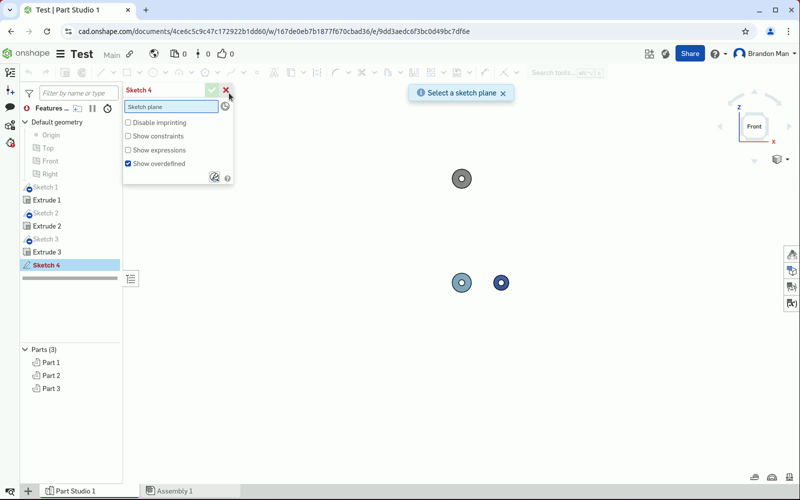
mouse_move(73, 163)
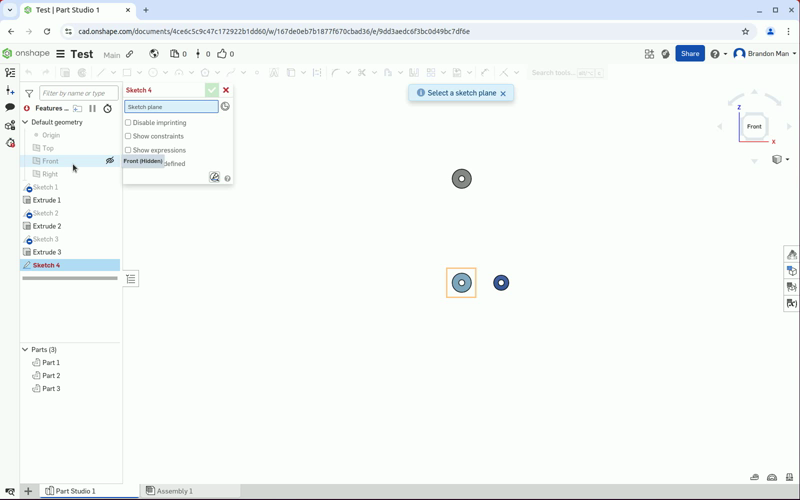
click(73, 163)
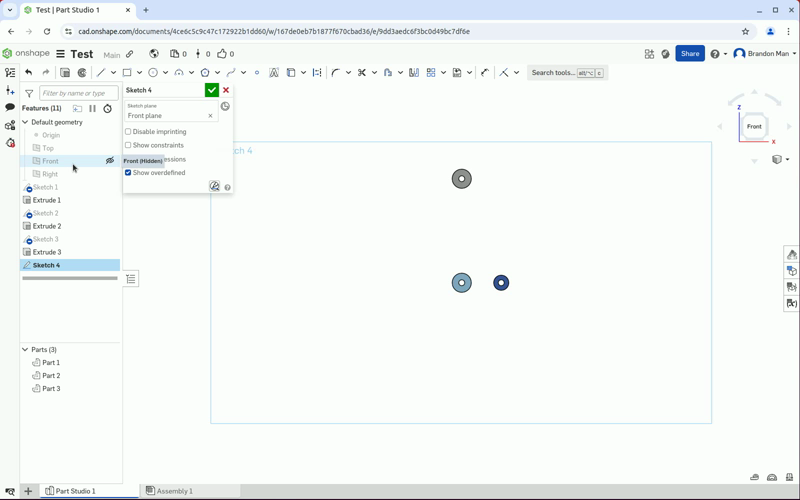
mouse_move(73, 352)
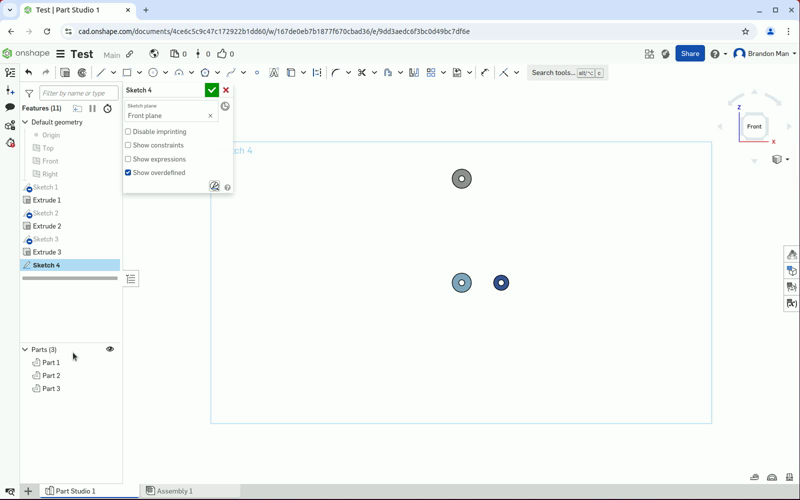
key(y)
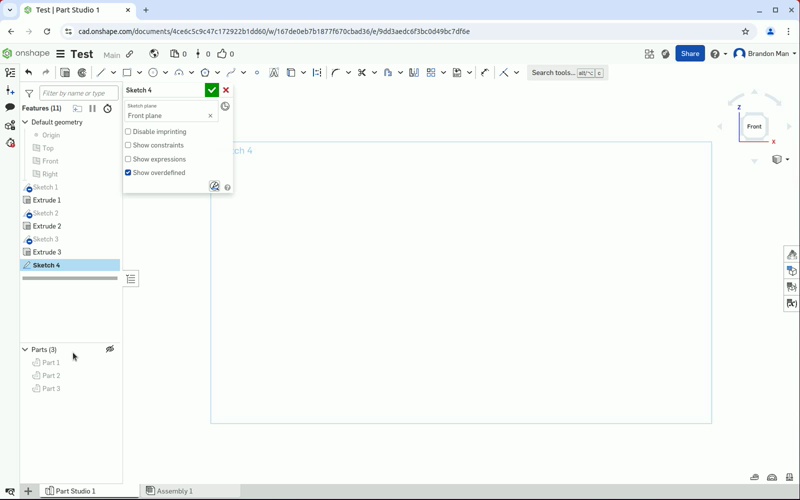
key(l)
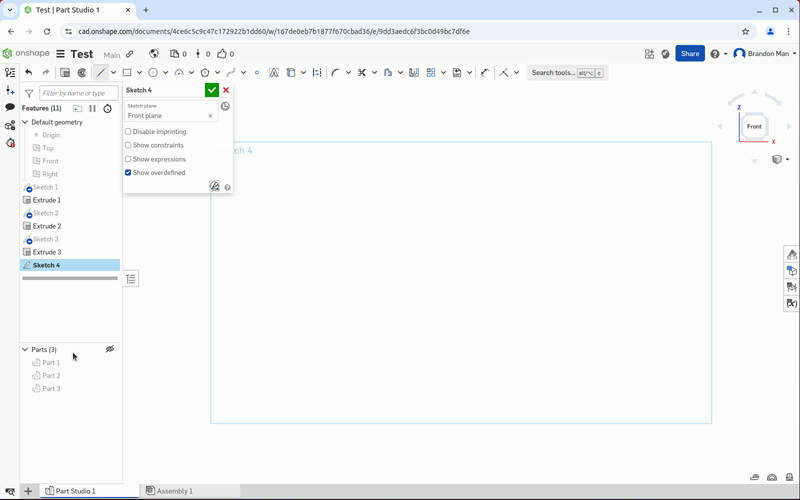
key_down(shift)
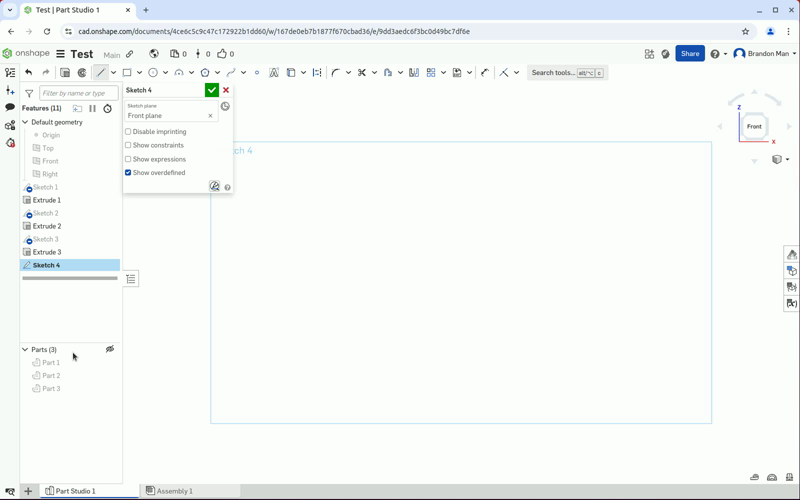
mouse_move(446, 226)
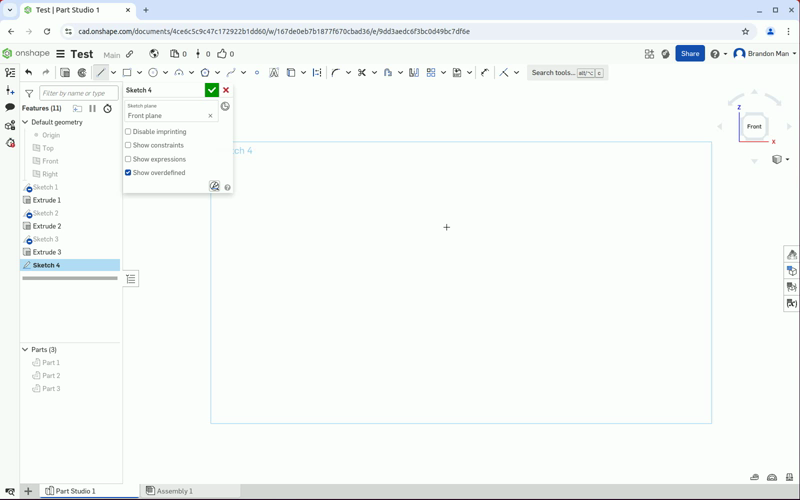
click(446, 226)
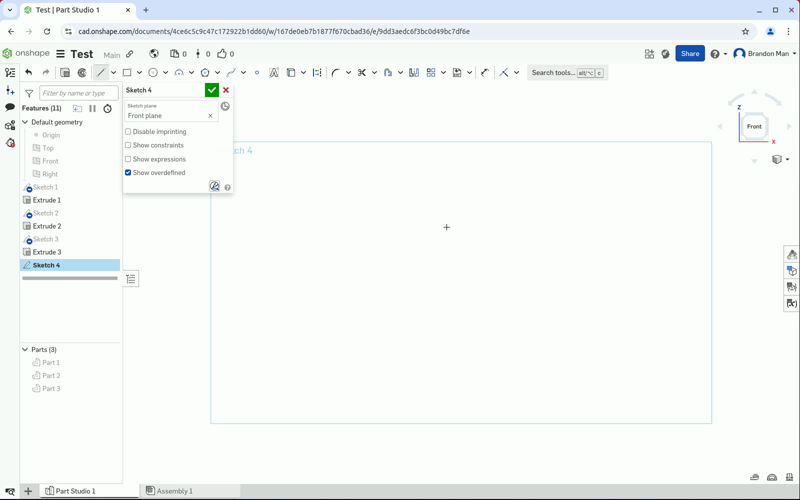
key_up(shift)
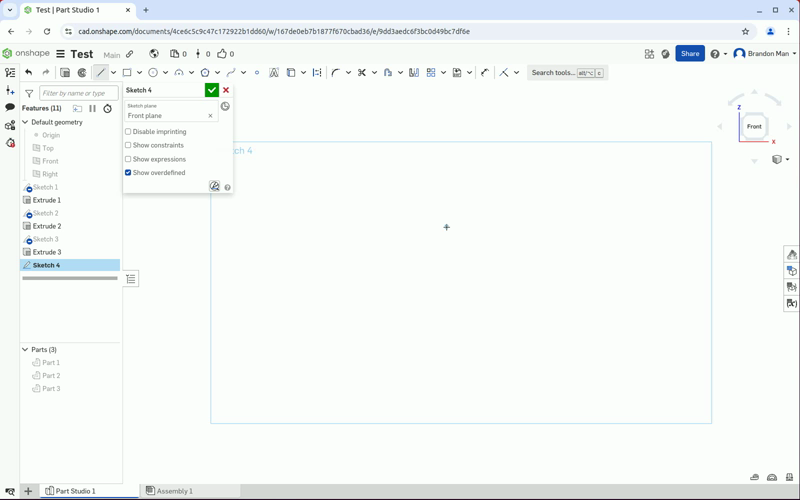
key_down(shift)
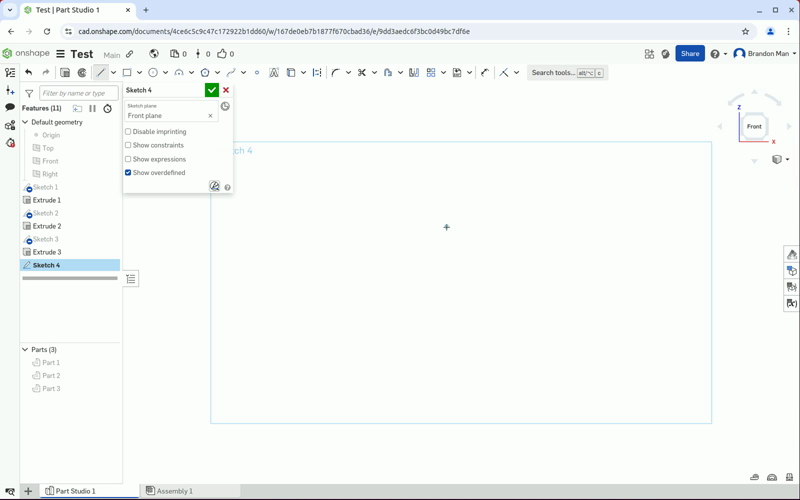
mouse_move(476, 226)
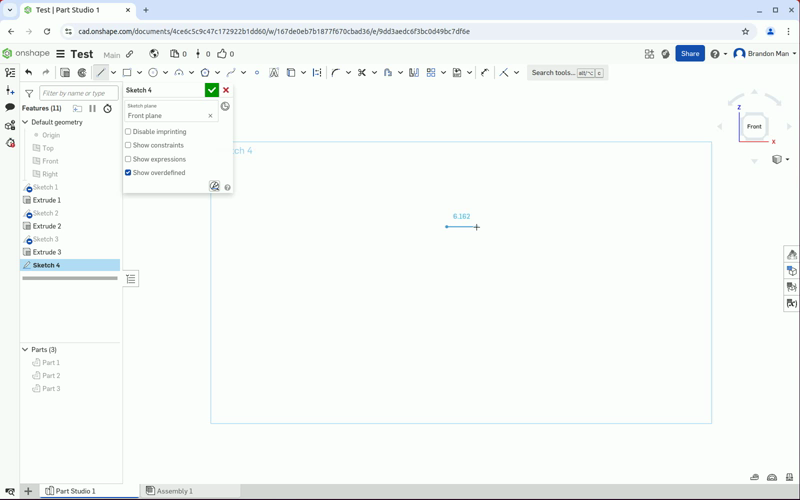
mouse_move(452, 284)
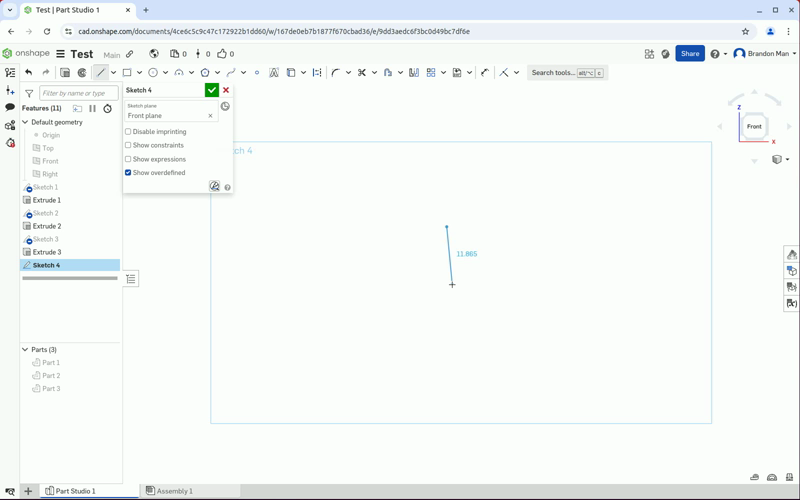
click(452, 284)
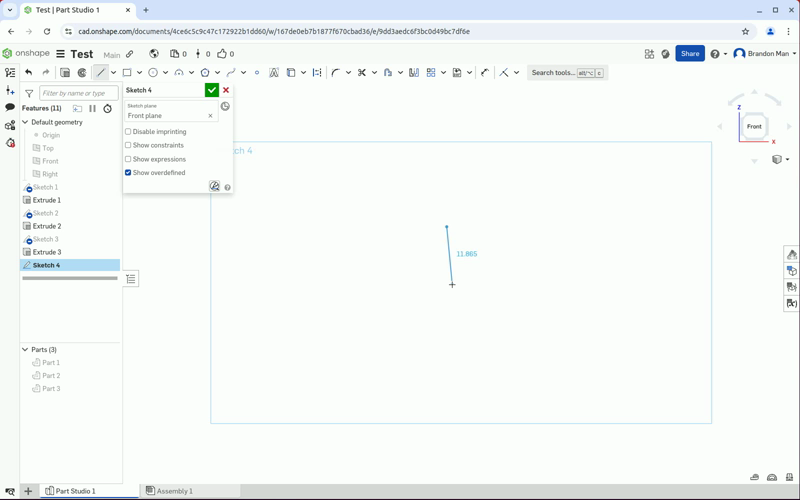
key_up(shift)
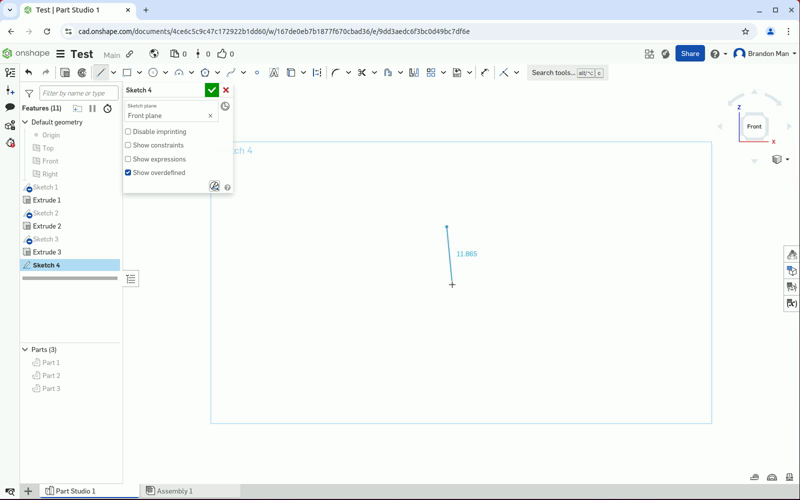
key(esc)
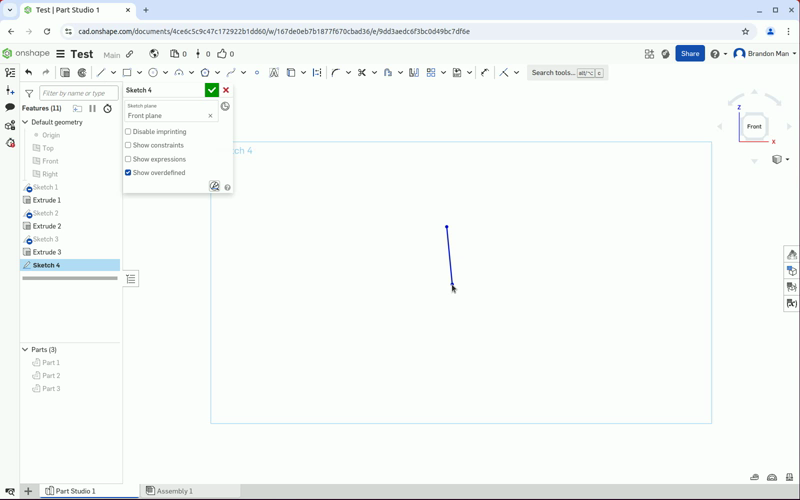
key(a)
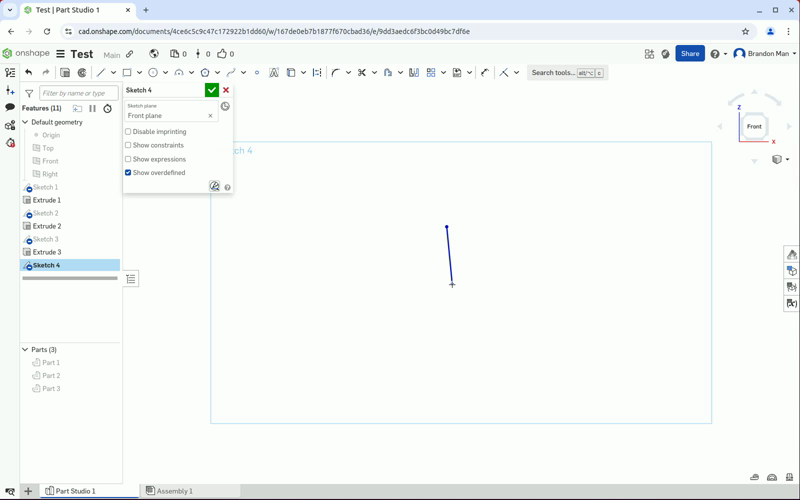
mouse_move(452, 284)
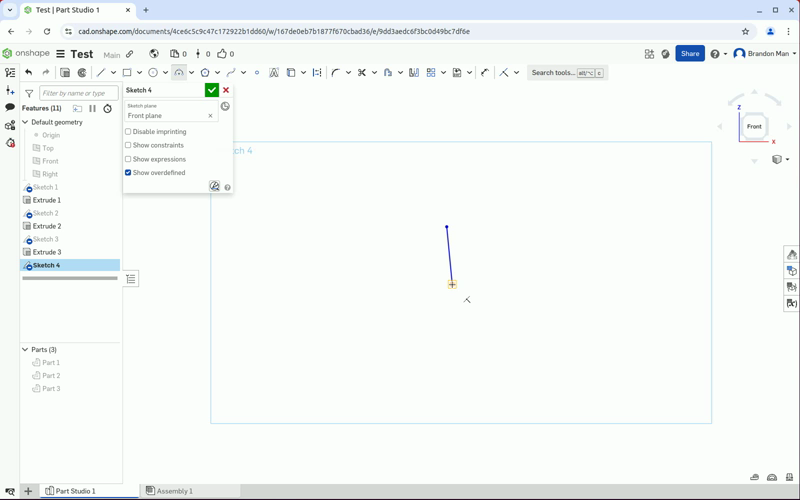
click(452, 284)
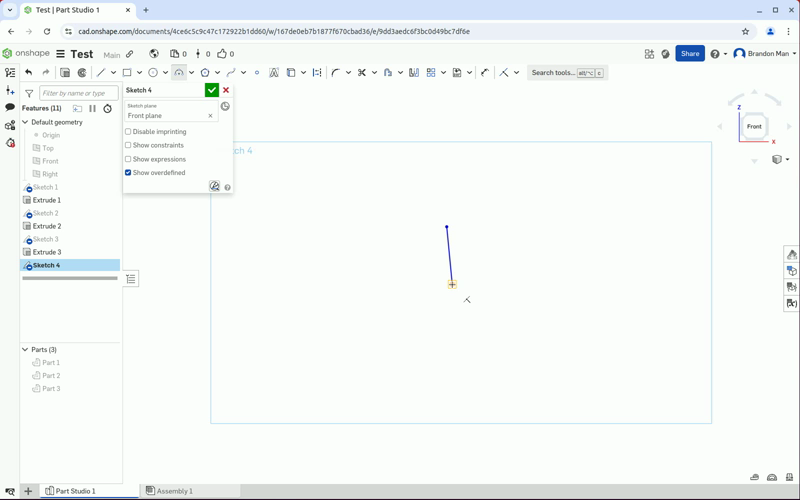
key_down(shift)
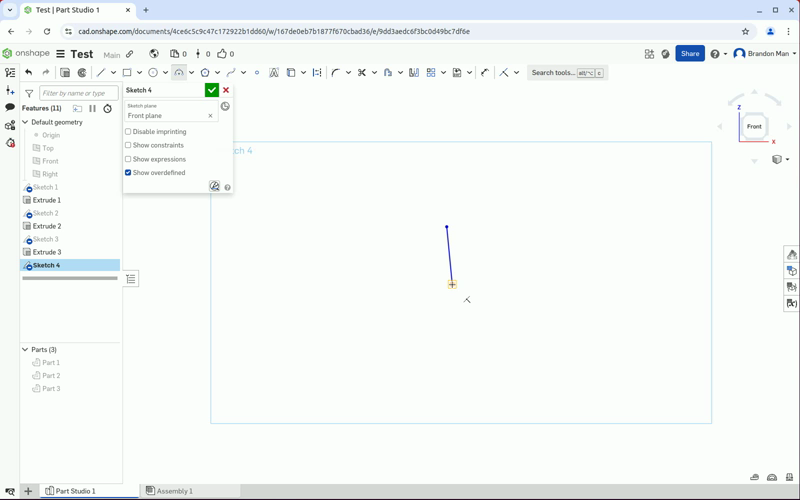
mouse_move(461, 291)
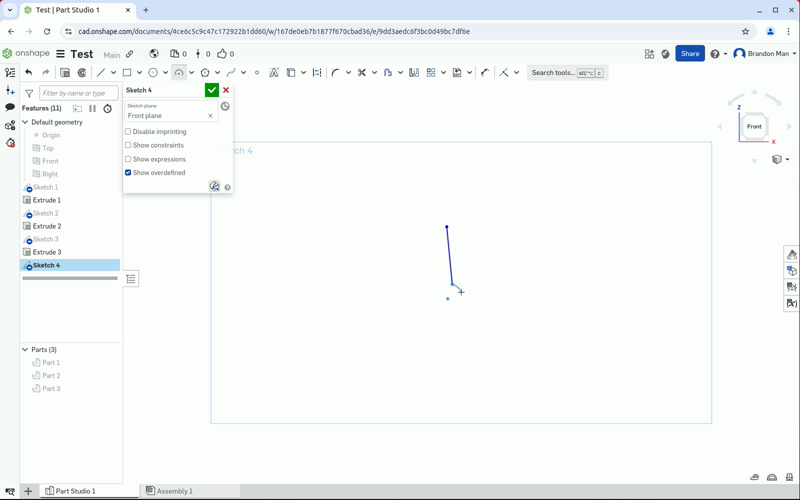
click(461, 291)
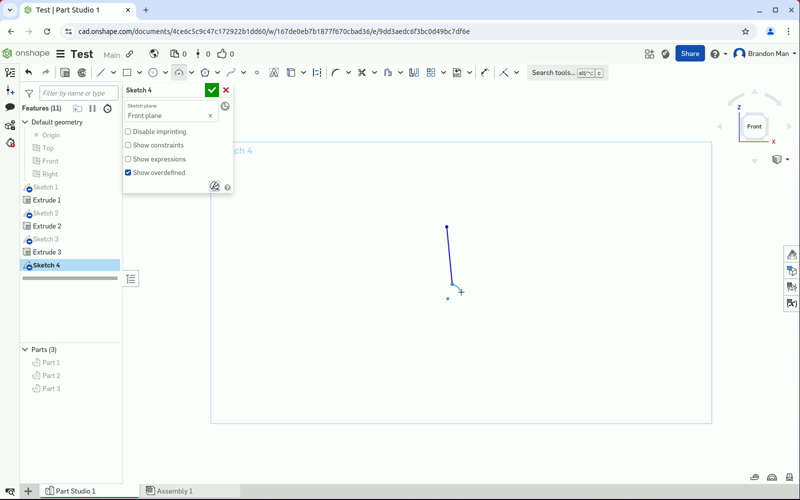
mouse_move(466, 276)
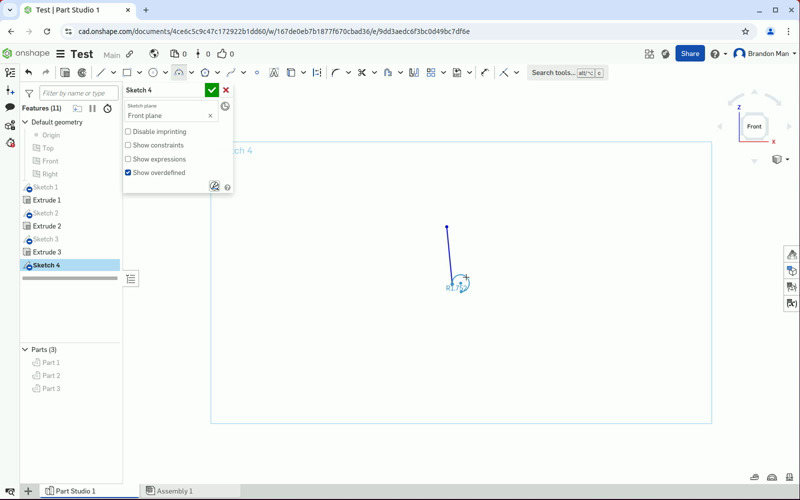
click(466, 276)
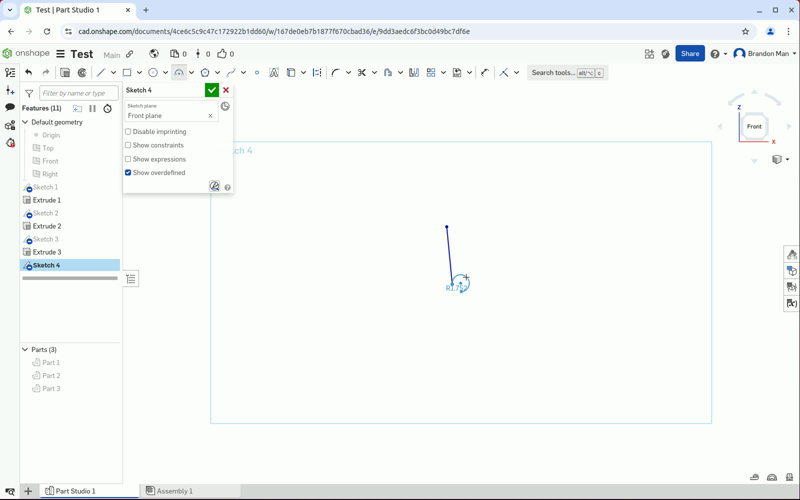
key_up(shift)
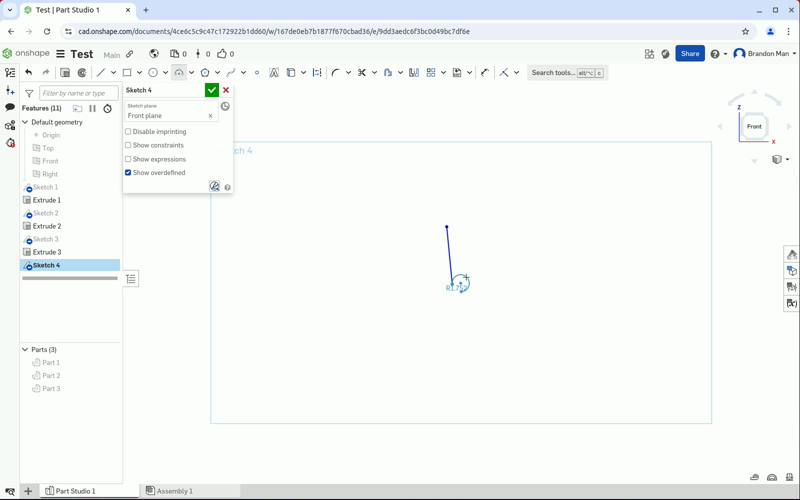
key(esc)
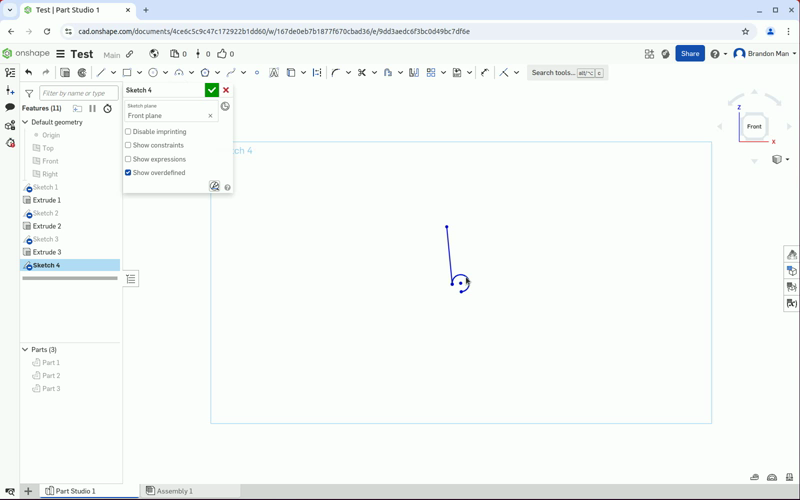
key(l)
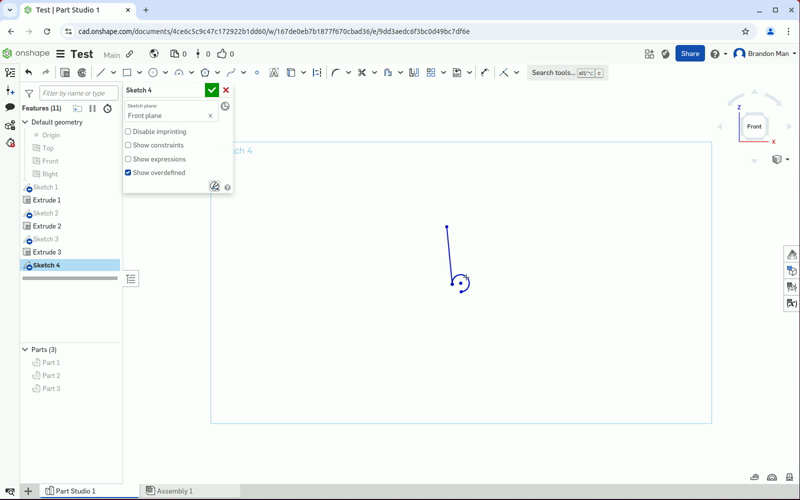
mouse_move(461, 291)
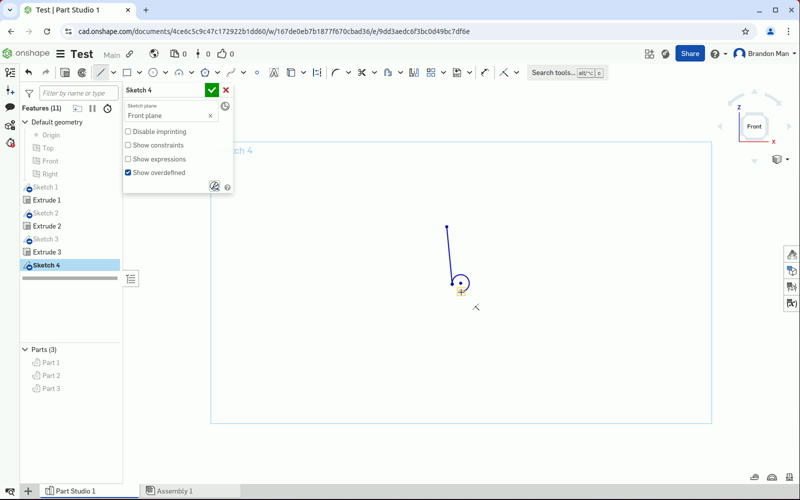
click(461, 291)
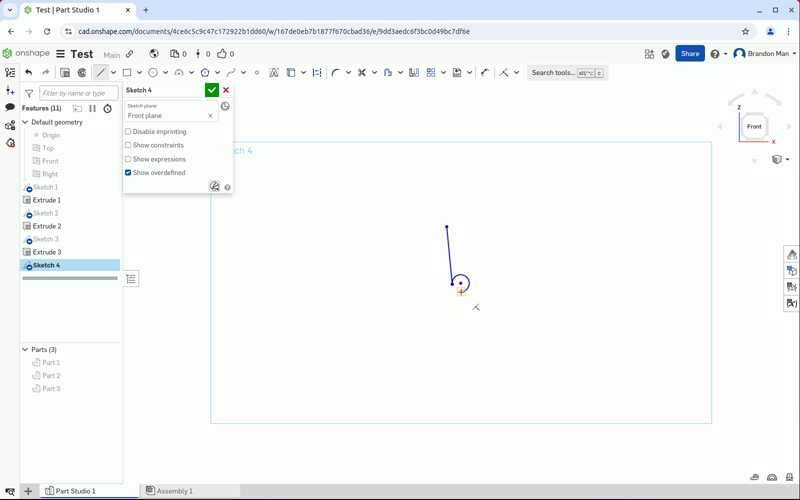
key_down(shift)
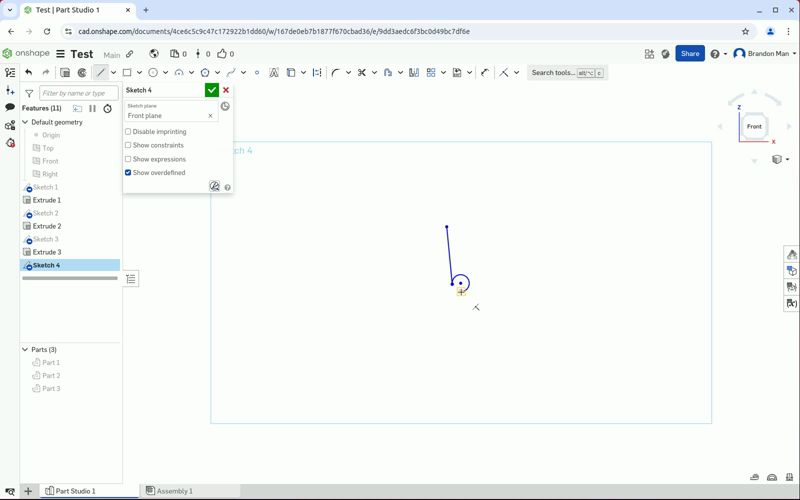
mouse_move(491, 291)
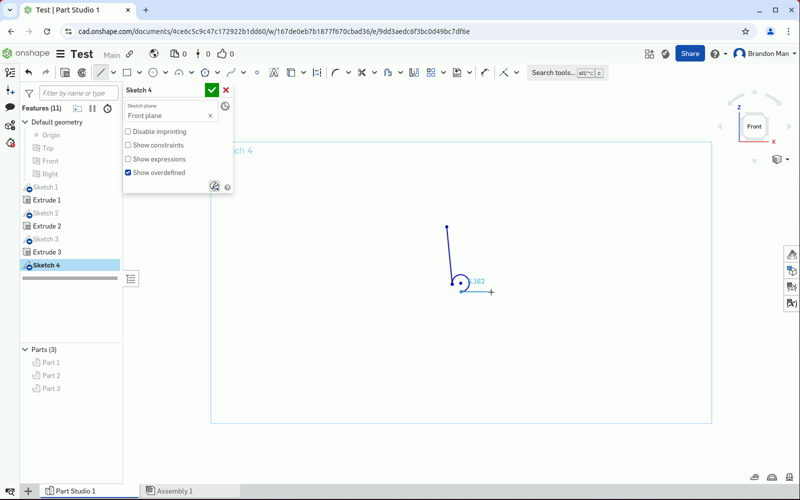
mouse_move(502, 290)
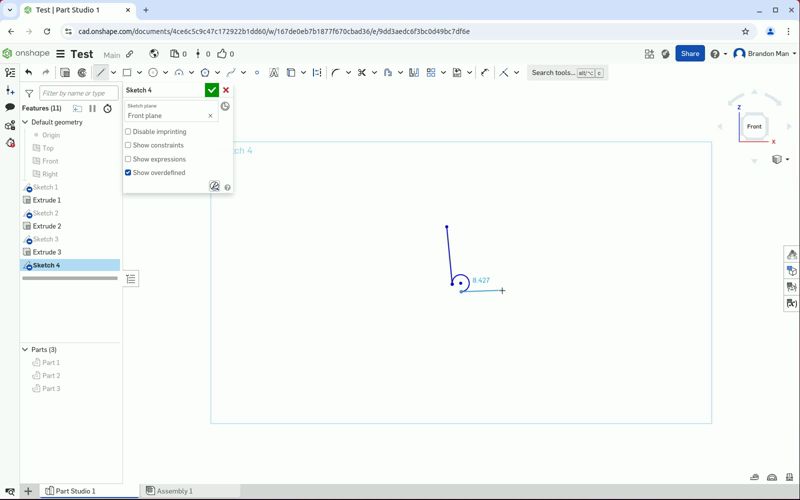
click(502, 290)
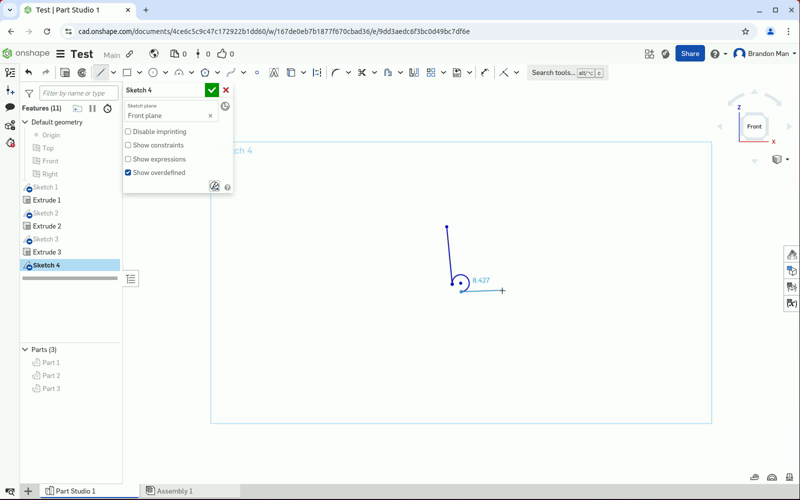
key_up(shift)
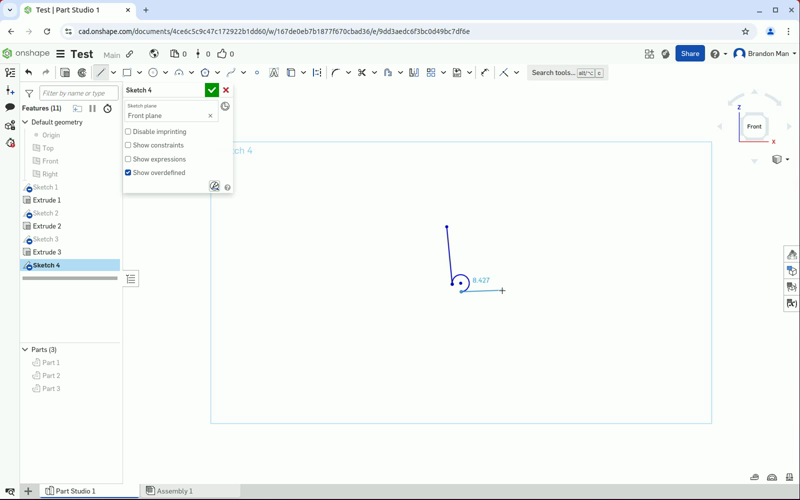
key(esc)
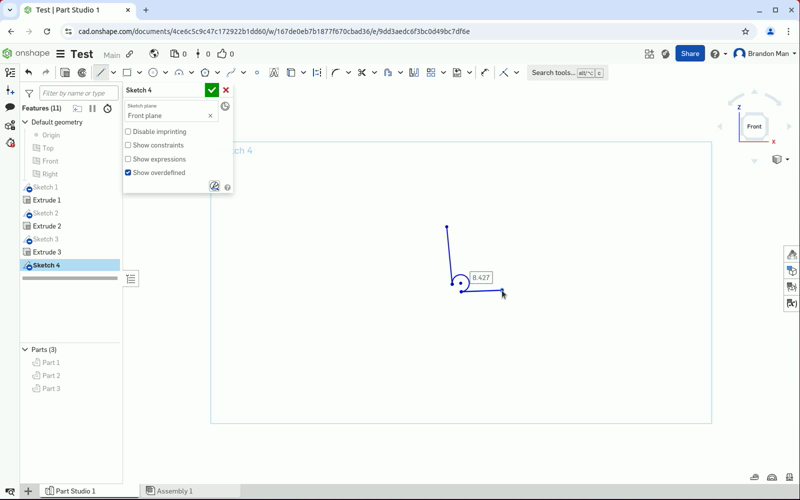
key(a)
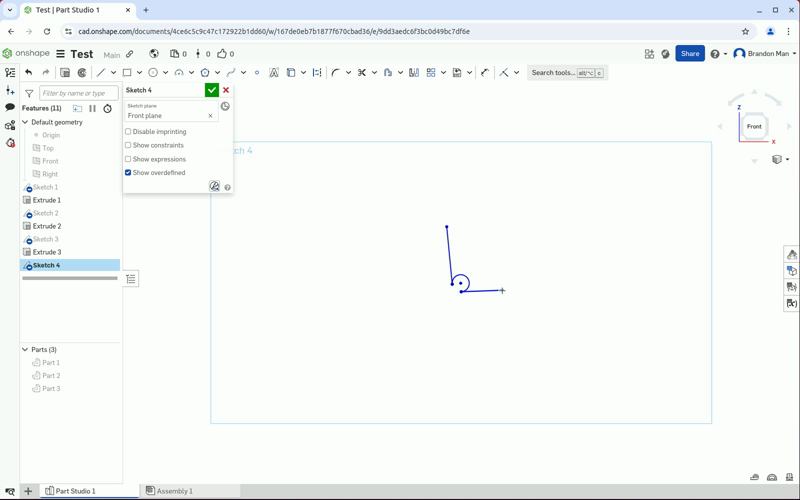
mouse_move(502, 290)
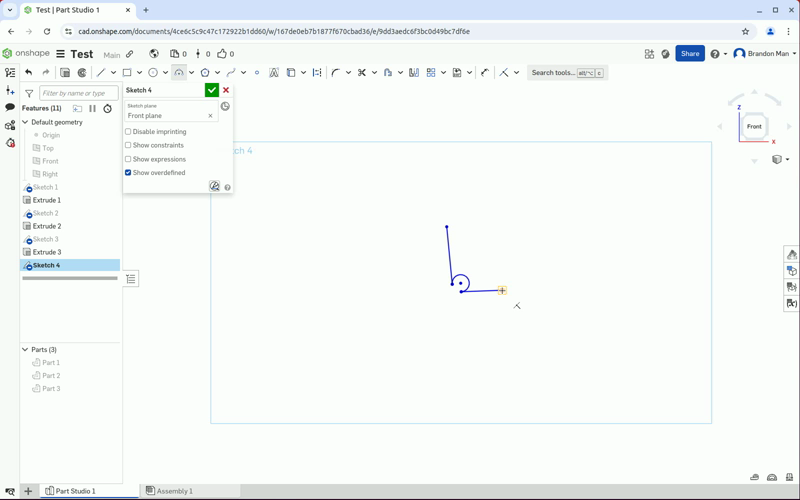
click(502, 290)
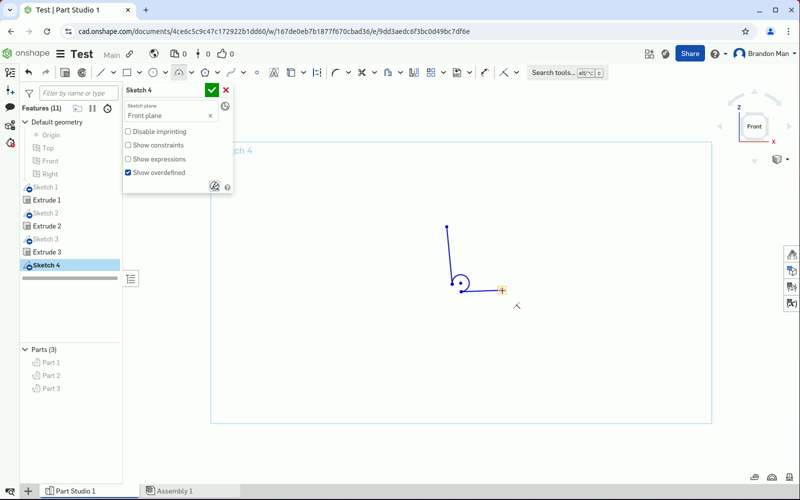
key_down(shift)
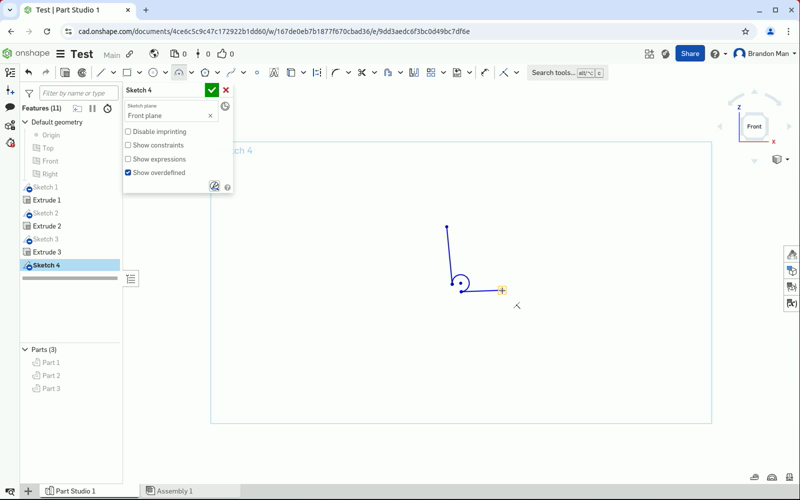
mouse_move(502, 276)
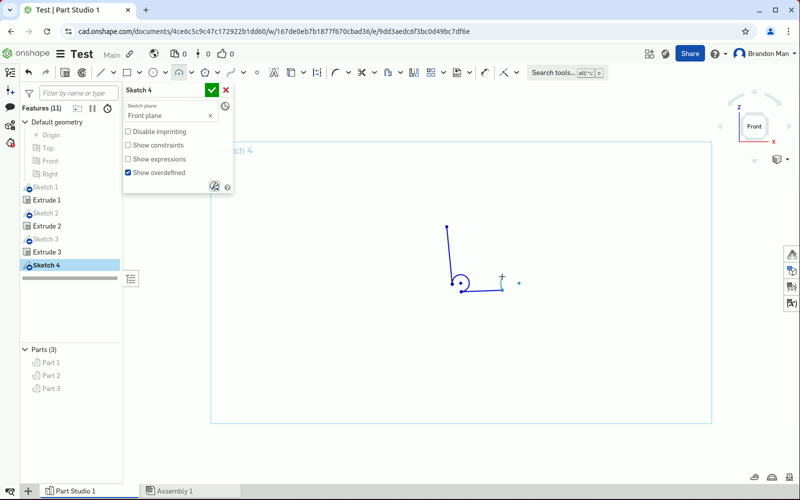
click(502, 276)
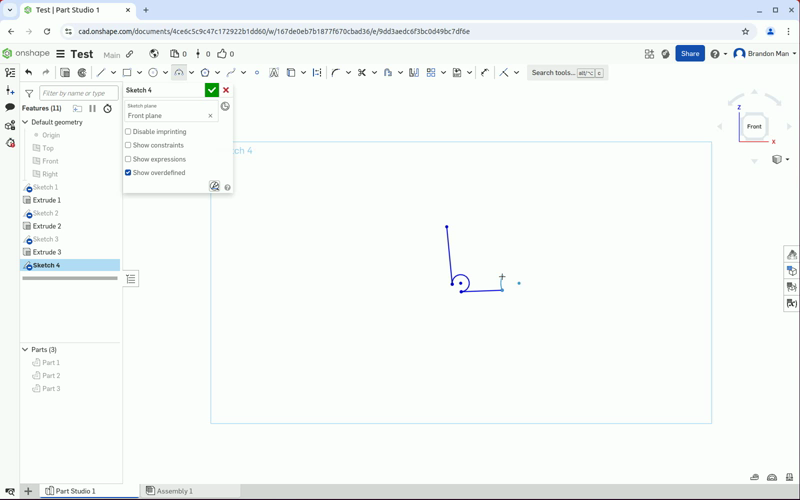
mouse_move(494, 282)
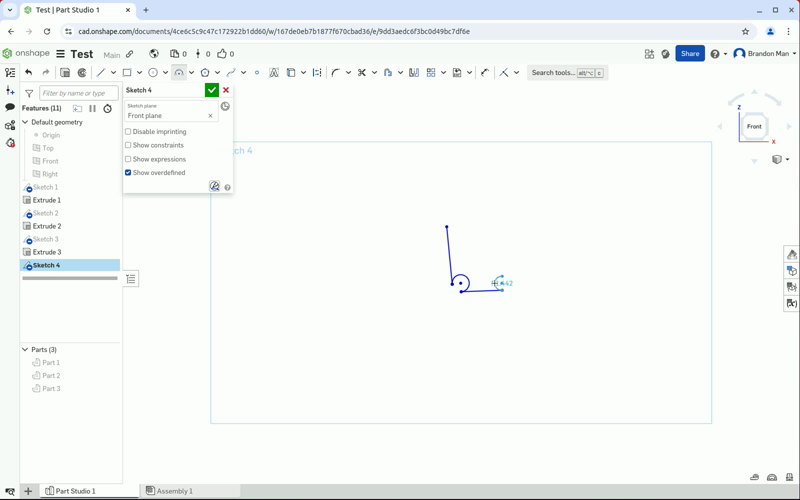
click(494, 282)
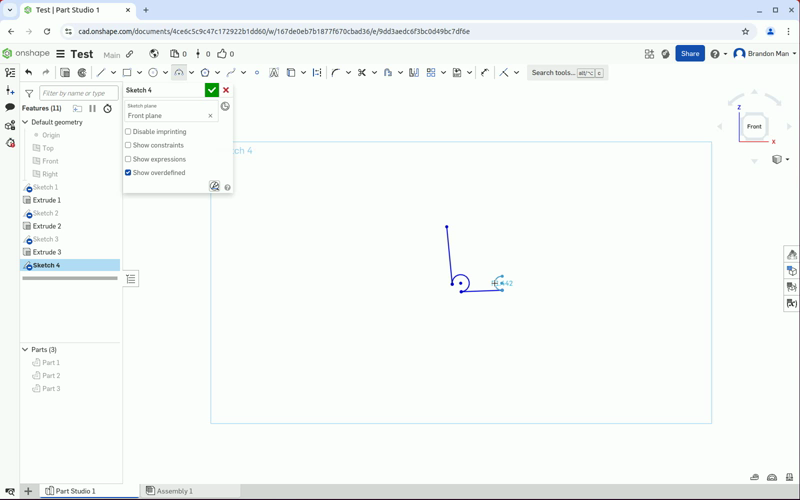
key_up(shift)
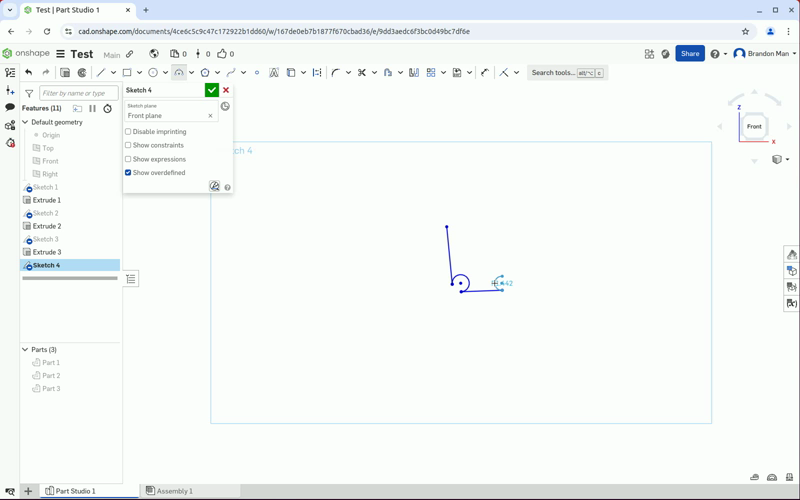
key(esc)
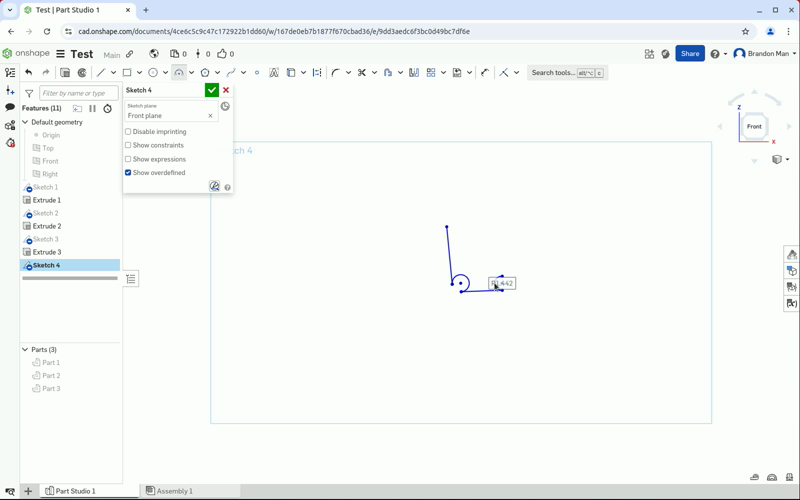
key(l)
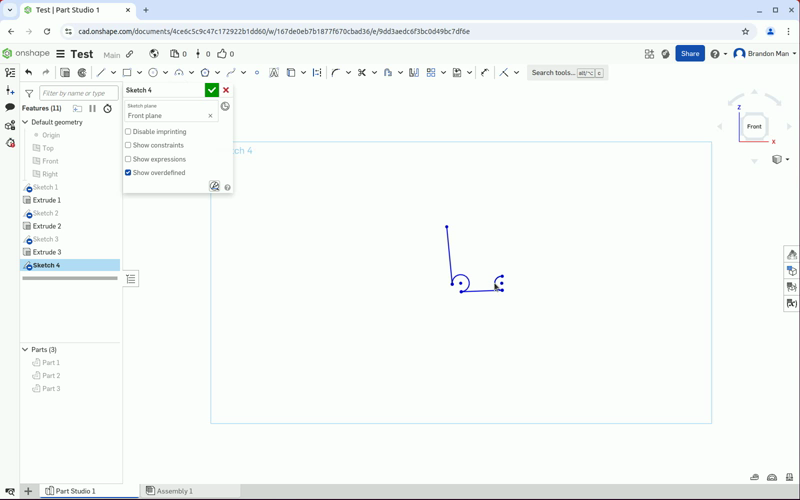
mouse_move(502, 276)
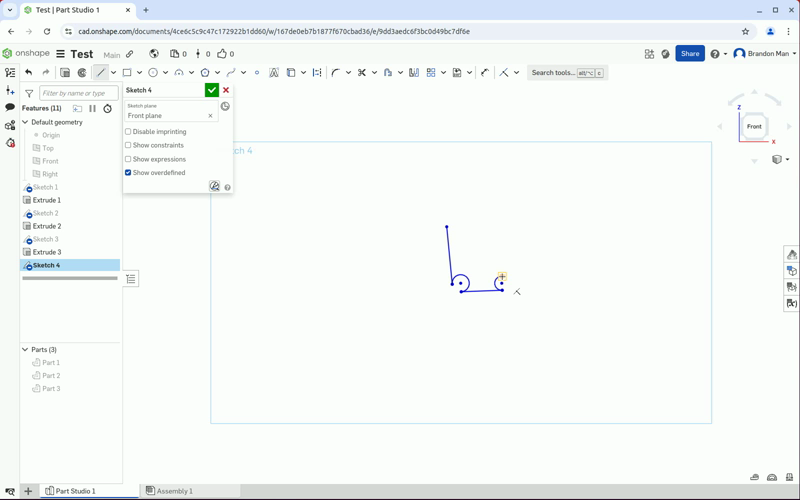
click(502, 276)
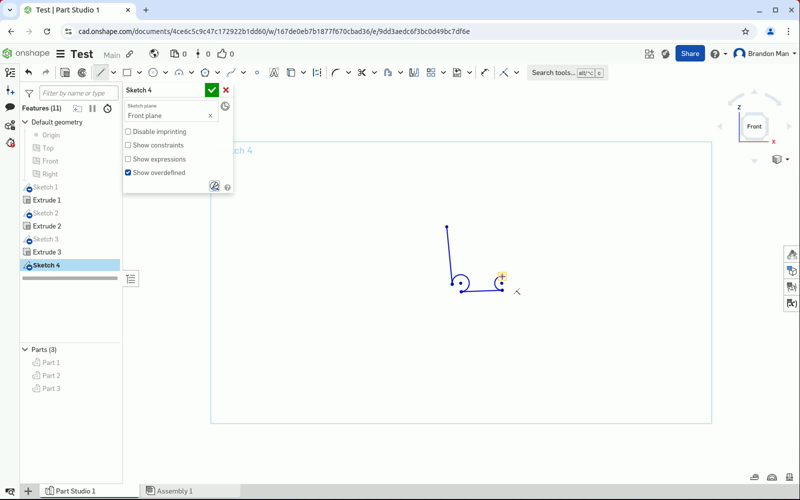
key_down(shift)
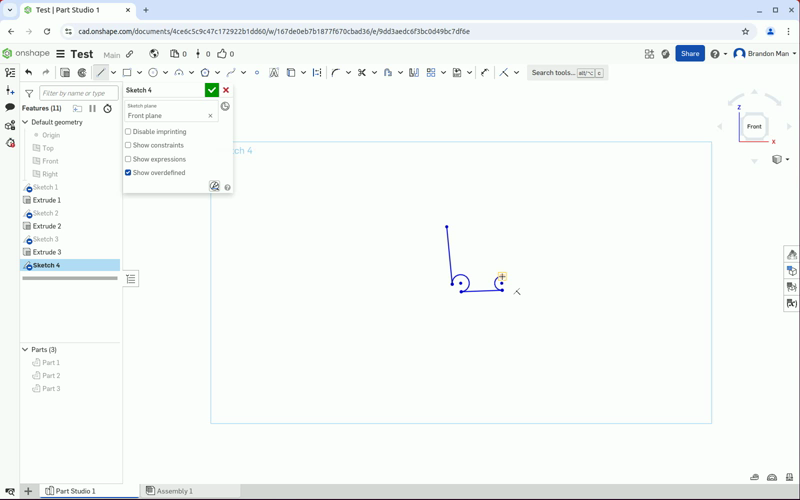
mouse_move(532, 276)
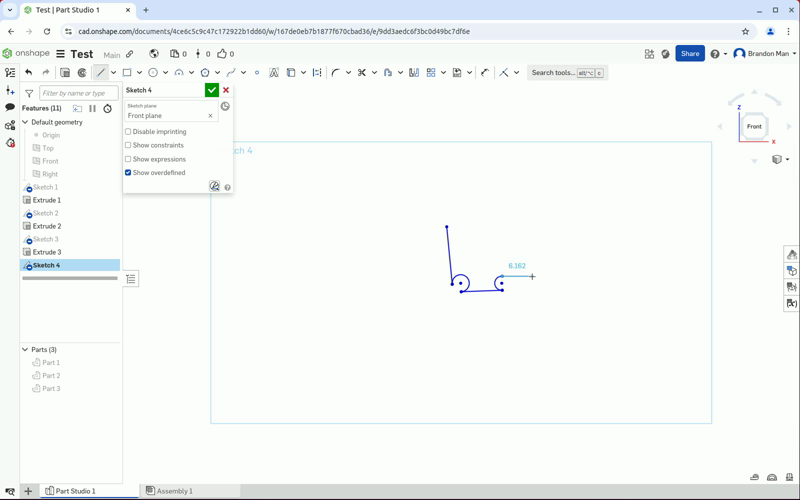
mouse_move(478, 275)
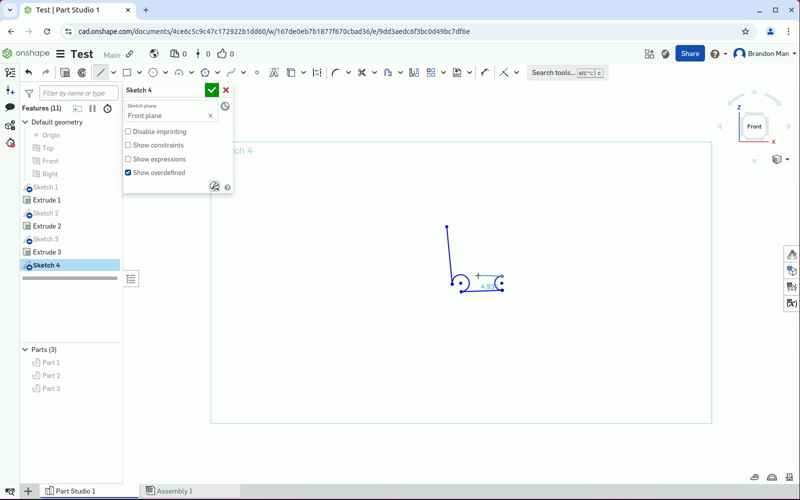
click(478, 275)
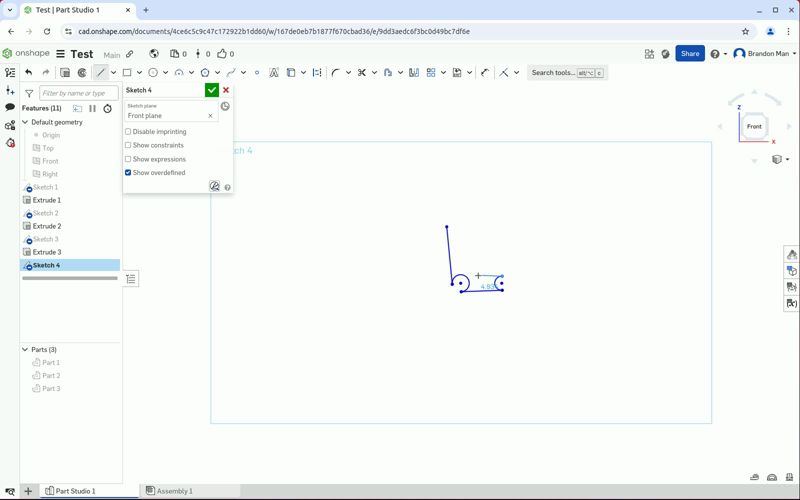
key_up(shift)
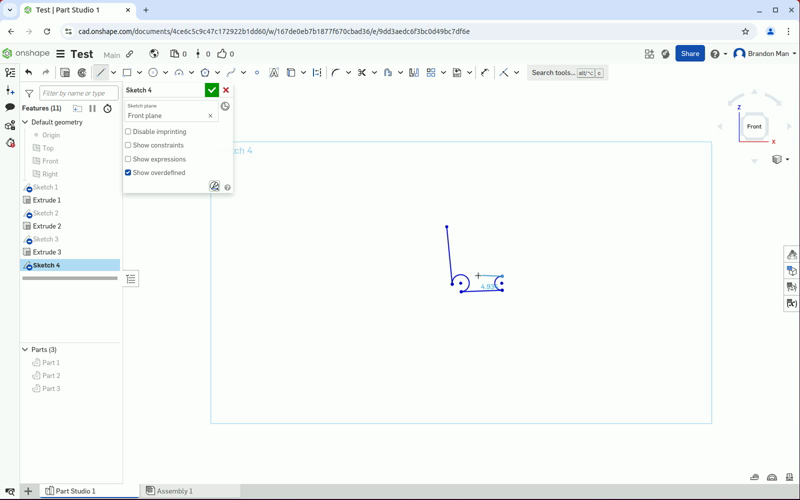
key(esc)
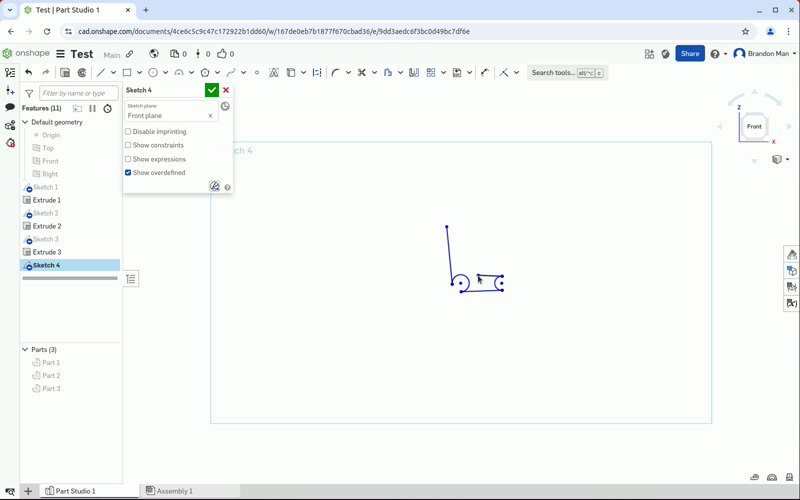
key(a)
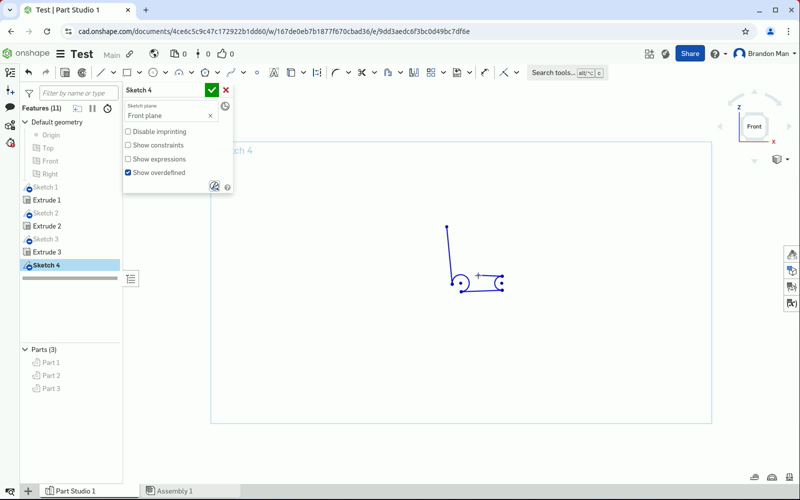
mouse_move(478, 275)
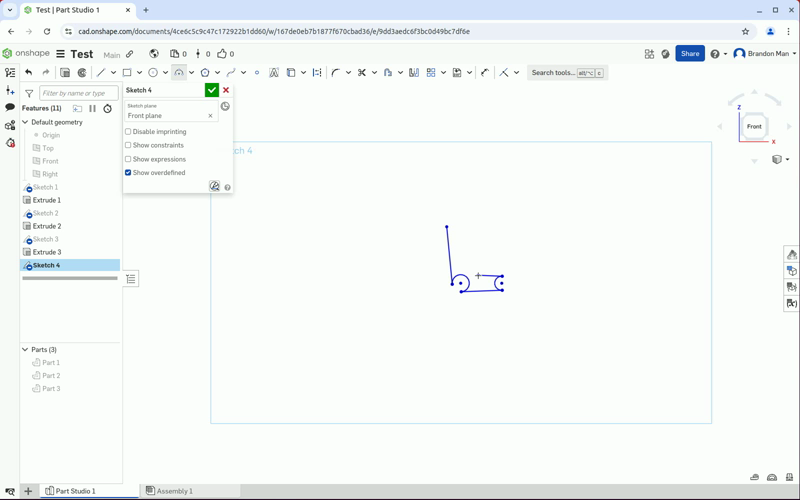
click(478, 275)
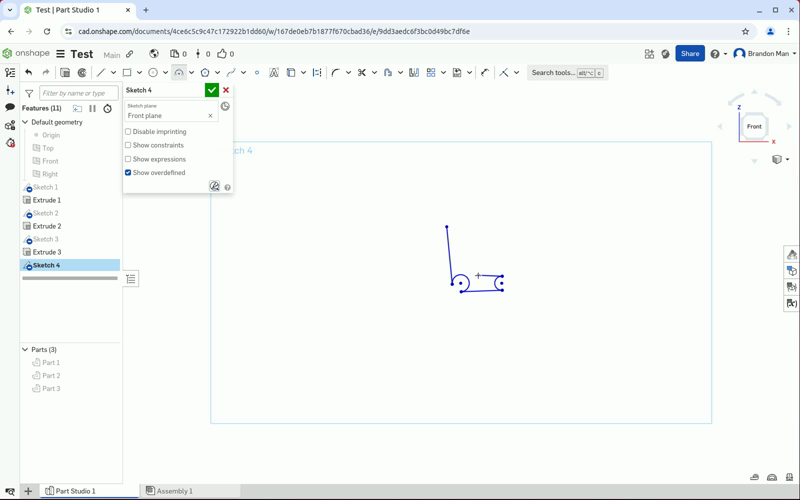
key_down(shift)
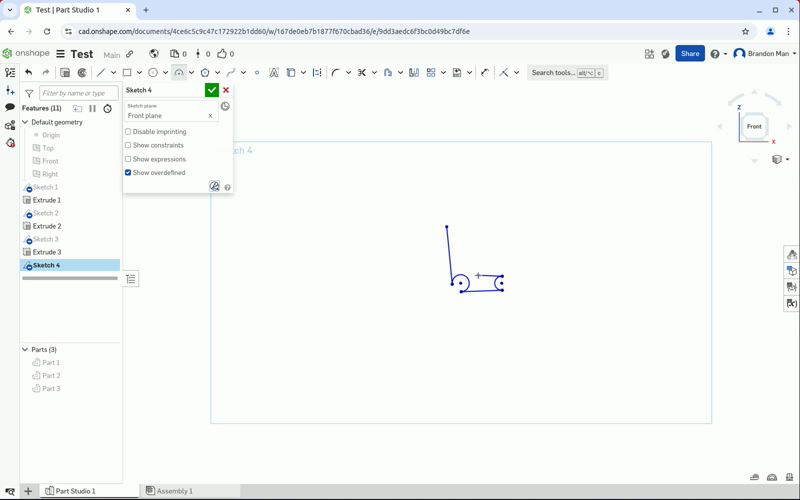
mouse_move(471, 267)
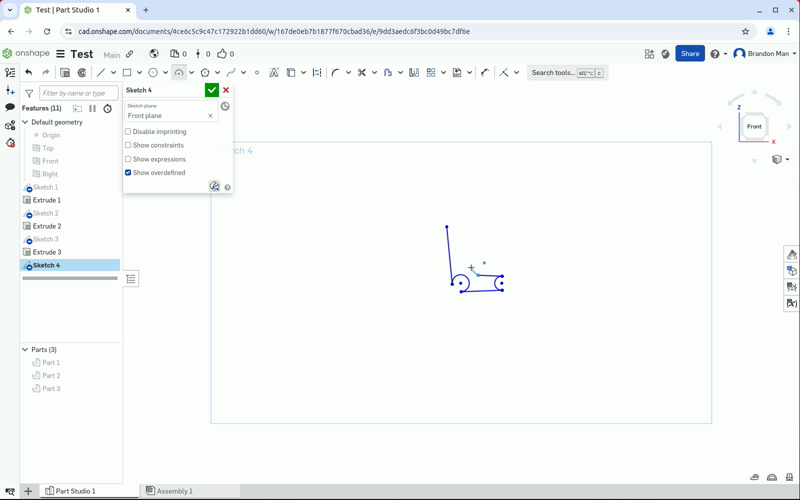
click(471, 267)
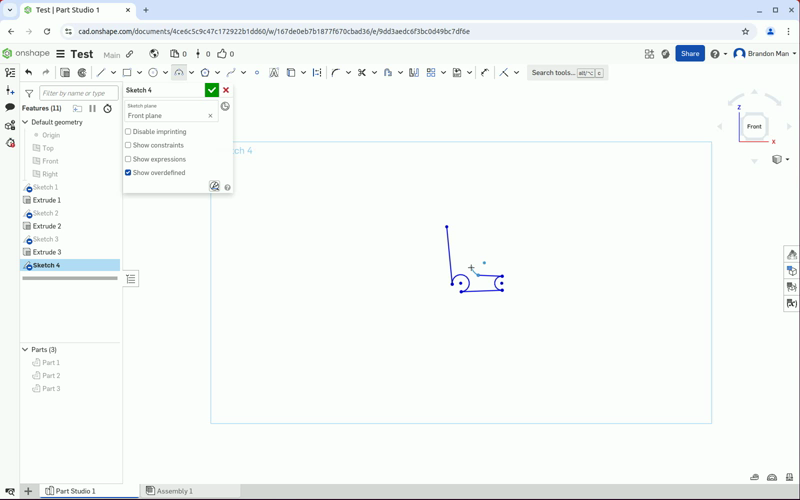
mouse_move(472, 272)
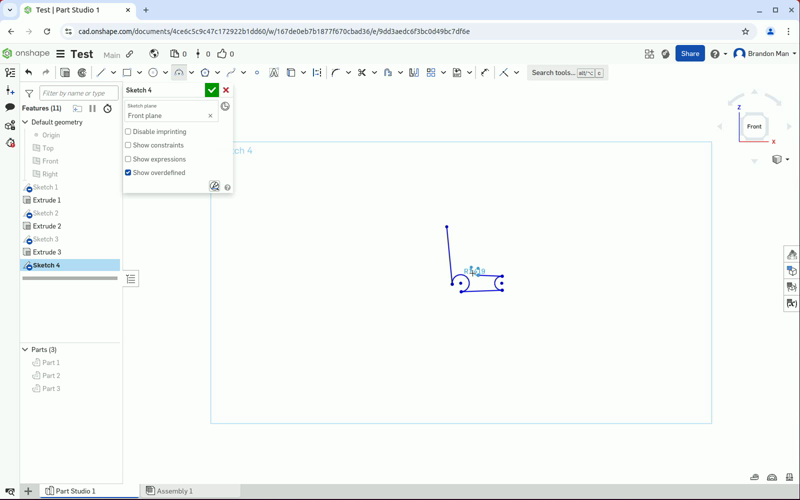
click(472, 272)
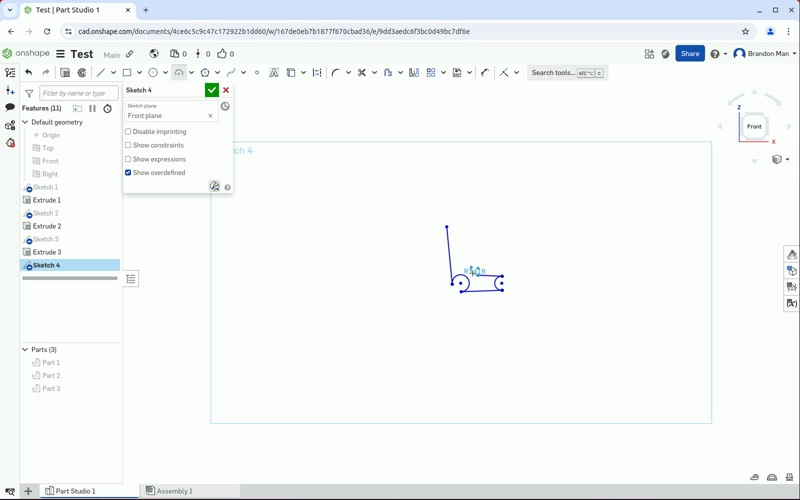
key_up(shift)
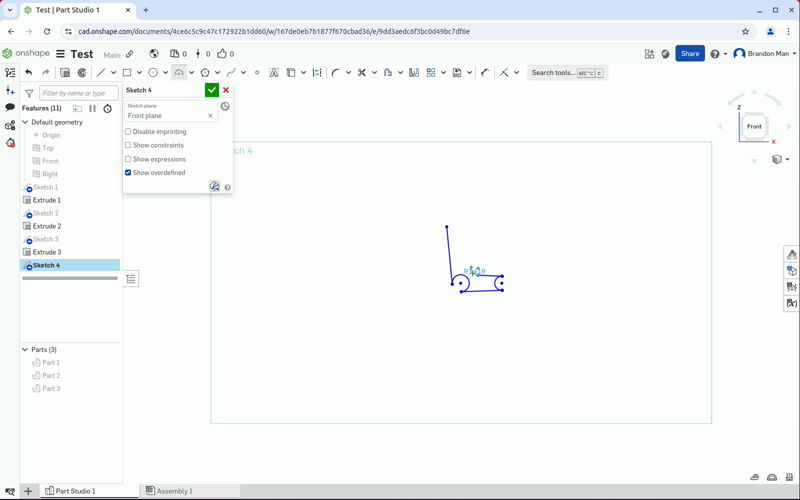
key(esc)
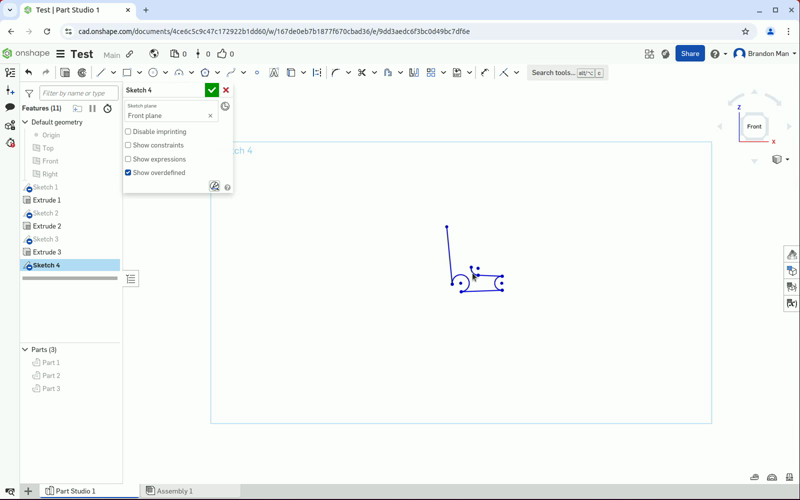
key(l)
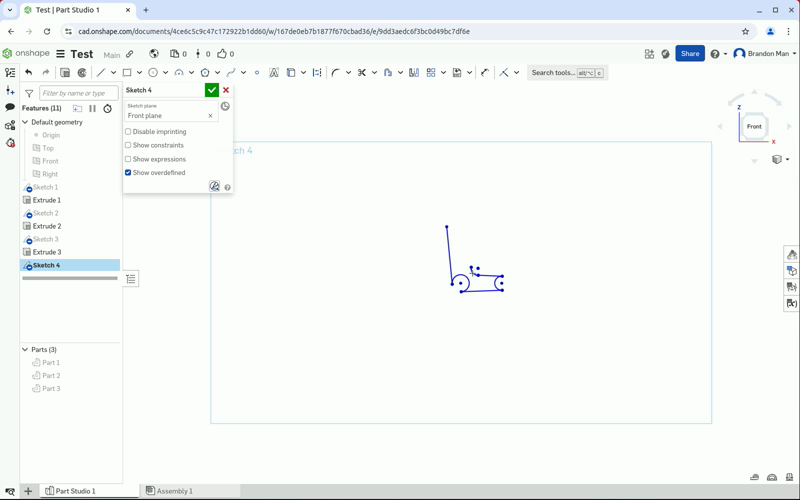
mouse_move(471, 267)
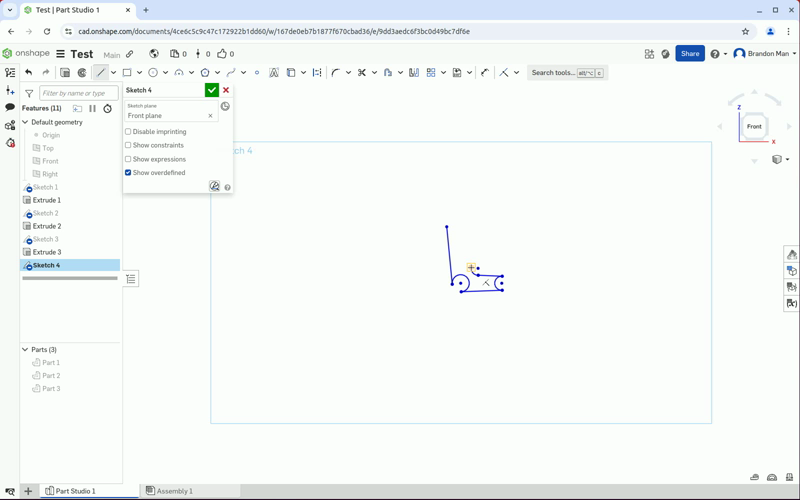
click(471, 267)
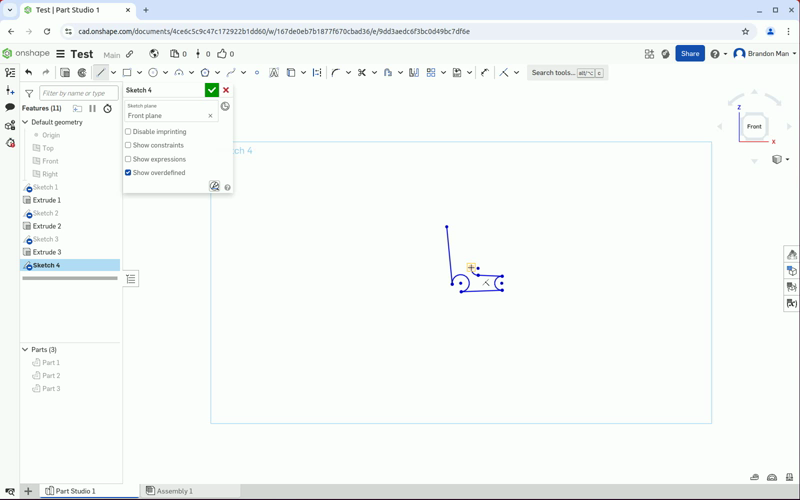
key_down(shift)
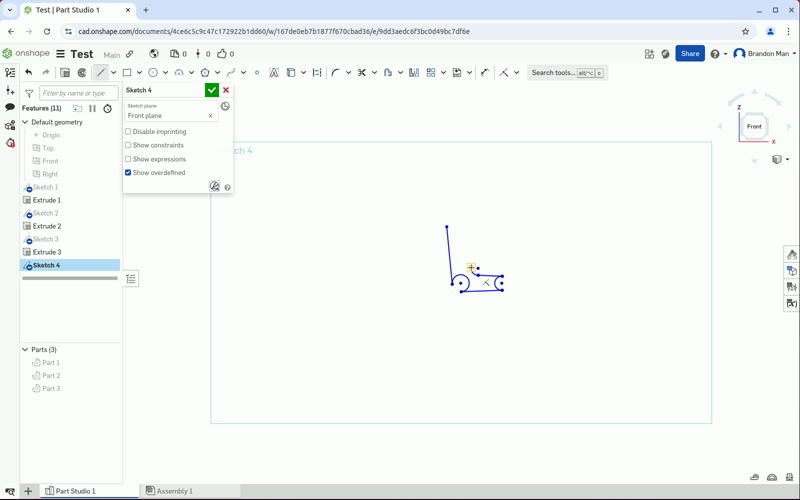
mouse_move(501, 267)
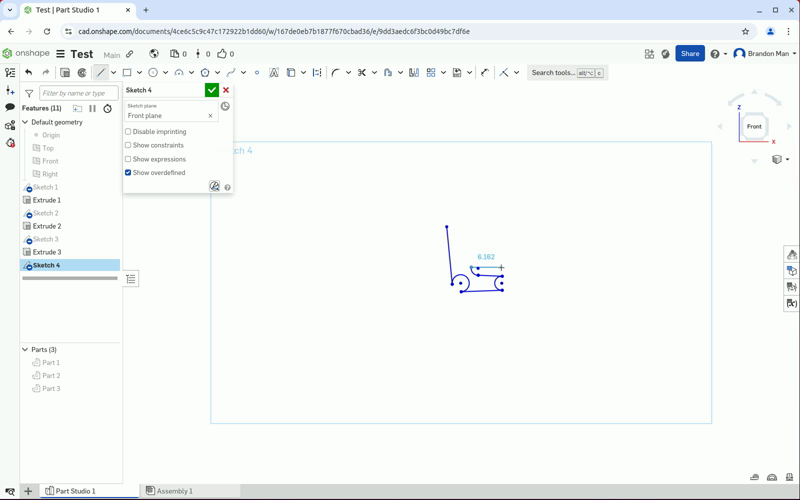
mouse_move(475, 226)
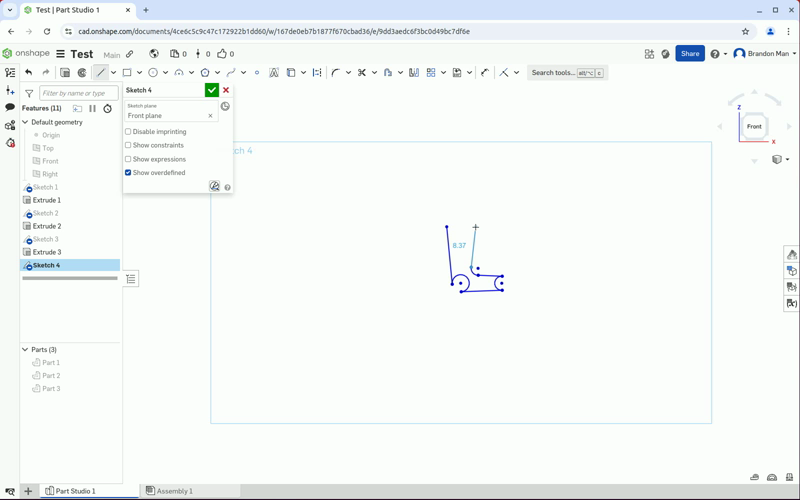
click(475, 226)
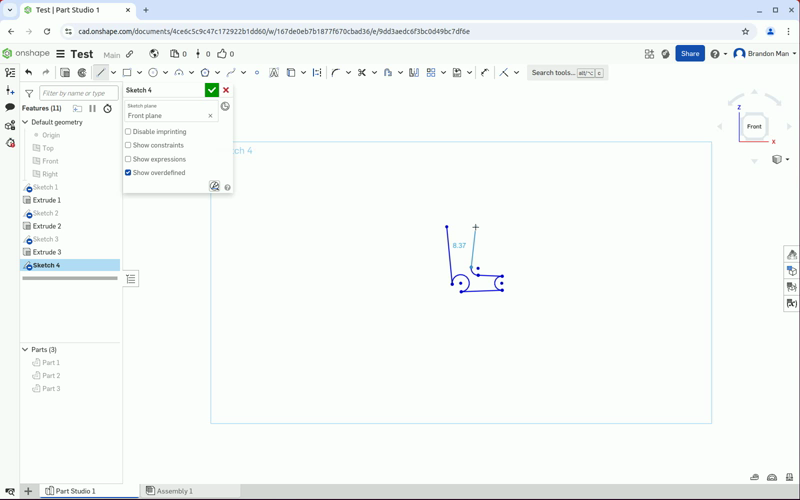
key_up(shift)
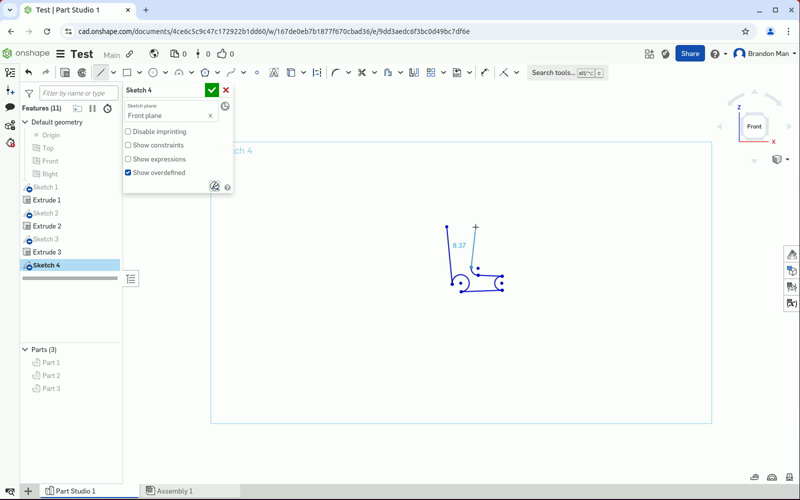
key(esc)
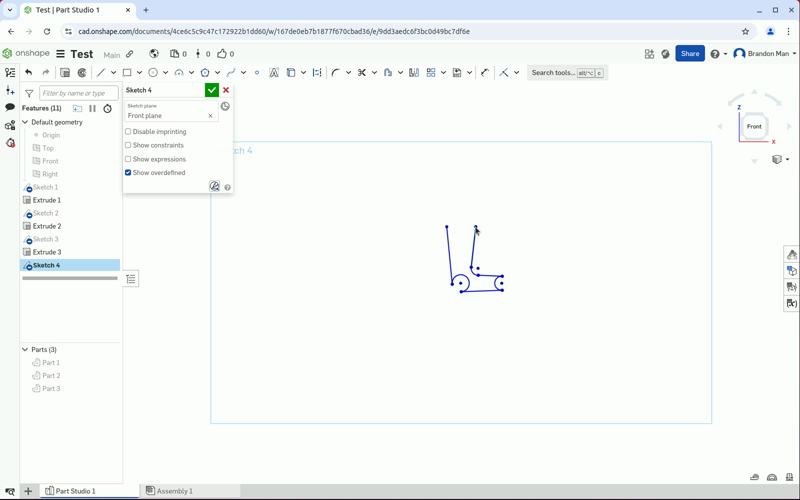
key(a)
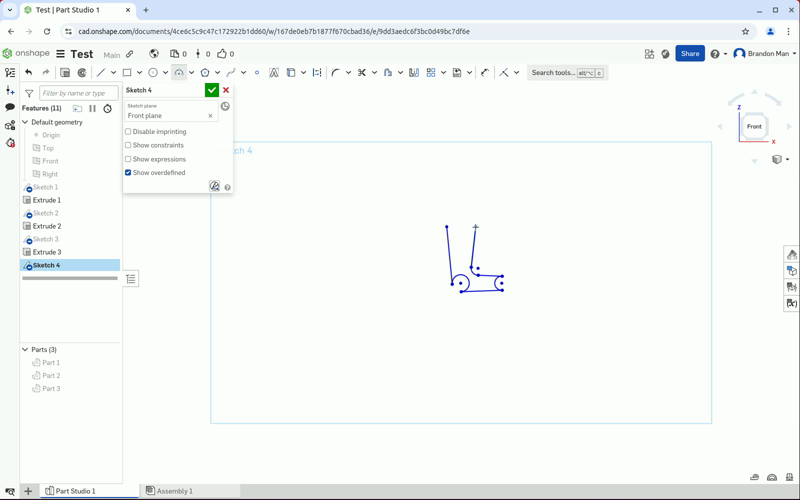
mouse_move(475, 226)
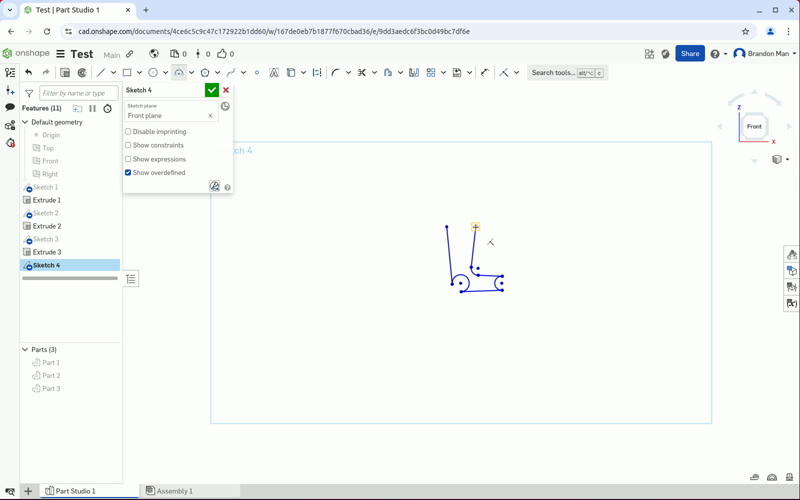
click(475, 226)
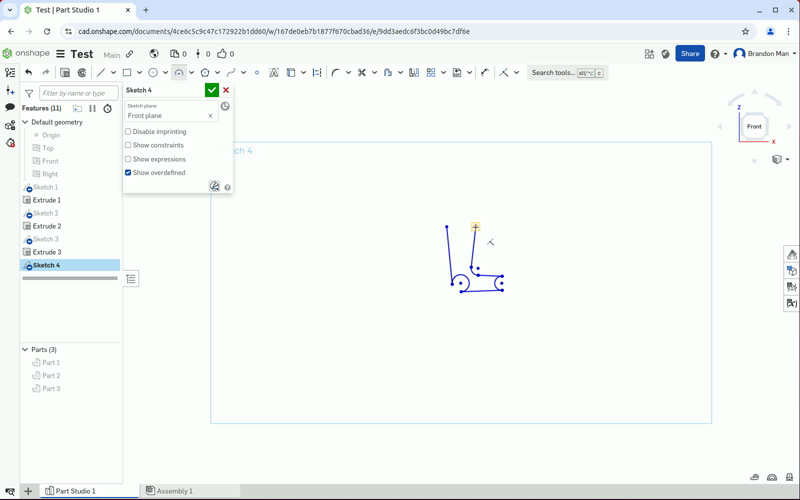
mouse_move(446, 226)
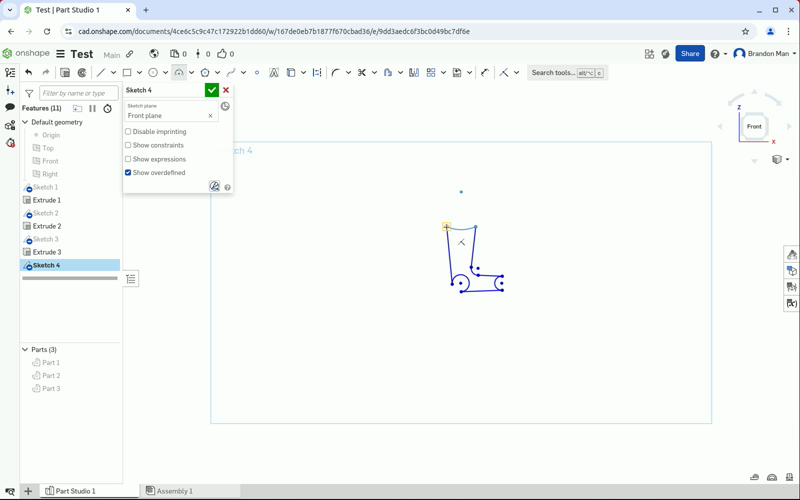
click(446, 226)
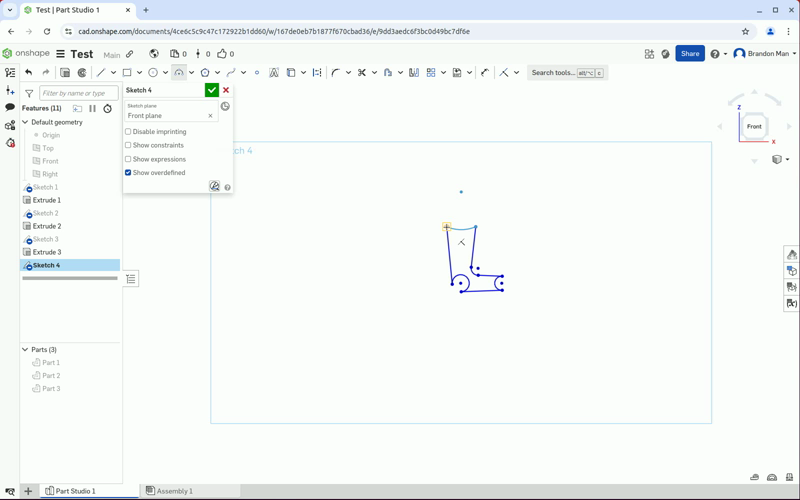
key_down(shift)
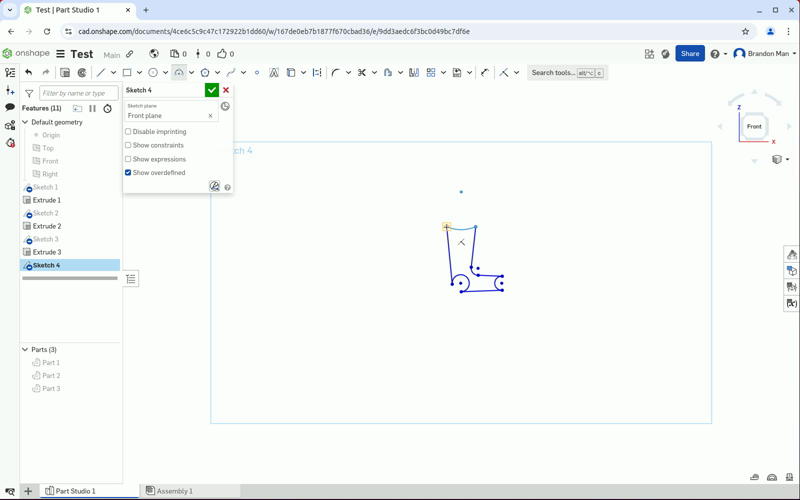
mouse_move(461, 239)
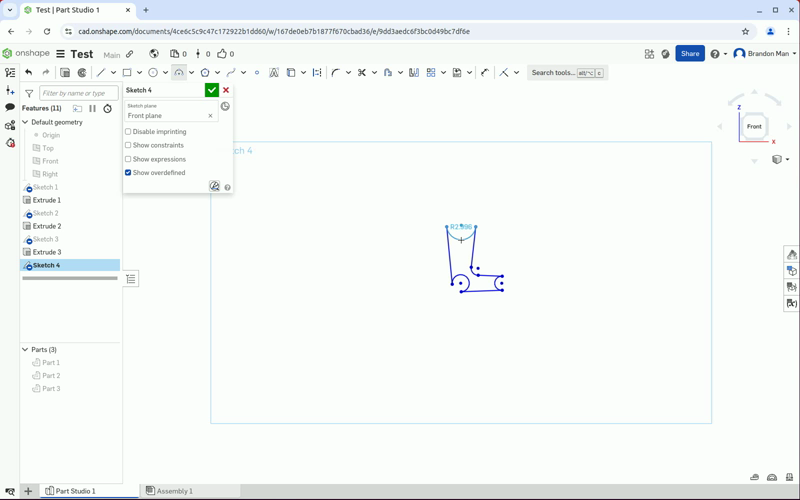
click(461, 239)
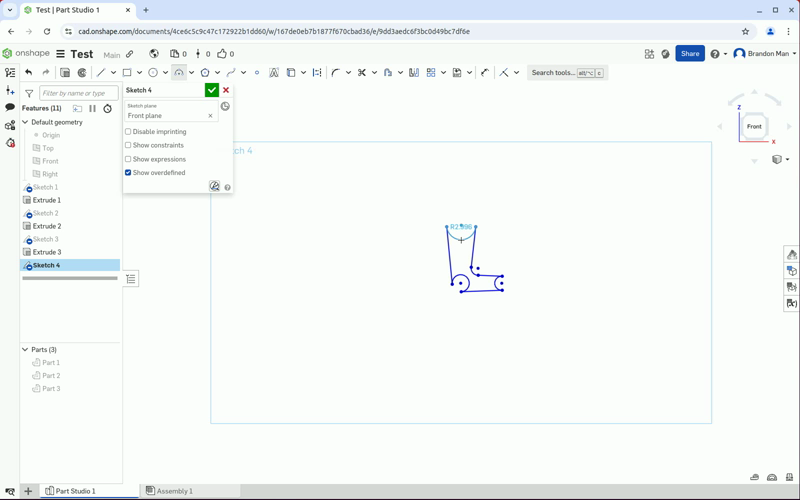
key_up(shift)
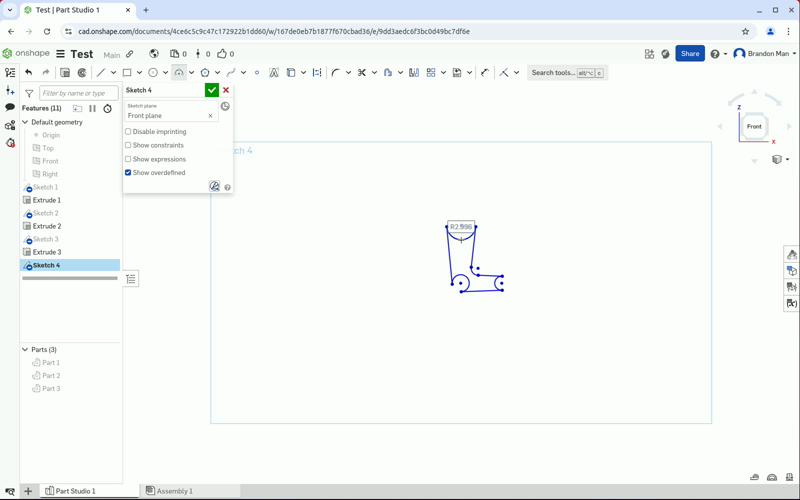
key(esc)
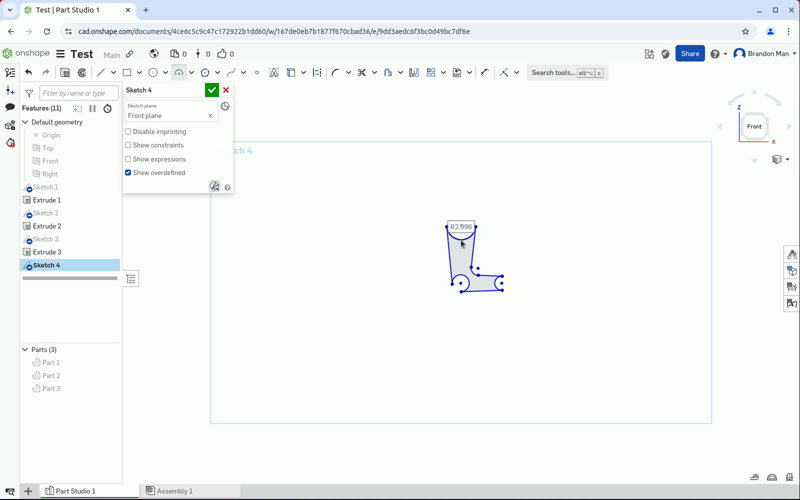
mouse_move(476, 277)
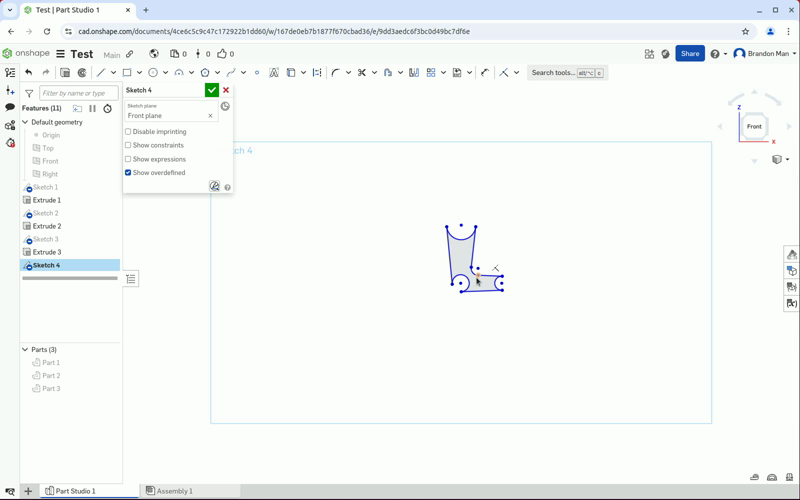
scroll(6)
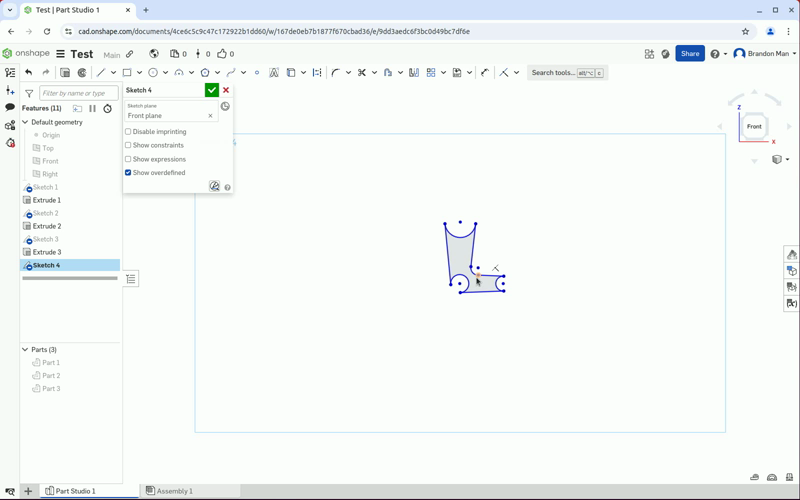
scroll(6)
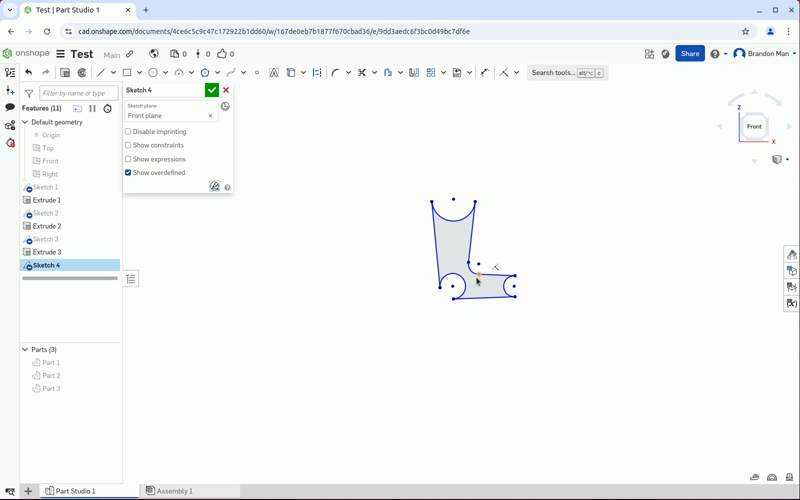
scroll(6)
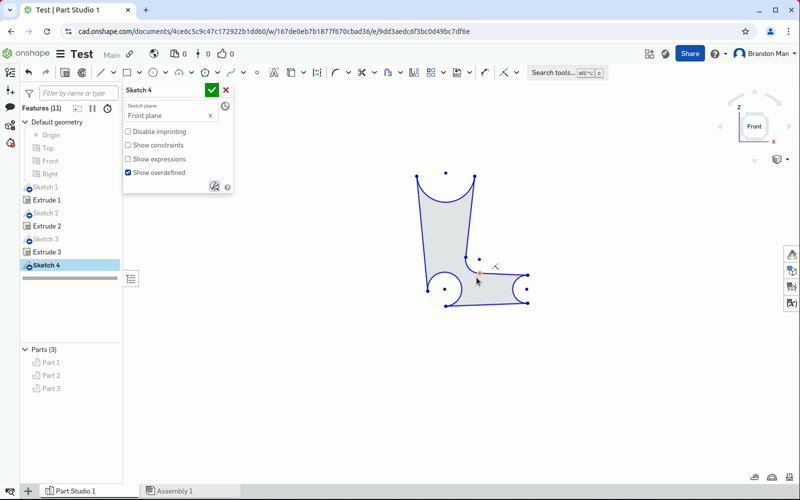
scroll(6)
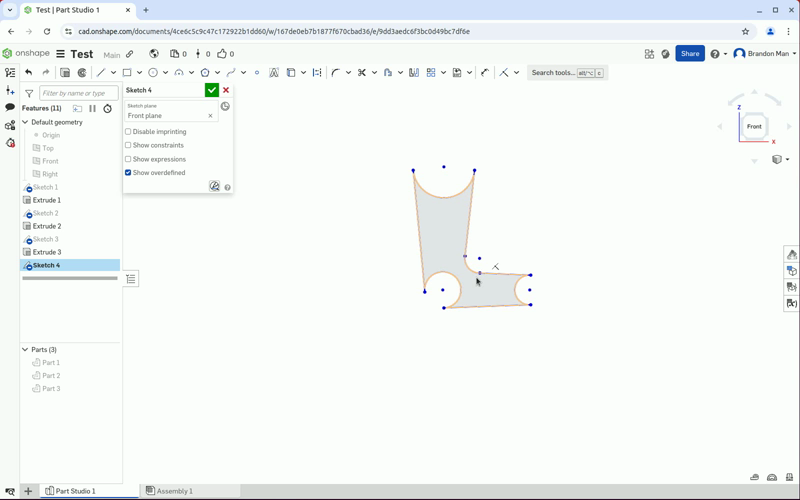
scroll(6)
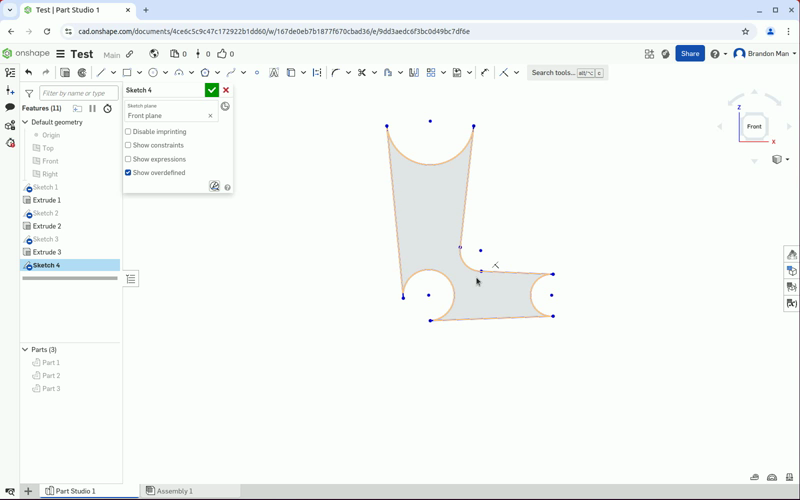
scroll(6)
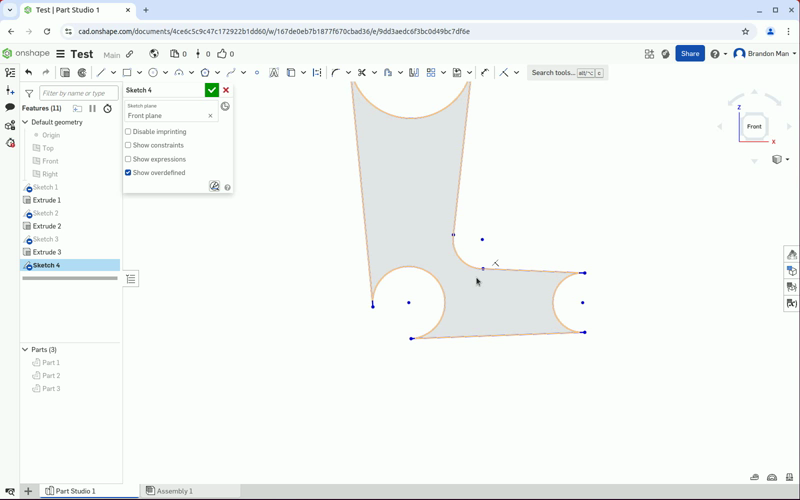
scroll(6)
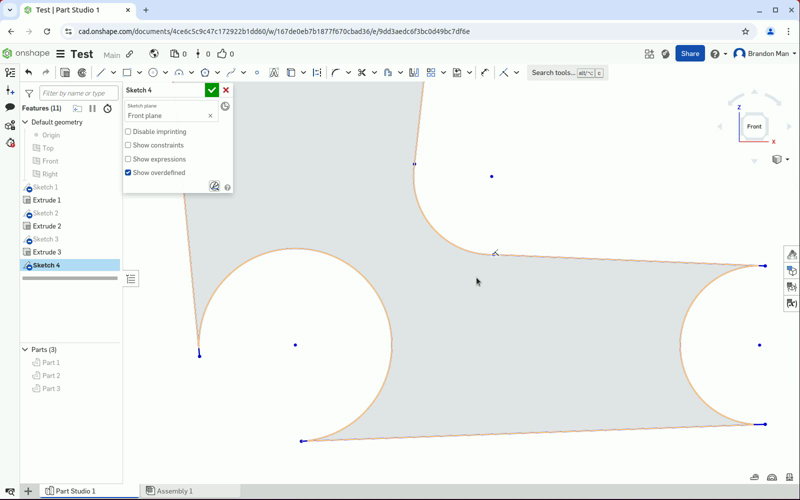
click(476, 277)
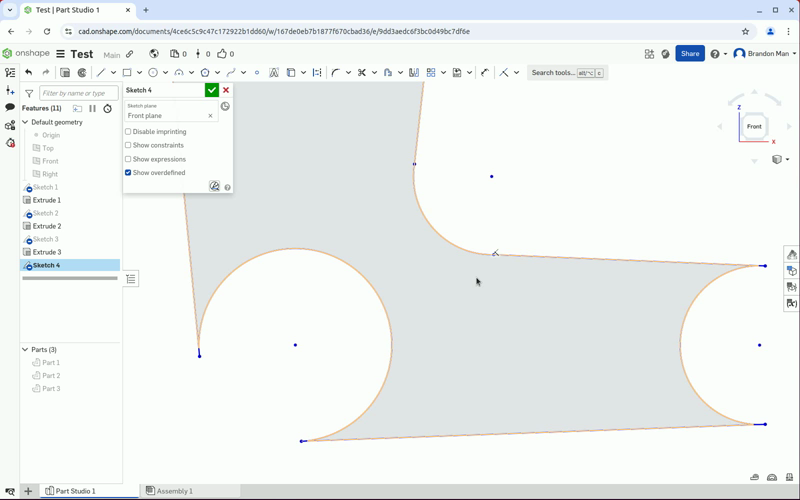
scroll(-6)
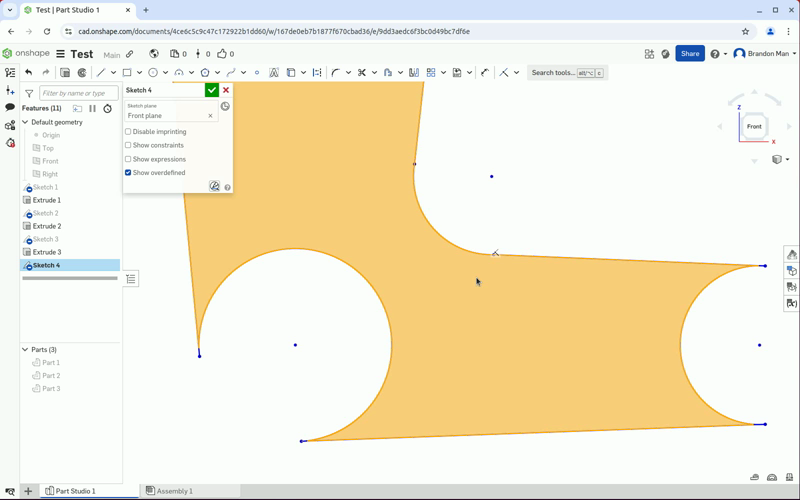
scroll(-6)
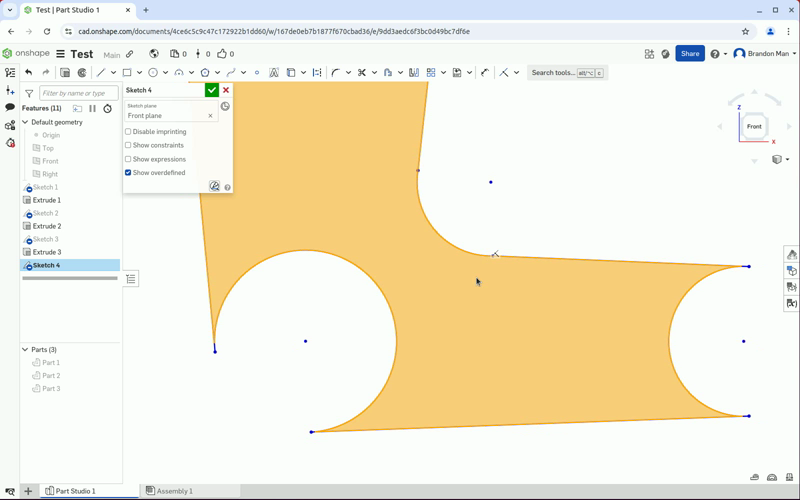
scroll(-6)
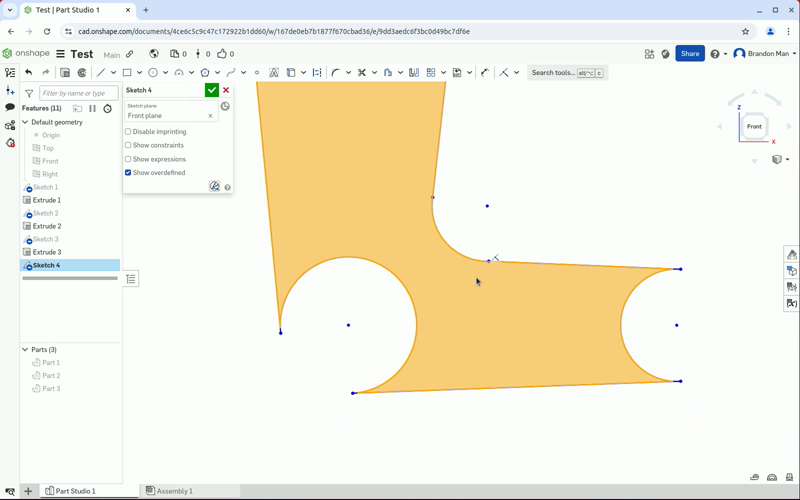
scroll(-6)
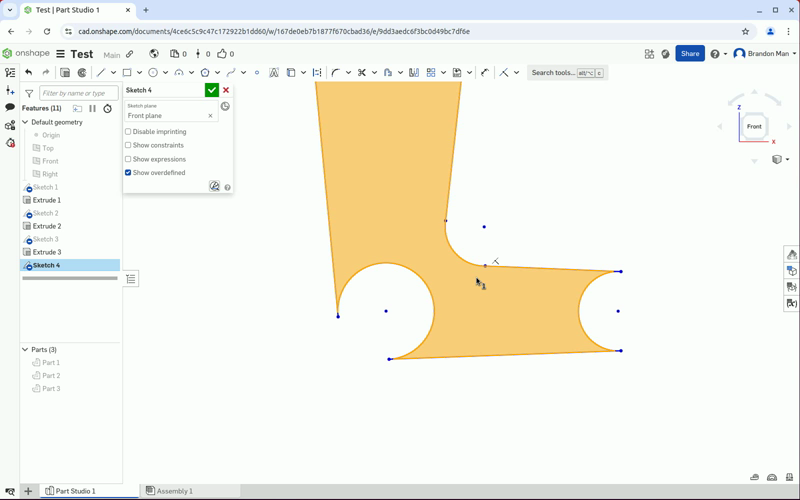
scroll(-6)
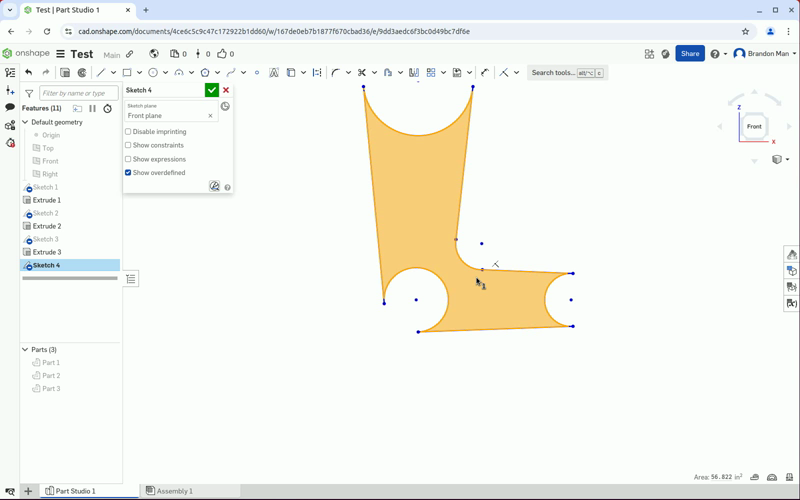
scroll(-6)
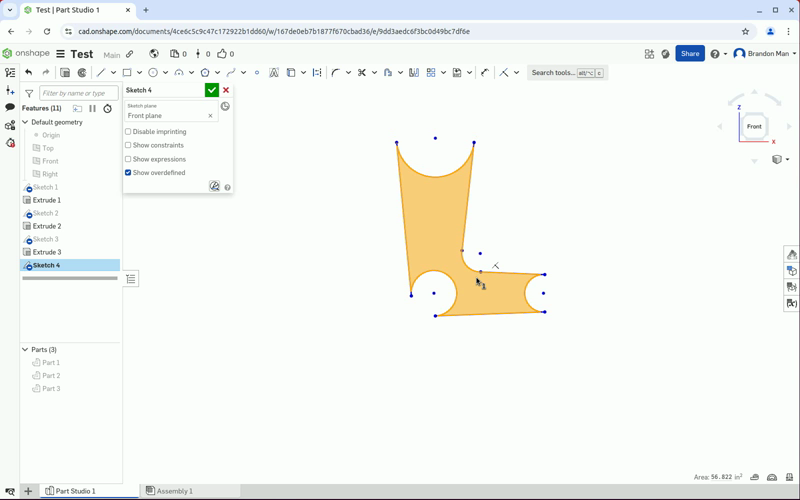
scroll(-6)
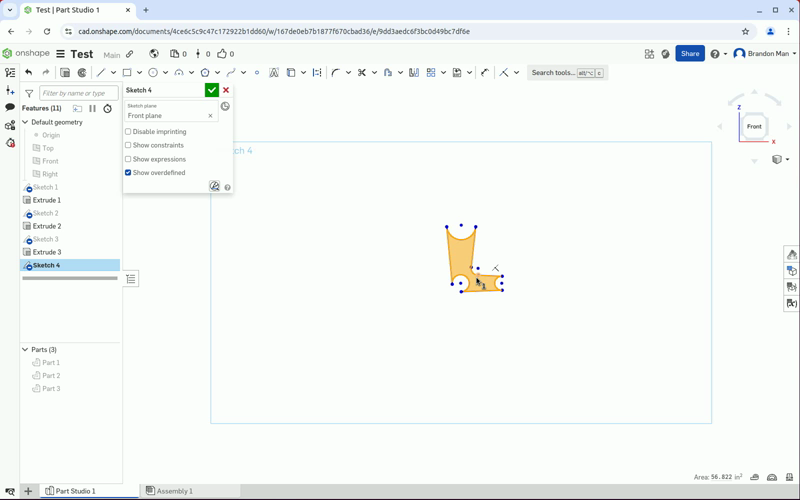
mouse_move(73, 352)
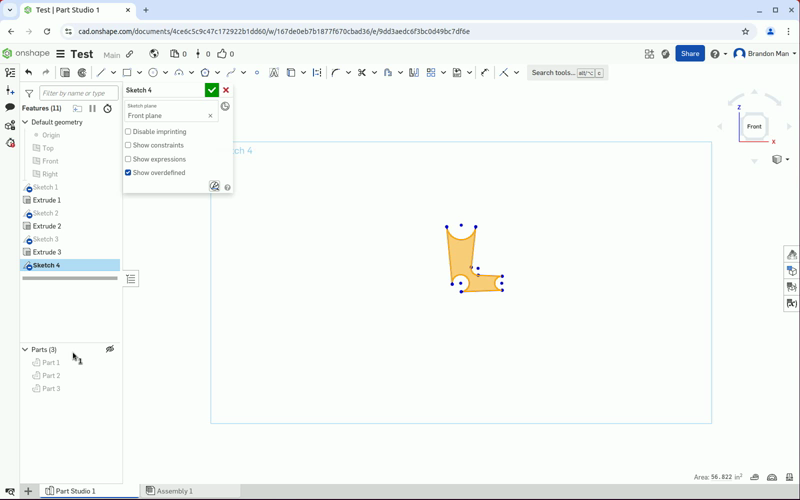
key(shift+y)
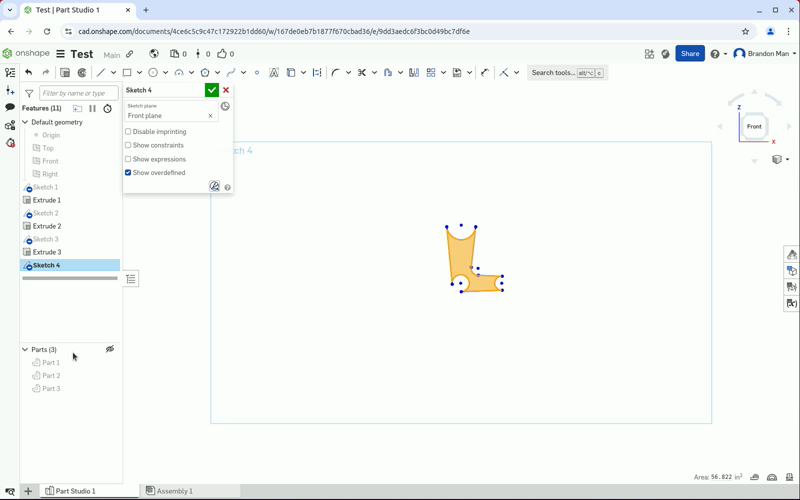
key(shift+e)
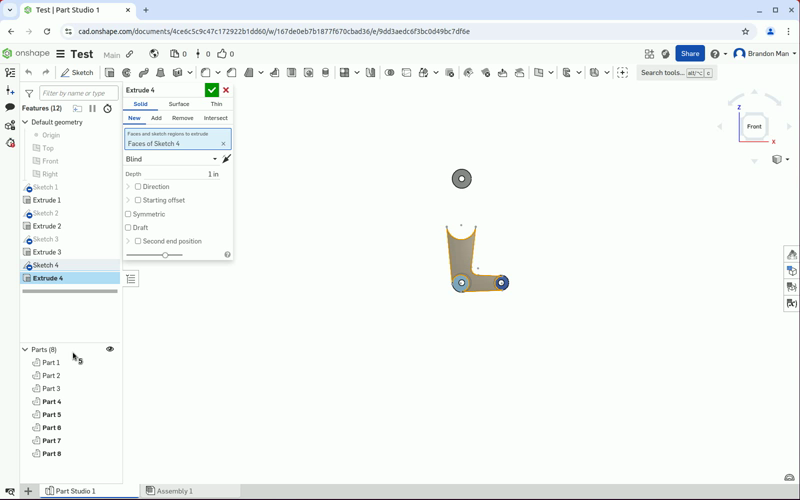
mouse_move(143, 106)
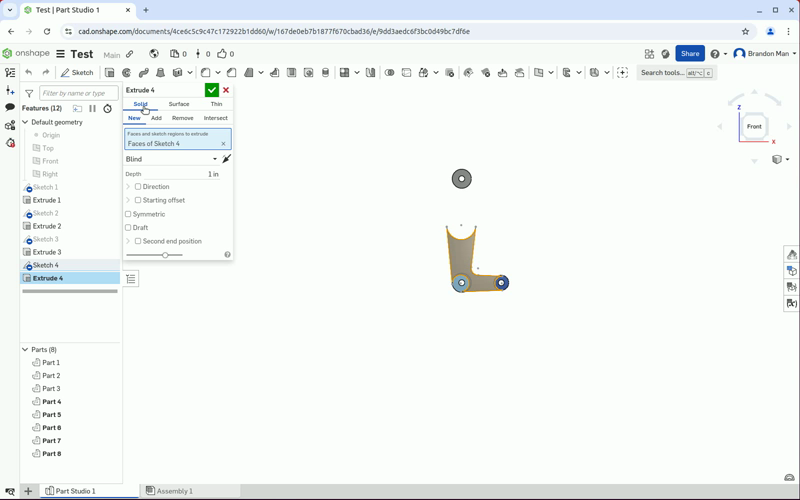
click(143, 106)
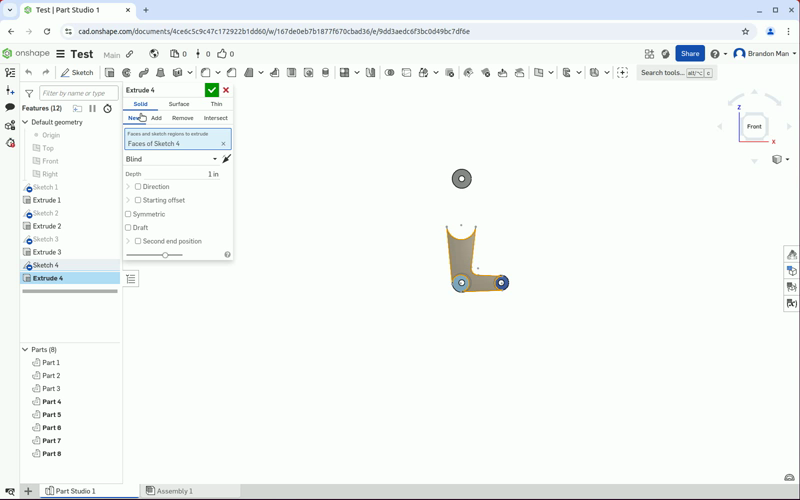
mouse_move(137, 120)
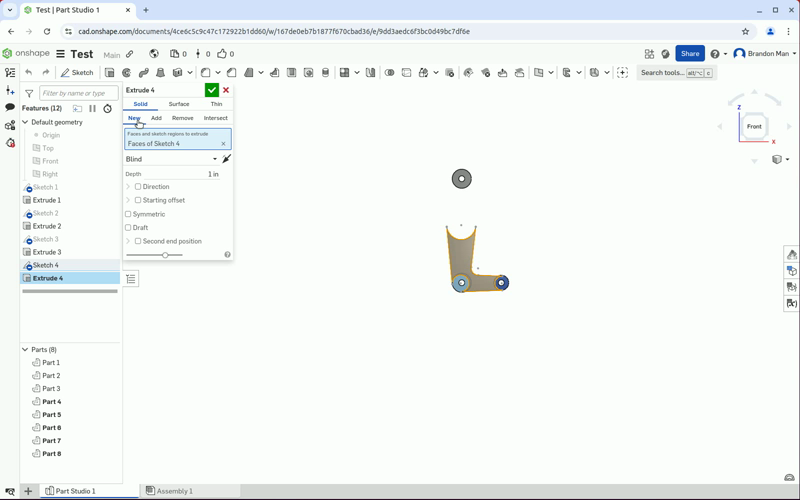
click(137, 120)
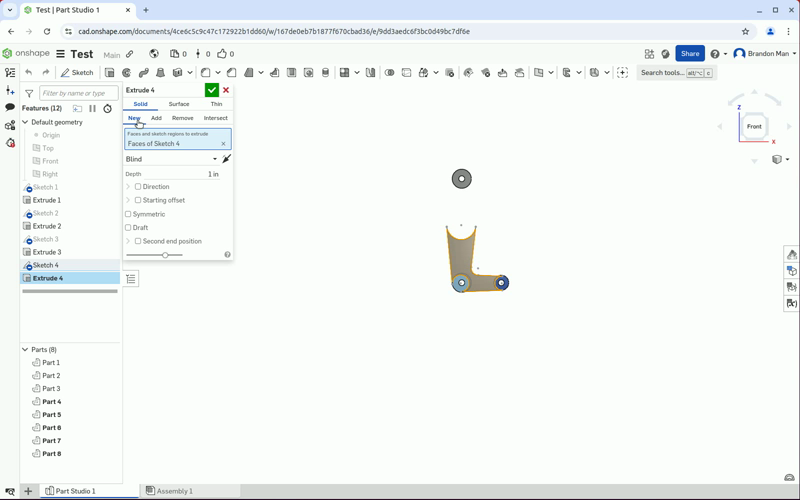
key(tab, 4)
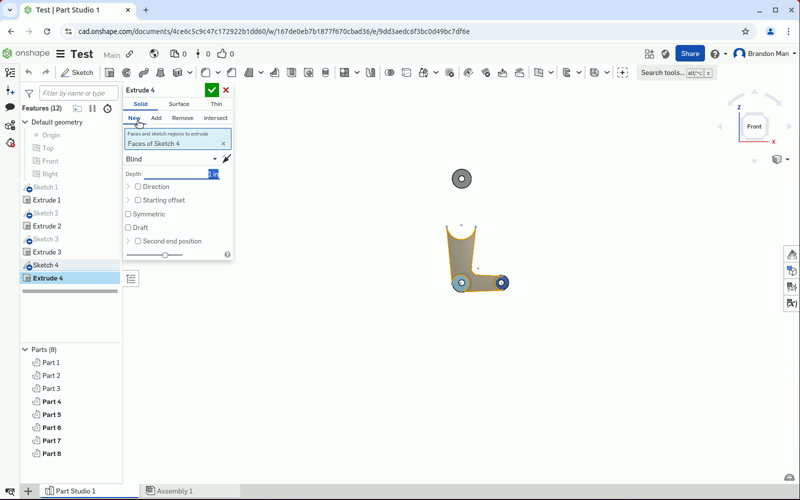
text(0.481)
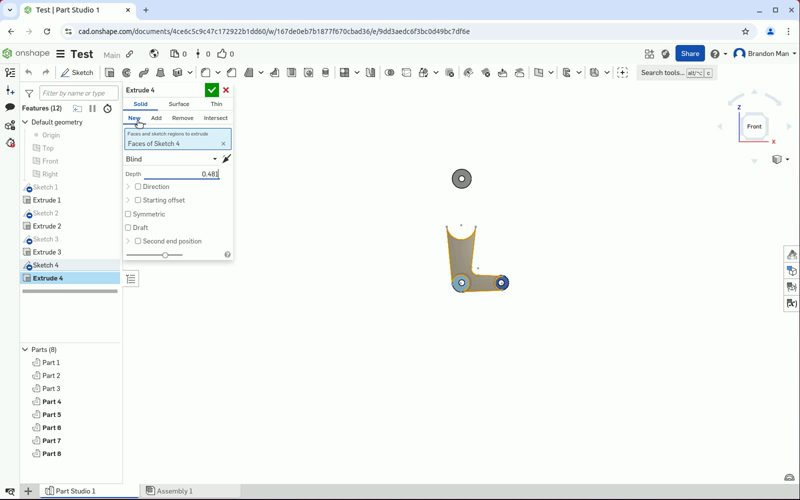
key(enter)
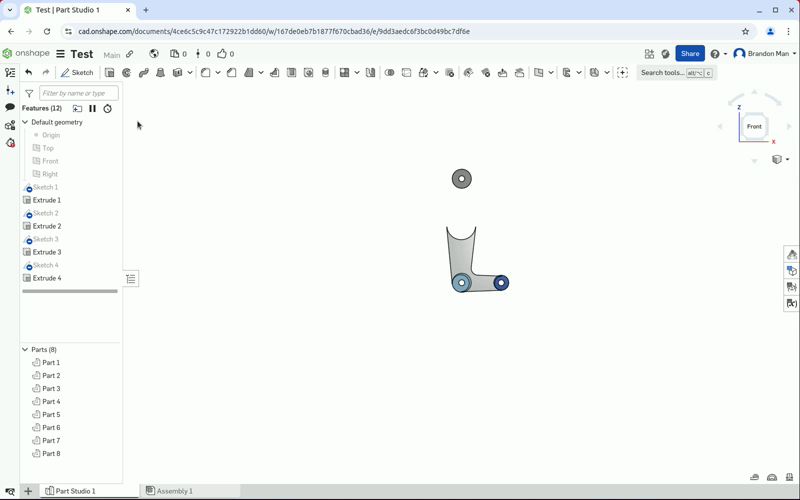
key(shift+h)
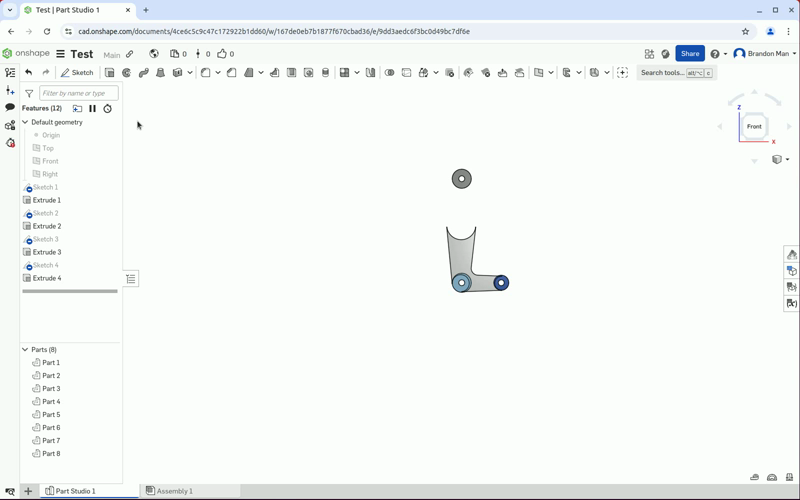
key(shift+h)
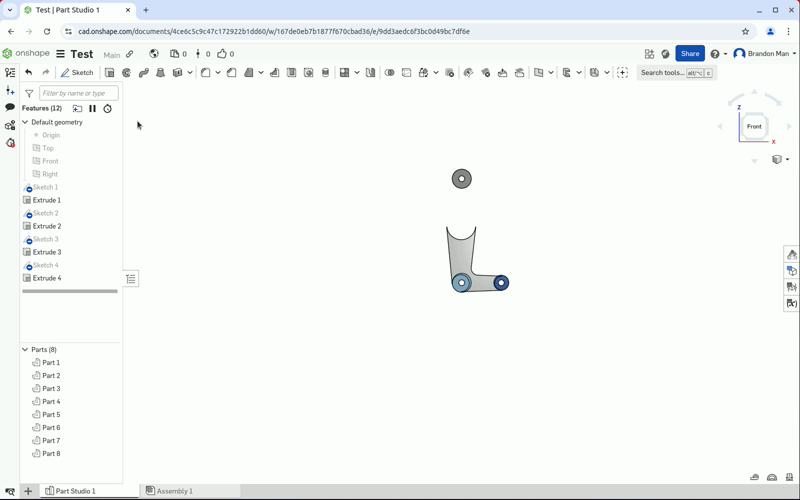
mouse_move(73, 189)
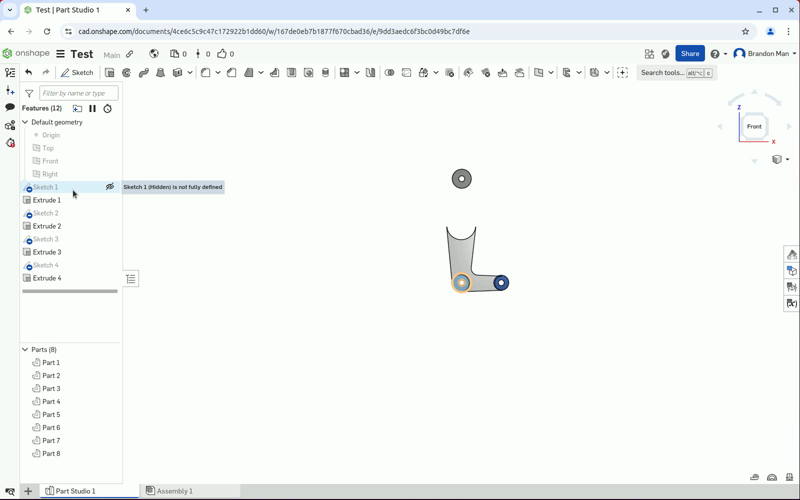
click(73, 189)
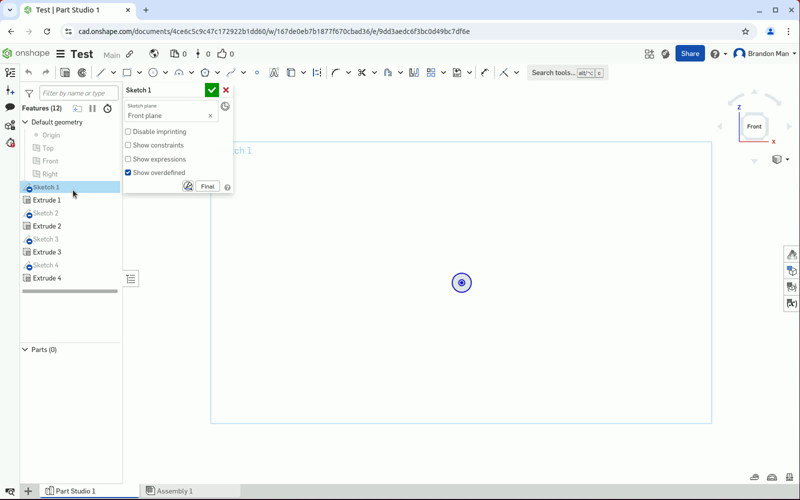
mouse_move(229, 92)
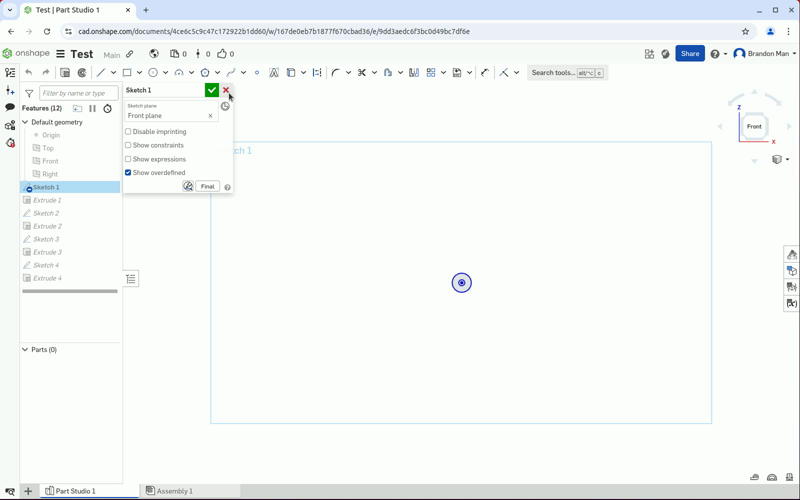
click(229, 92)
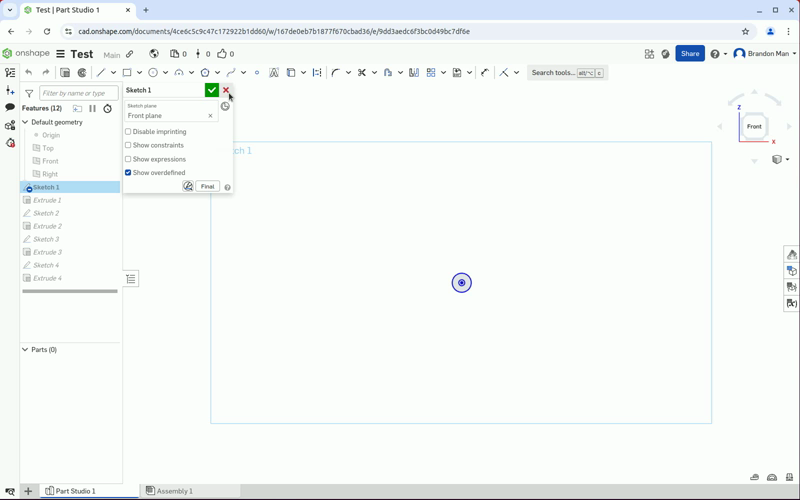
key(shift+s)
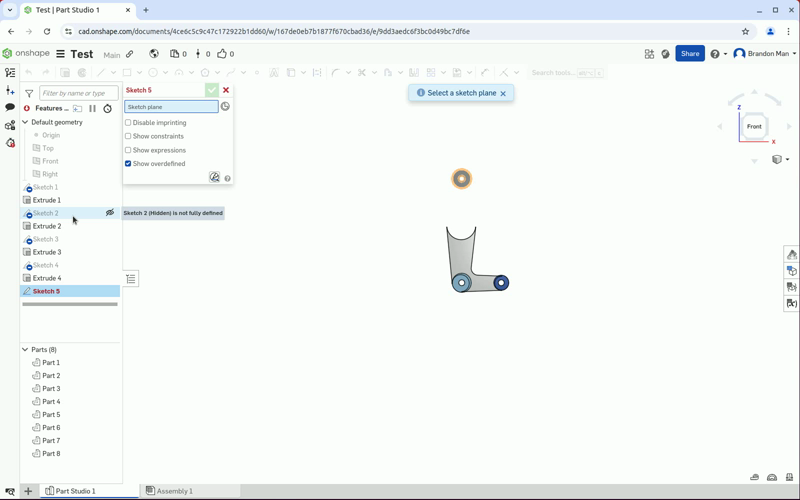
scroll(3)
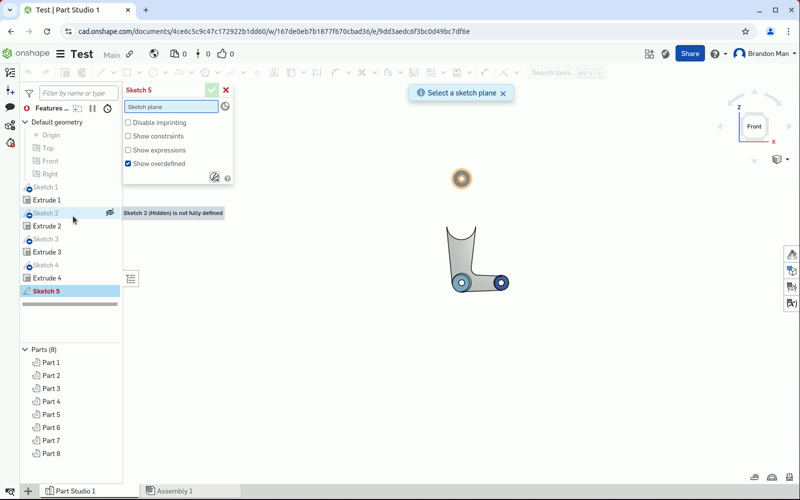
mouse_move(73, 163)
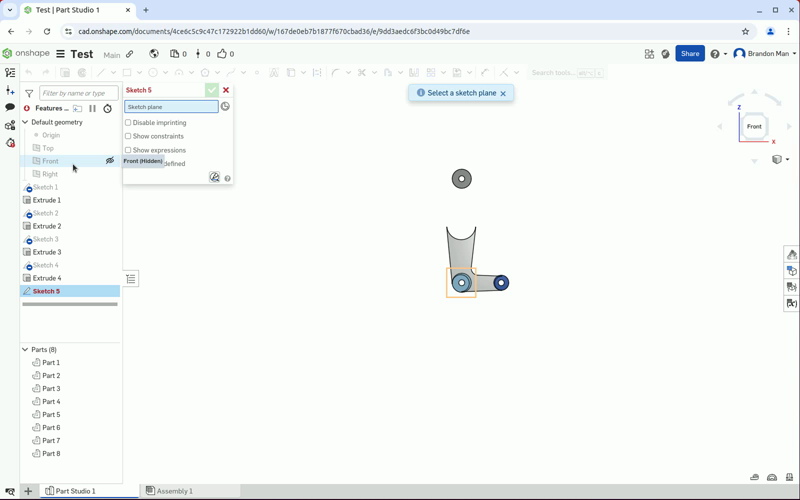
click(73, 163)
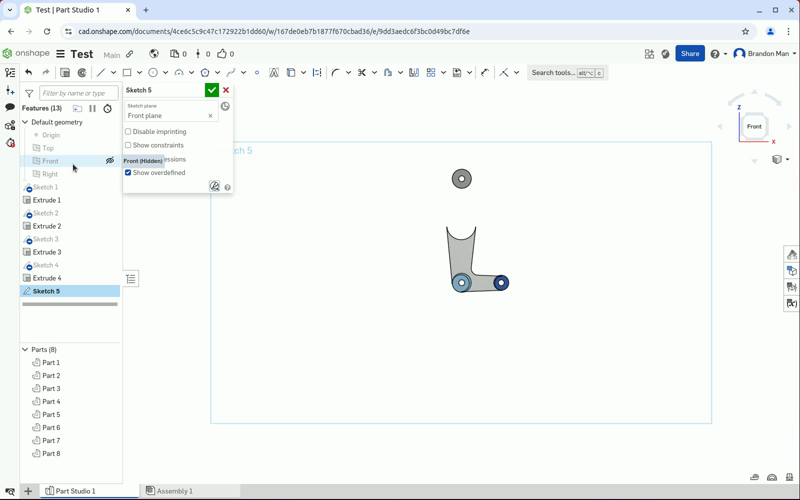
mouse_move(73, 352)
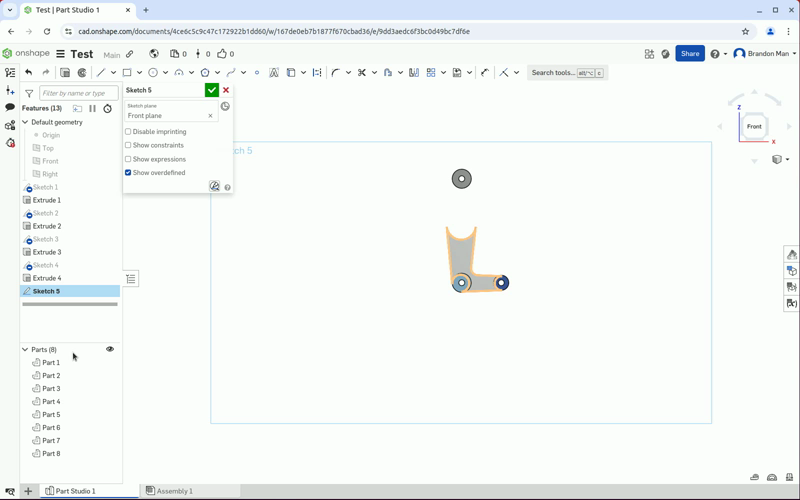
key(y)
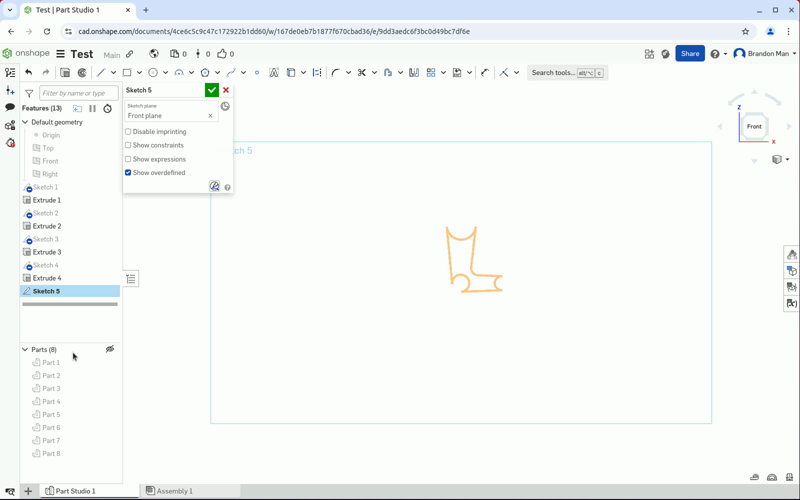
key(c)
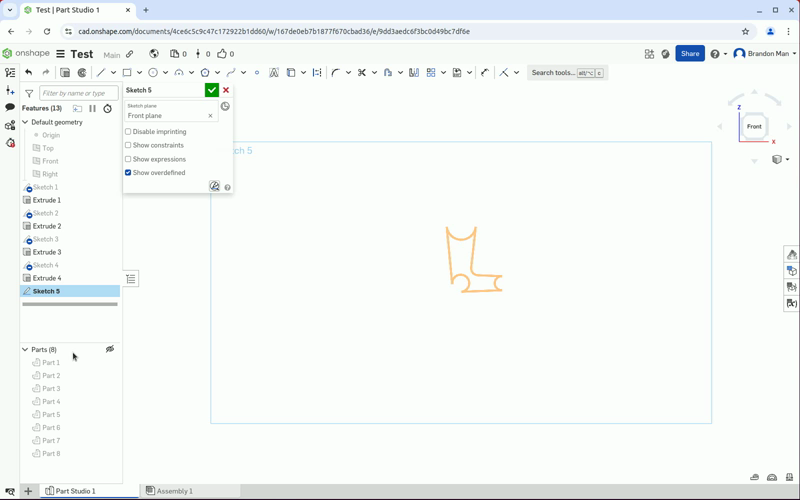
key_down(shift)
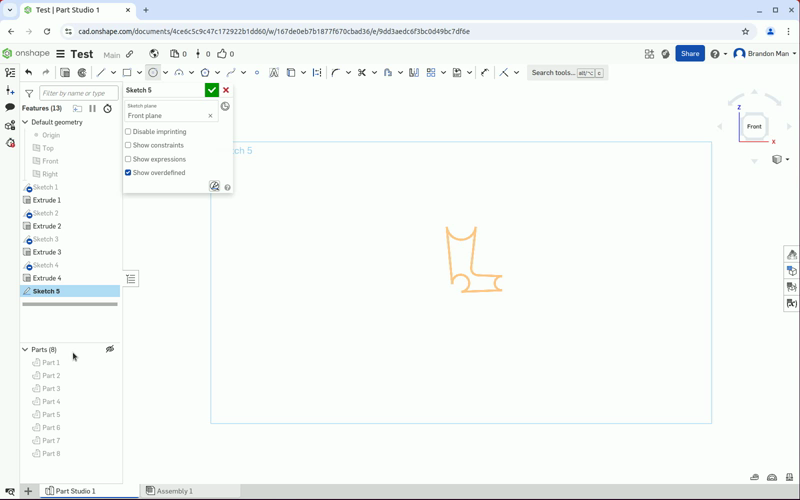
mouse_move(461, 225)
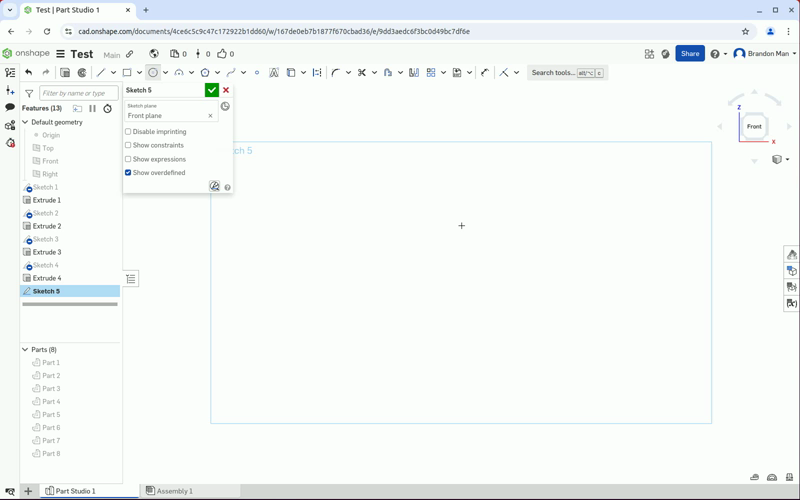
click(461, 225)
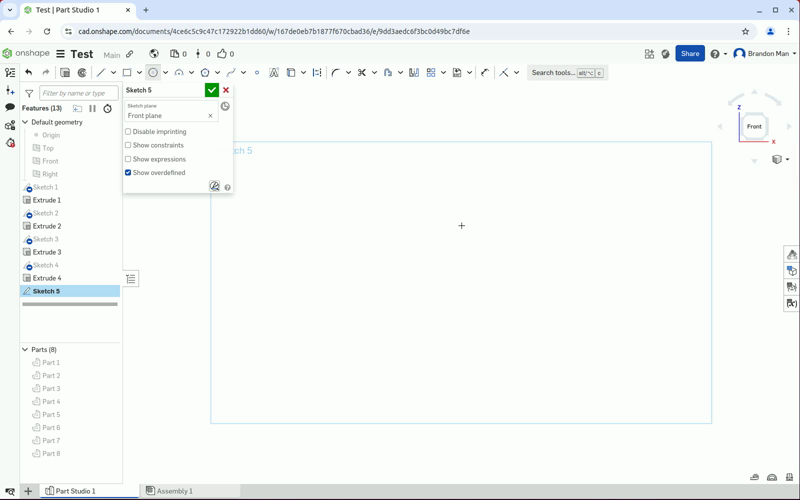
key_up(shift)
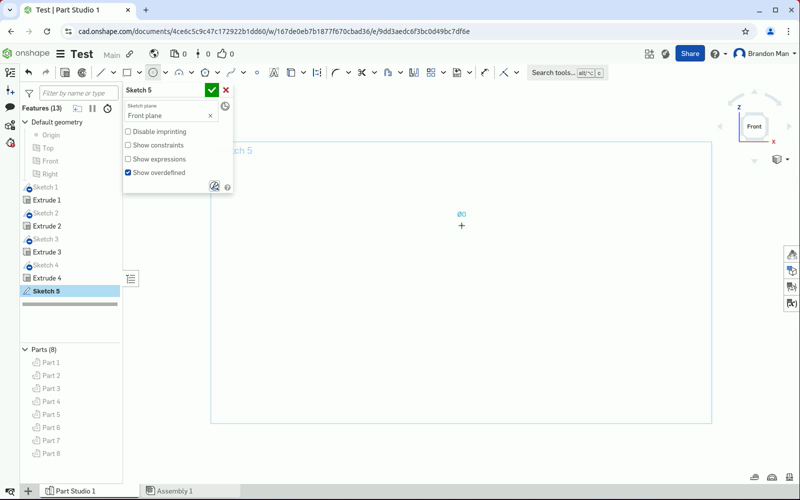
mouse_move(477, 225)
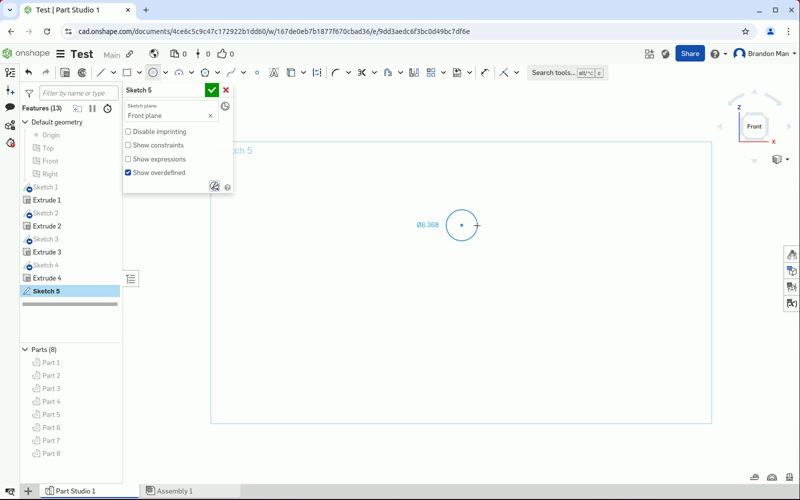
click(477, 225)
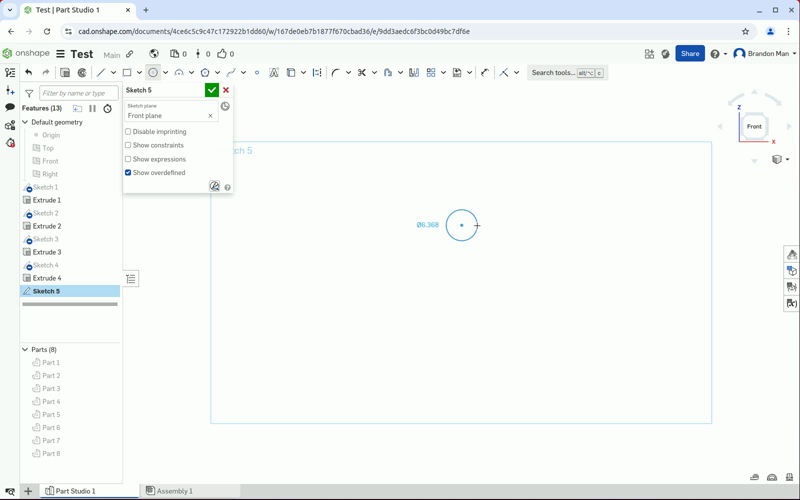
key(esc)
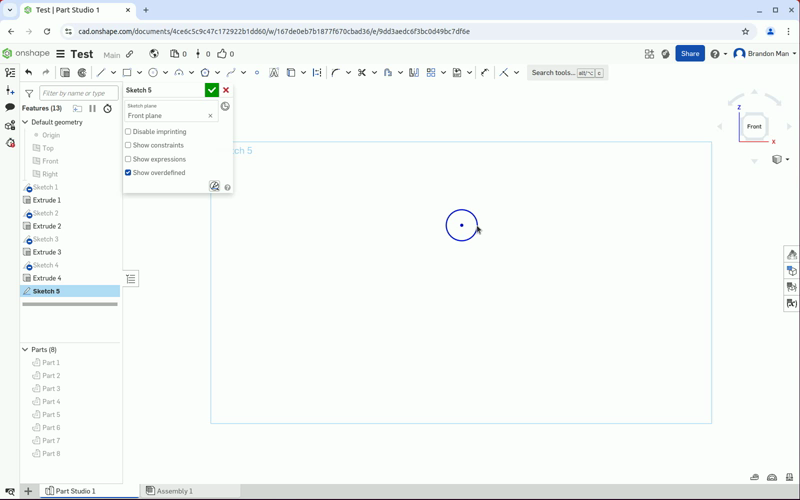
key(c)
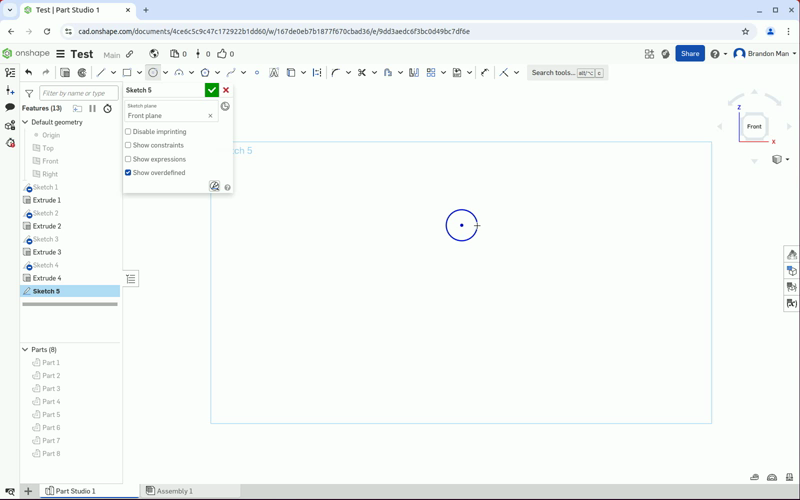
key_down(shift)
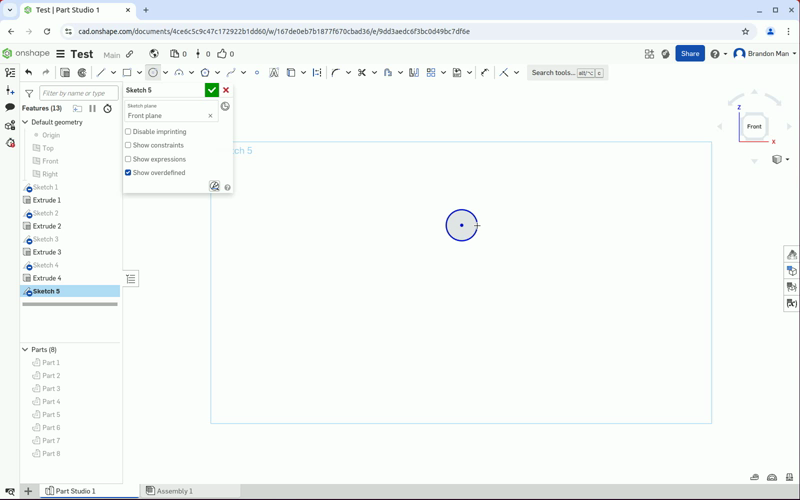
mouse_move(461, 225)
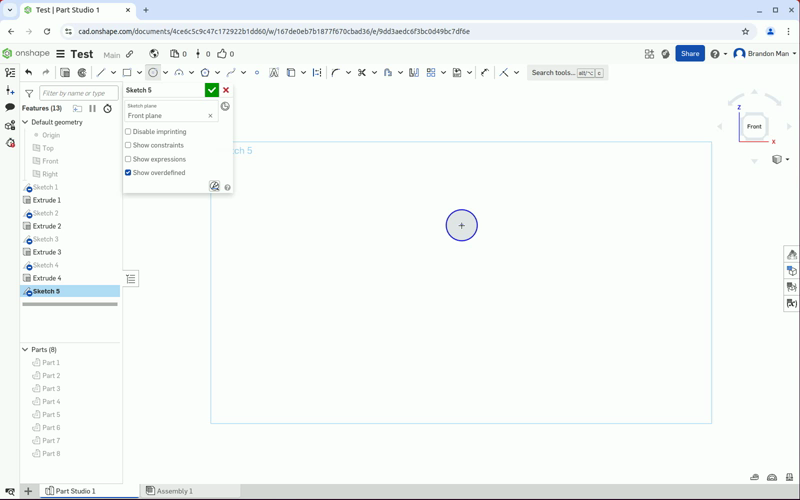
click(461, 225)
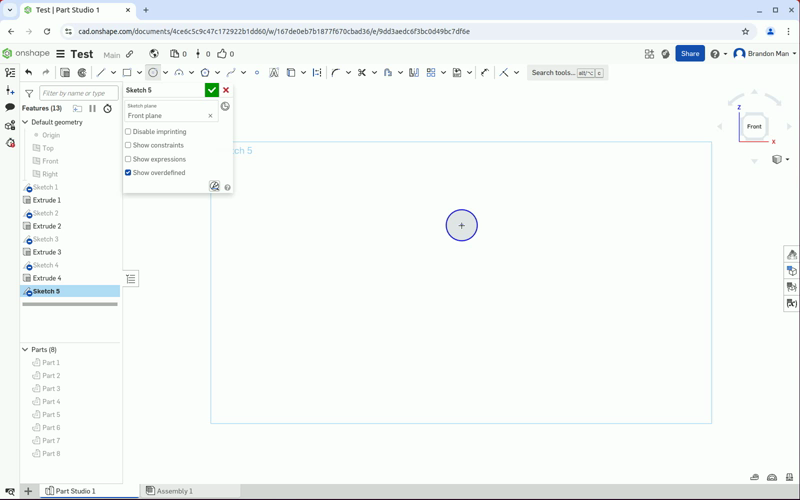
key_up(shift)
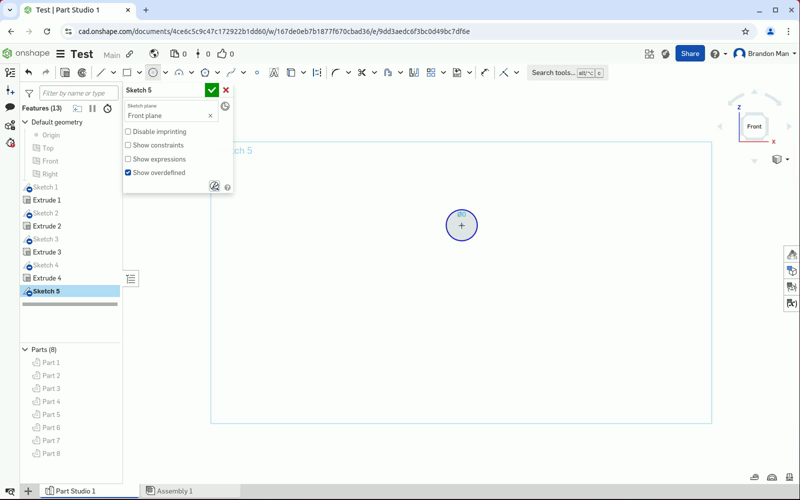
mouse_move(465, 225)
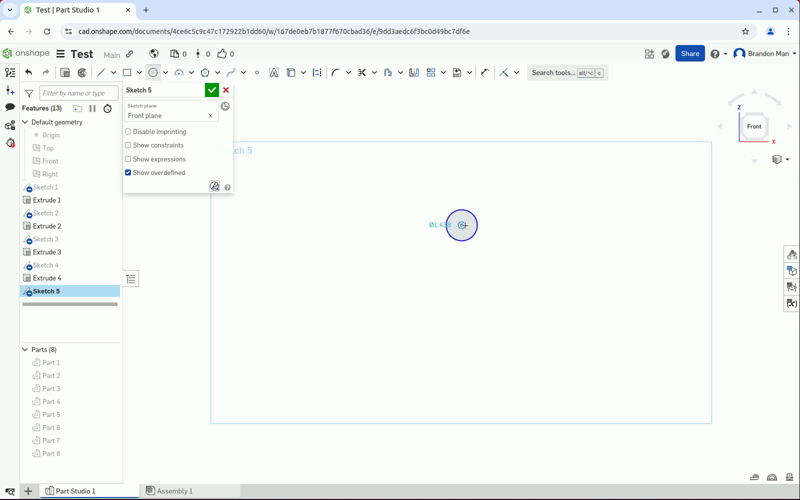
scroll(6)
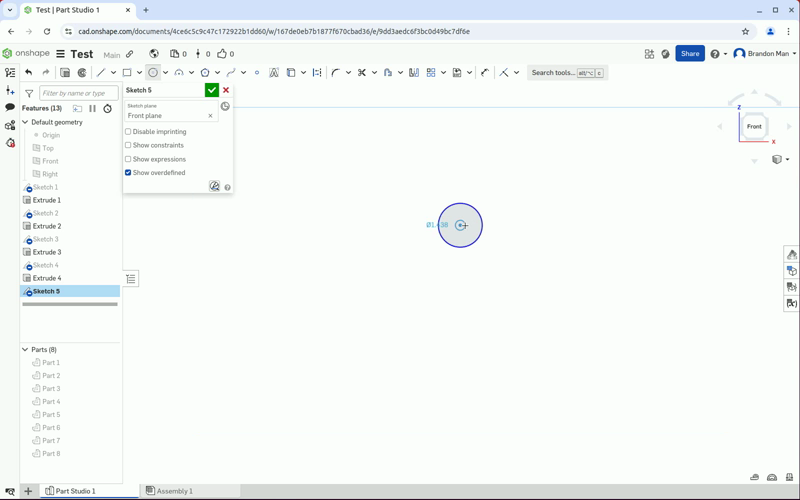
scroll(6)
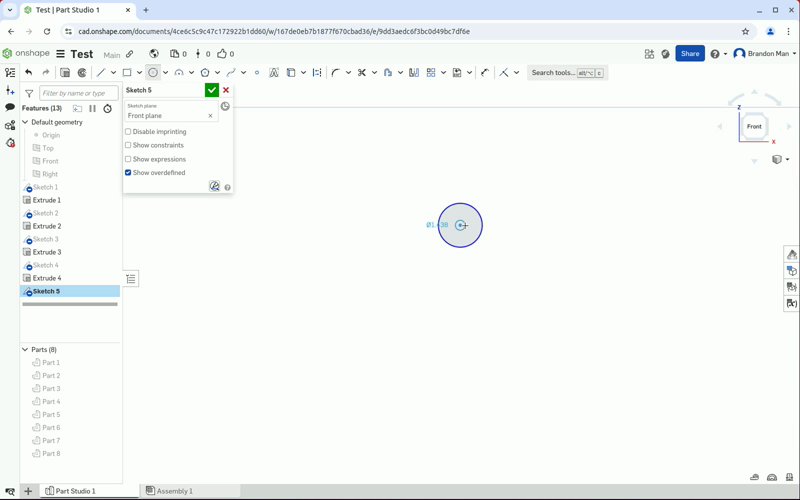
scroll(6)
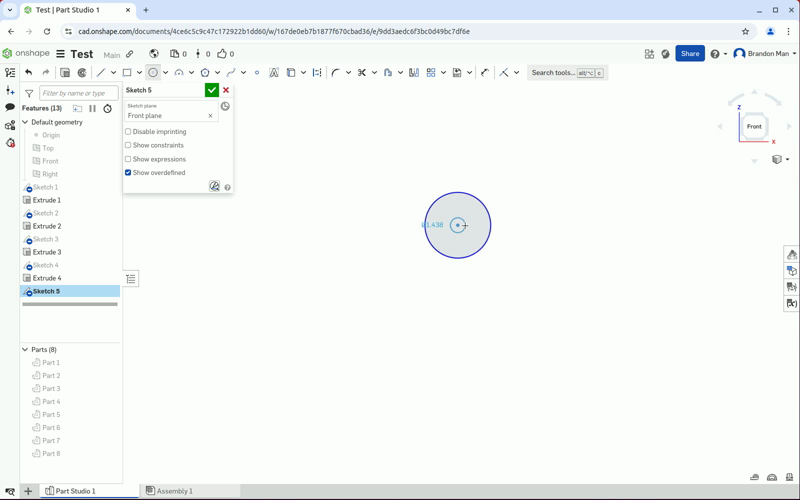
scroll(6)
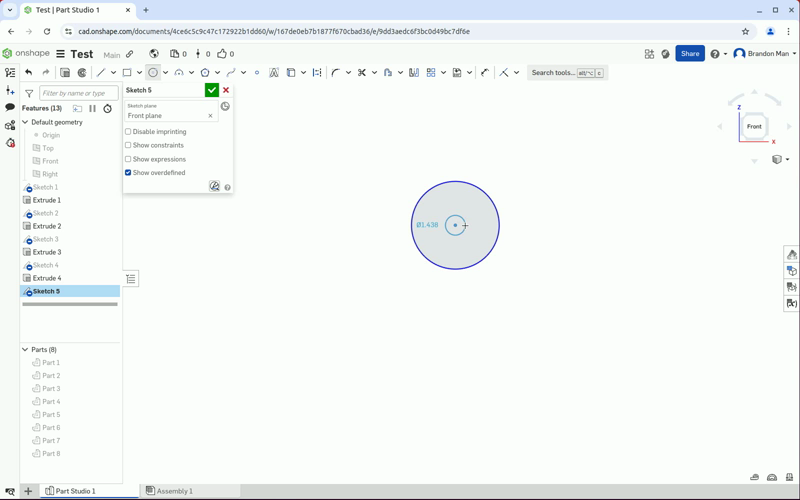
scroll(6)
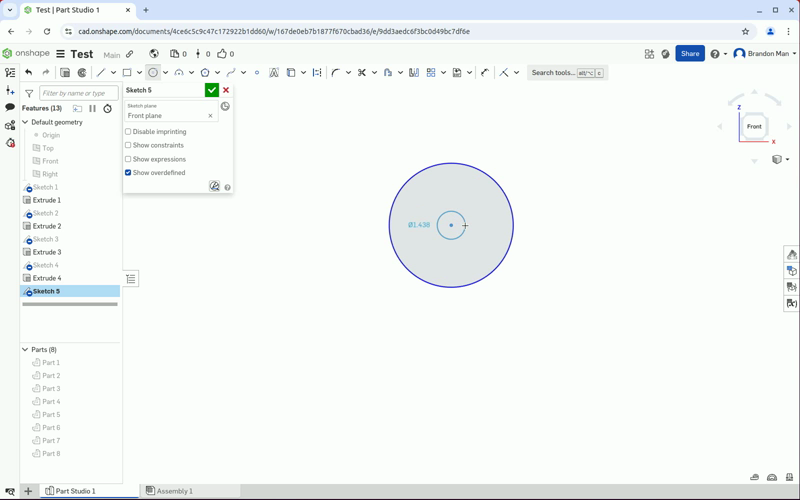
scroll(6)
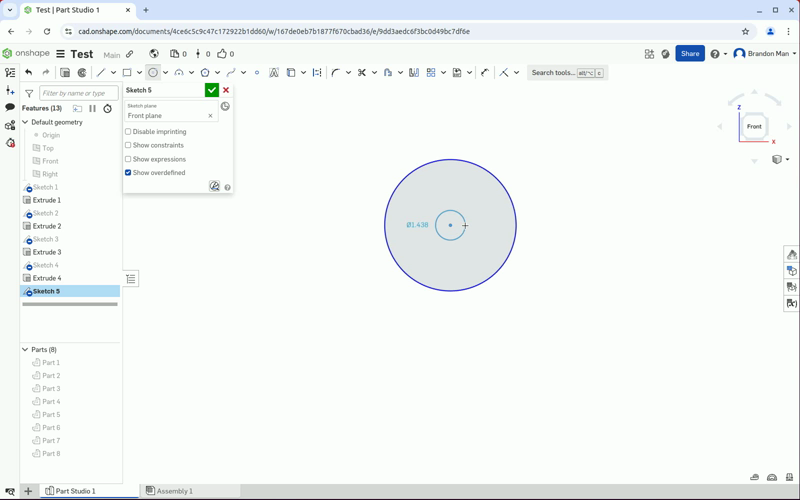
scroll(6)
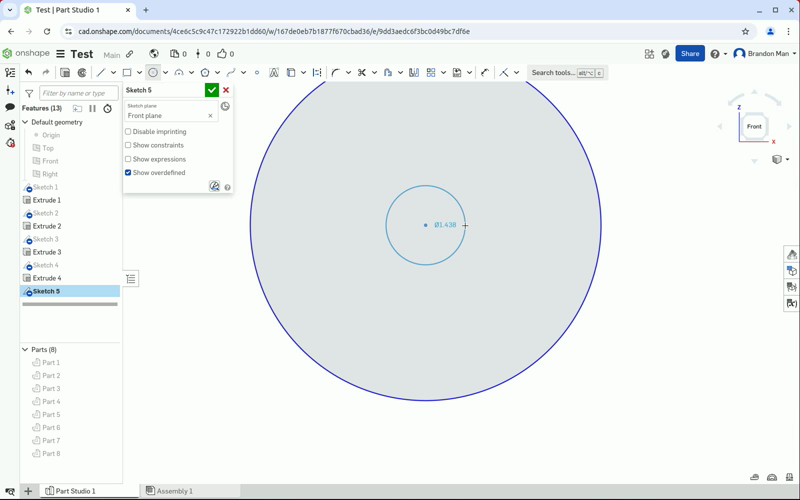
click(465, 225)
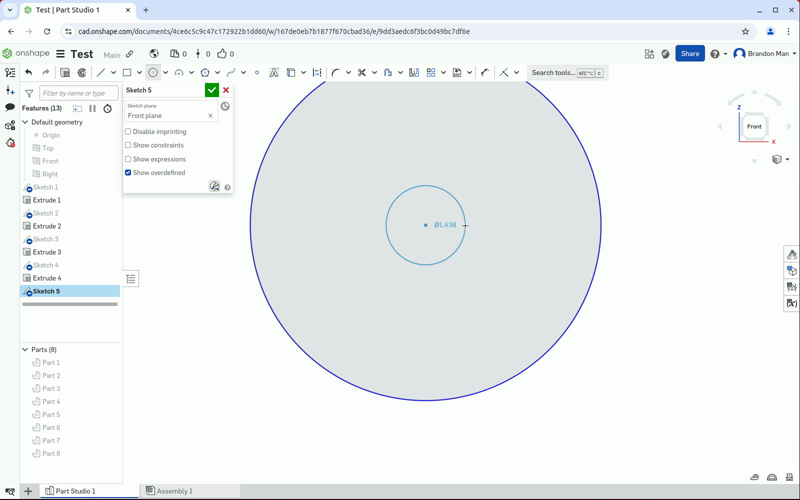
scroll(-6)
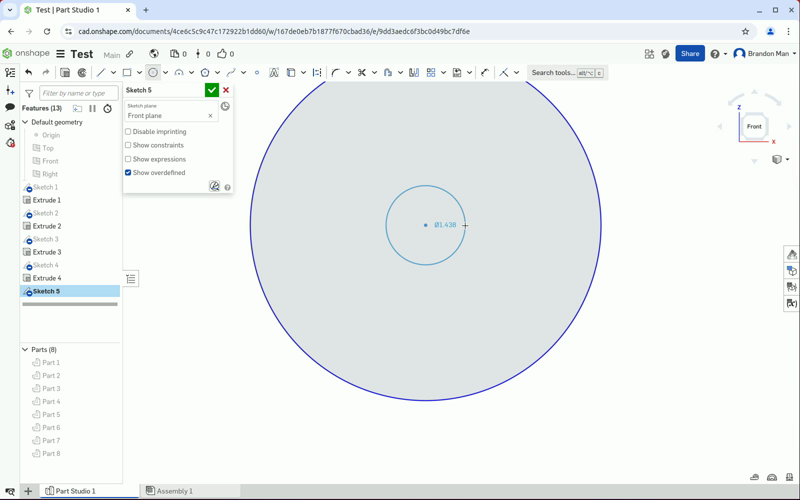
scroll(-6)
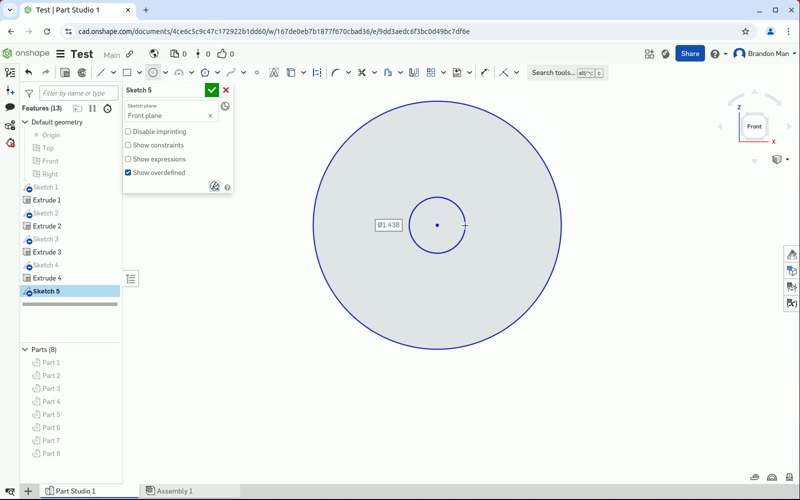
scroll(-6)
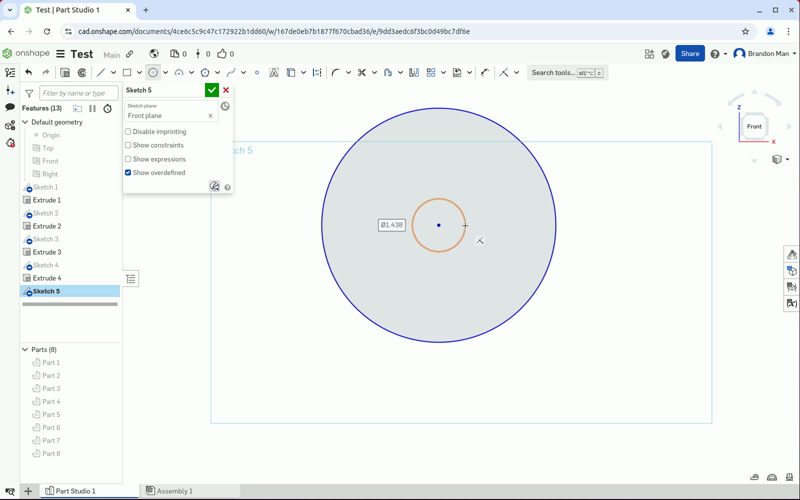
scroll(-6)
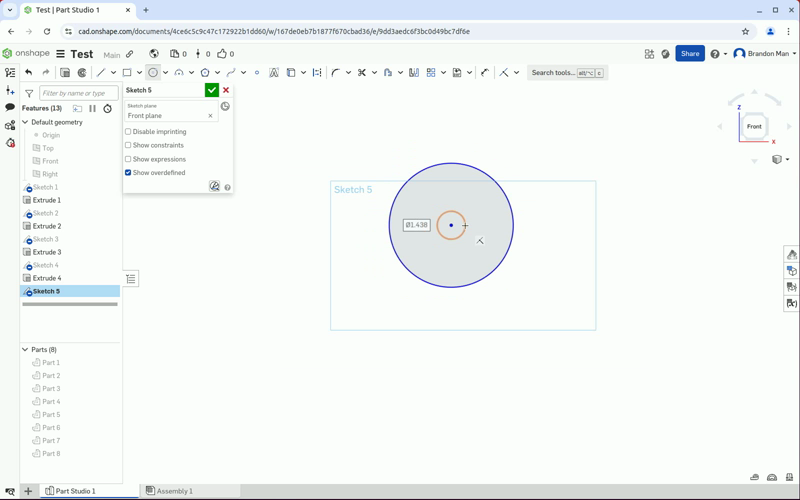
scroll(-6)
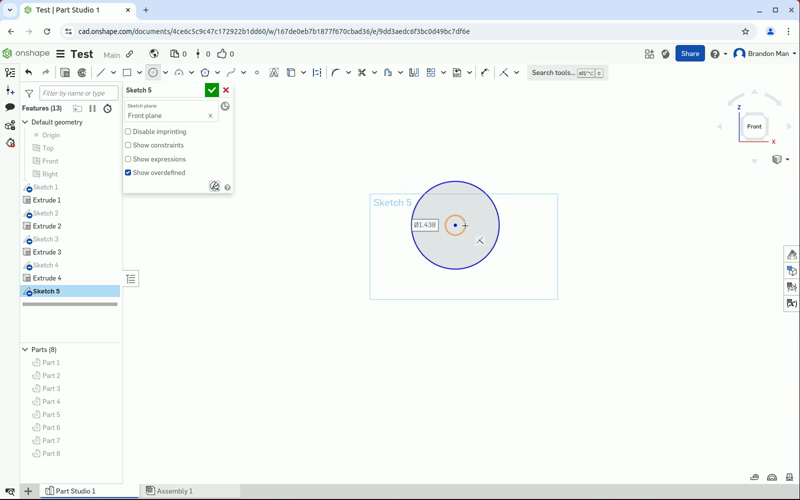
scroll(-6)
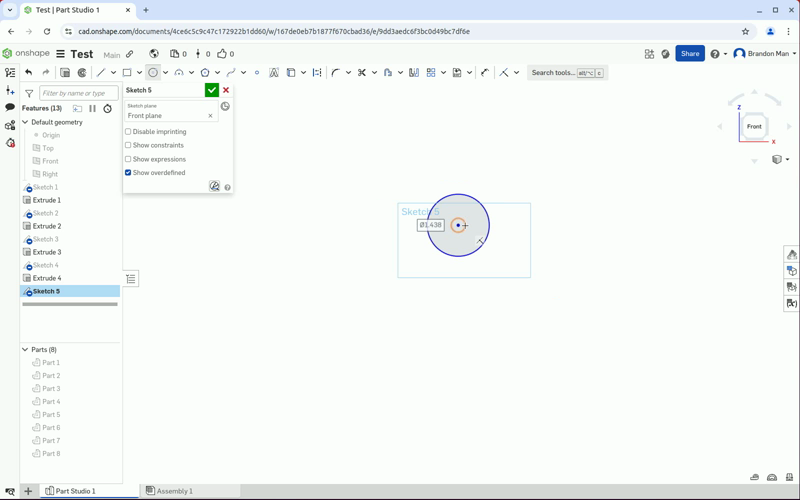
scroll(-6)
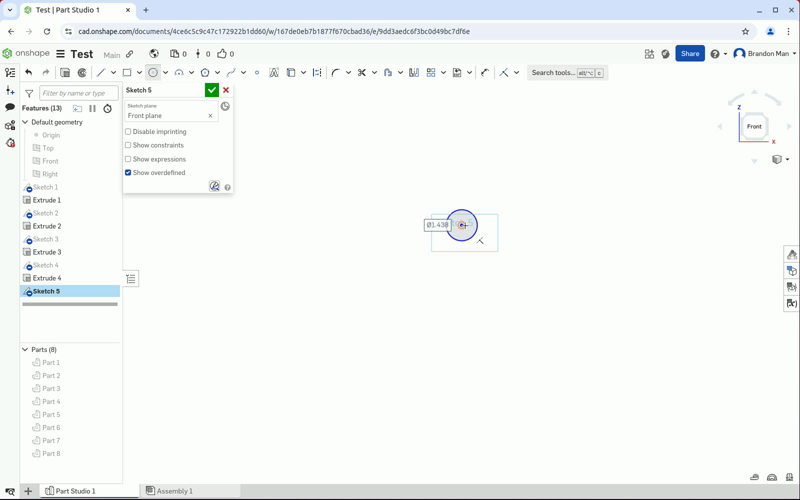
key(esc)
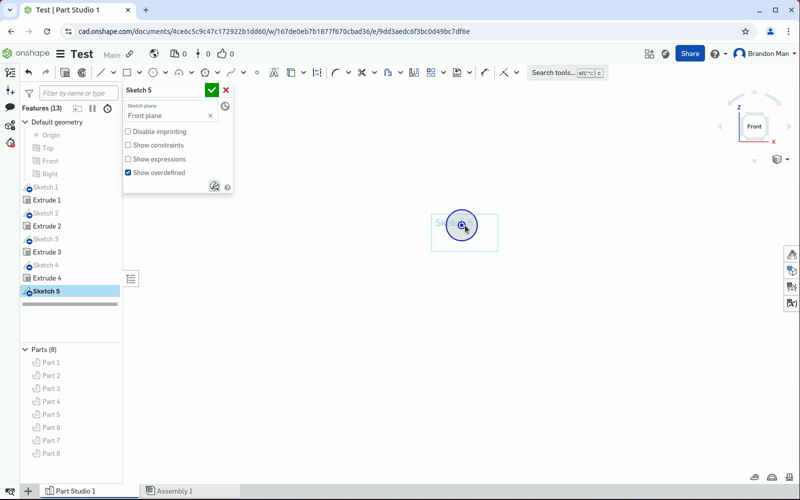
mouse_move(459, 231)
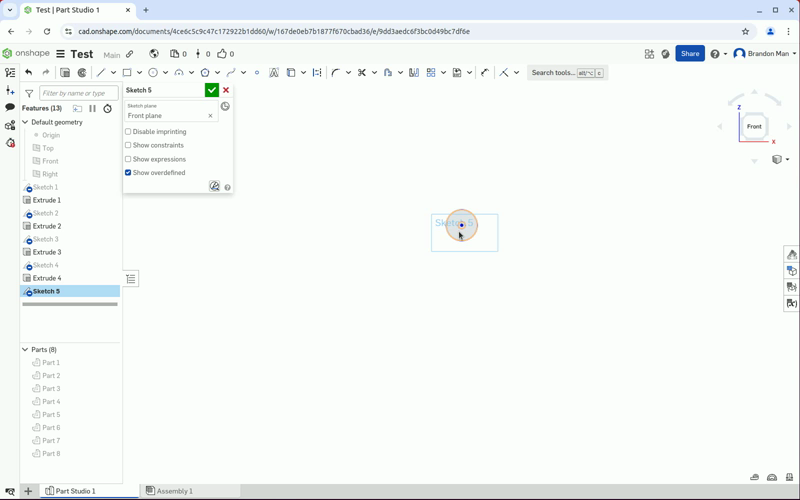
scroll(6)
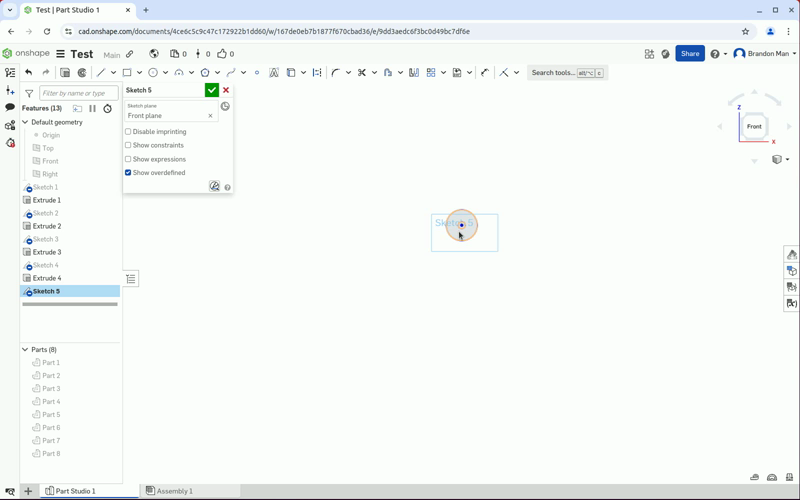
scroll(6)
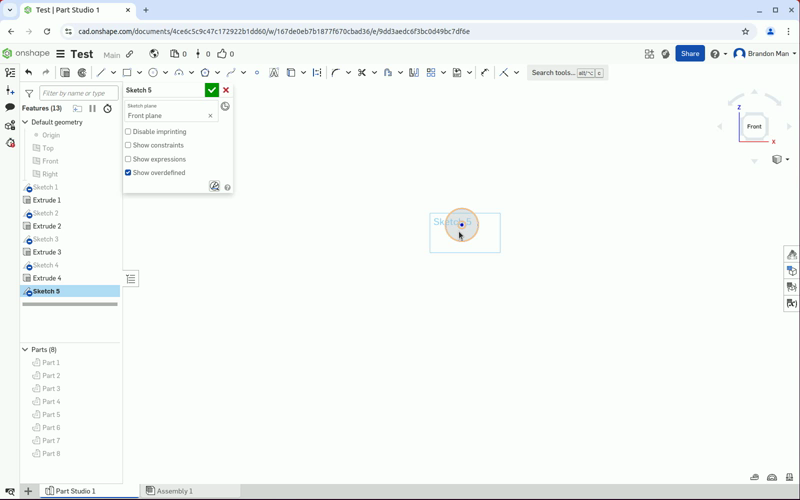
scroll(6)
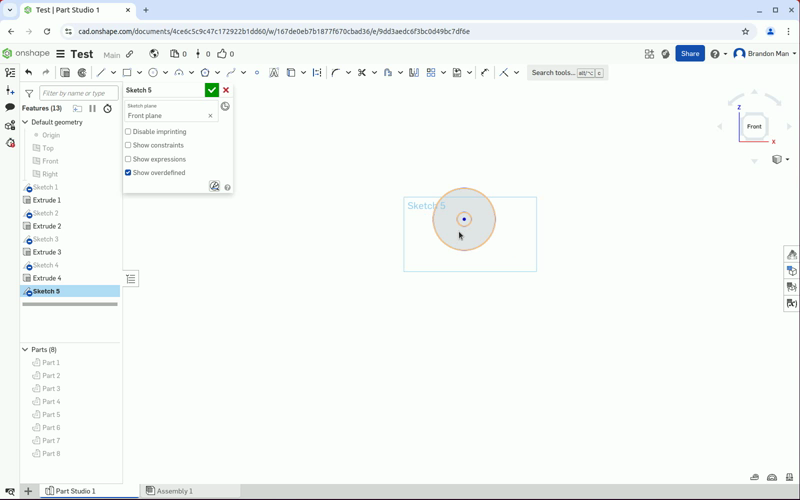
scroll(6)
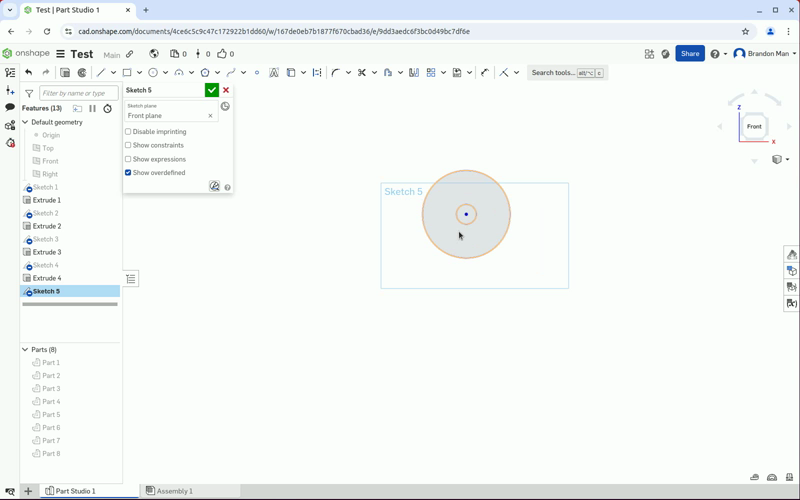
scroll(6)
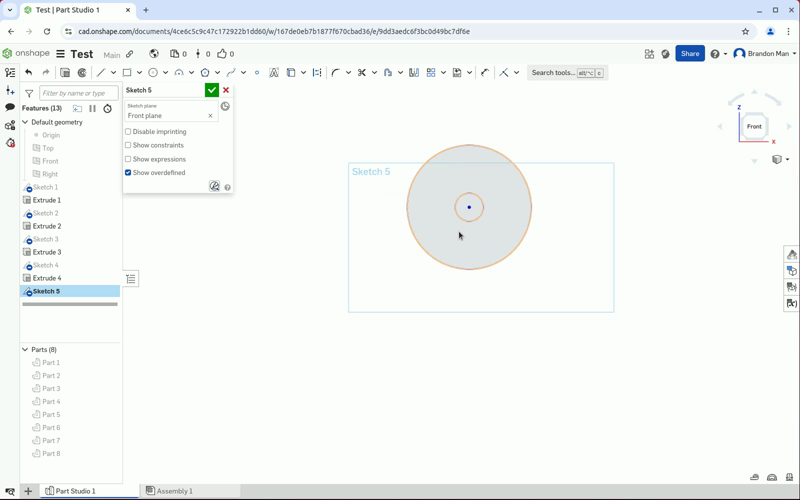
scroll(6)
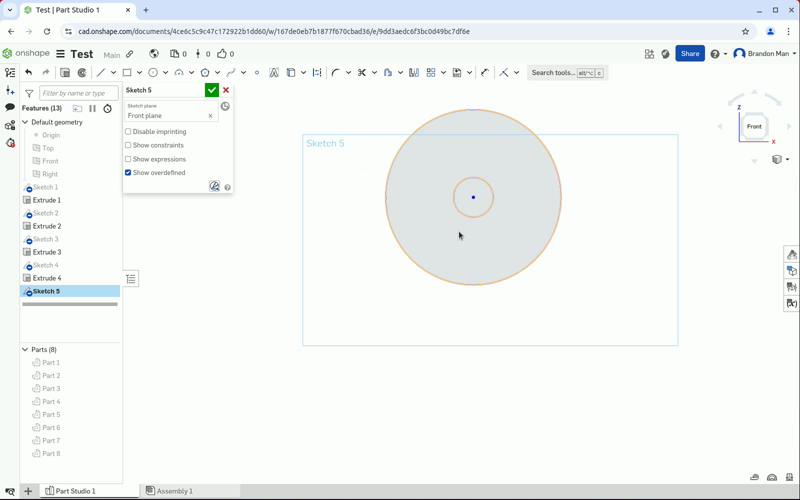
scroll(6)
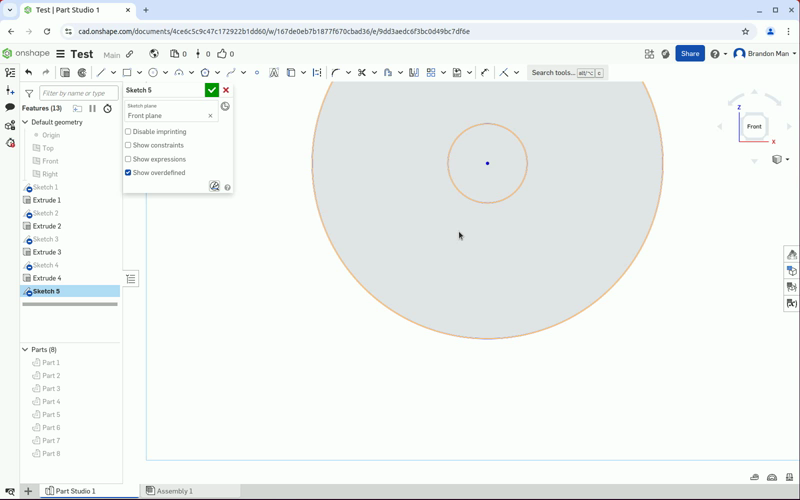
click(459, 231)
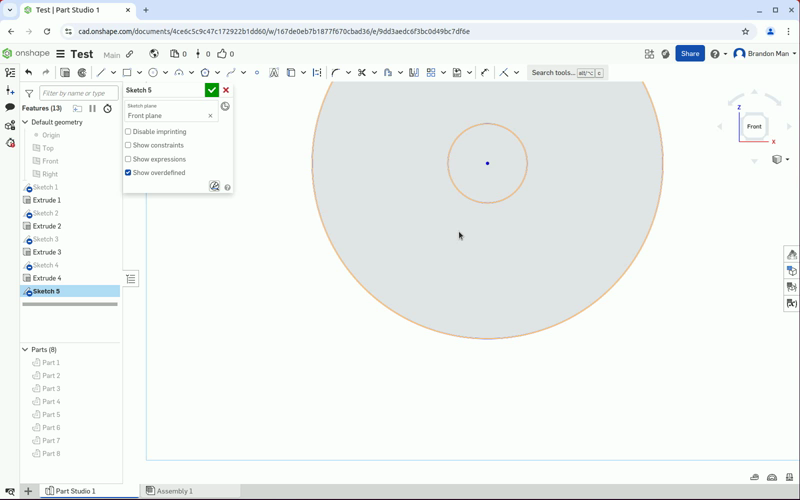
scroll(-6)
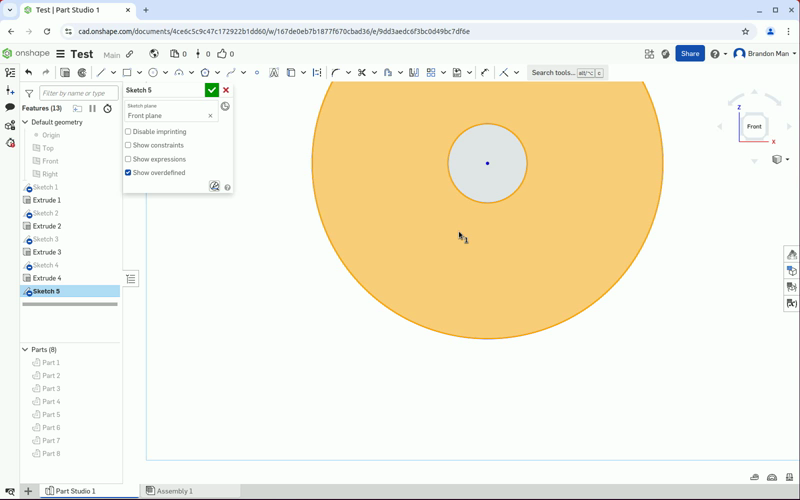
scroll(-6)
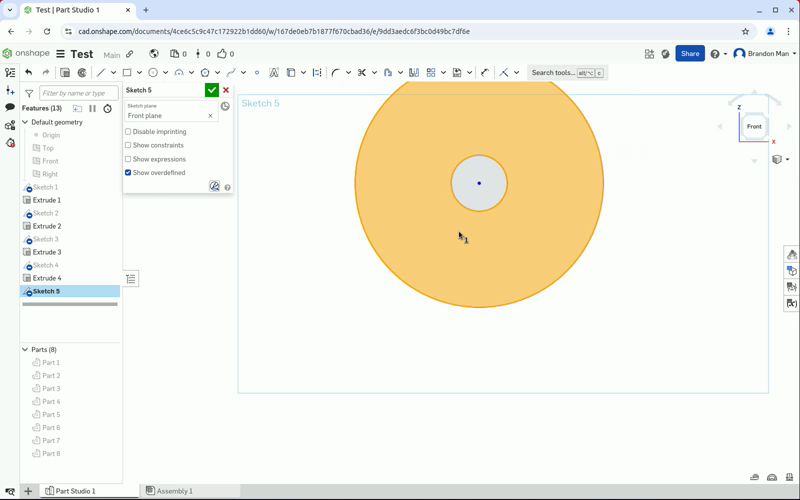
scroll(-6)
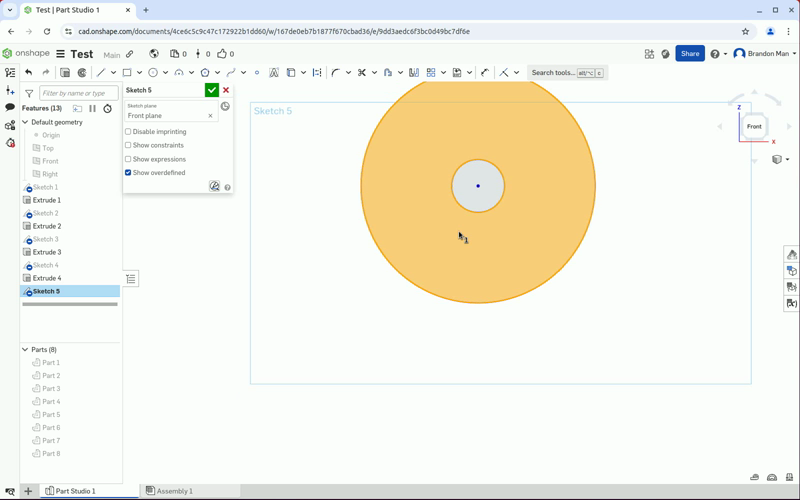
scroll(-6)
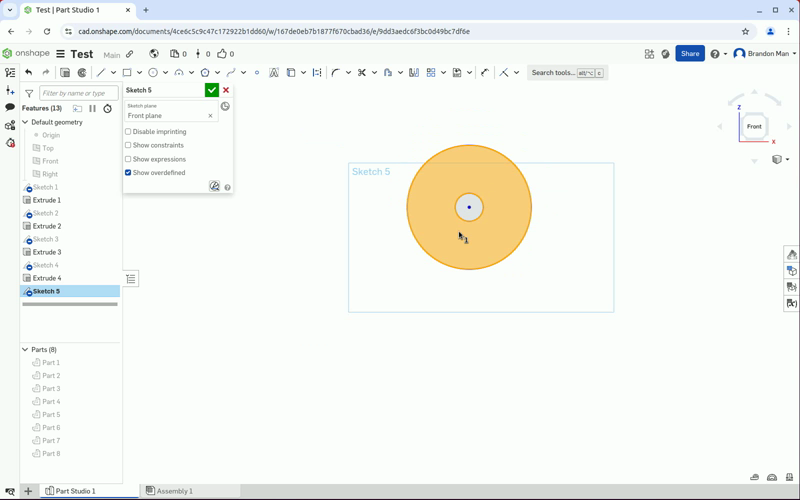
scroll(-6)
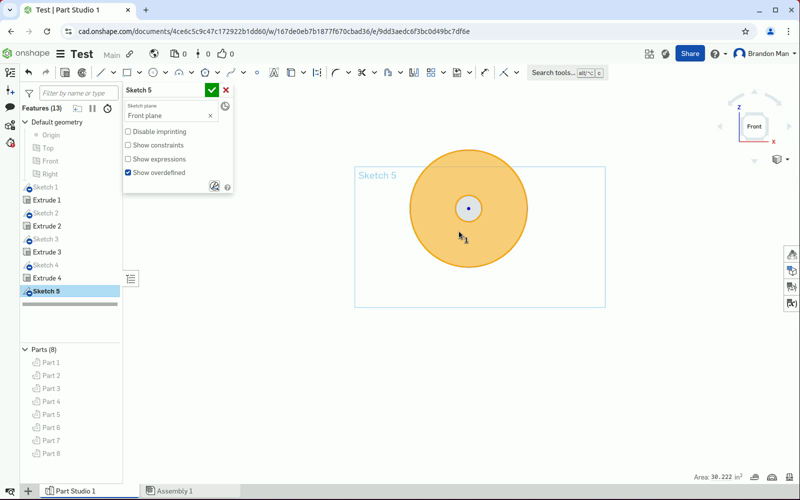
scroll(-6)
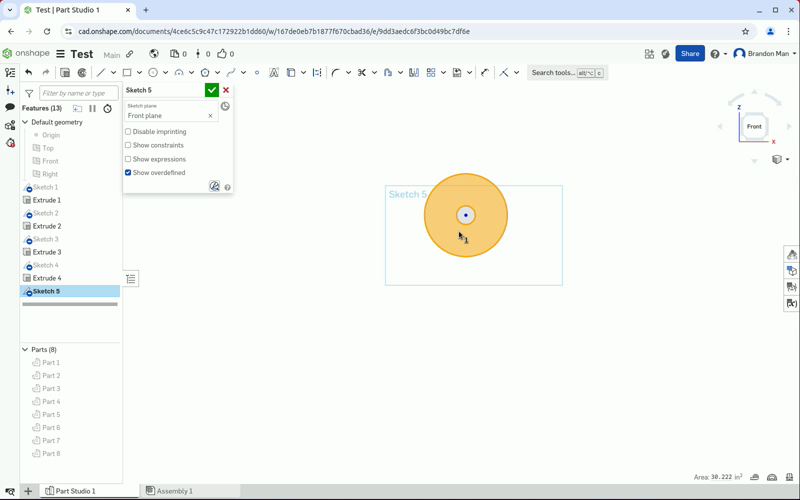
scroll(-6)
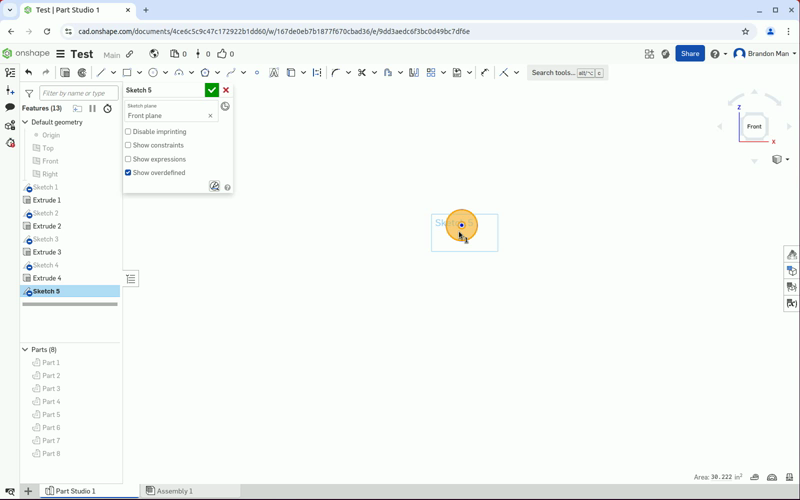
mouse_move(73, 352)
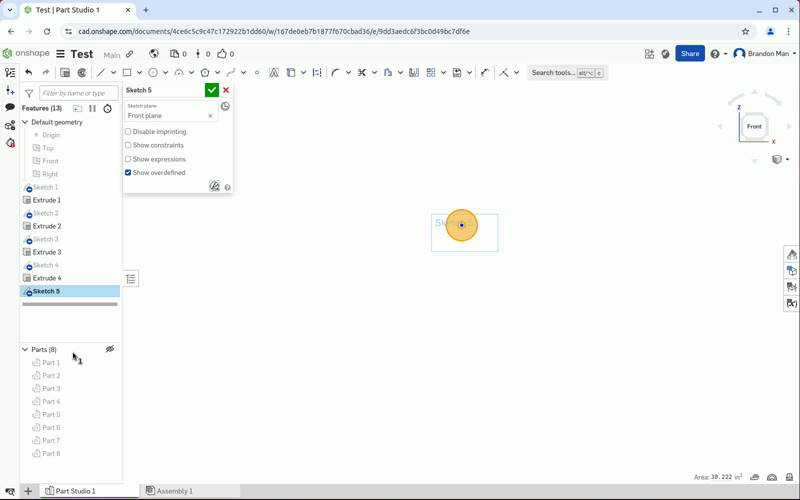
key(shift+y)
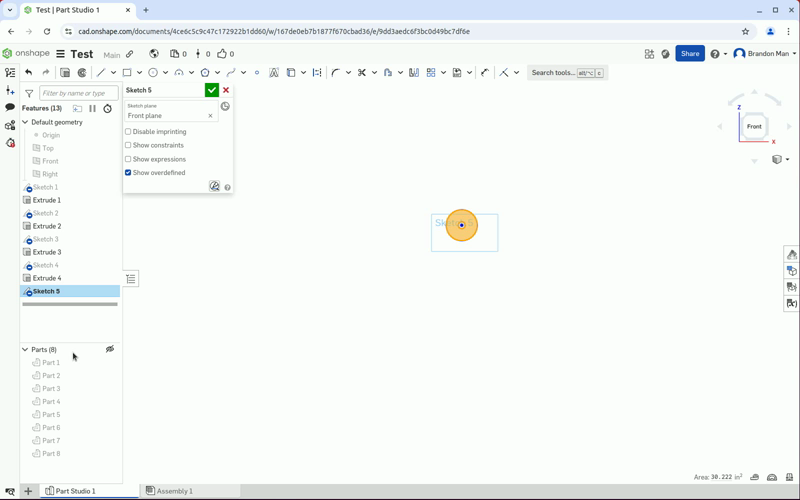
key(shift+e)
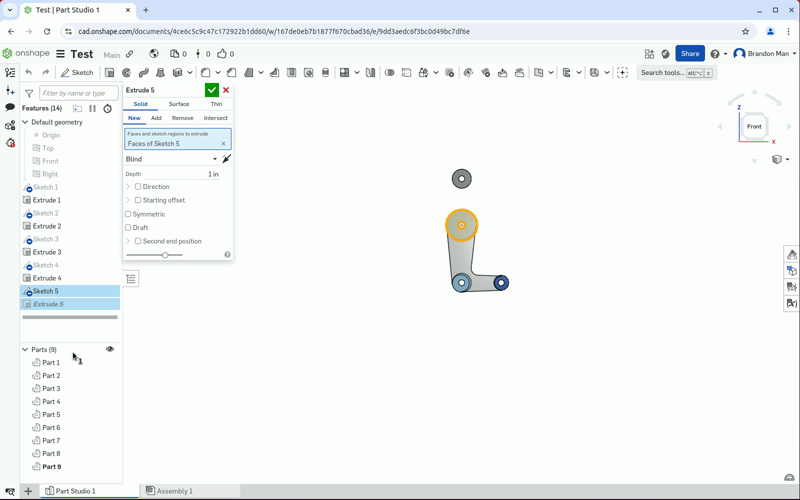
mouse_move(143, 106)
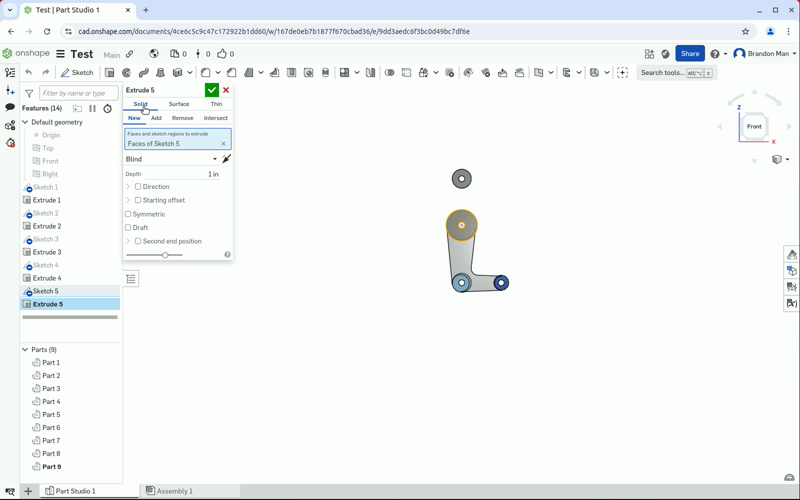
click(143, 106)
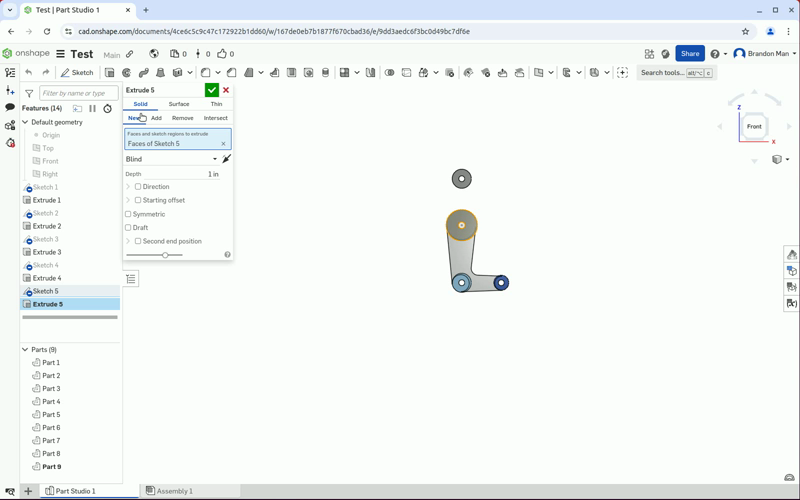
mouse_move(137, 120)
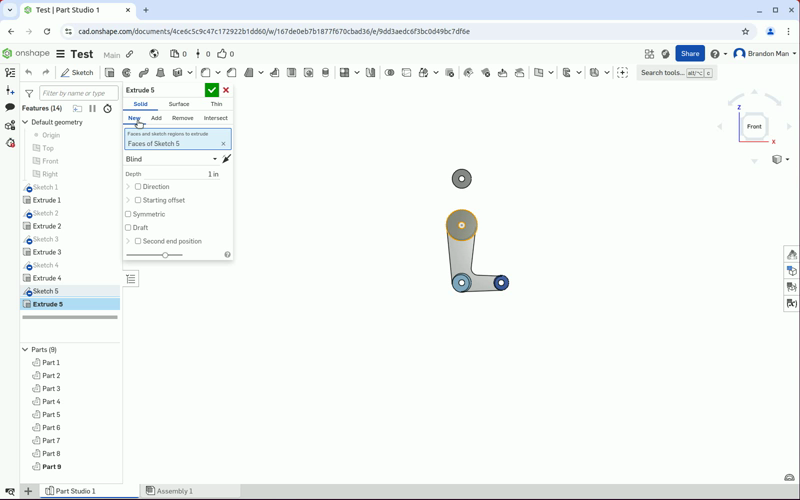
click(137, 120)
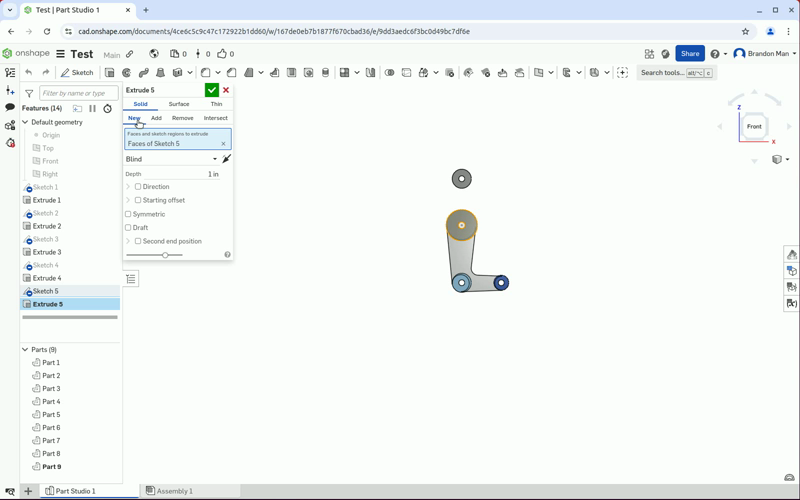
key(tab, 4)
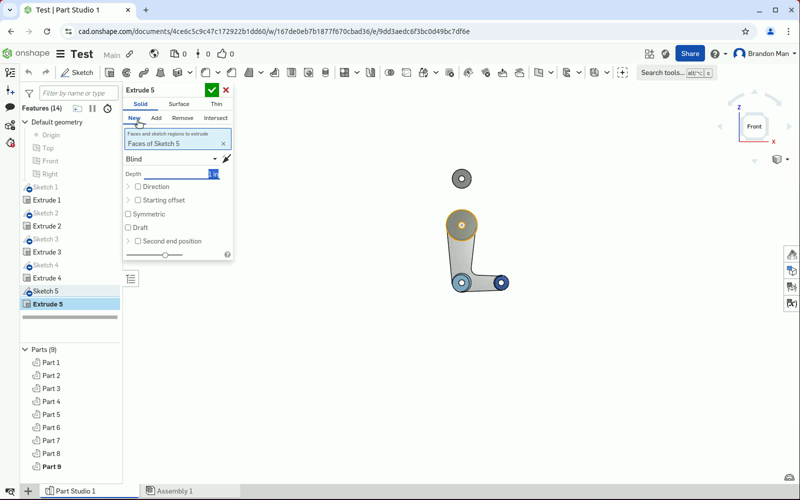
text(0.481)
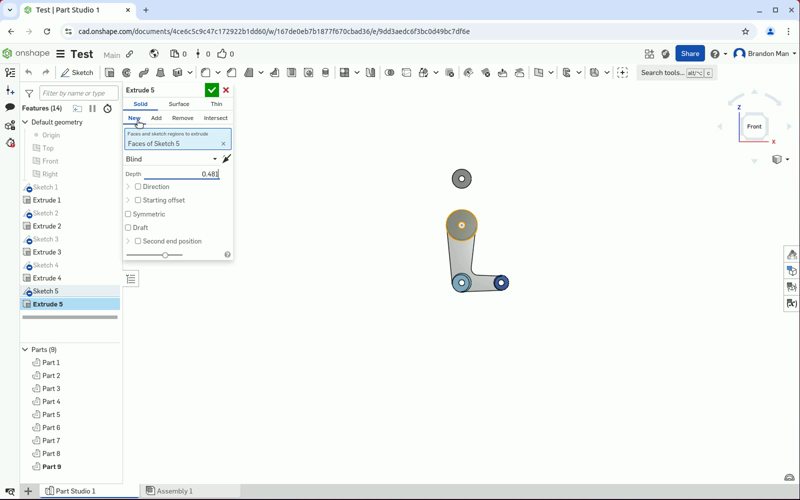
key(enter)
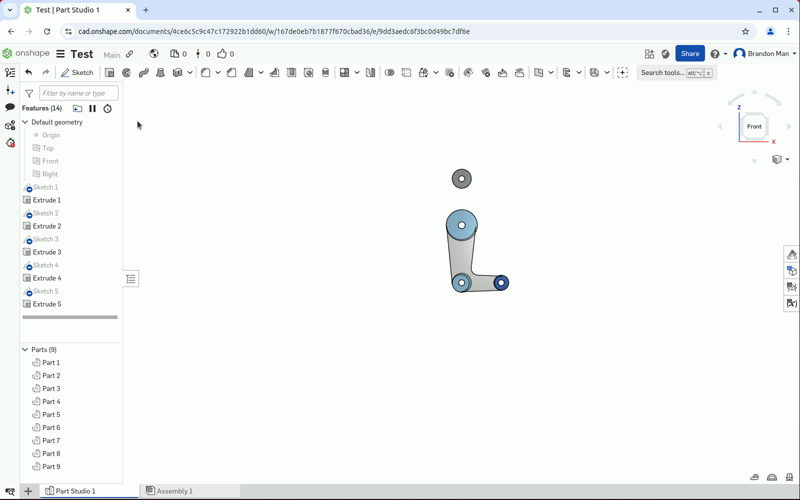
key(shift+h)
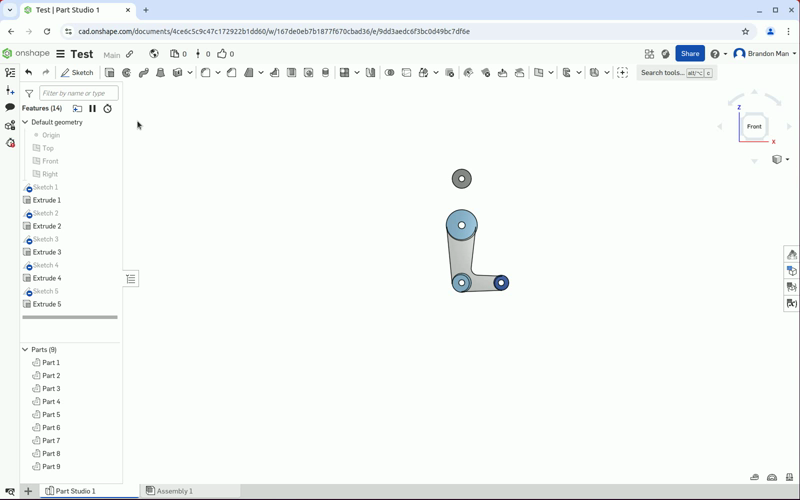
key(shift+h)
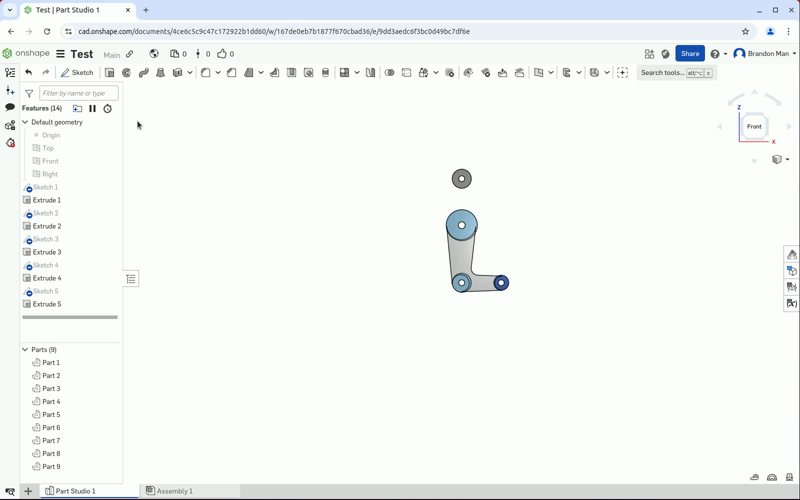
mouse_move(73, 189)
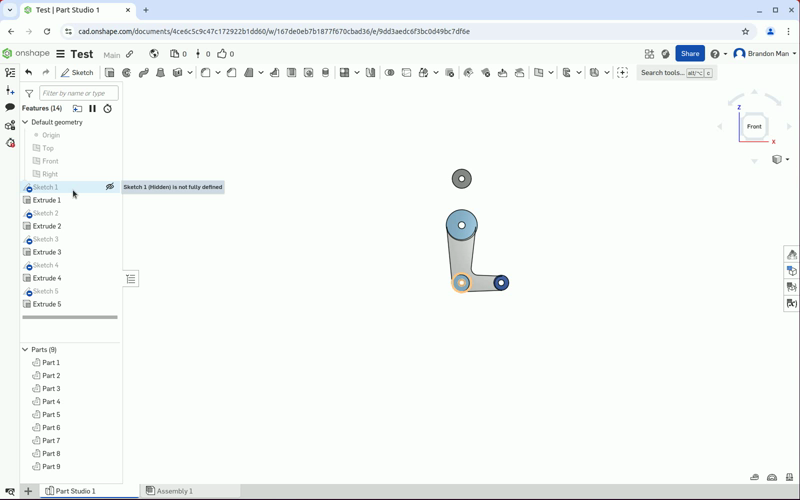
click(73, 189)
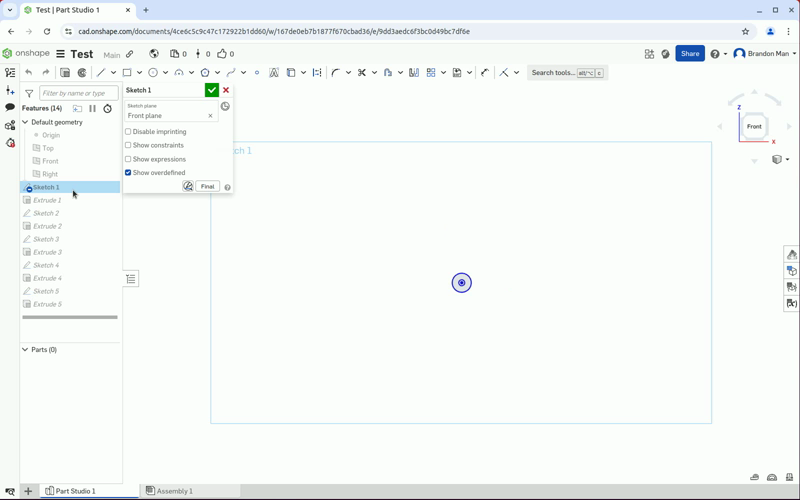
mouse_move(229, 92)
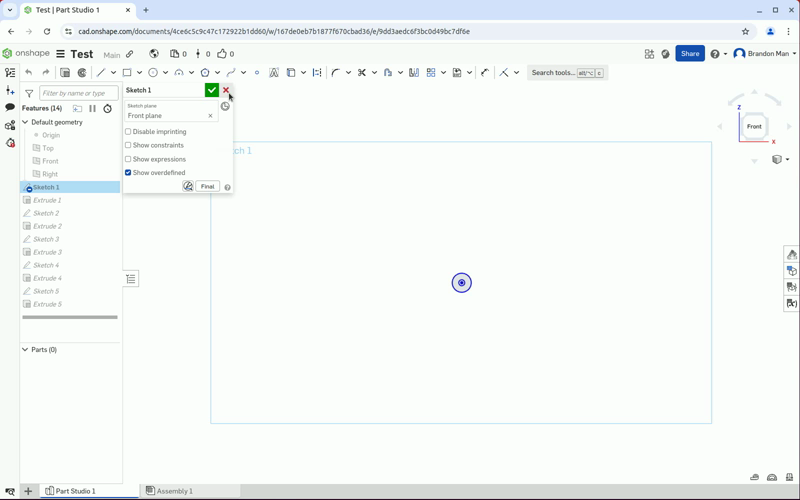
click(229, 92)
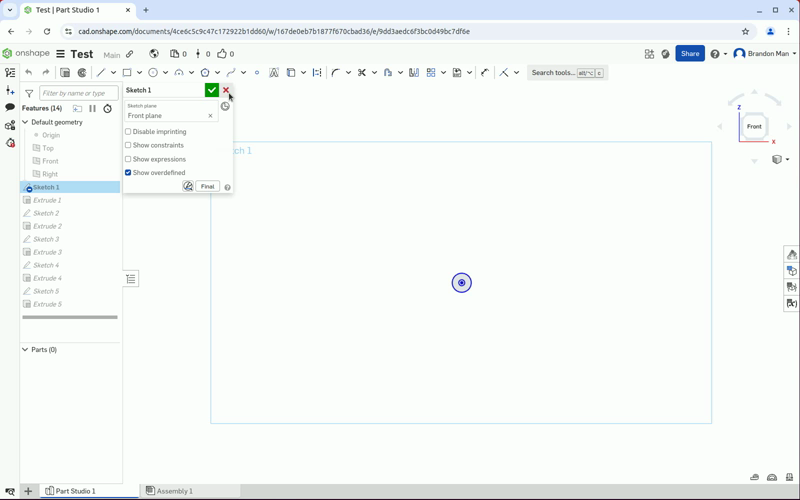
key(shift+s)
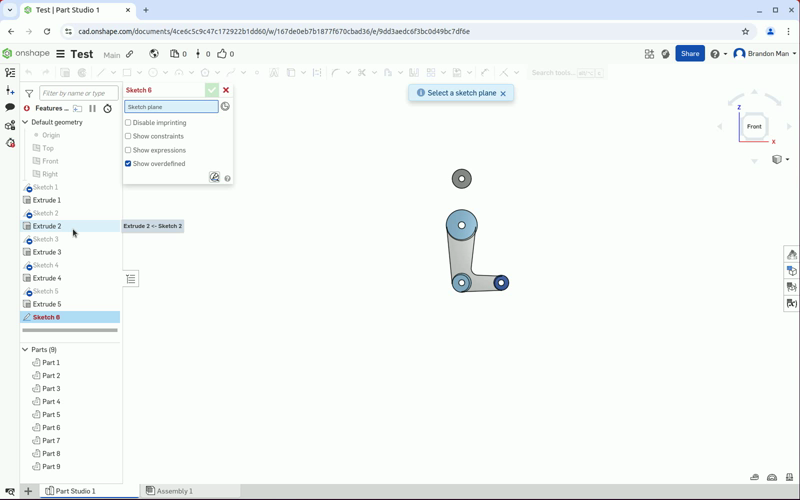
scroll(3)
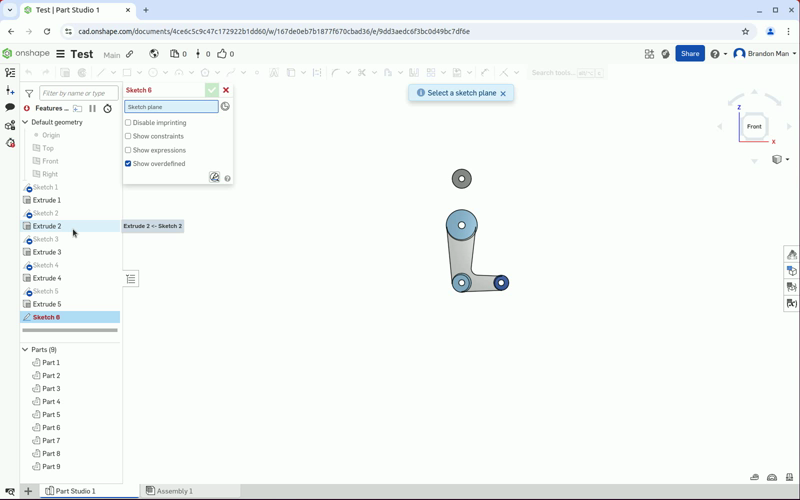
mouse_move(73, 163)
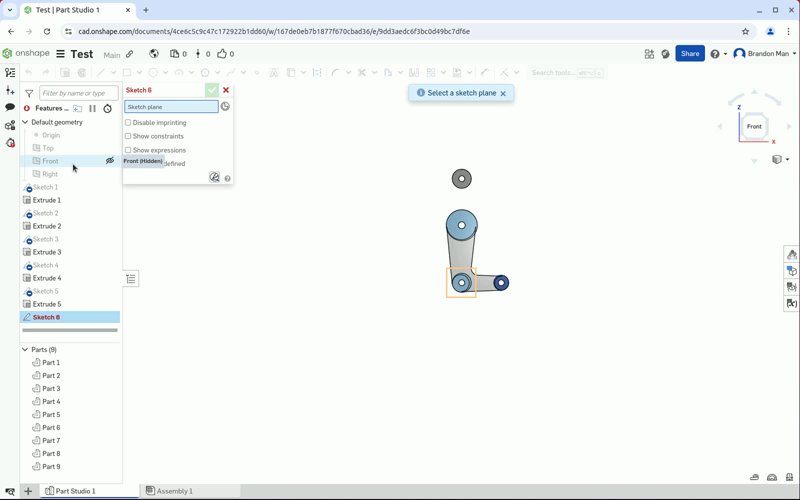
click(73, 163)
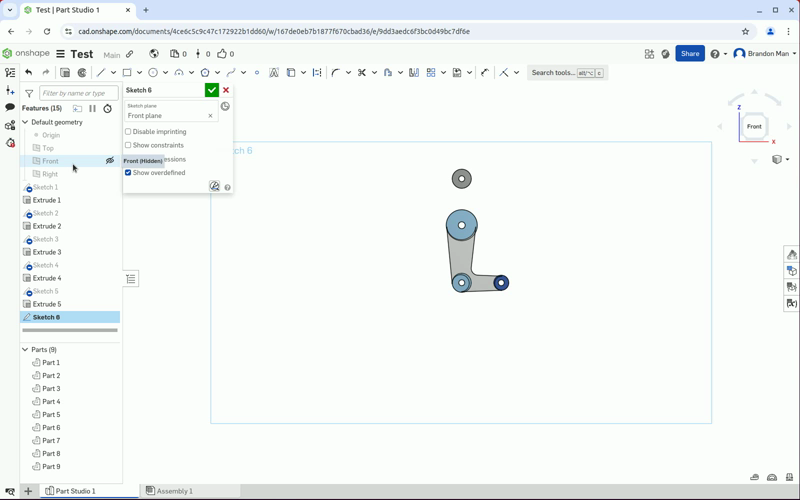
mouse_move(73, 352)
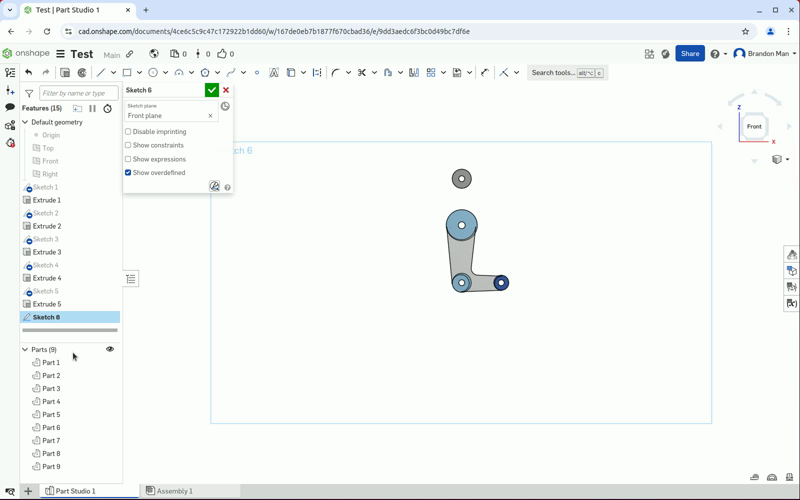
key(y)
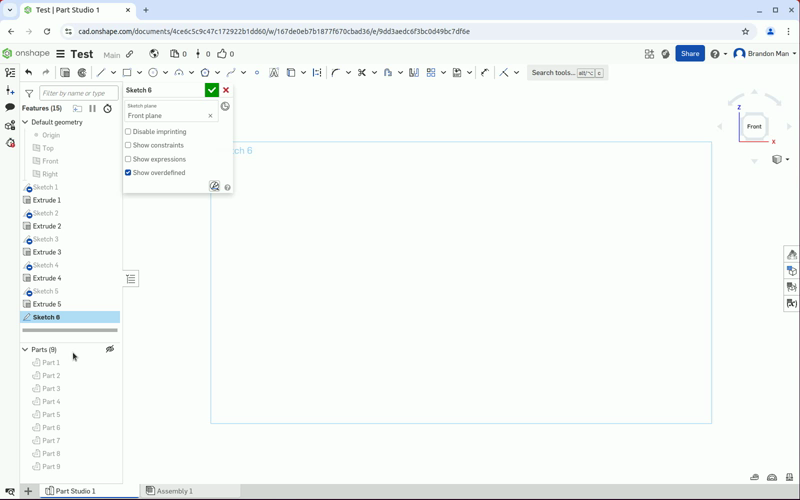
key(a)
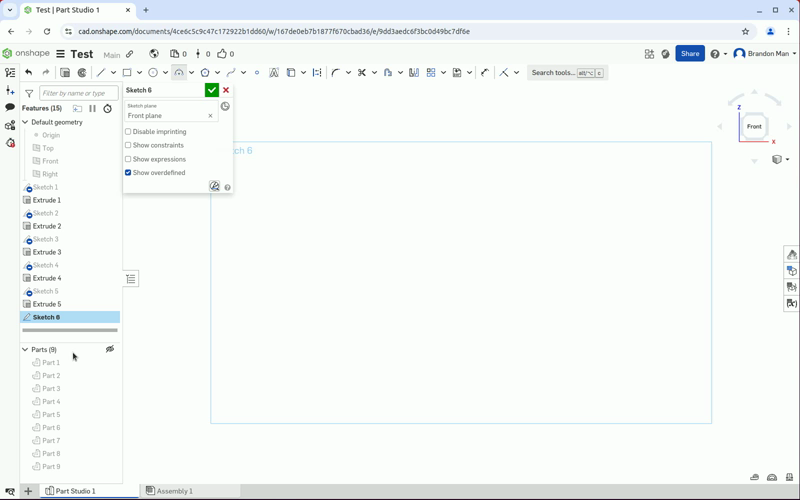
key_down(shift)
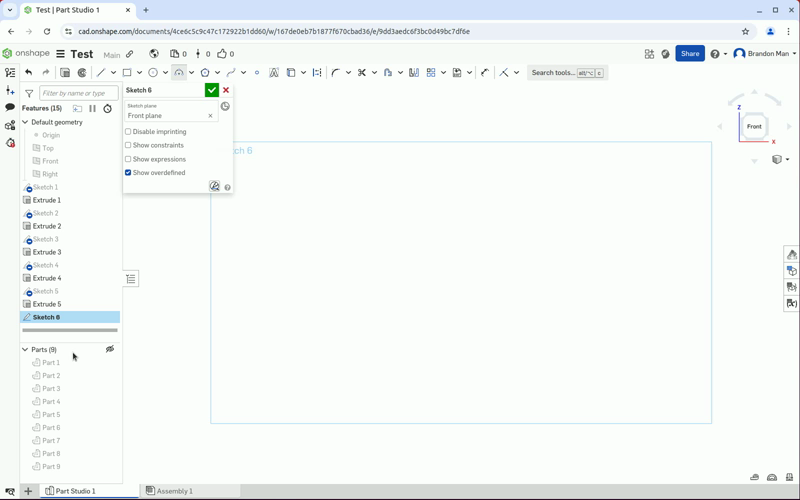
mouse_move(446, 223)
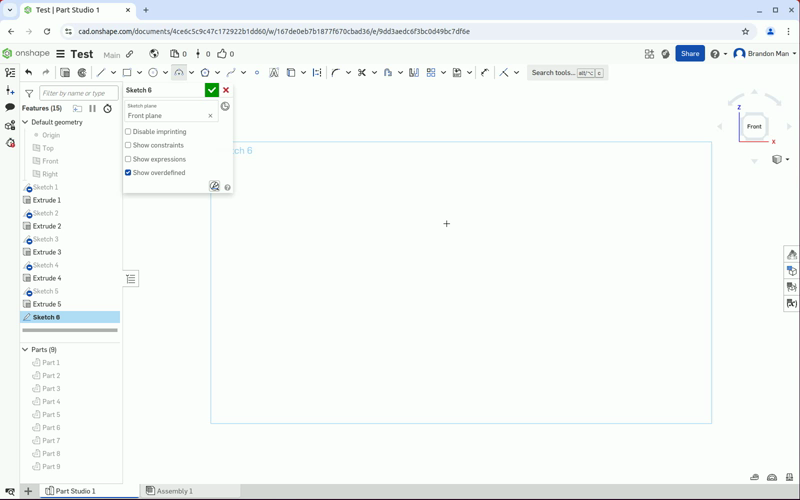
click(446, 223)
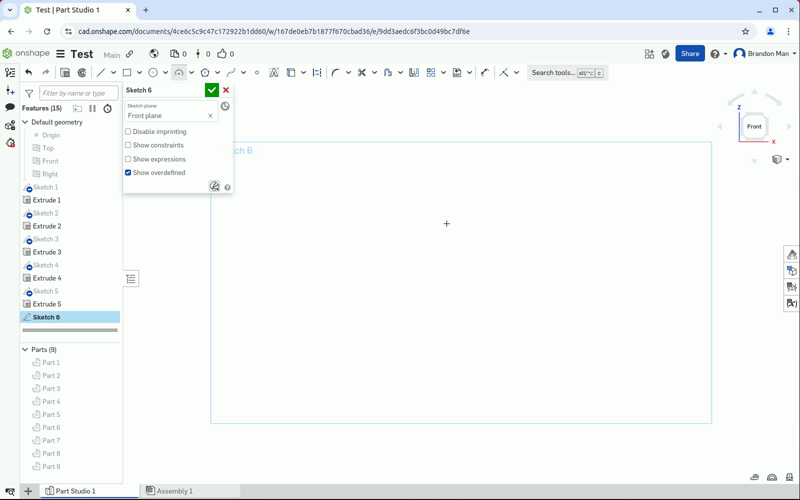
key_up(shift)
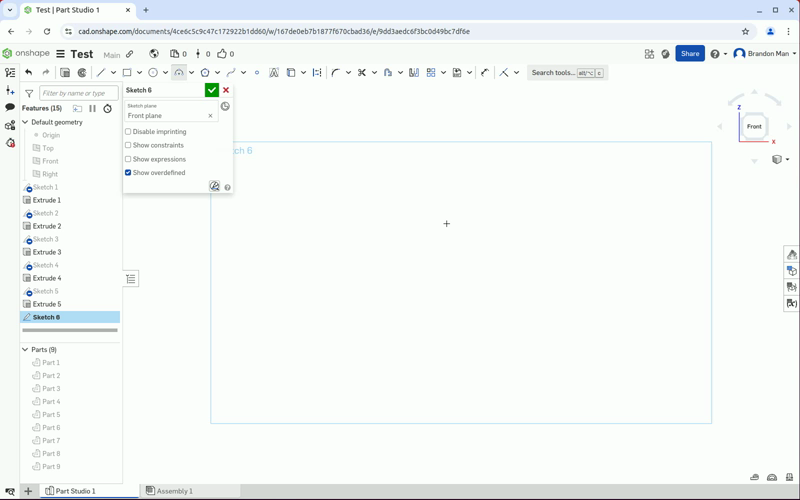
key_down(shift)
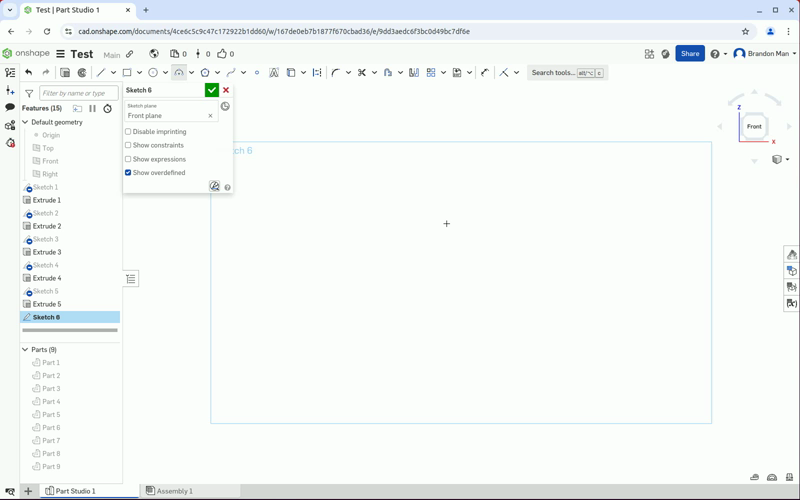
mouse_move(476, 223)
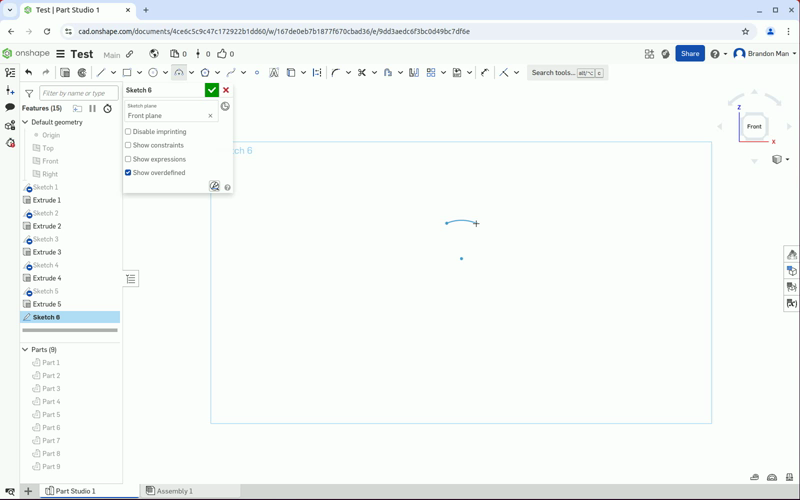
click(476, 223)
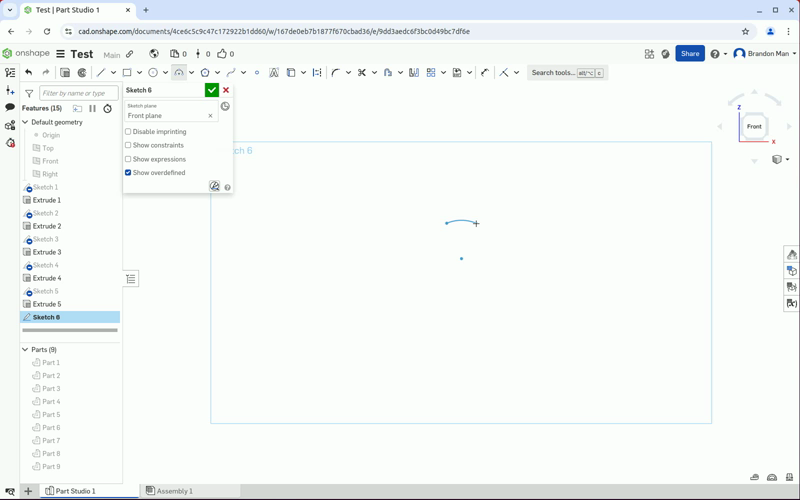
mouse_move(461, 210)
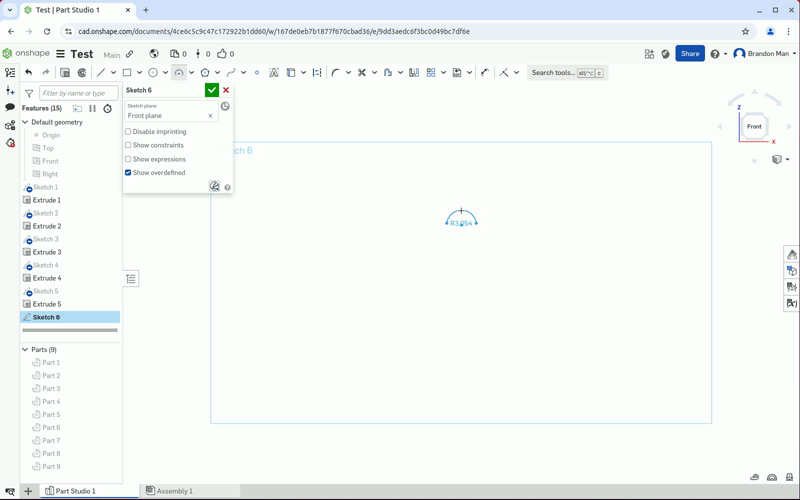
click(461, 210)
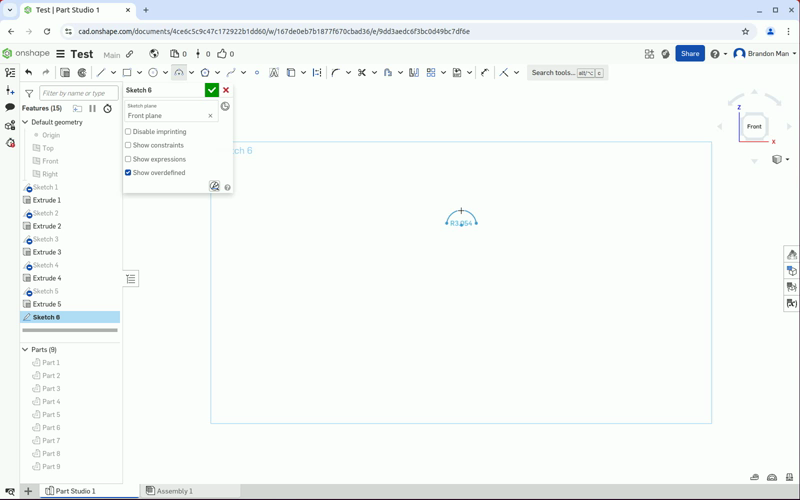
key_up(shift)
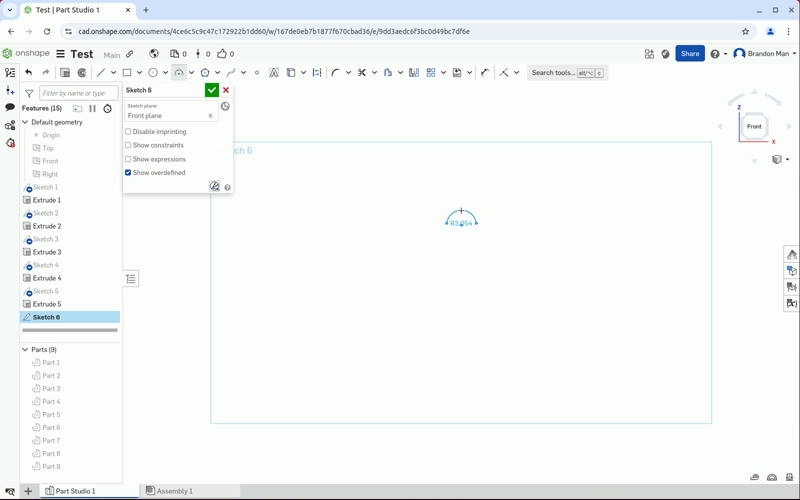
key(esc)
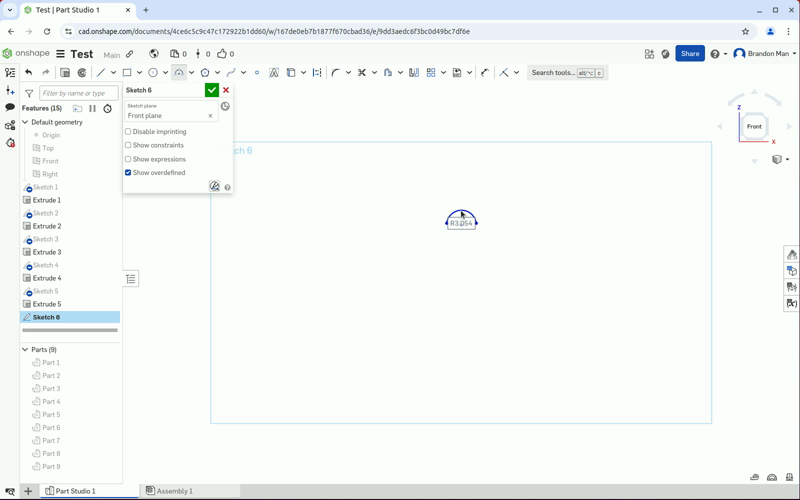
key(l)
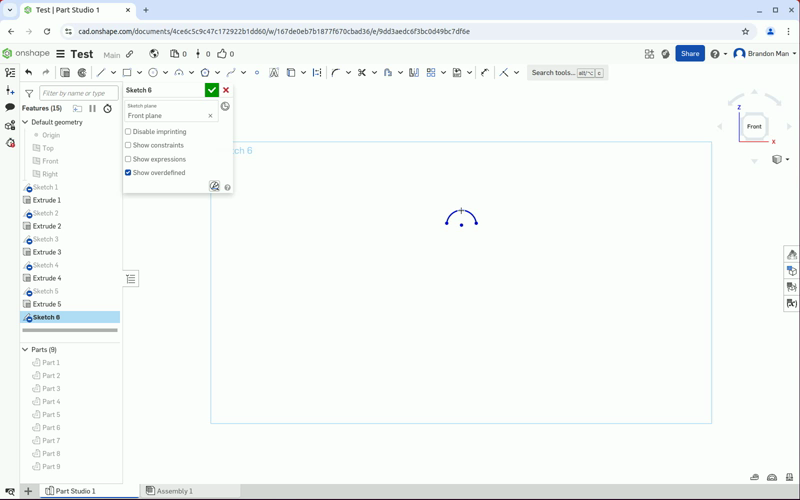
mouse_move(476, 223)
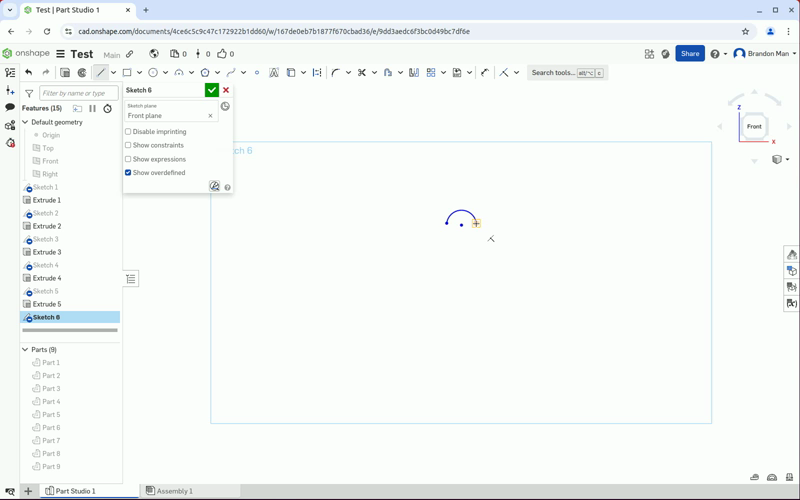
click(476, 223)
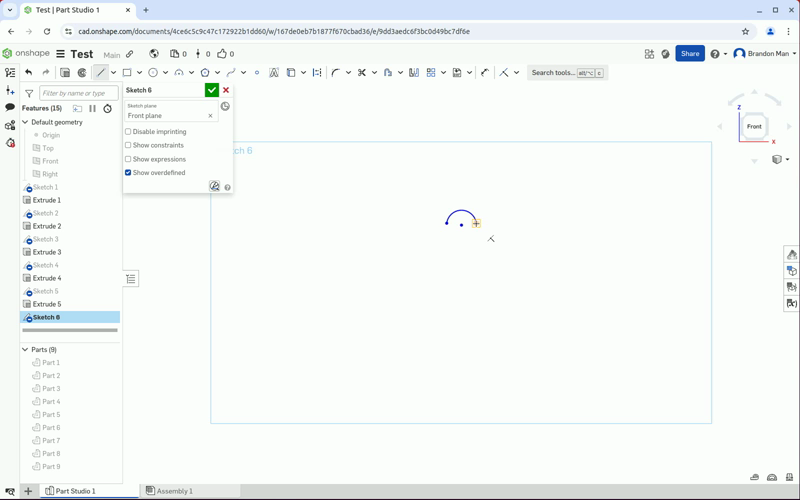
key_down(shift)
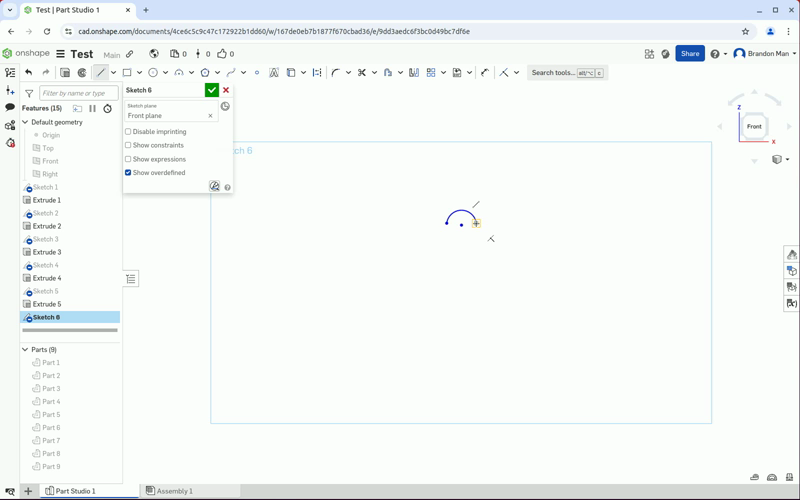
mouse_move(506, 223)
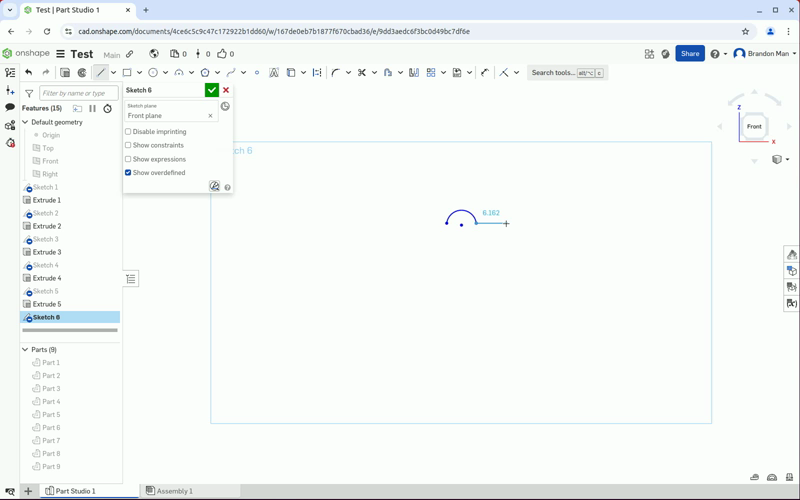
mouse_move(470, 176)
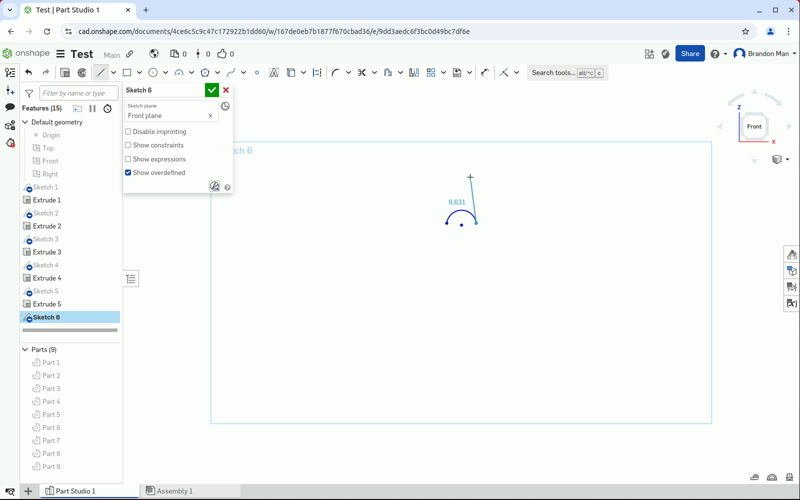
click(470, 176)
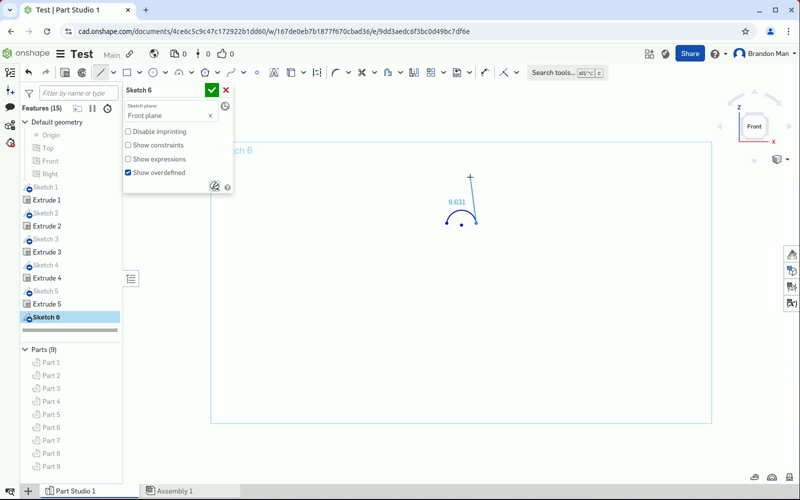
key_up(shift)
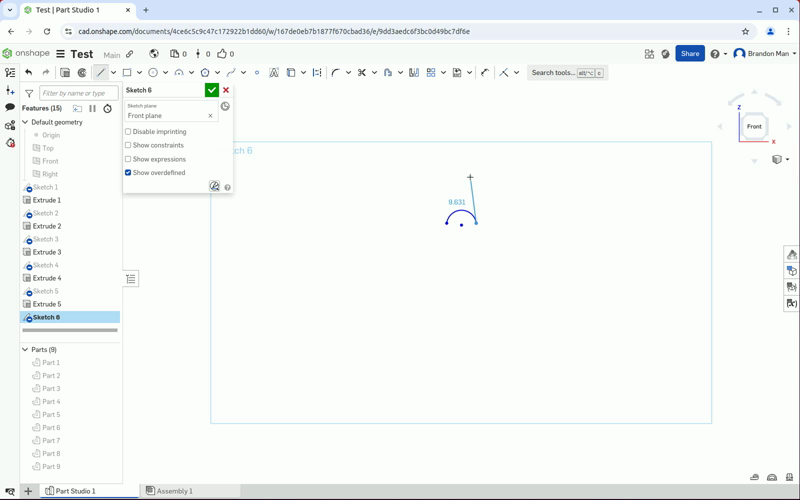
key(esc)
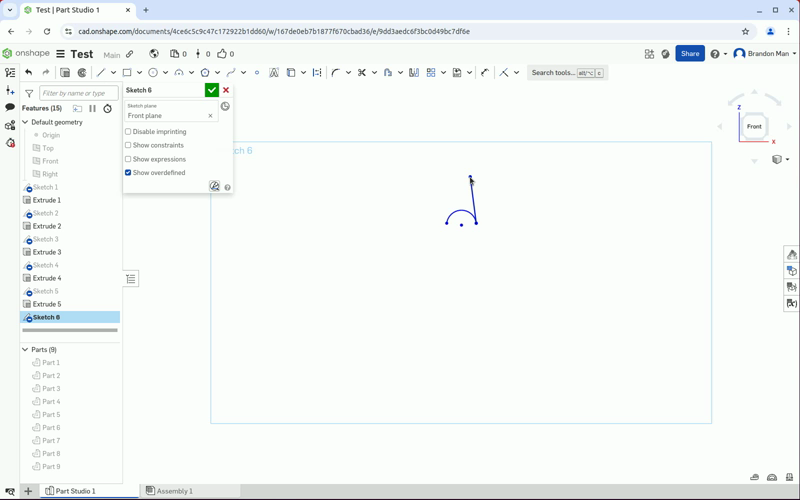
key(a)
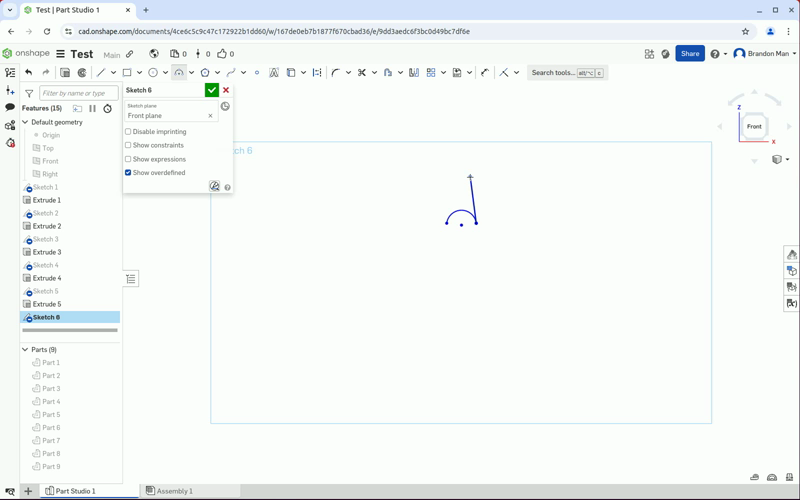
mouse_move(470, 176)
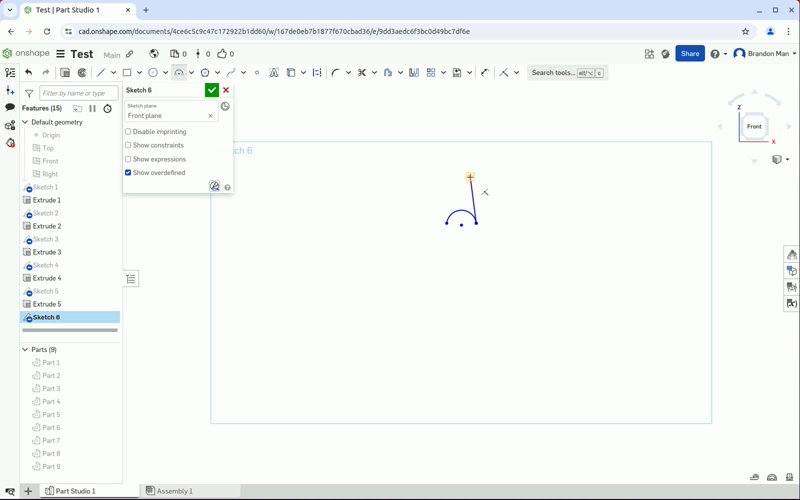
click(470, 176)
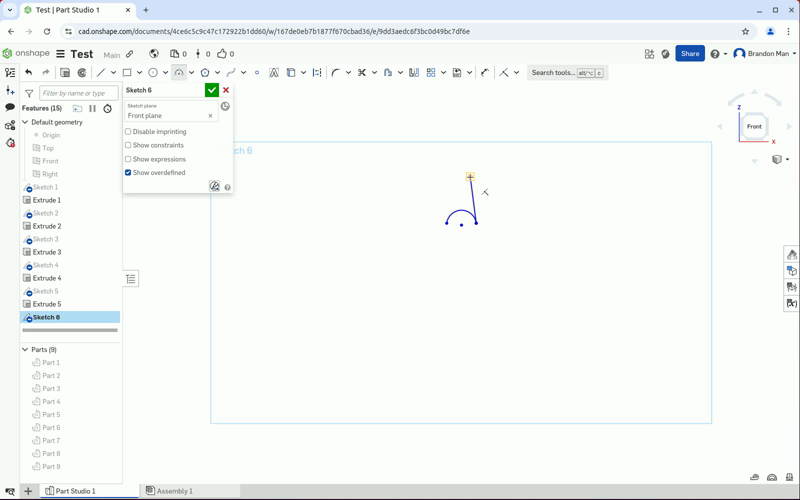
key_down(shift)
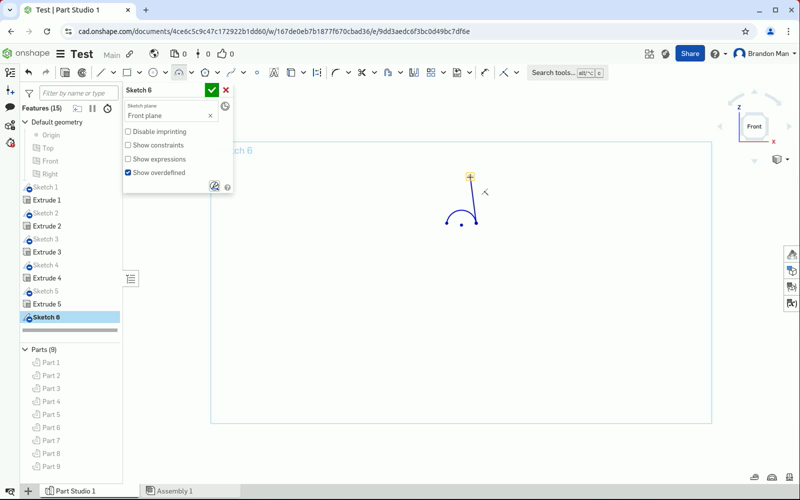
mouse_move(452, 176)
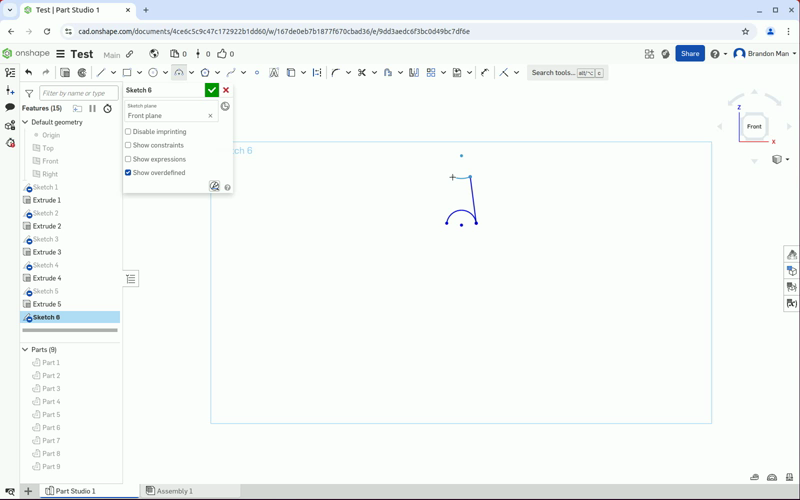
click(452, 176)
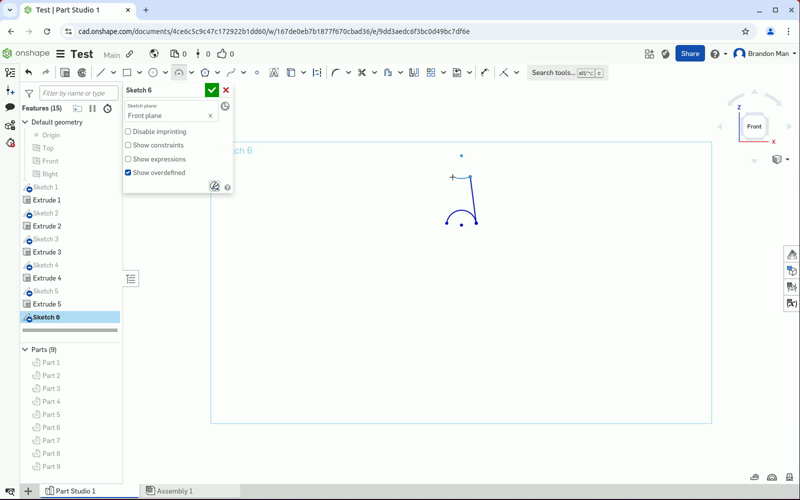
mouse_move(461, 186)
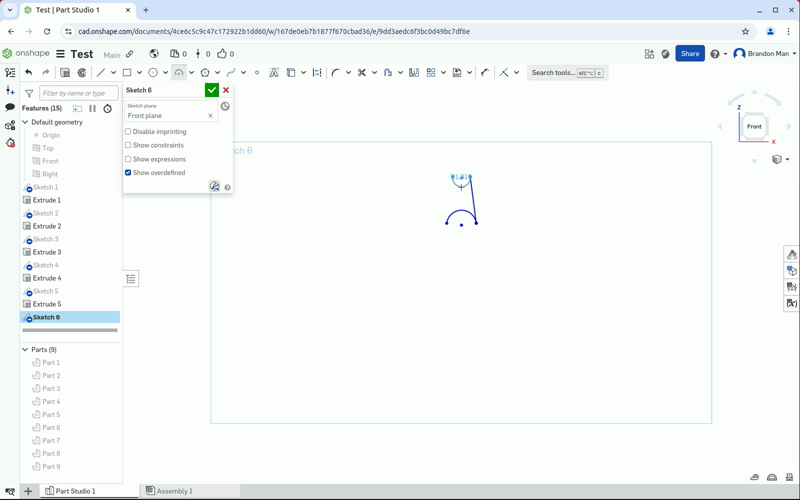
click(461, 186)
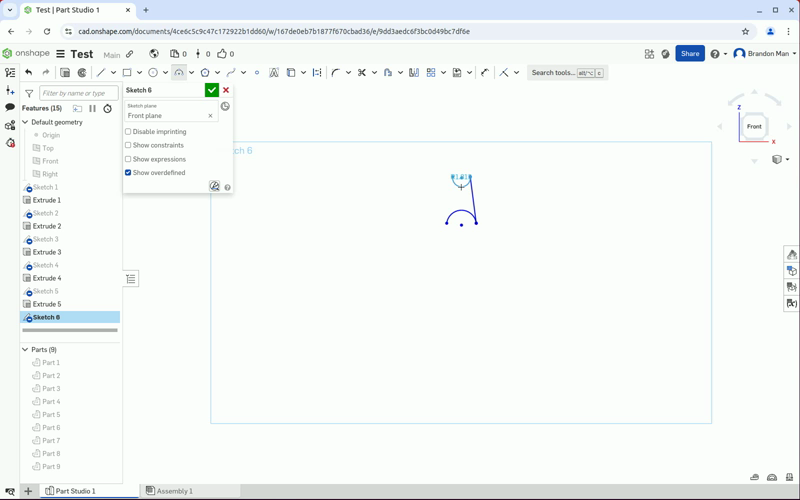
key_up(shift)
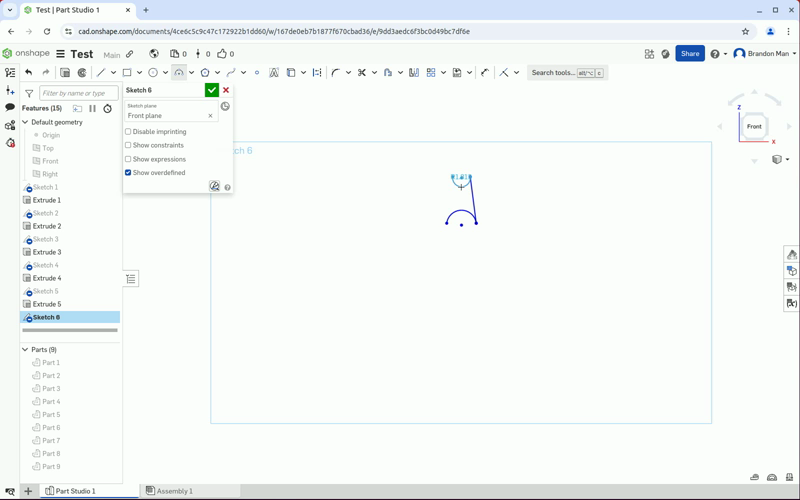
key(esc)
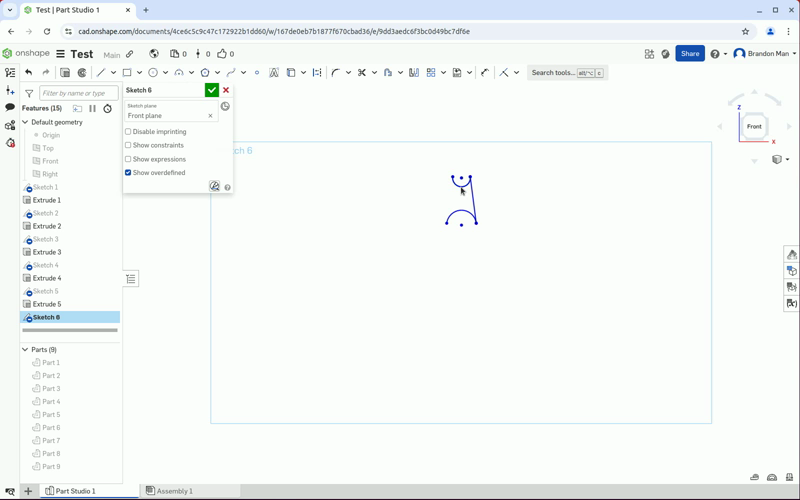
key(l)
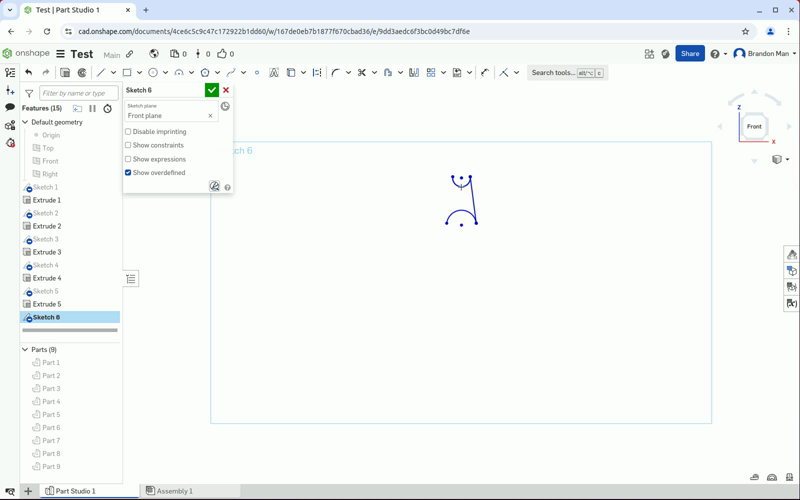
mouse_move(452, 176)
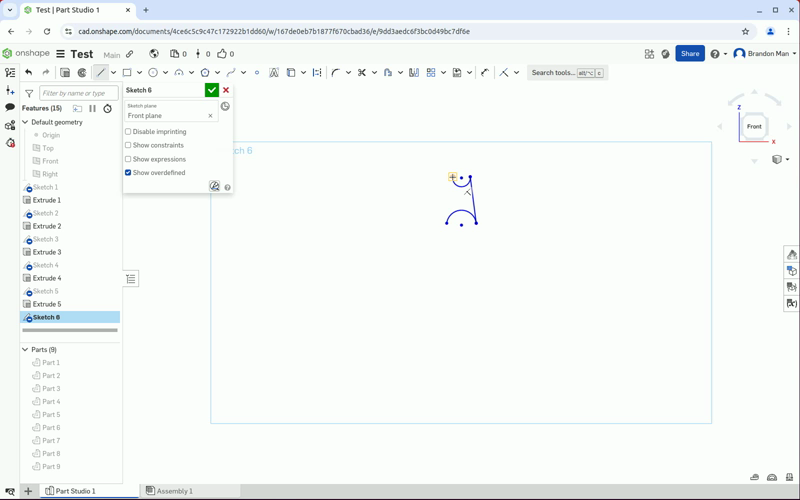
click(452, 176)
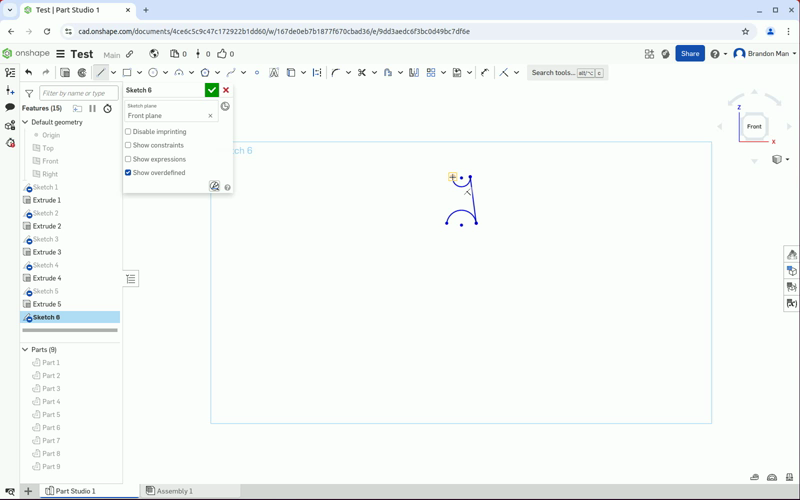
mouse_move(482, 176)
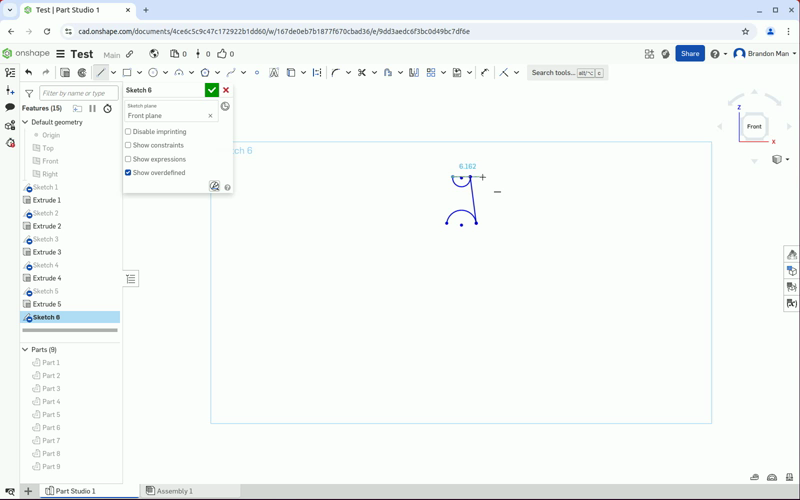
key_down(shift)
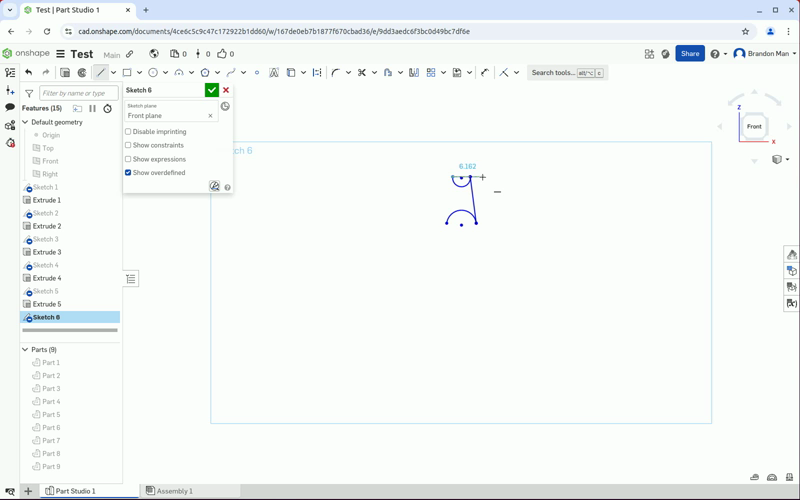
mouse_move(446, 223)
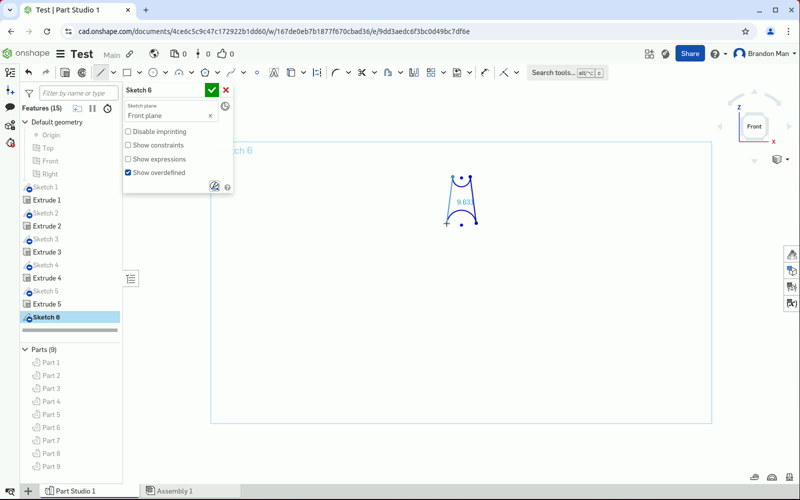
key_up(shift)
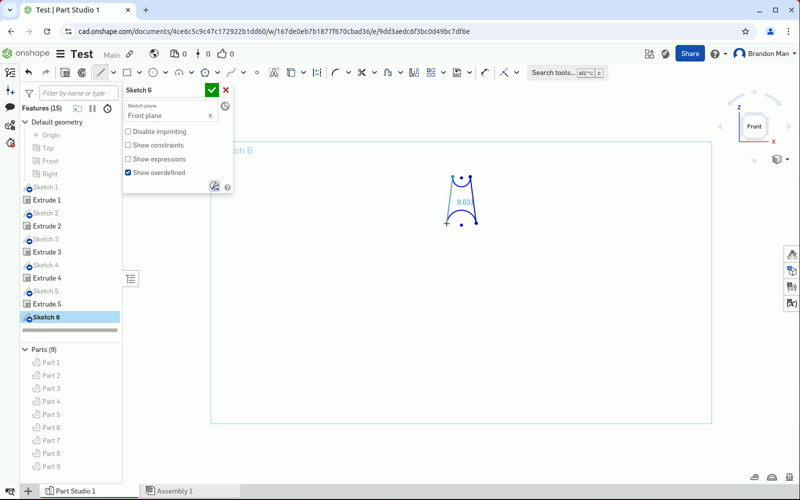
click(446, 223)
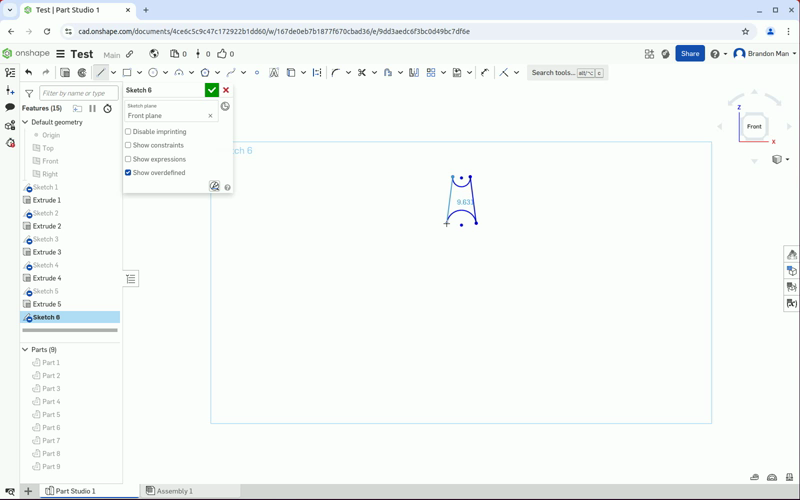
key(esc)
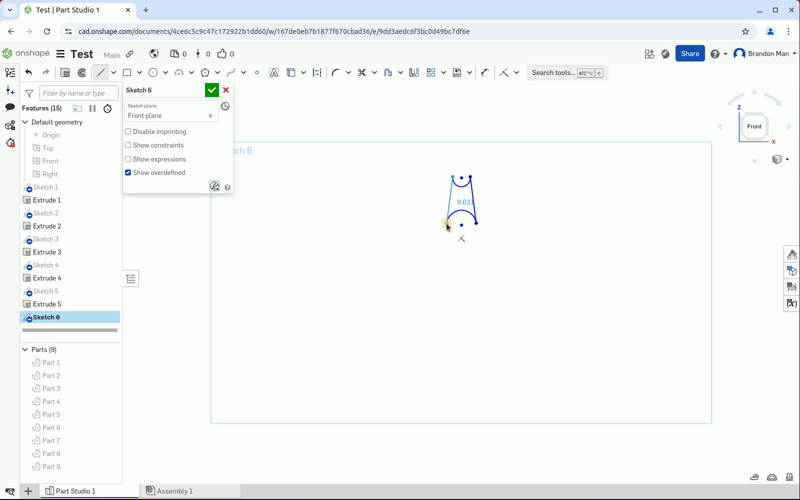
key(c)
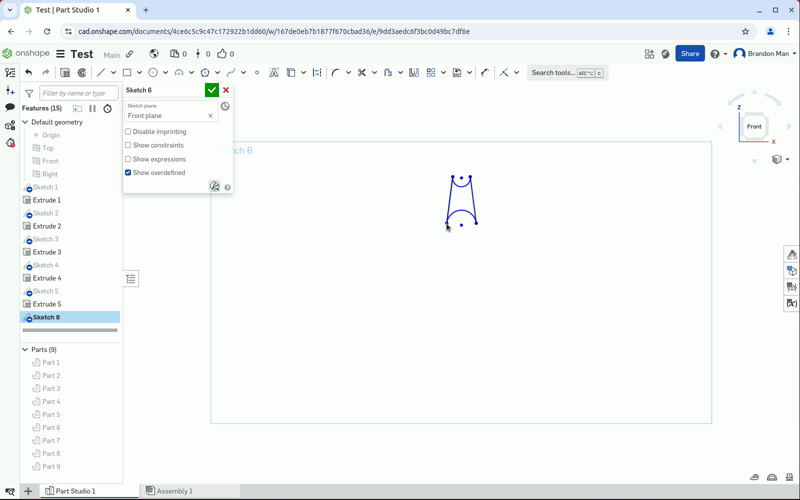
key_down(shift)
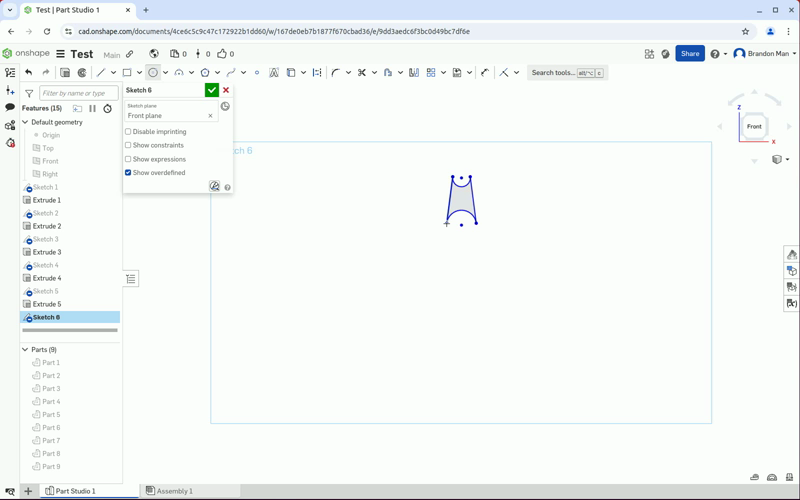
mouse_move(458, 191)
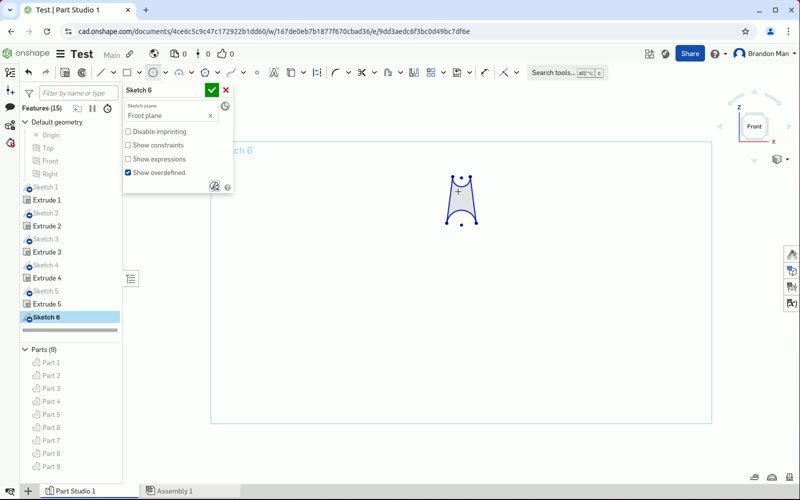
click(458, 191)
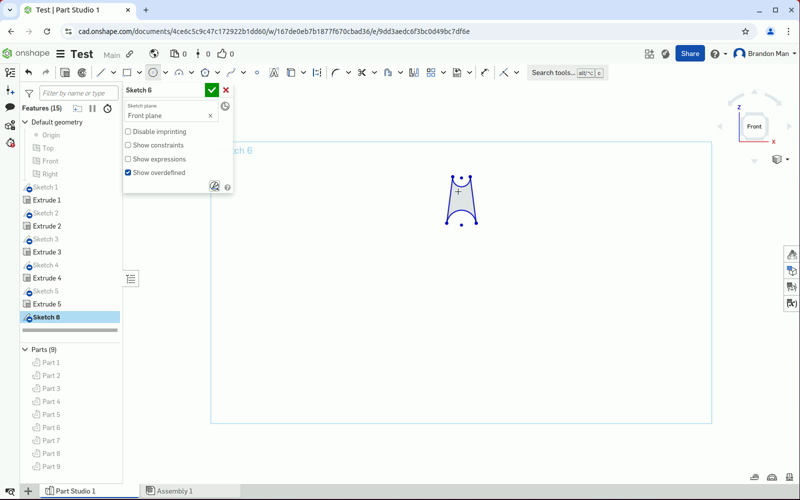
key_up(shift)
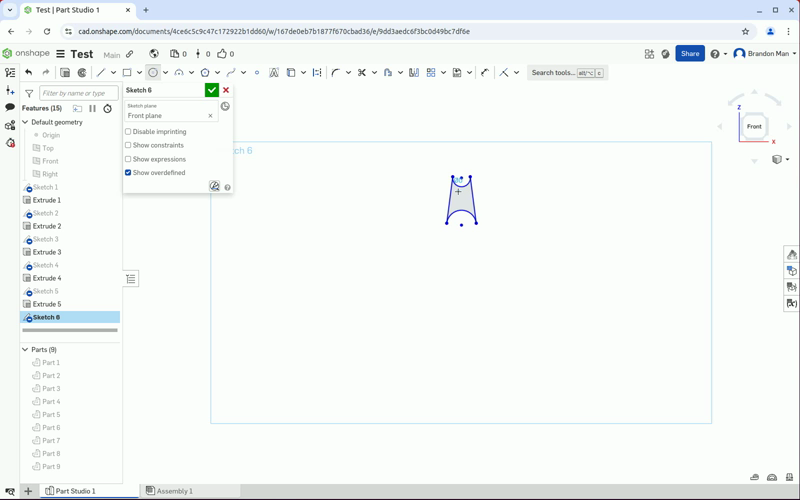
mouse_move(461, 191)
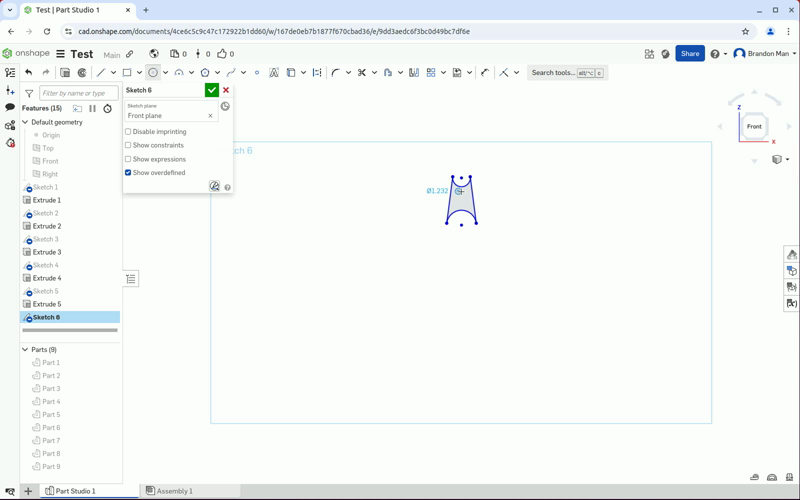
scroll(6)
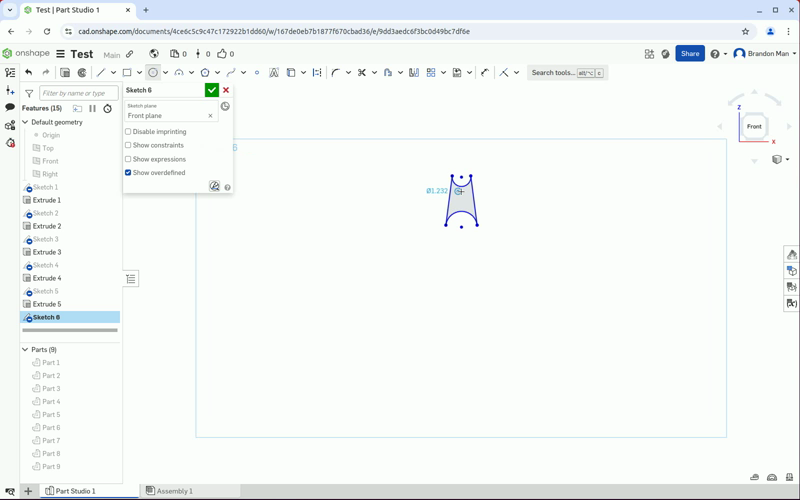
scroll(6)
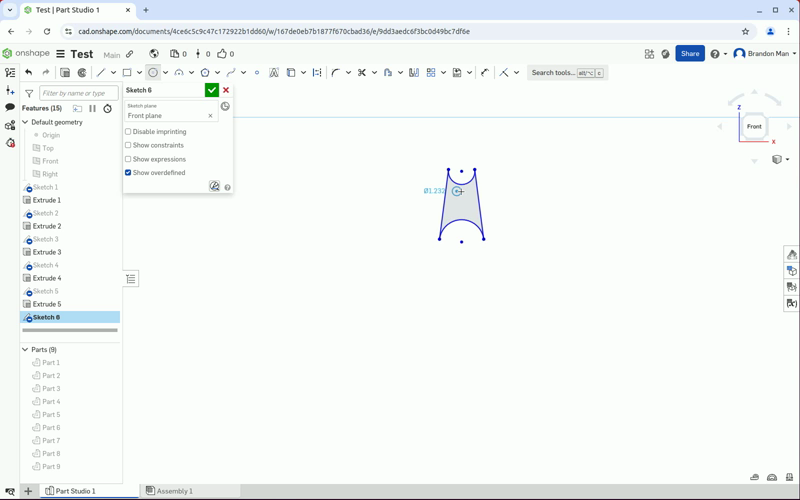
scroll(6)
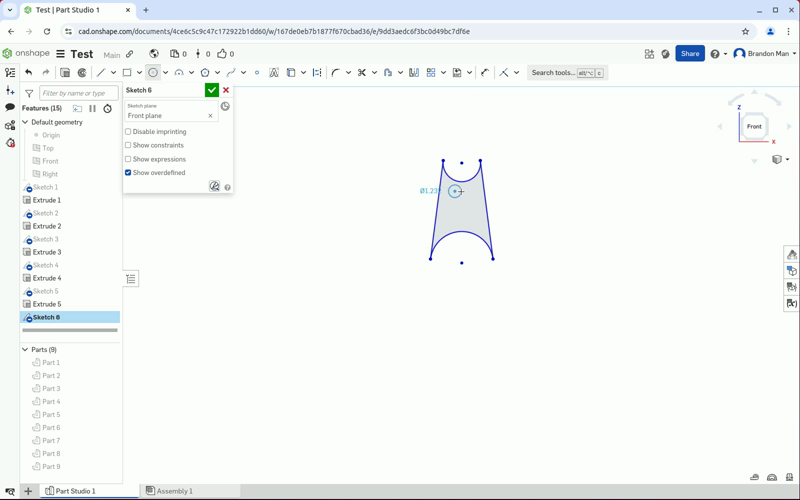
scroll(6)
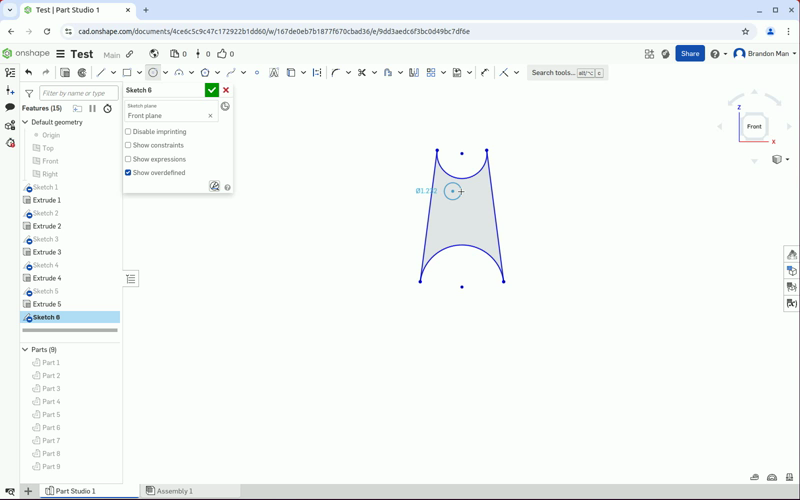
scroll(6)
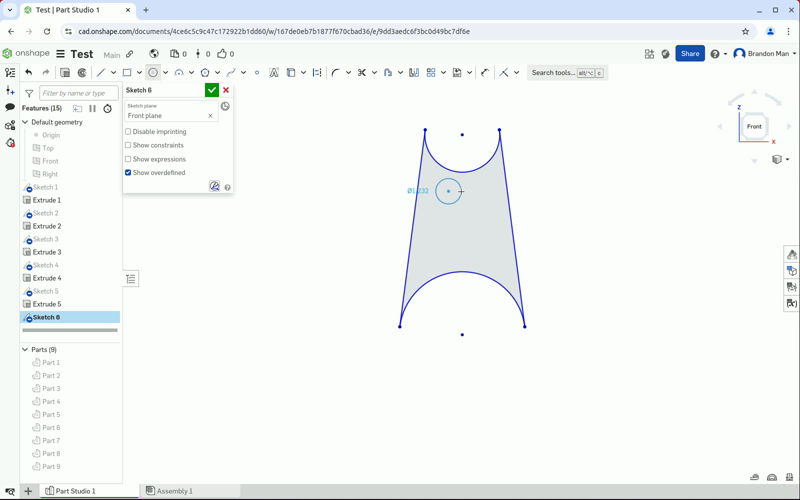
scroll(6)
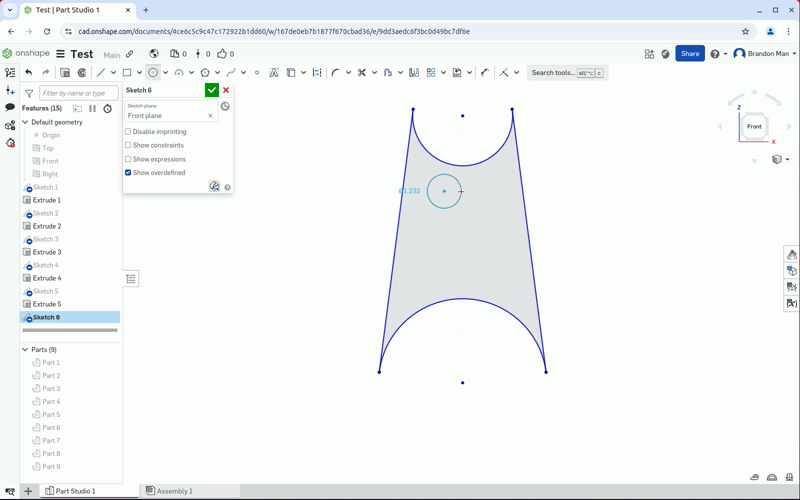
scroll(6)
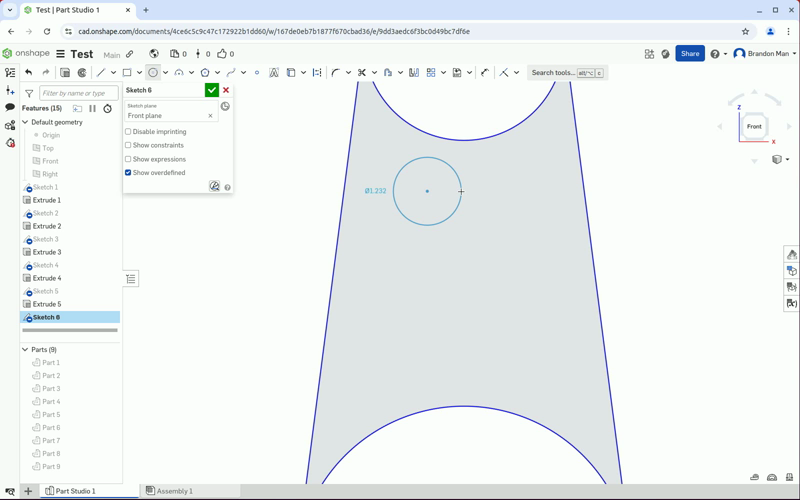
click(461, 191)
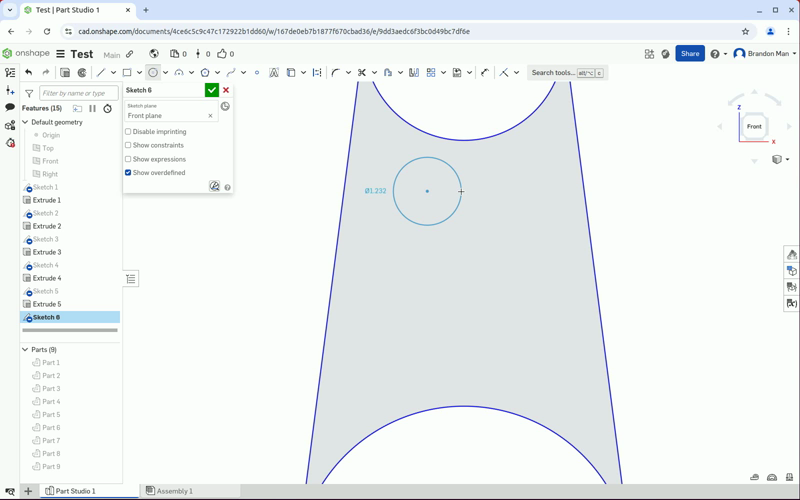
scroll(-6)
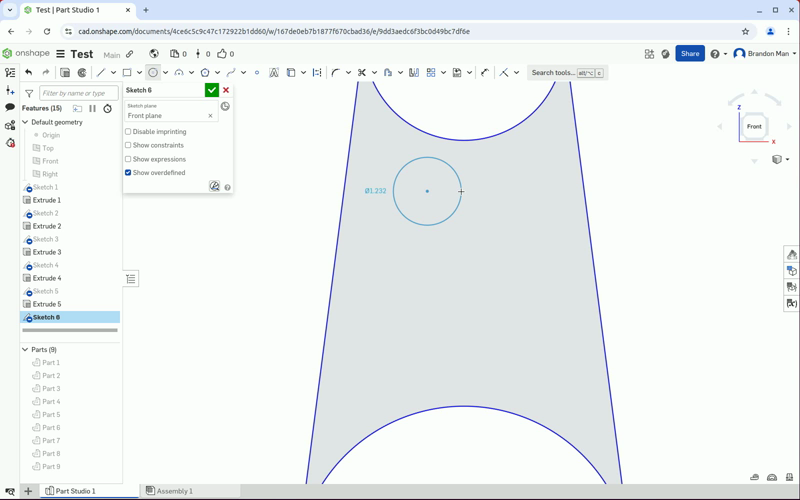
scroll(-6)
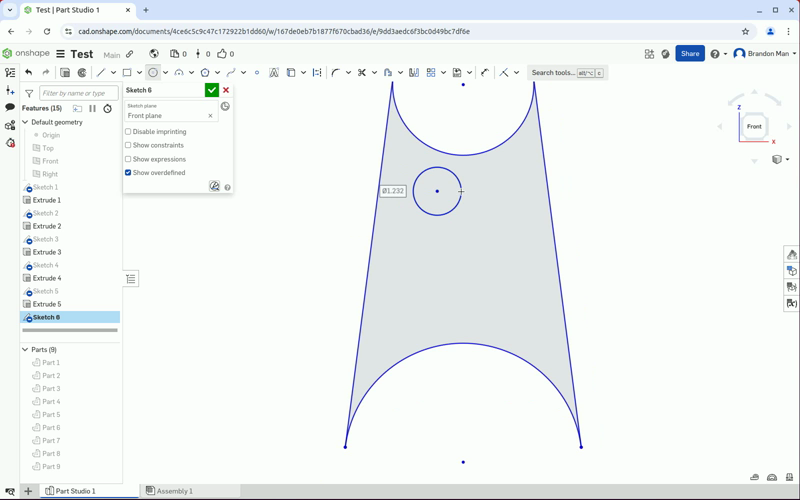
scroll(-6)
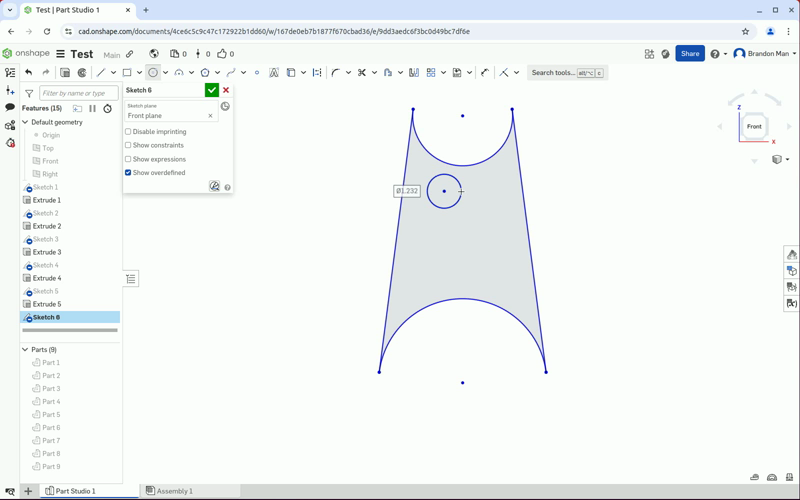
scroll(-6)
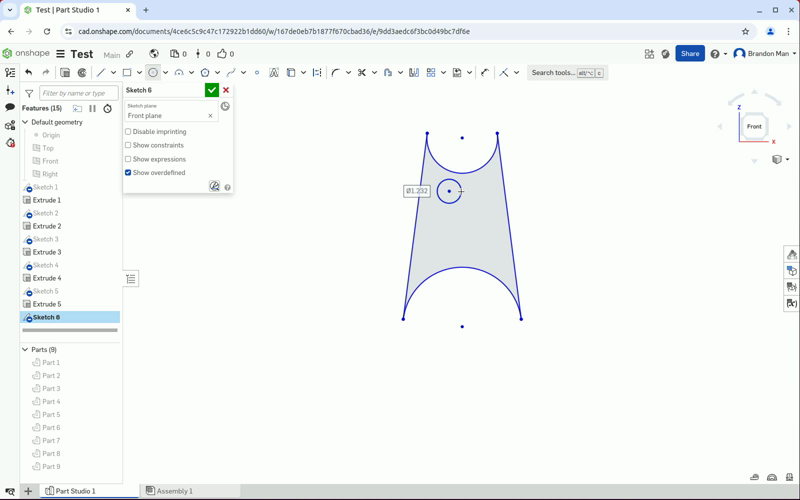
scroll(-6)
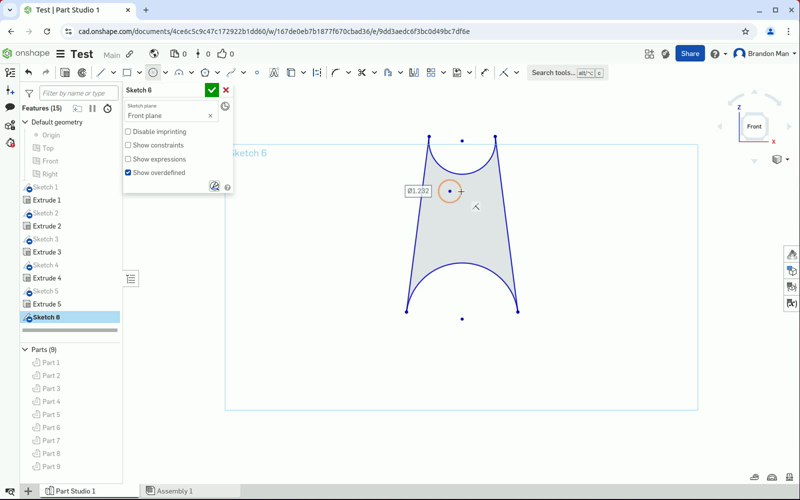
scroll(-6)
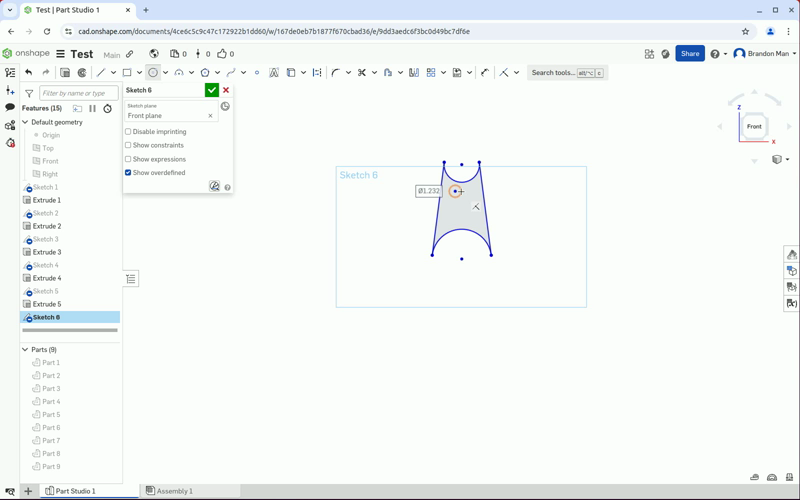
scroll(-6)
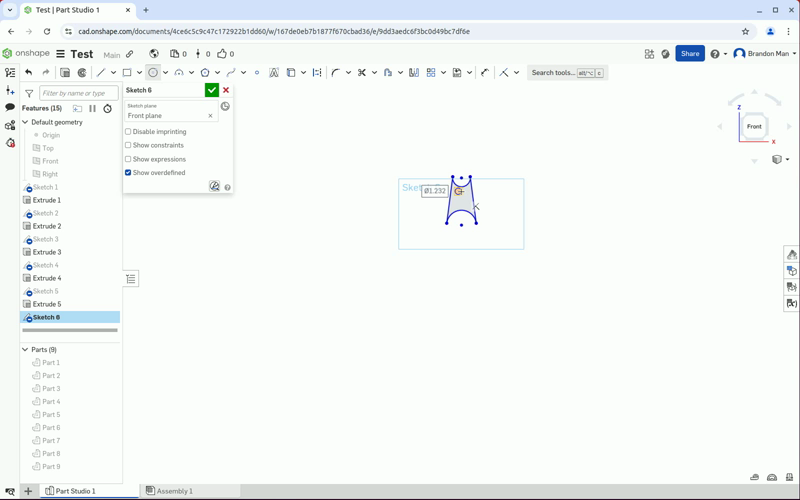
key(esc)
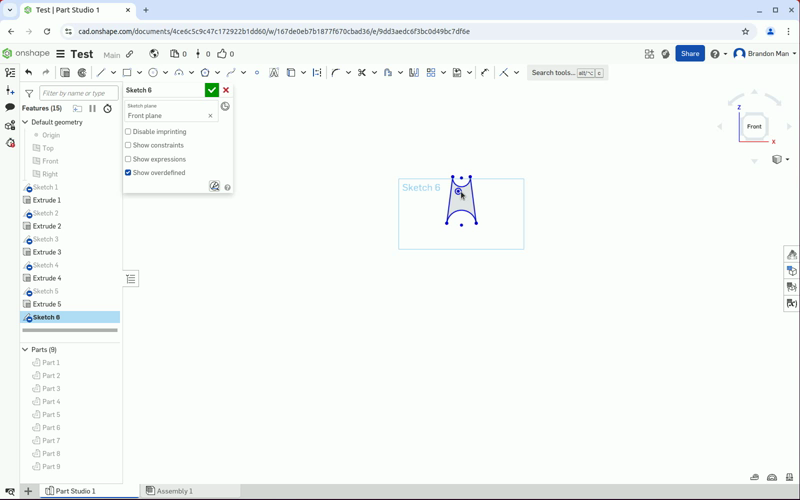
mouse_move(461, 194)
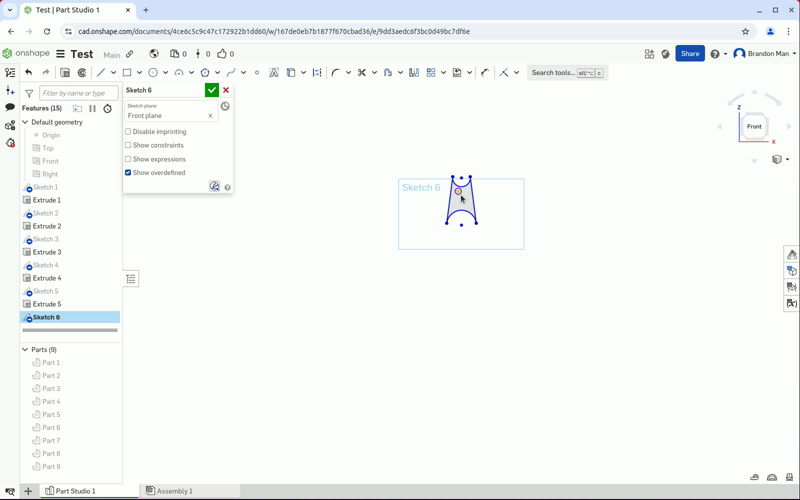
scroll(6)
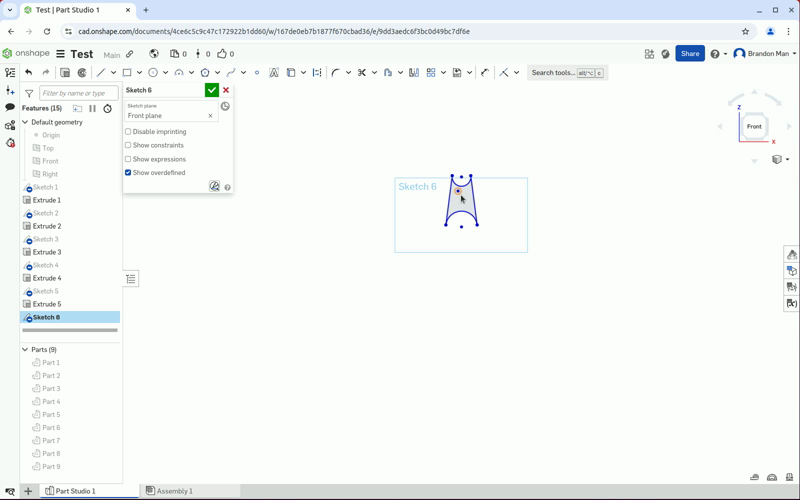
scroll(6)
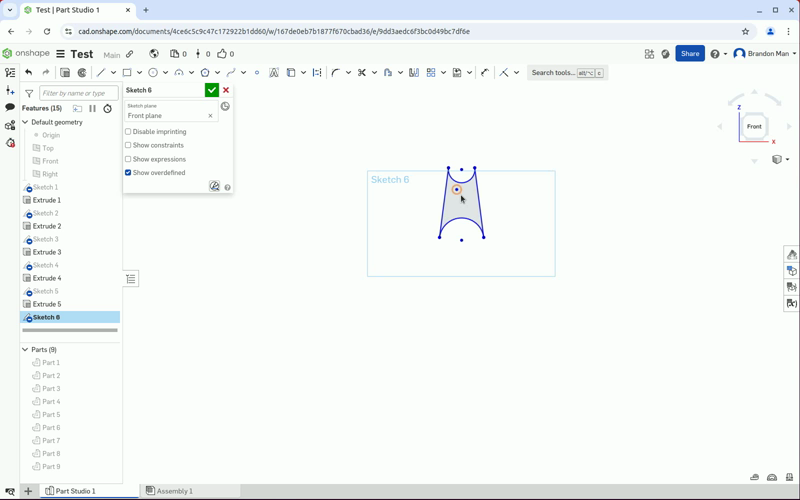
scroll(6)
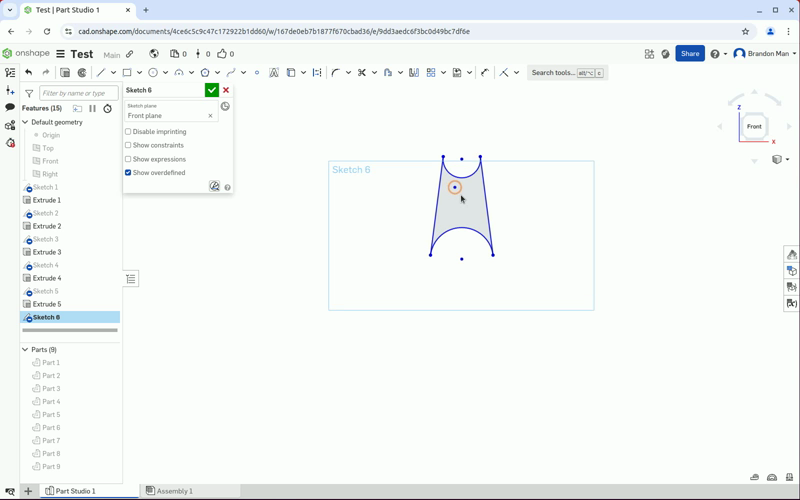
scroll(6)
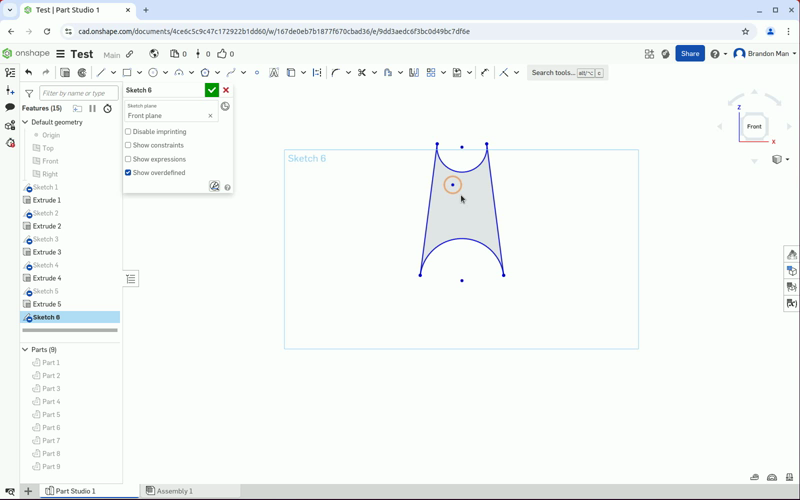
scroll(6)
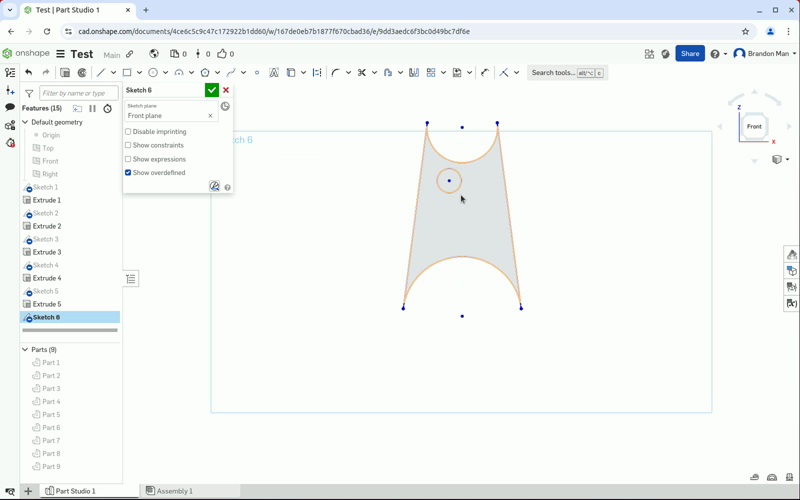
scroll(6)
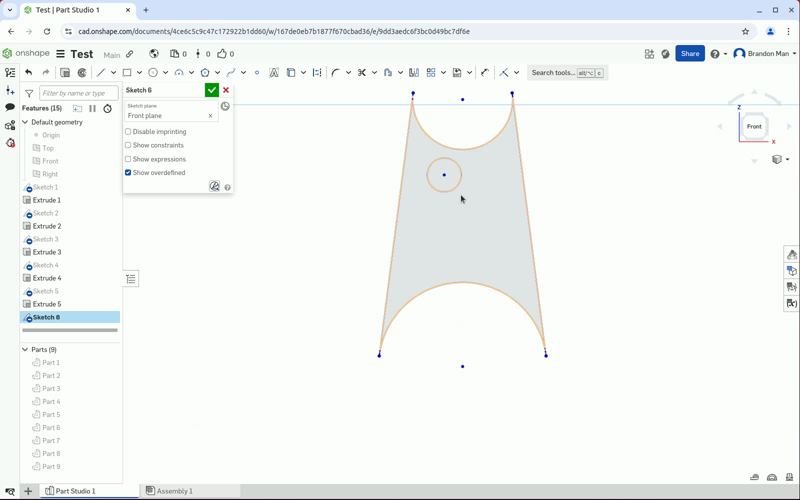
scroll(6)
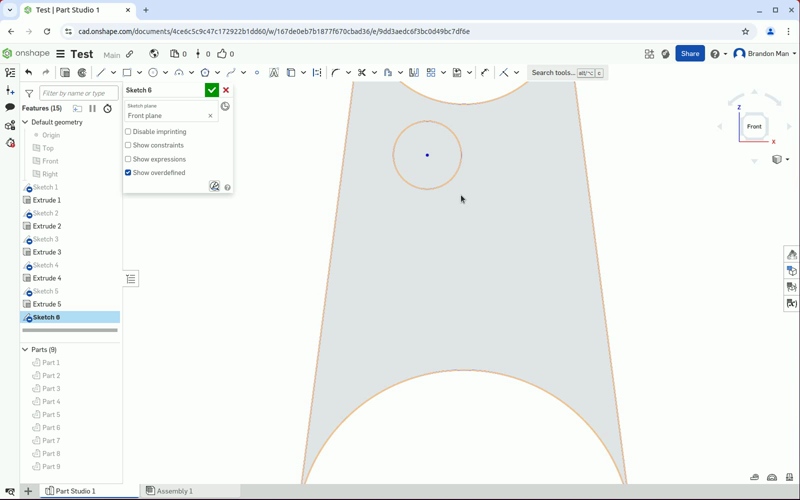
click(461, 194)
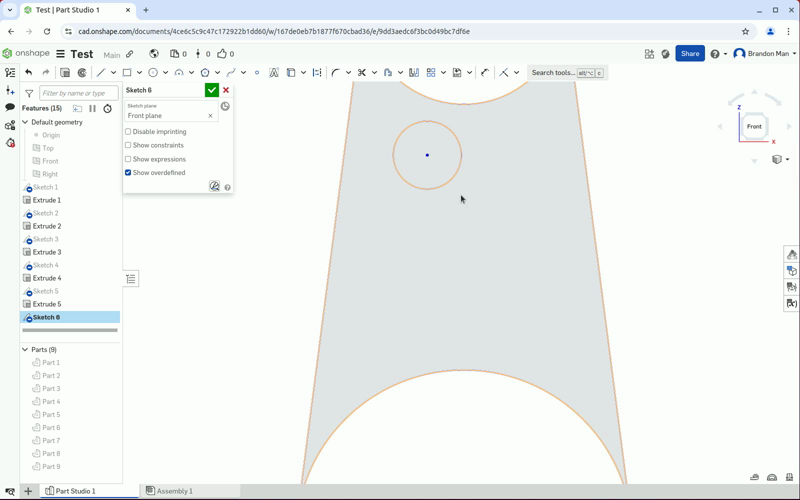
scroll(-6)
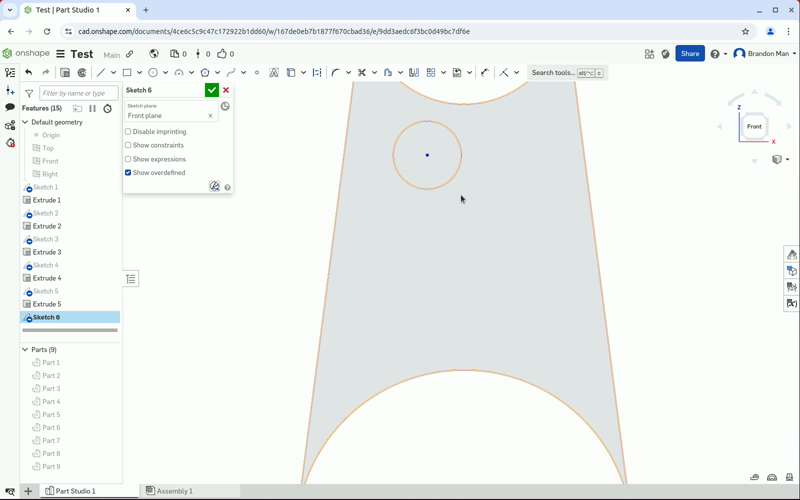
scroll(-6)
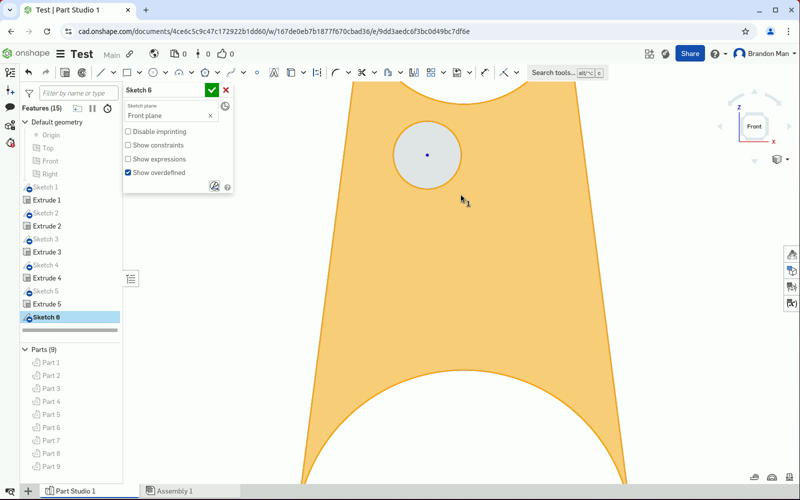
scroll(-6)
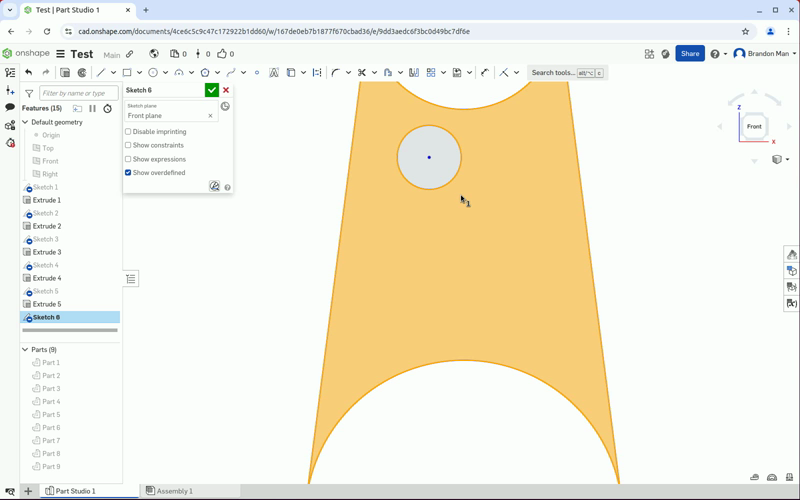
scroll(-6)
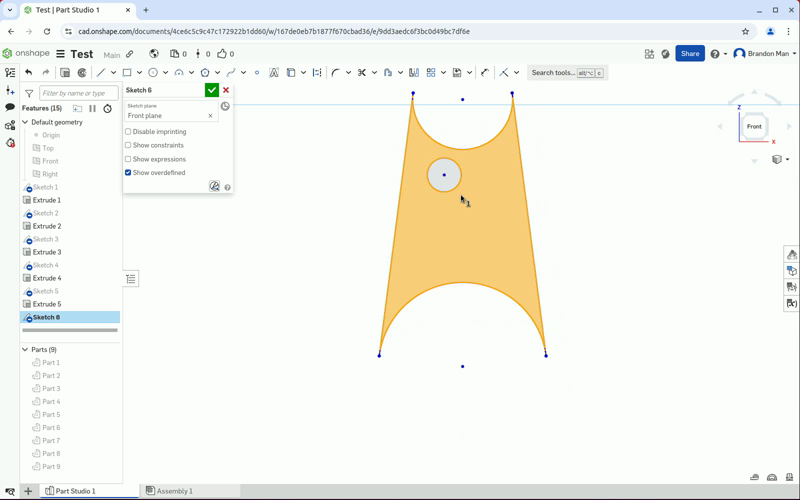
scroll(-6)
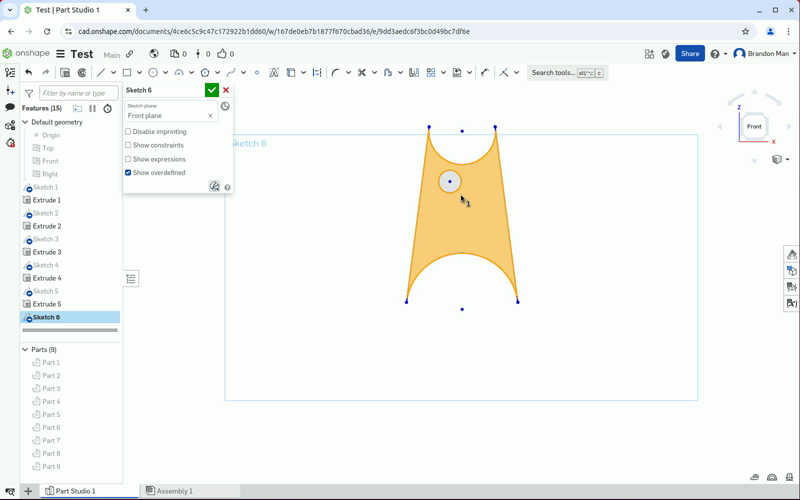
scroll(-6)
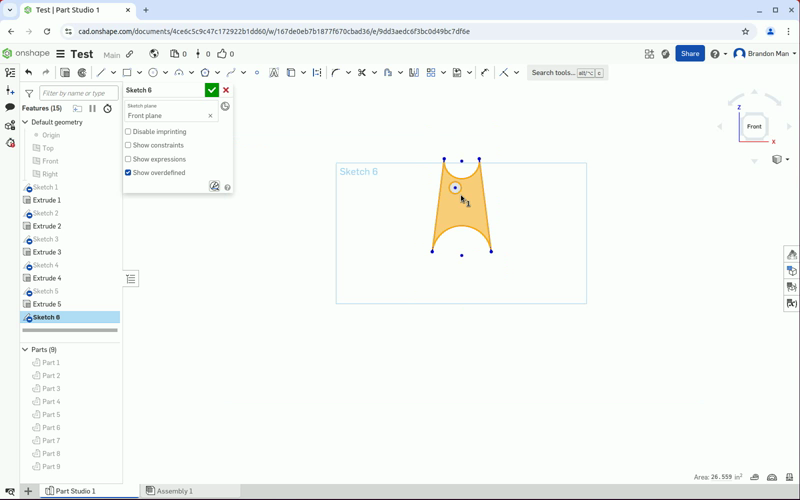
scroll(-6)
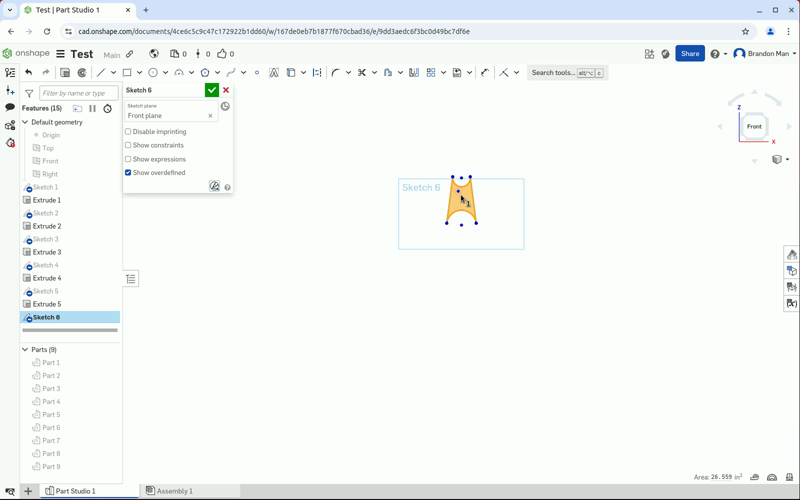
mouse_move(73, 352)
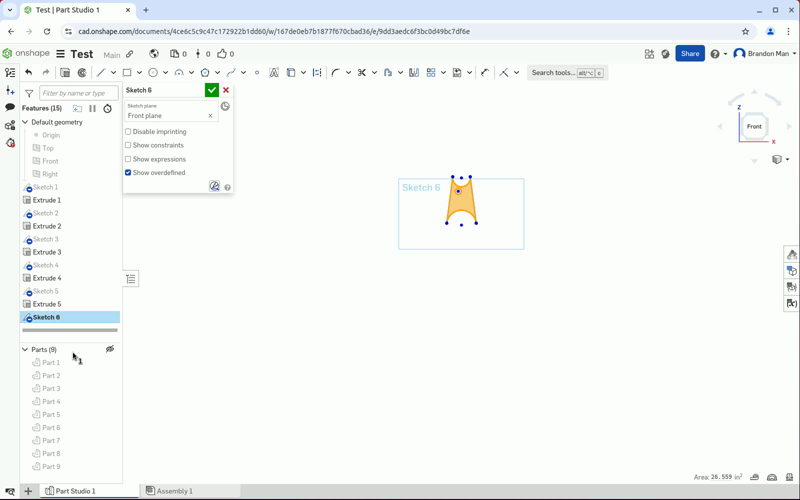
key(shift+y)
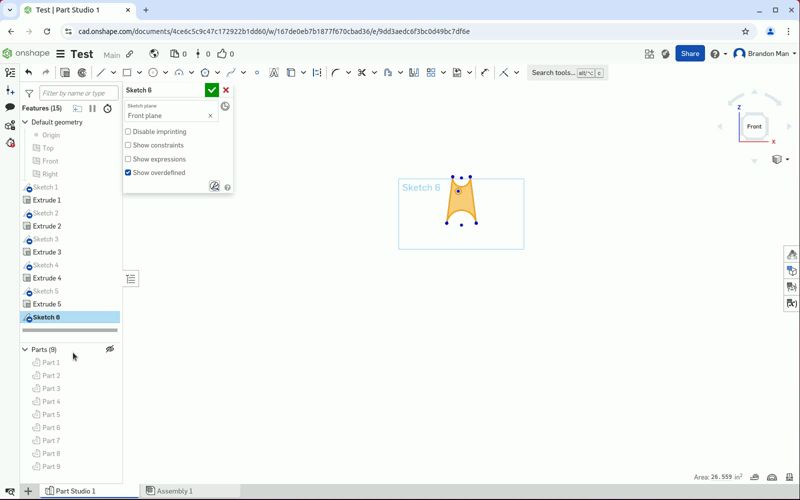
key(shift+e)
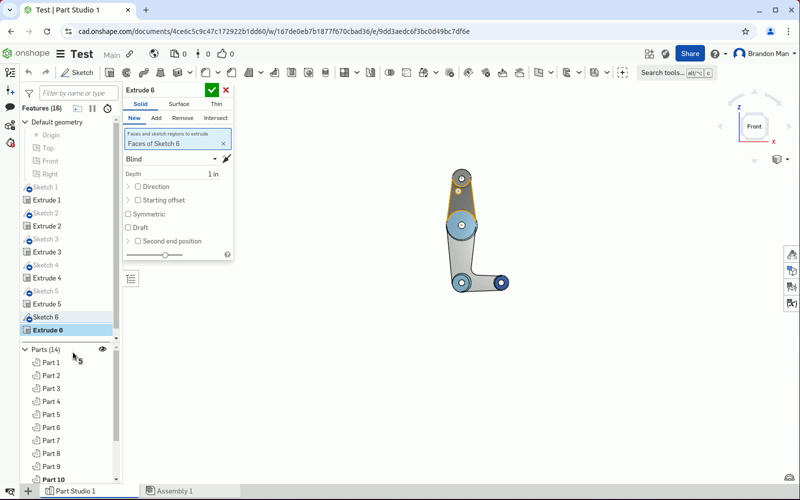
mouse_move(143, 106)
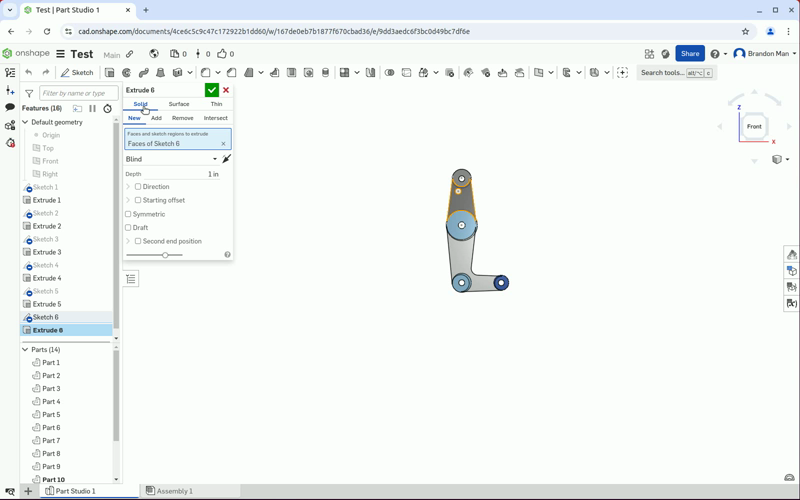
click(143, 106)
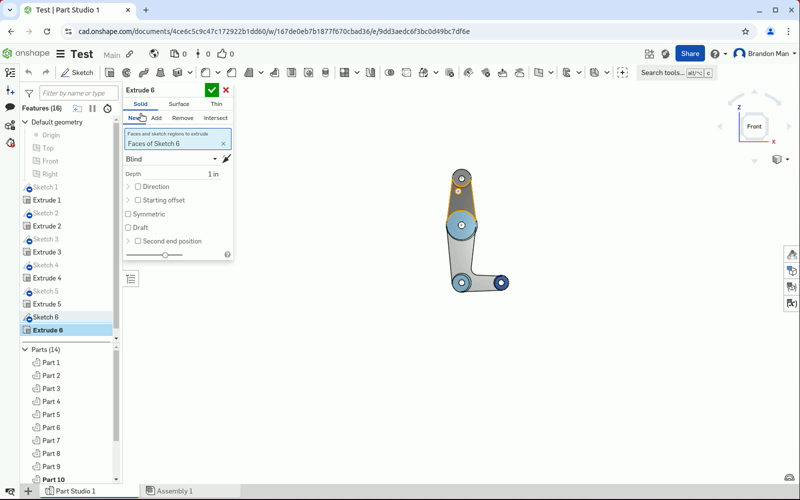
mouse_move(137, 120)
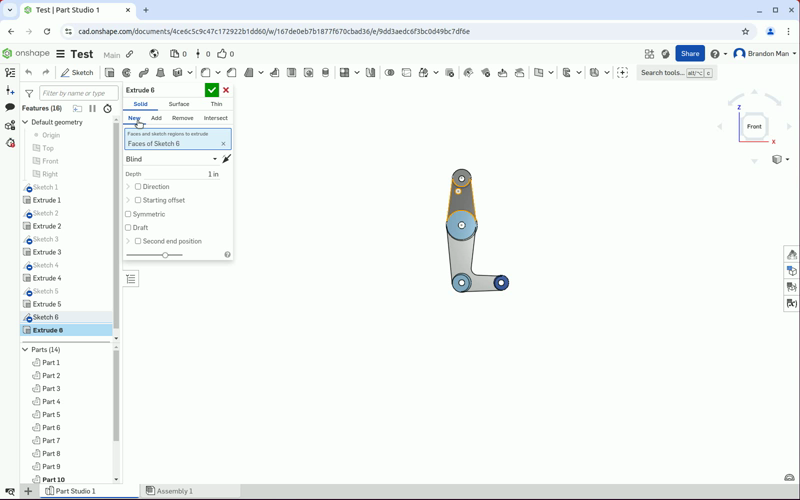
click(137, 120)
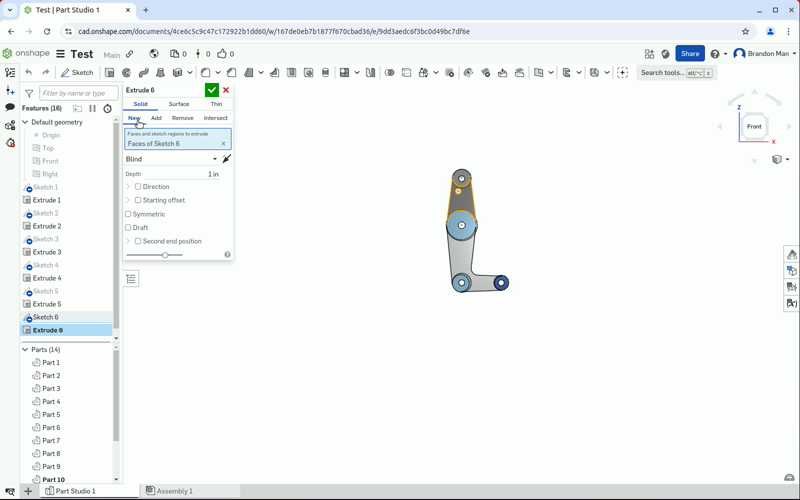
key(tab, 4)
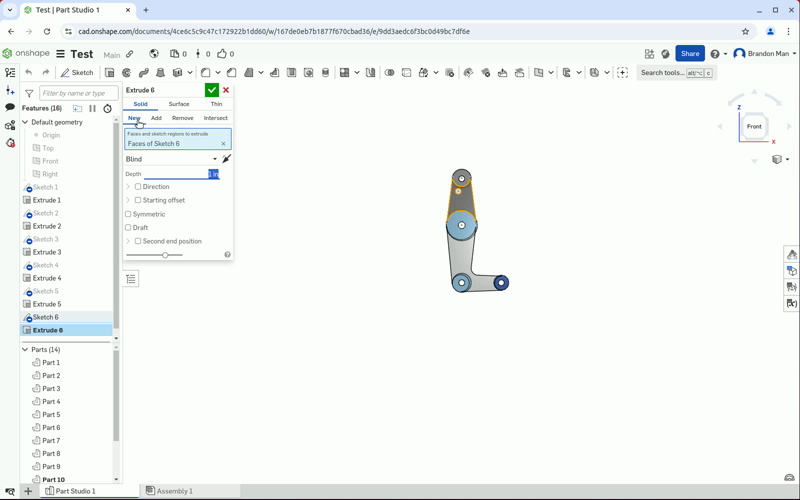
text(0.481)
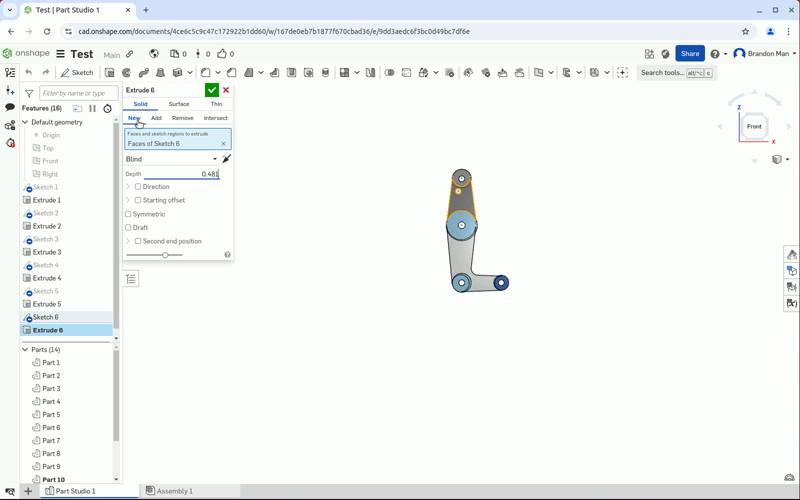
key(enter)
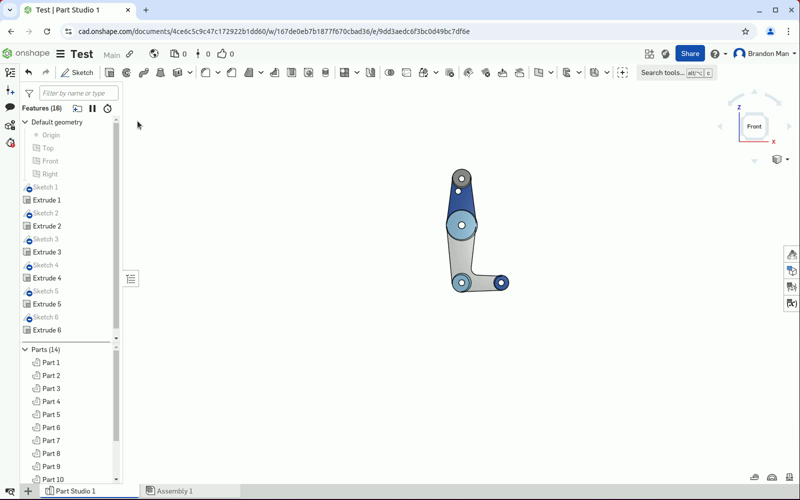
key(shift+h)
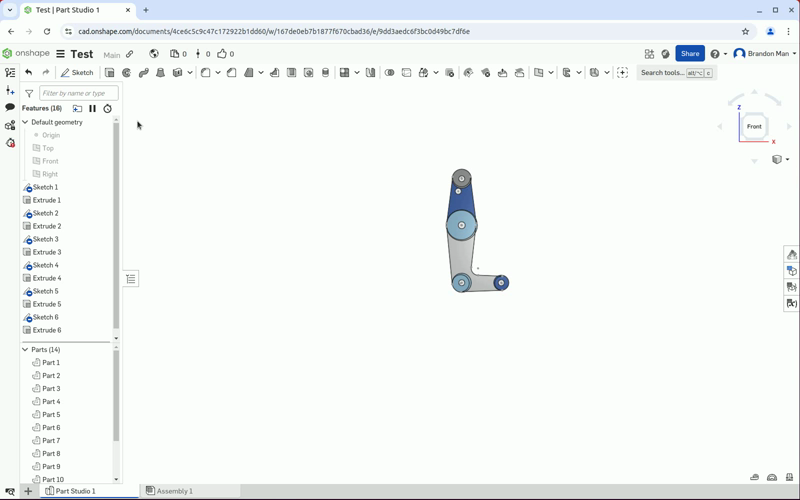
key(shift+h)
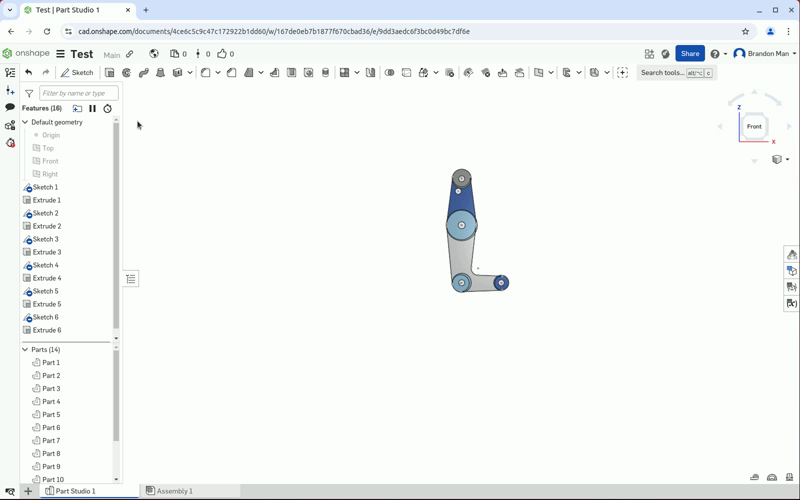
key(shift+7)
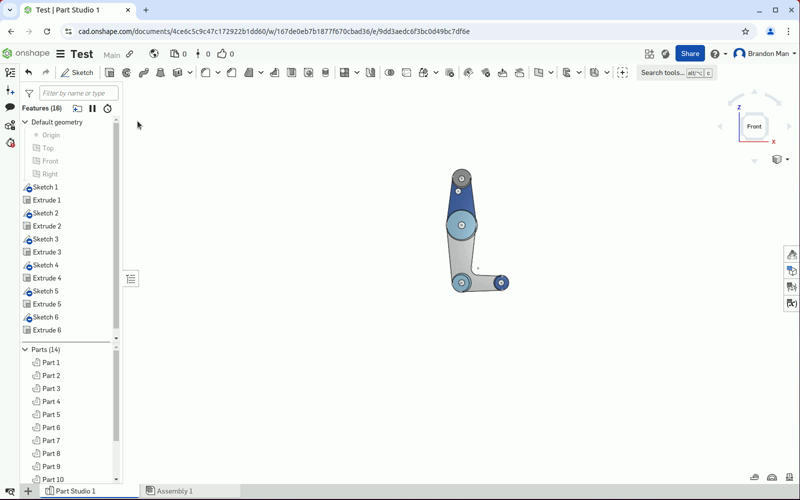
key(left, 2)
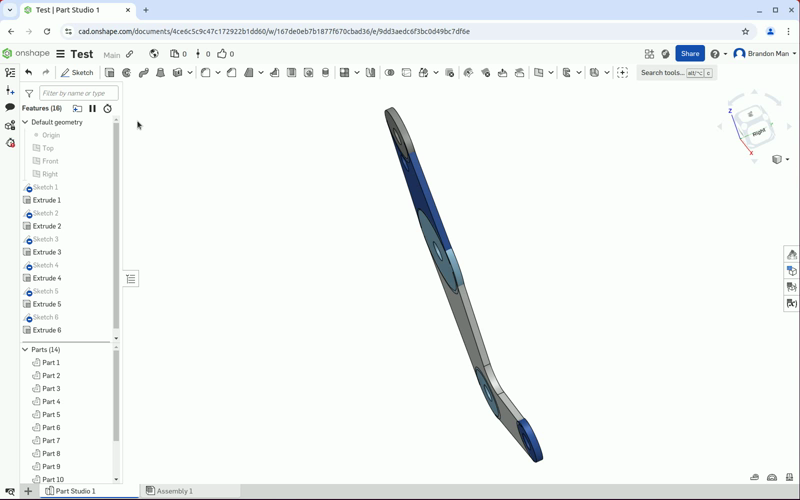
key(down, 2)
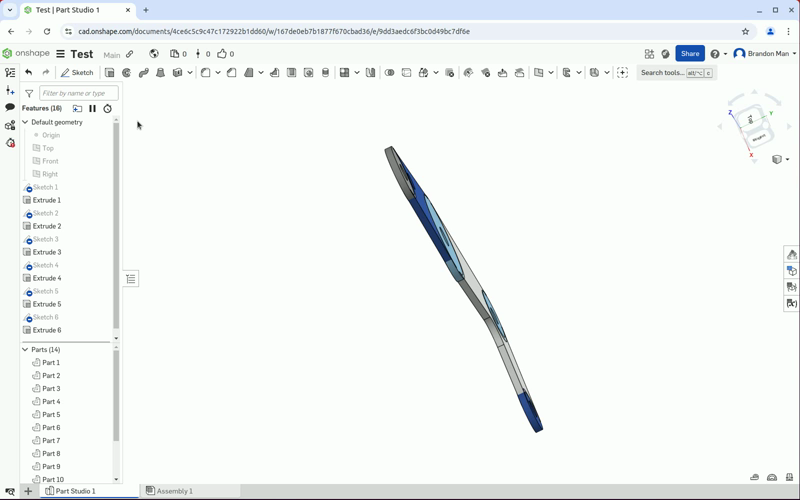
key(up, 2)
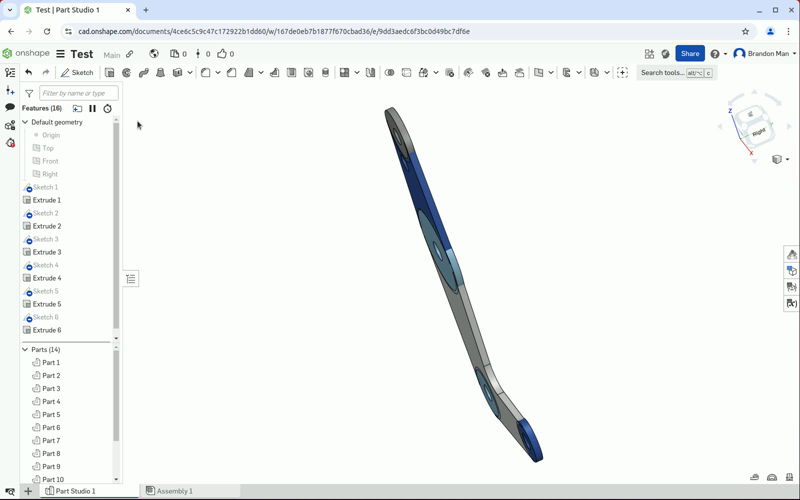
key(right, 2)
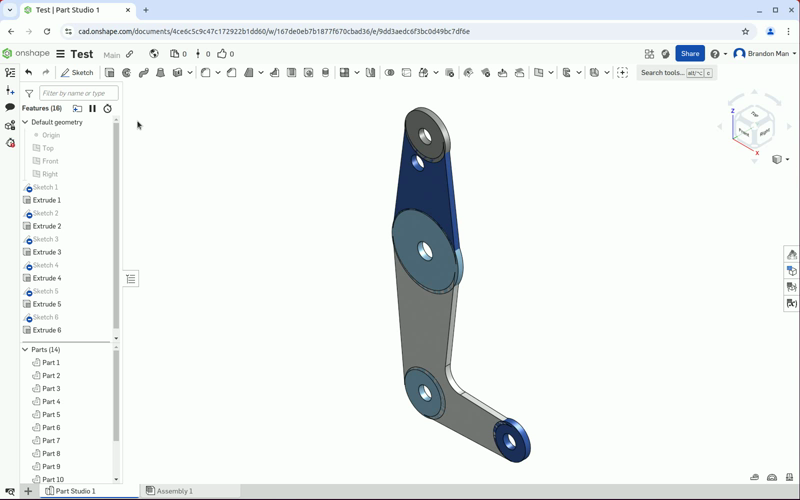
mouse_move(69, 189)
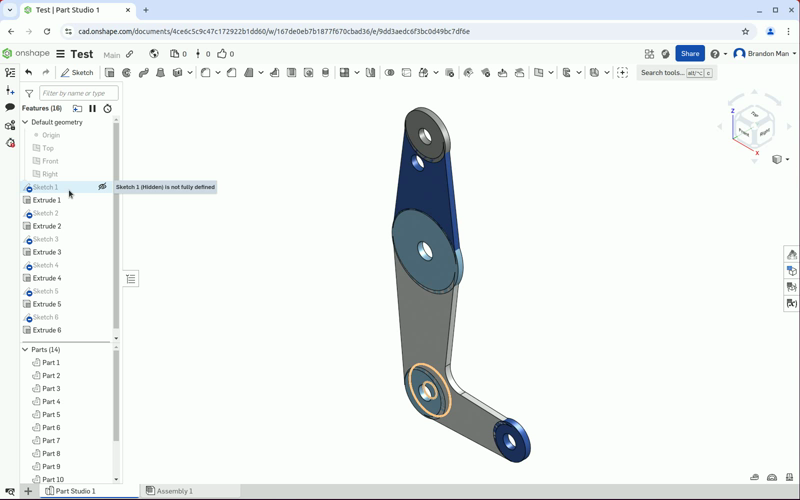
click(69, 189)